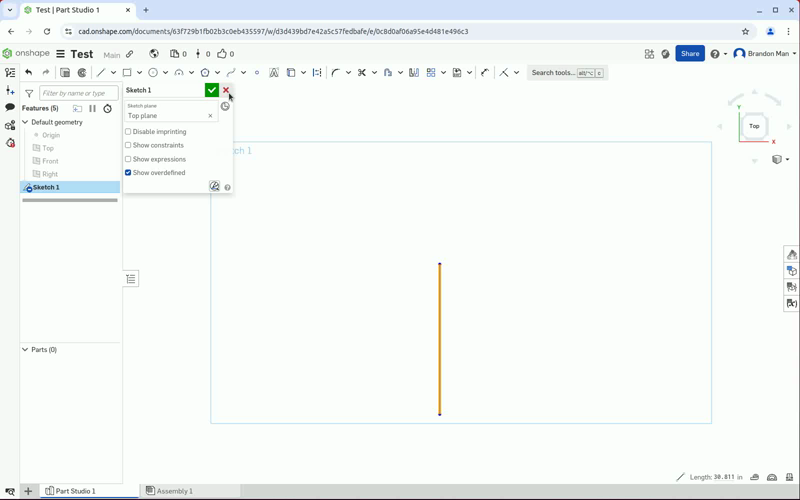
key(shift+h)
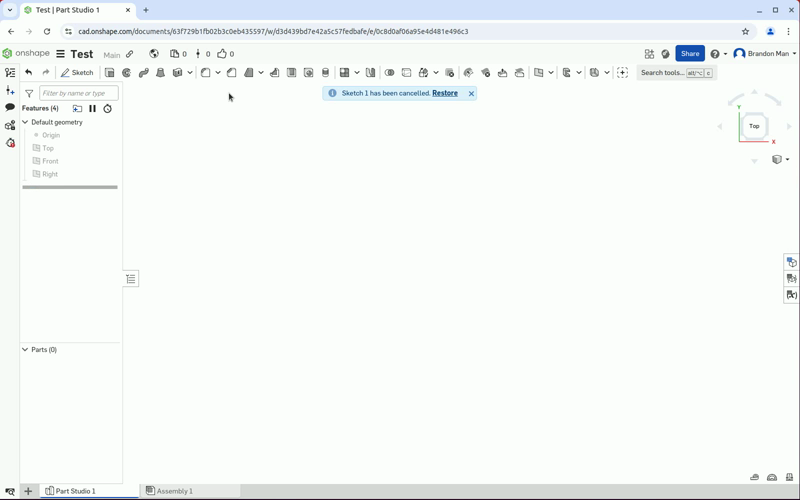
mouse_move(73, 352)
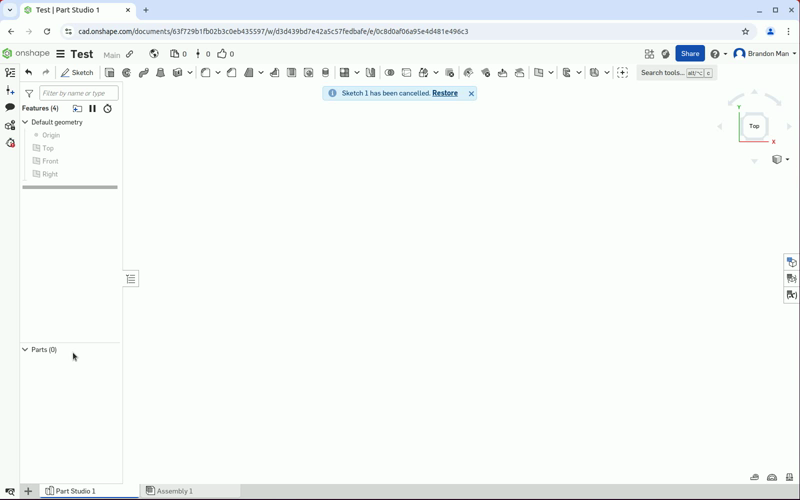
key(y)
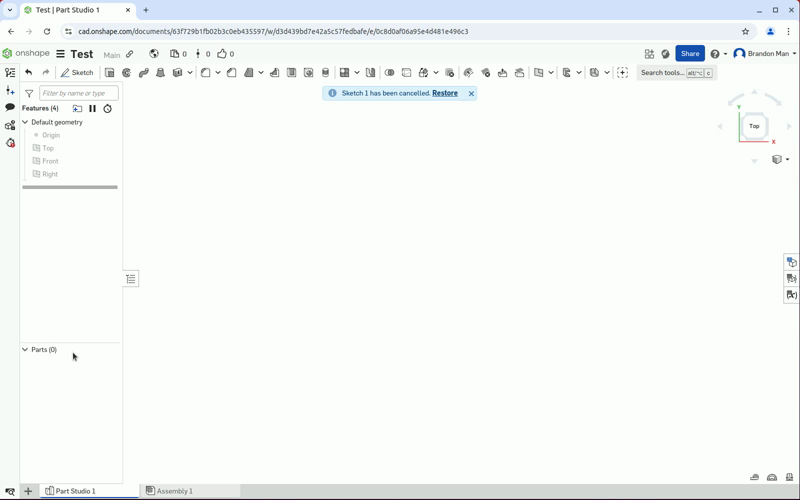
key(shift+p)
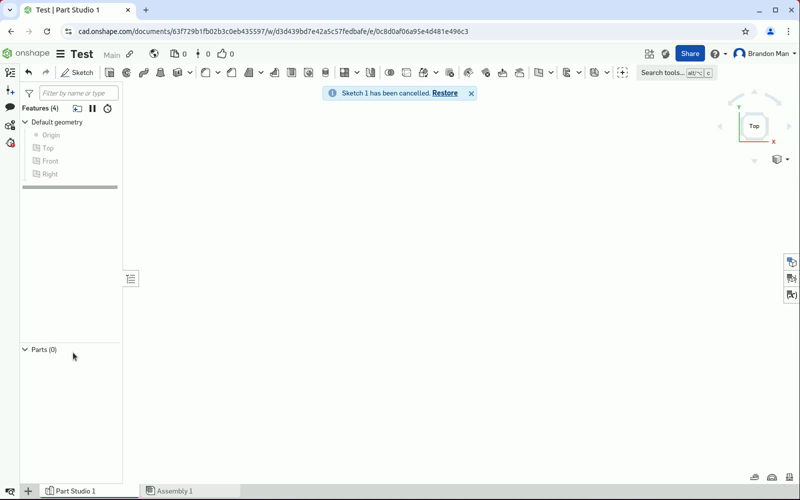
key(space)
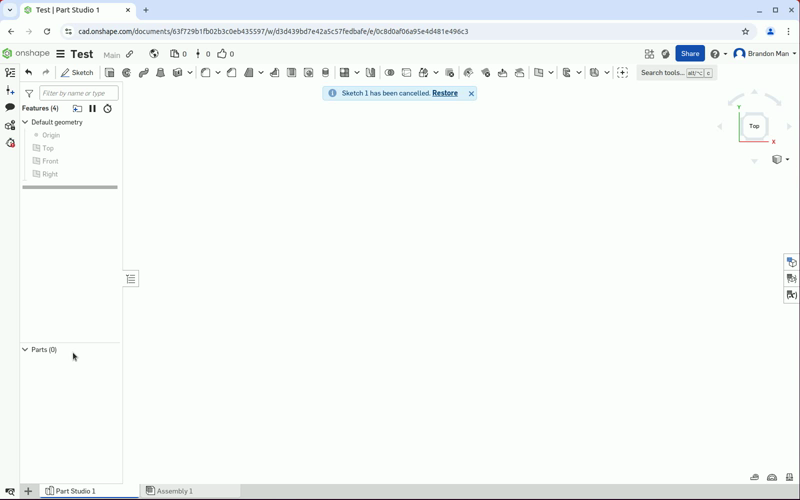
key_down(shift)
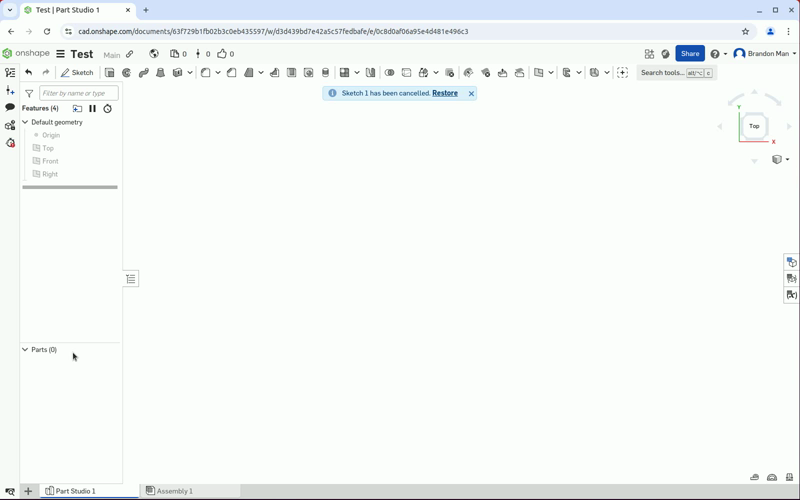
key(up)
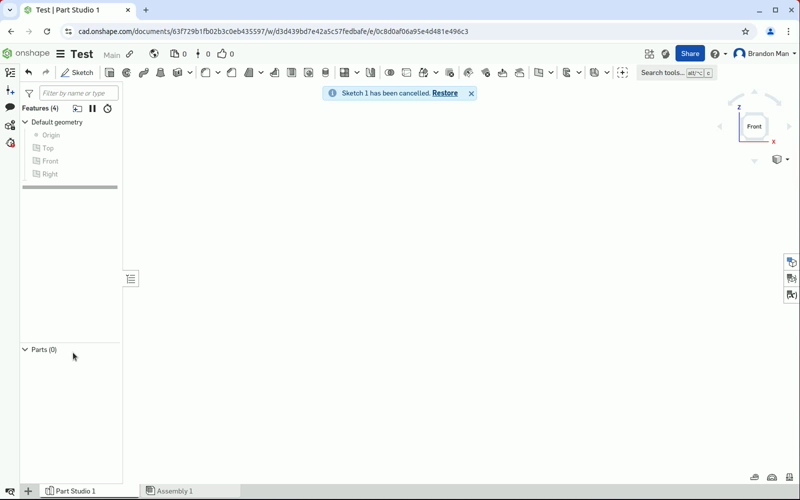
key_up(shift)
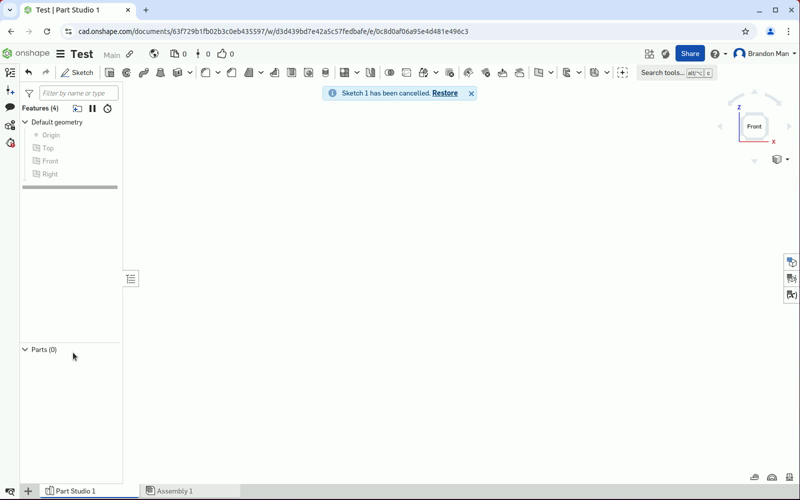
mouse_move(73, 352)
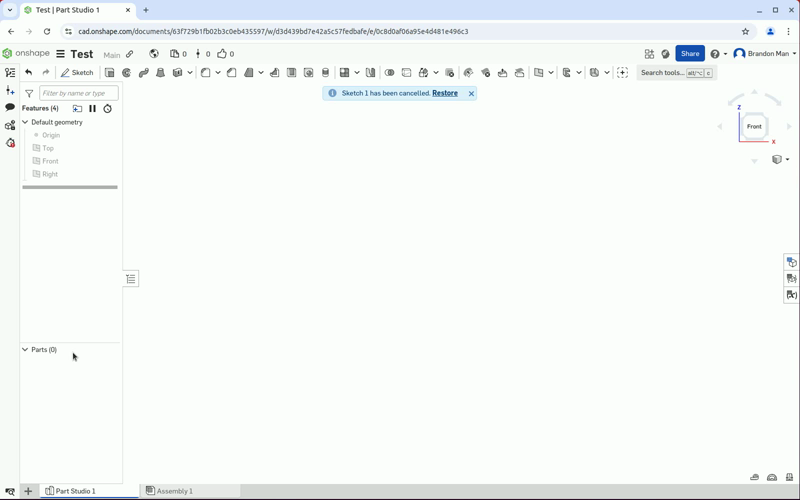
key(shift+y)
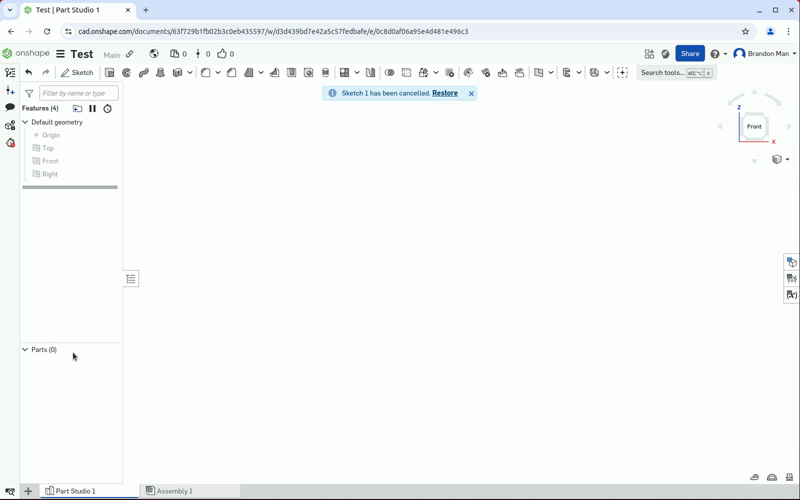
key(shift+s)
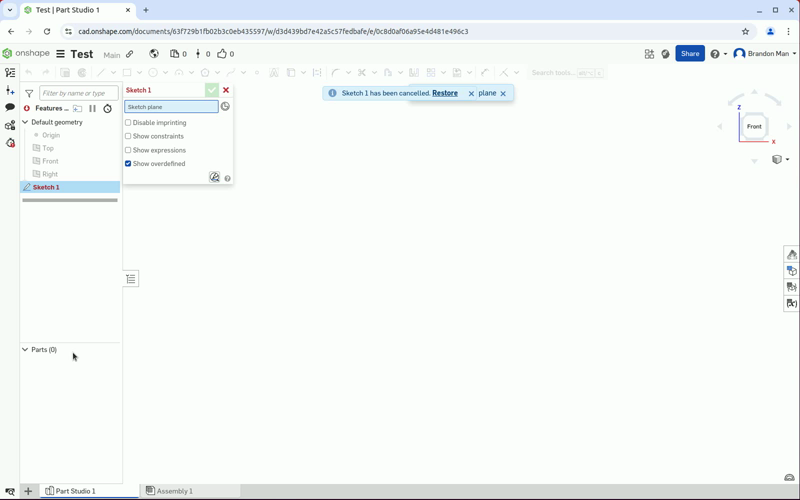
mouse_move(73, 163)
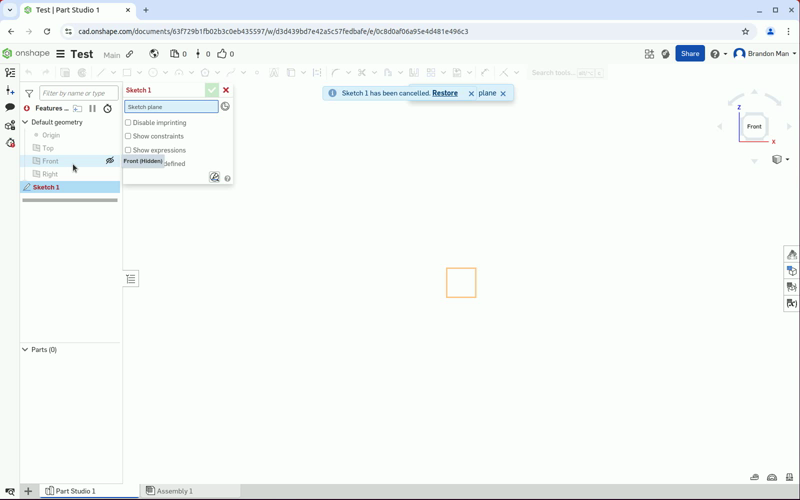
click(73, 163)
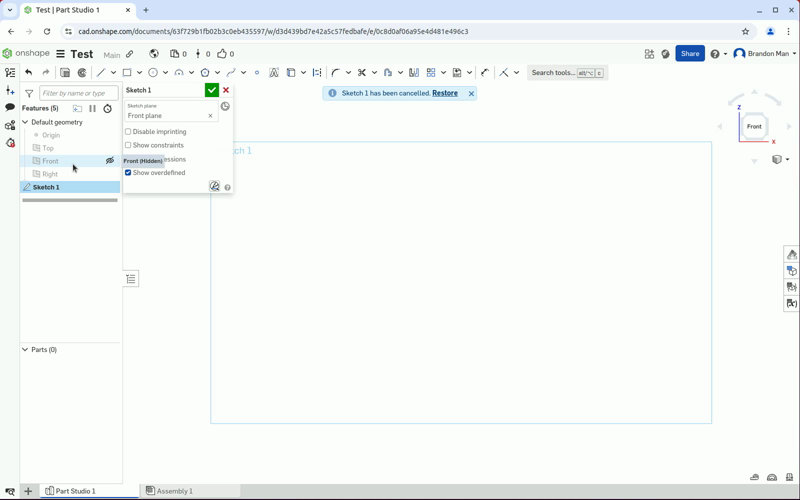
mouse_move(73, 352)
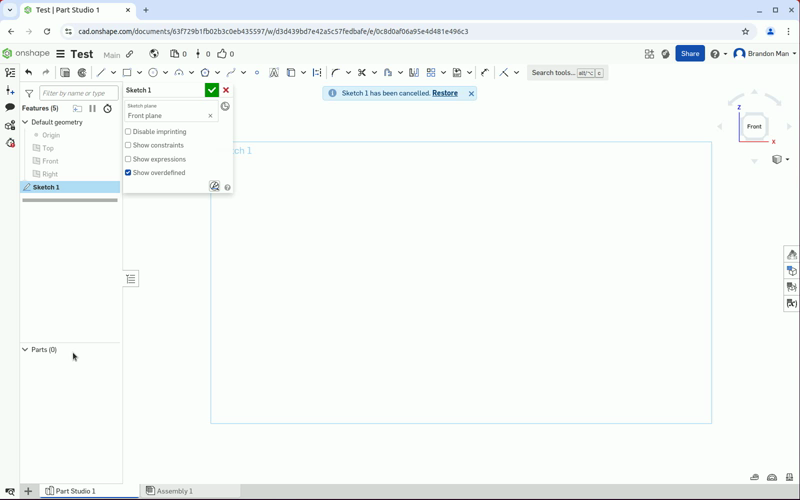
key(y)
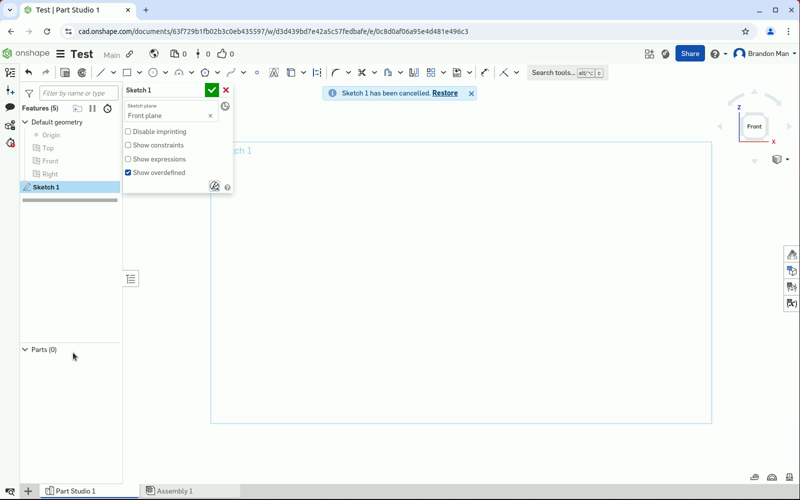
key(l)
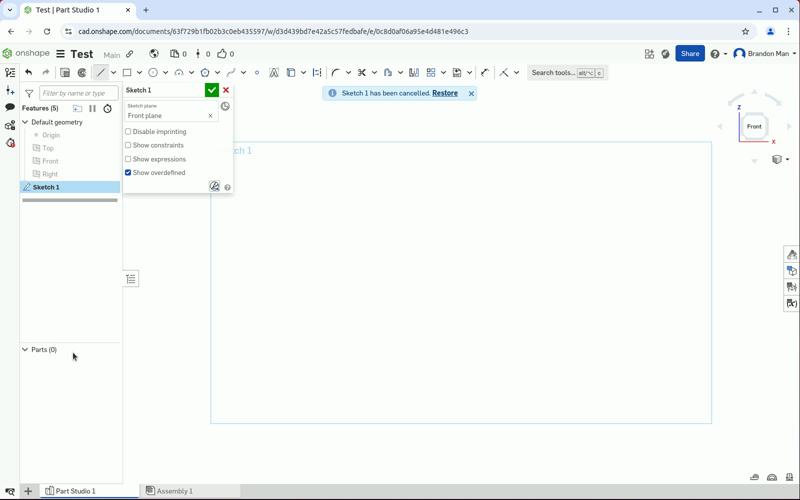
key_down(shift)
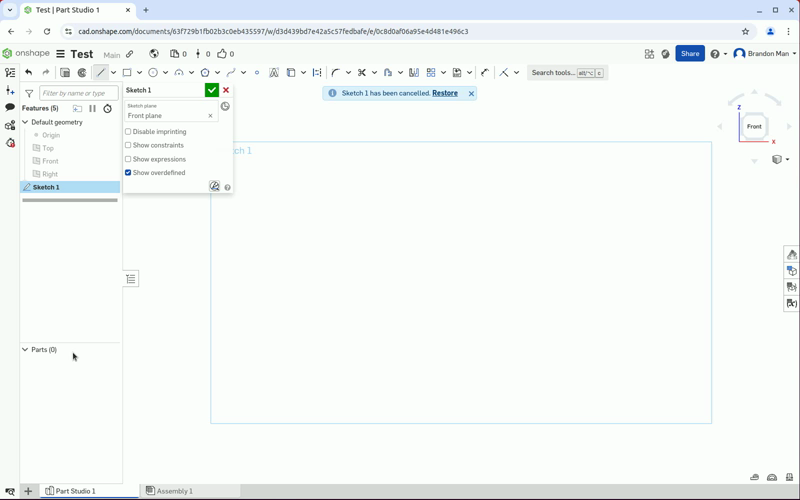
mouse_move(348, 245)
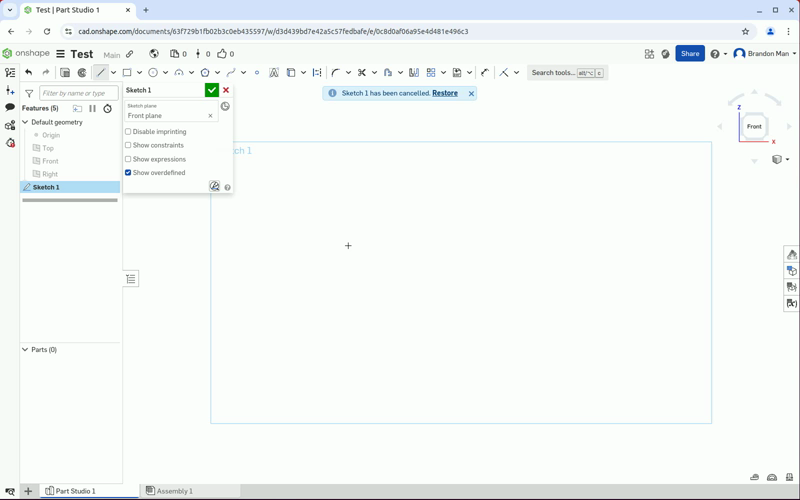
click(348, 245)
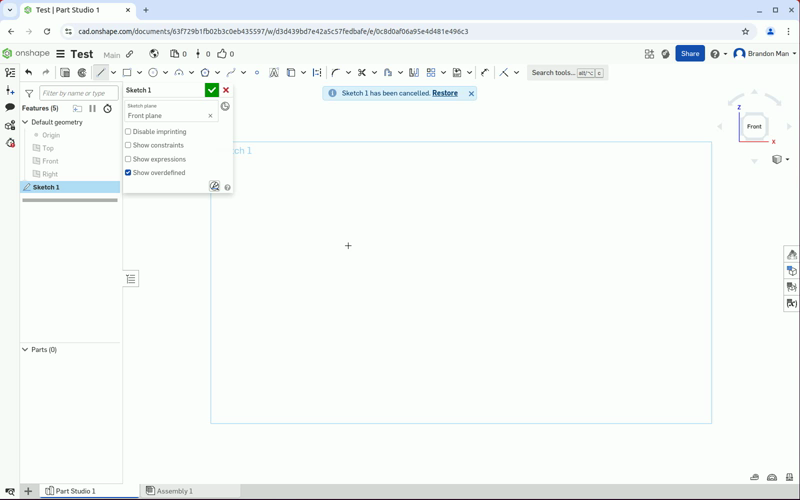
key_up(shift)
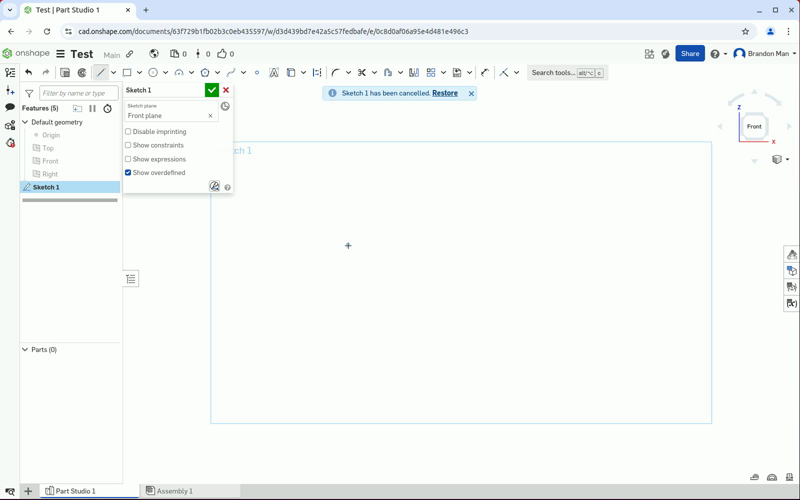
key_down(shift)
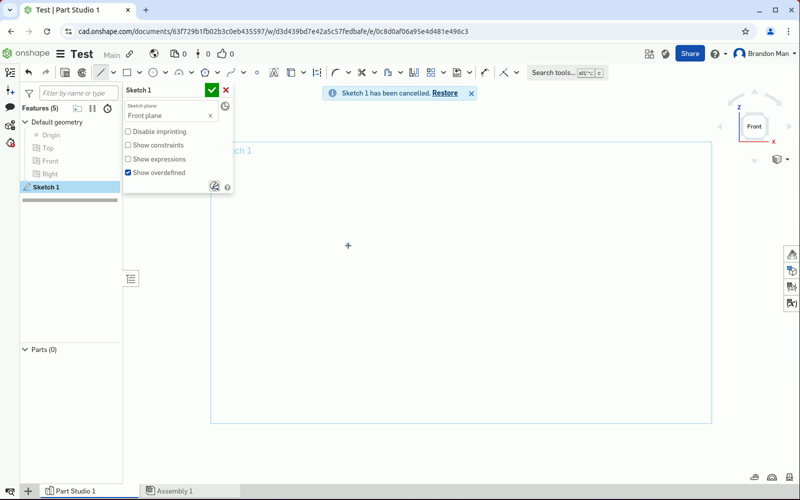
mouse_move(417, 282)
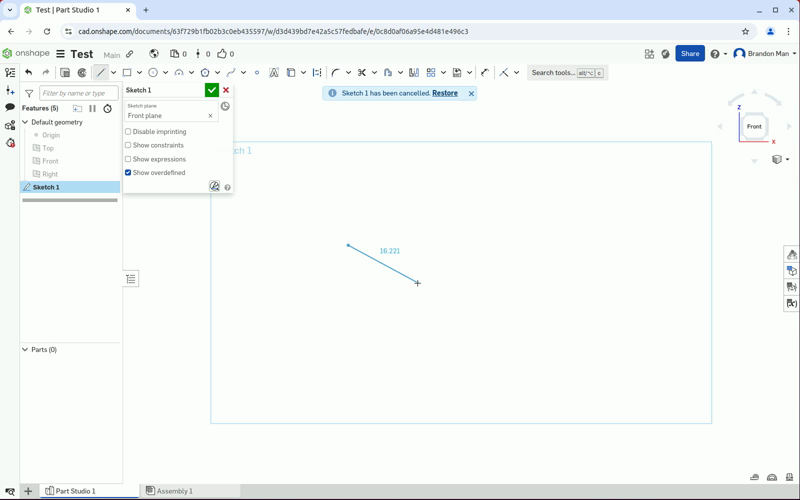
click(417, 282)
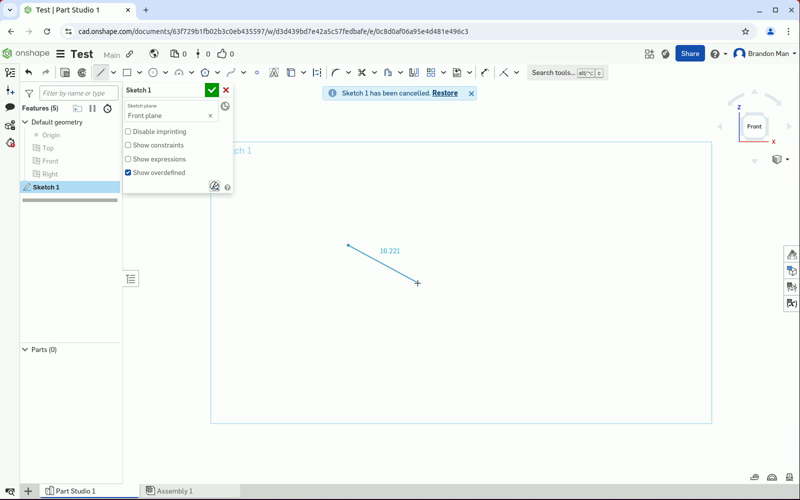
key_up(shift)
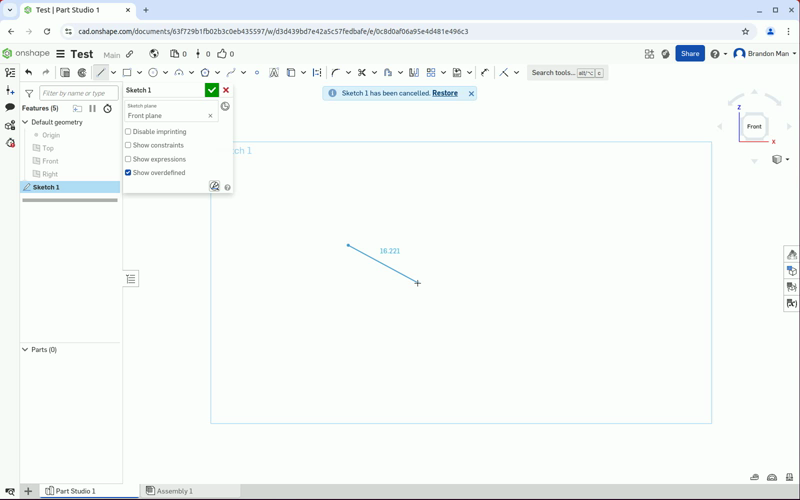
key_down(shift)
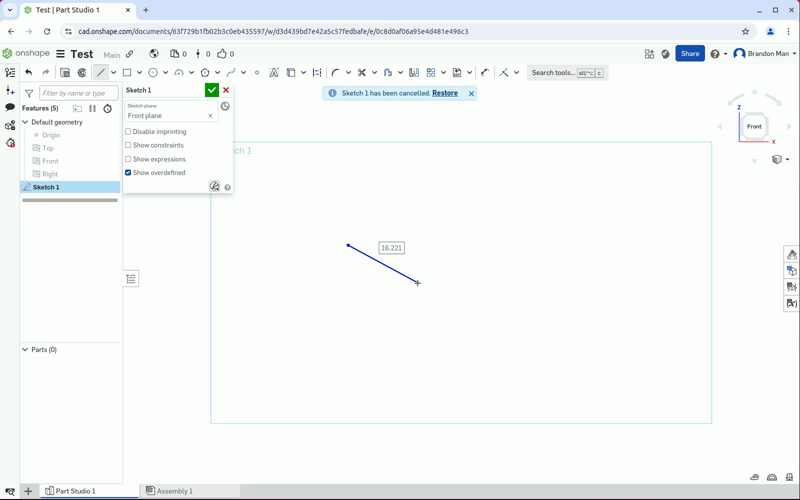
mouse_move(447, 282)
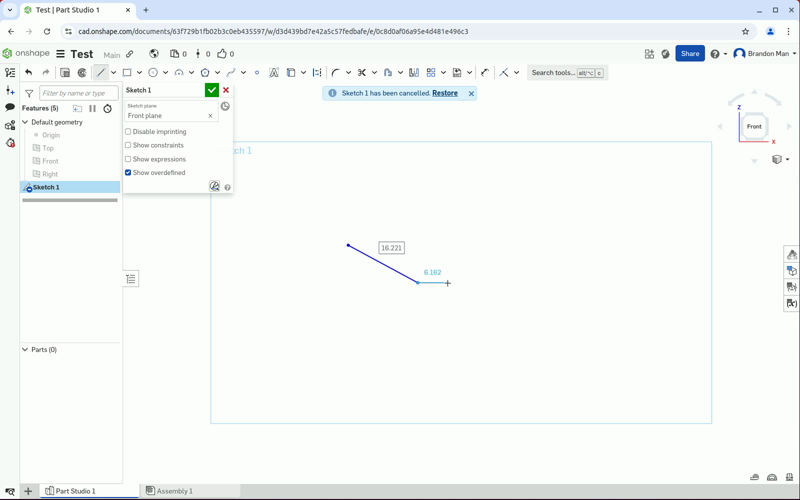
mouse_move(417, 246)
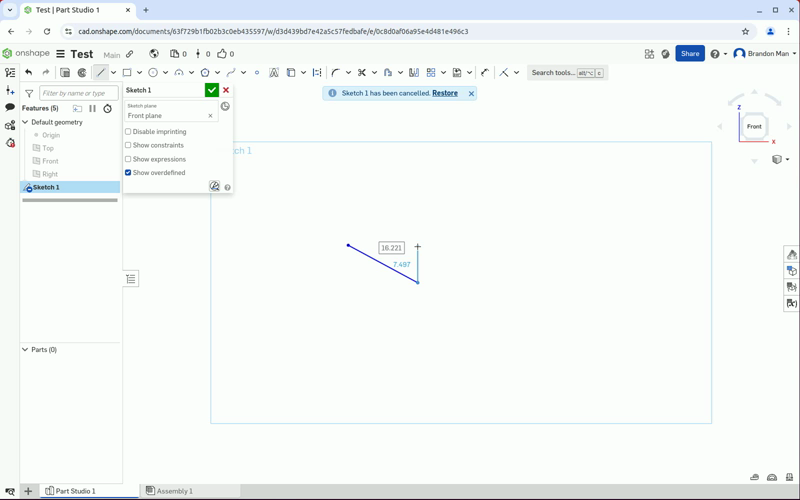
click(417, 246)
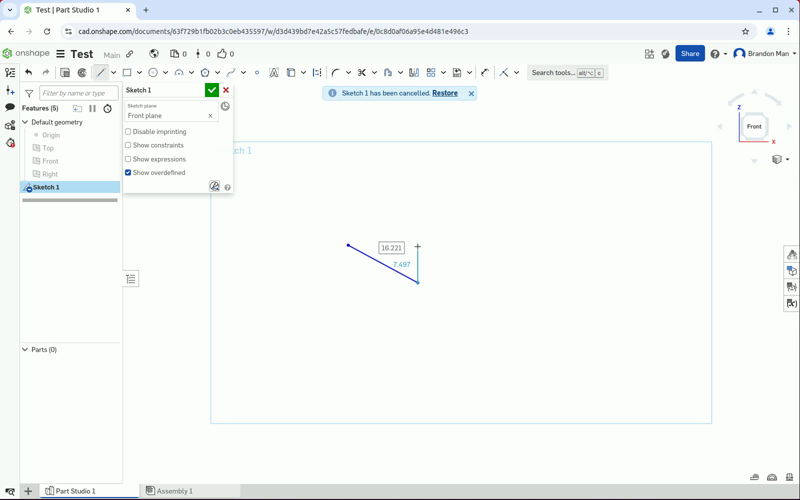
key_up(shift)
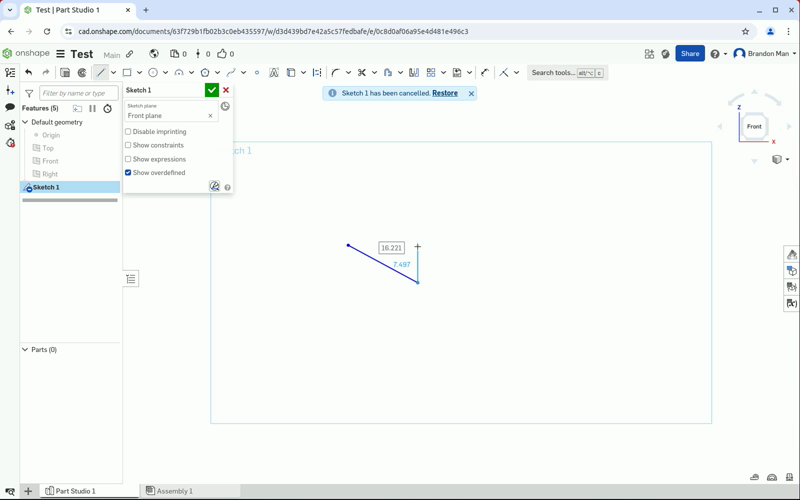
key_down(shift)
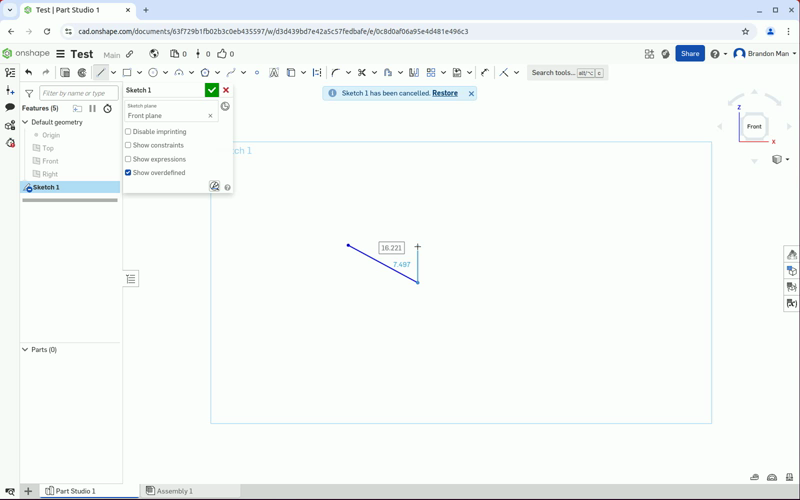
mouse_move(348, 245)
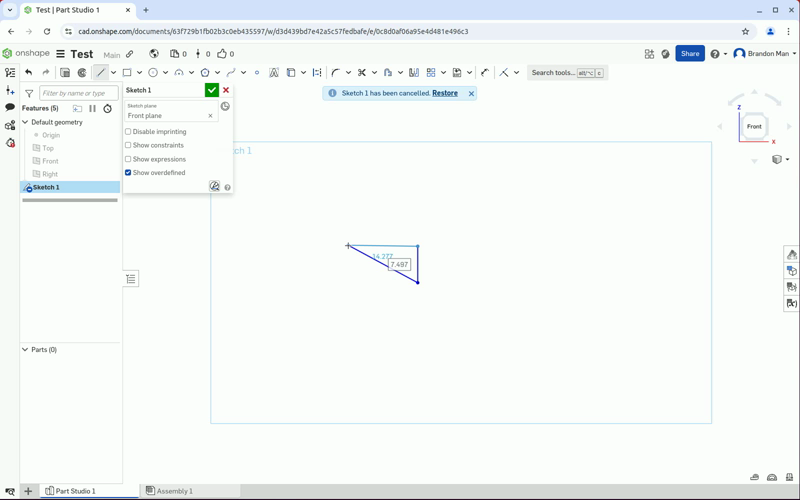
key_up(shift)
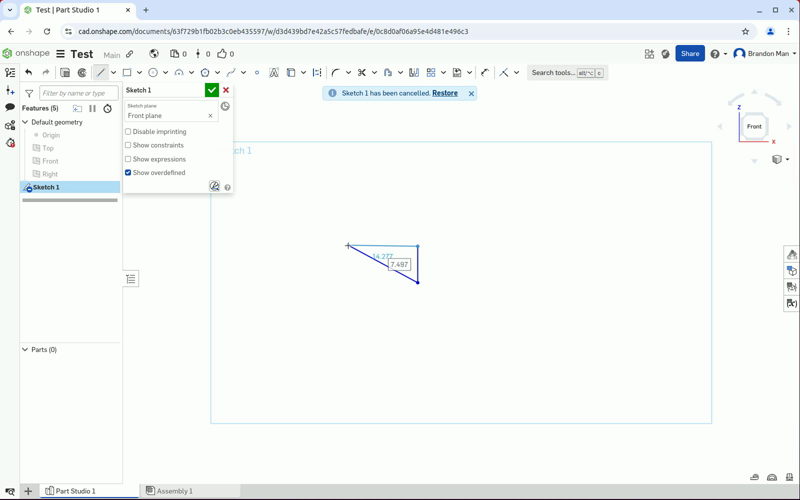
click(348, 245)
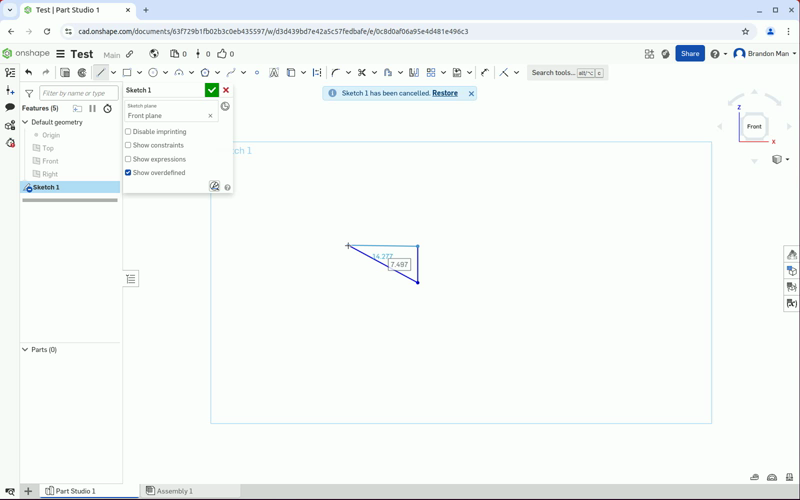
key(esc)
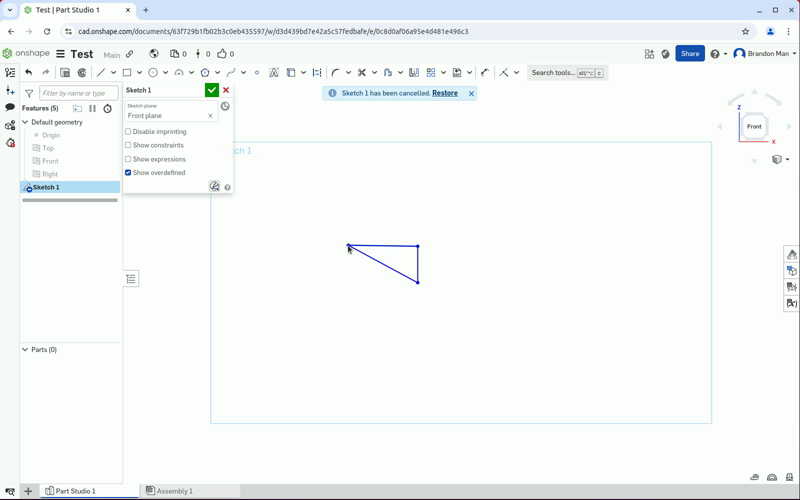
mouse_move(398, 260)
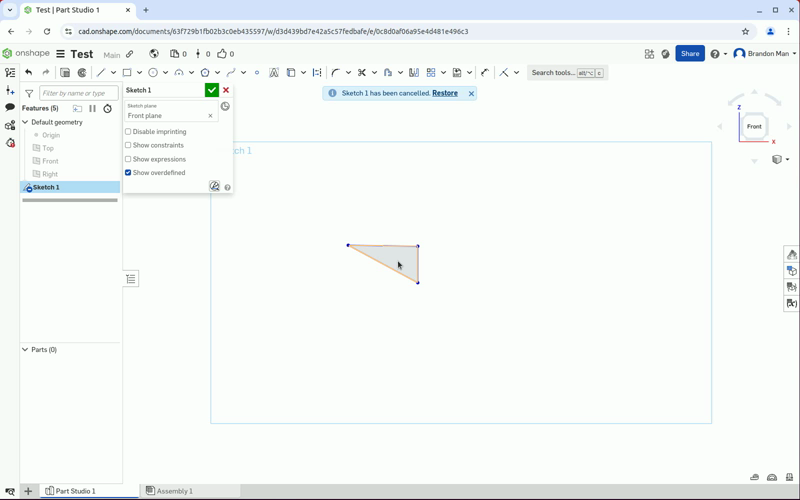
scroll(6)
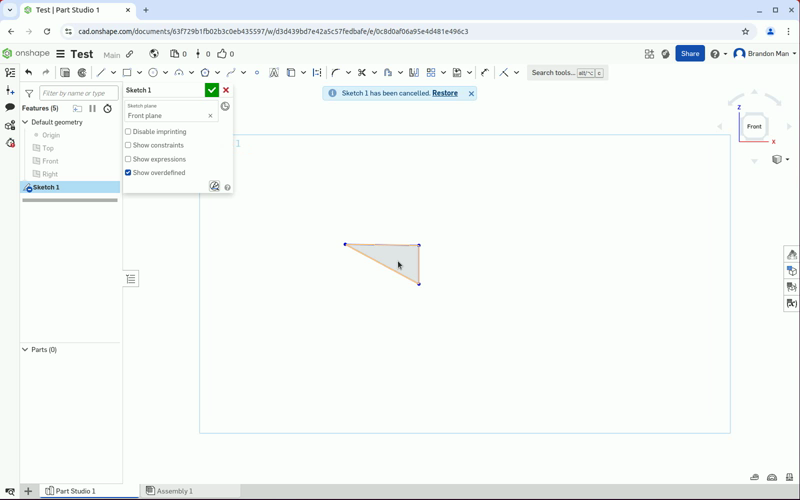
scroll(6)
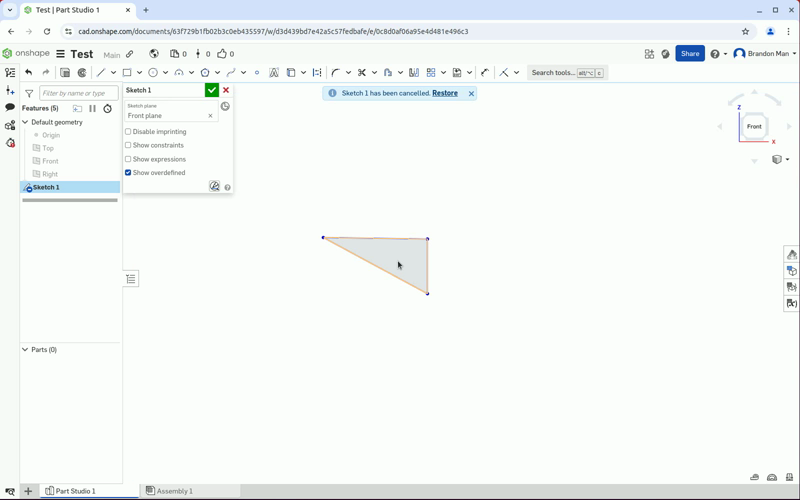
scroll(6)
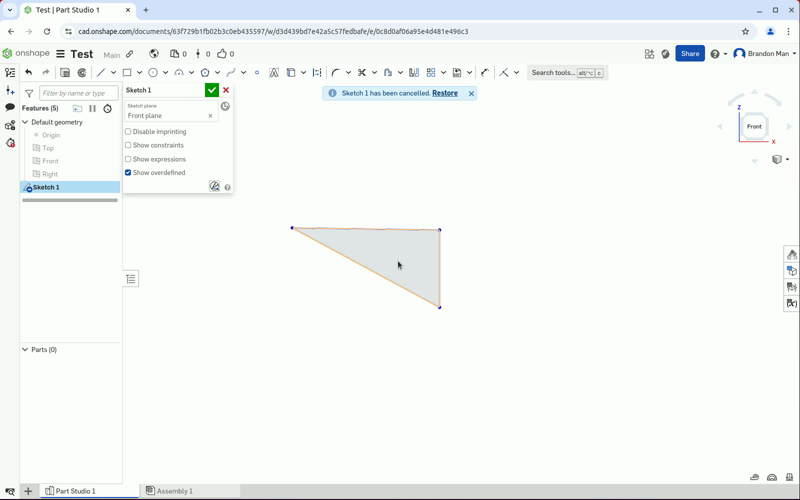
scroll(6)
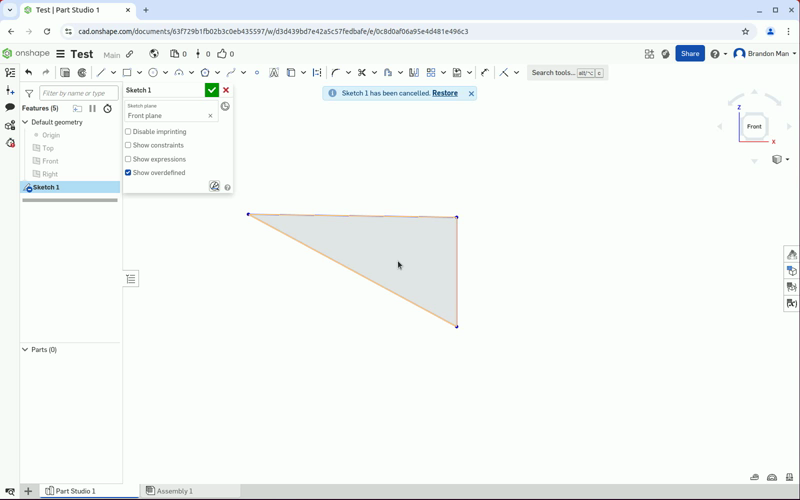
scroll(6)
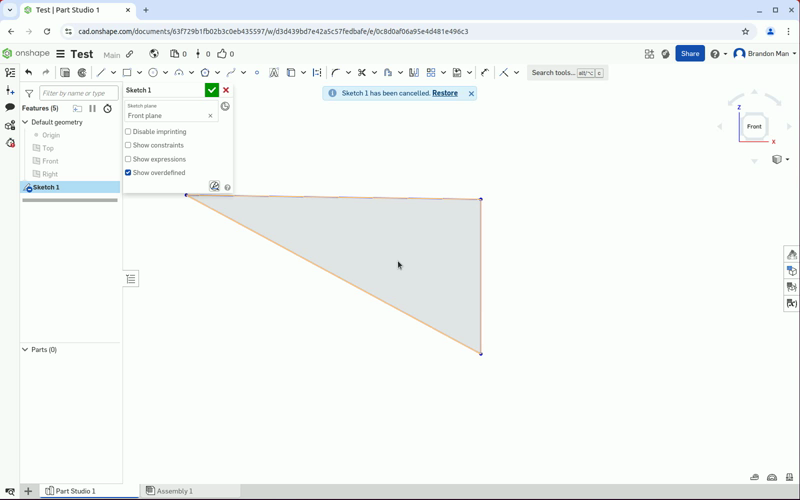
scroll(6)
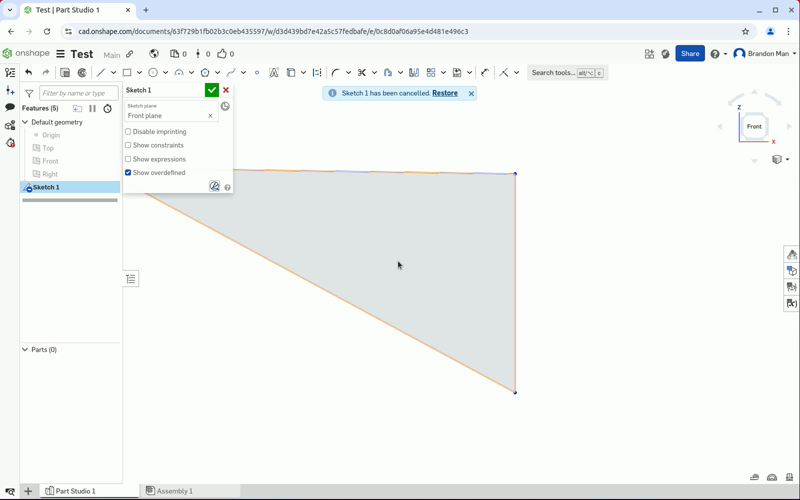
scroll(6)
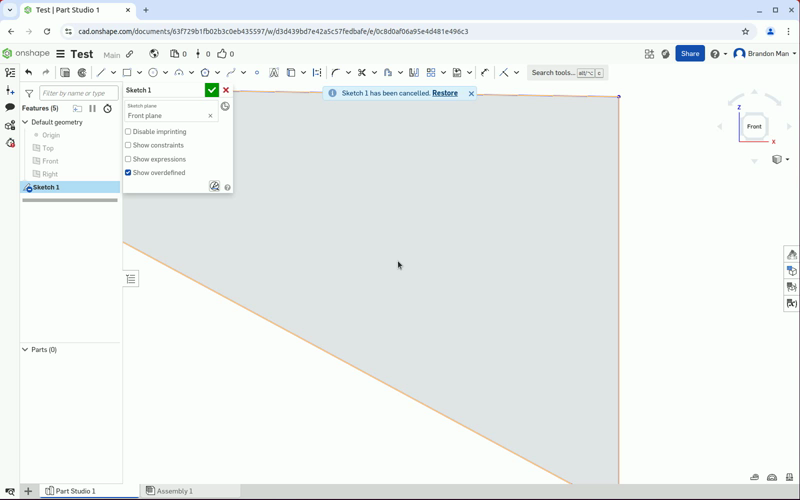
click(398, 260)
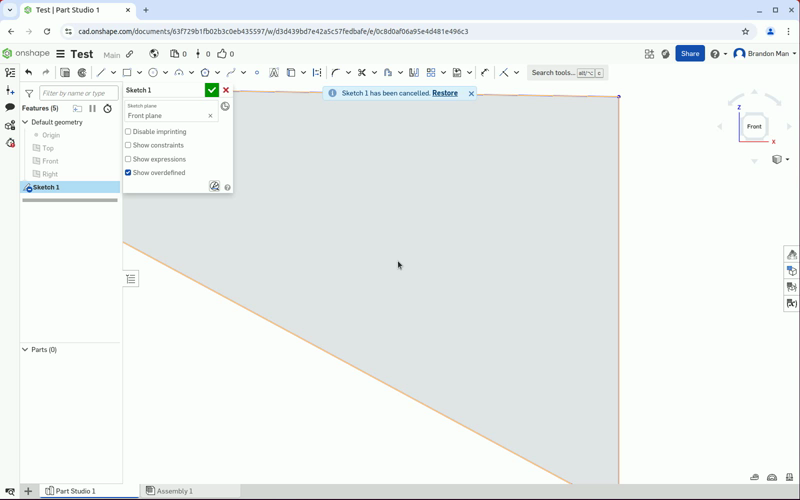
scroll(-6)
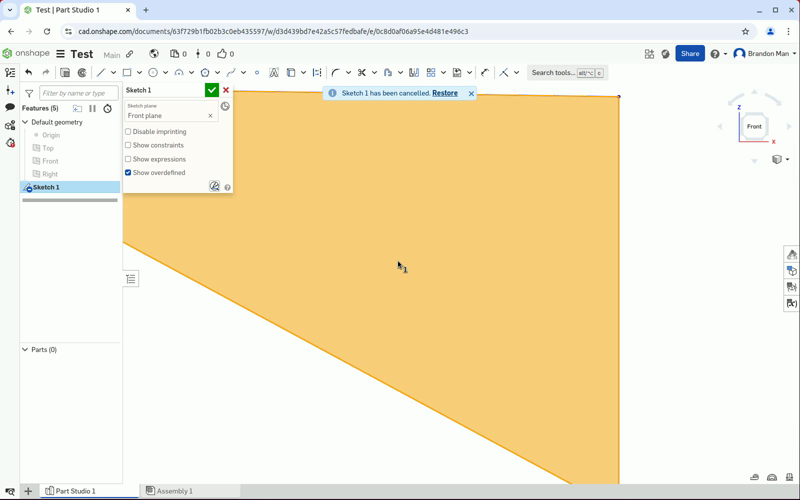
scroll(-6)
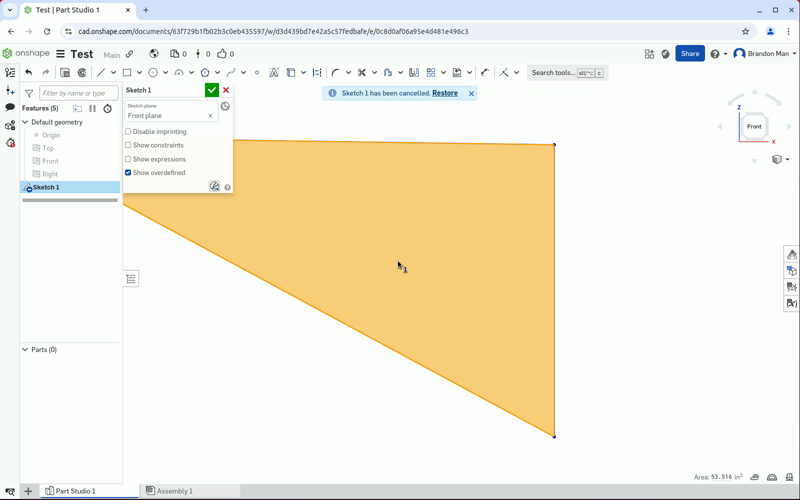
scroll(-6)
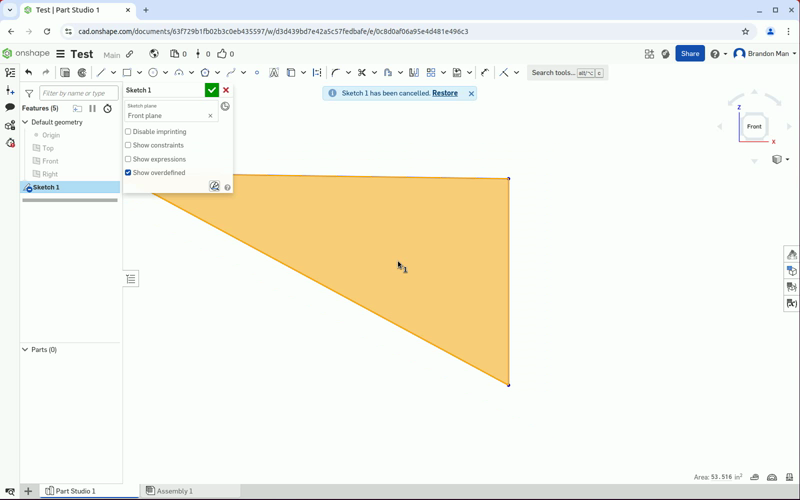
scroll(-6)
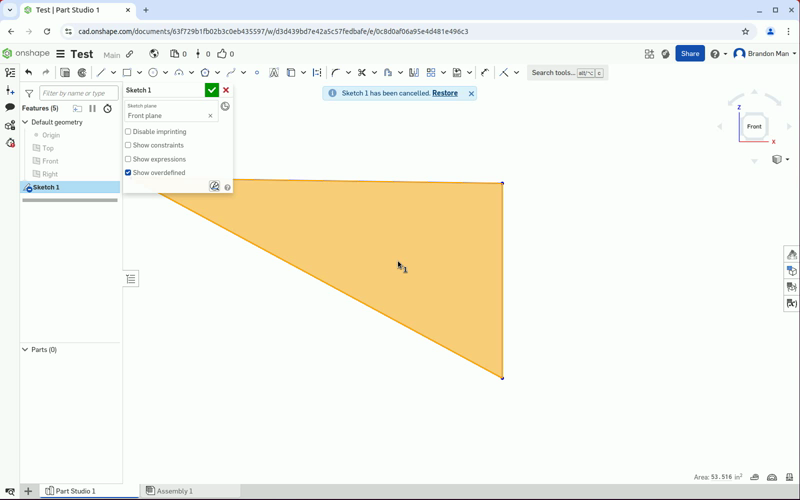
scroll(-6)
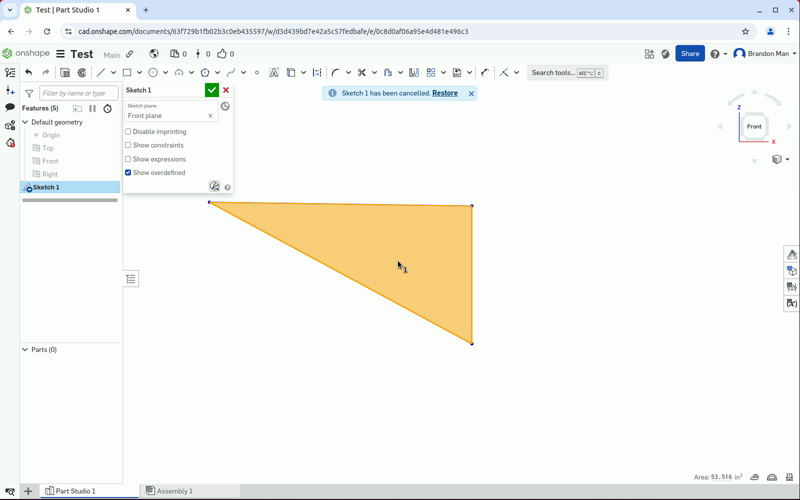
scroll(-6)
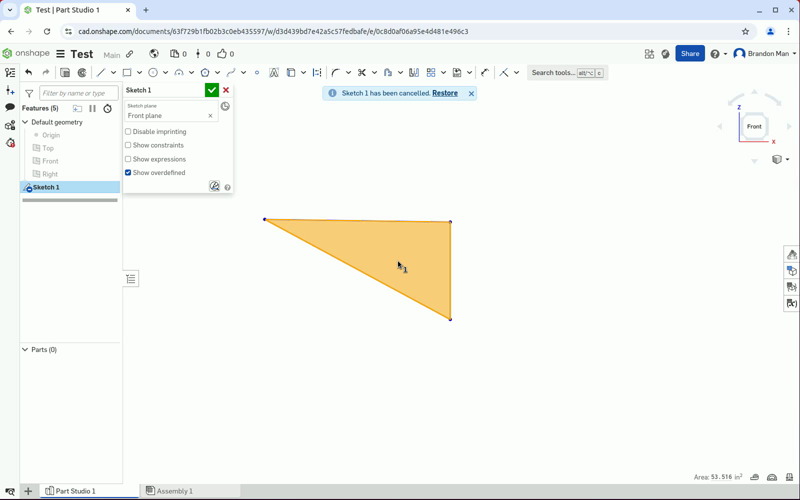
scroll(-6)
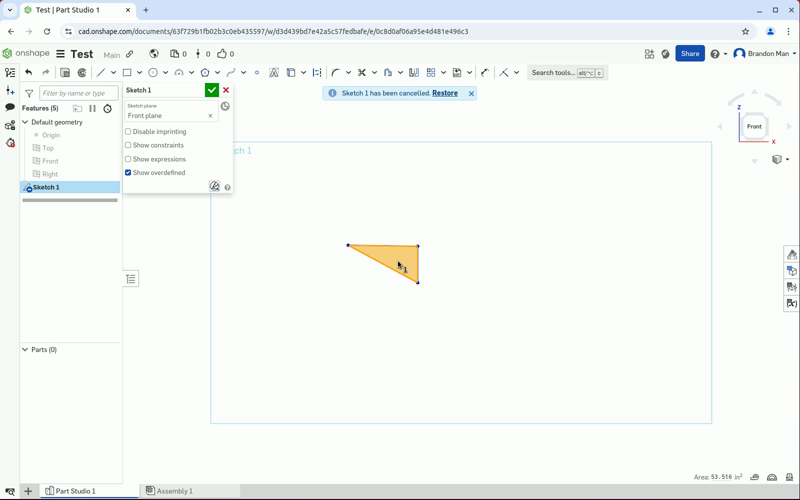
mouse_move(73, 352)
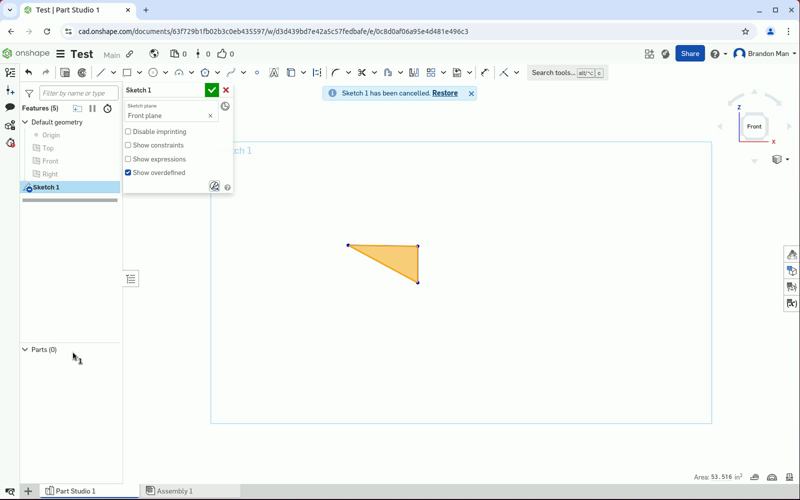
key(shift+y)
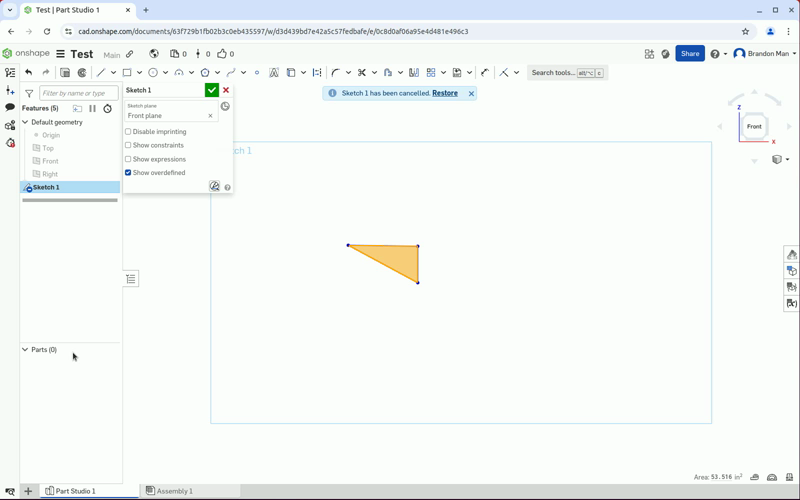
key(shift+e)
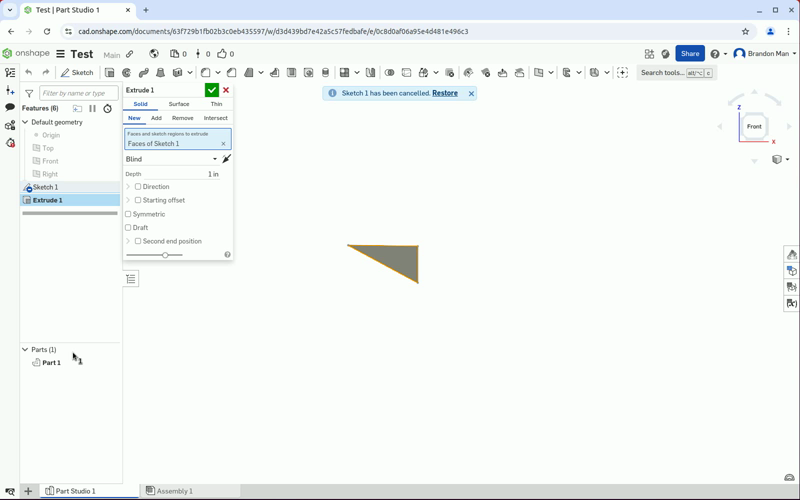
mouse_move(143, 106)
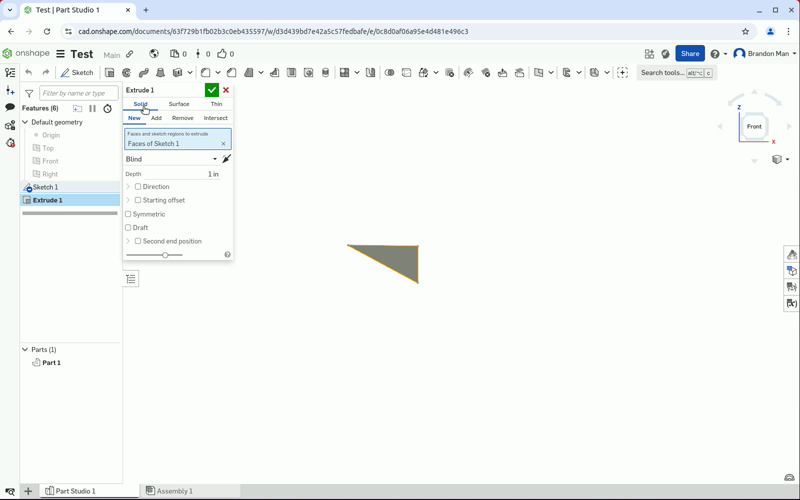
click(143, 106)
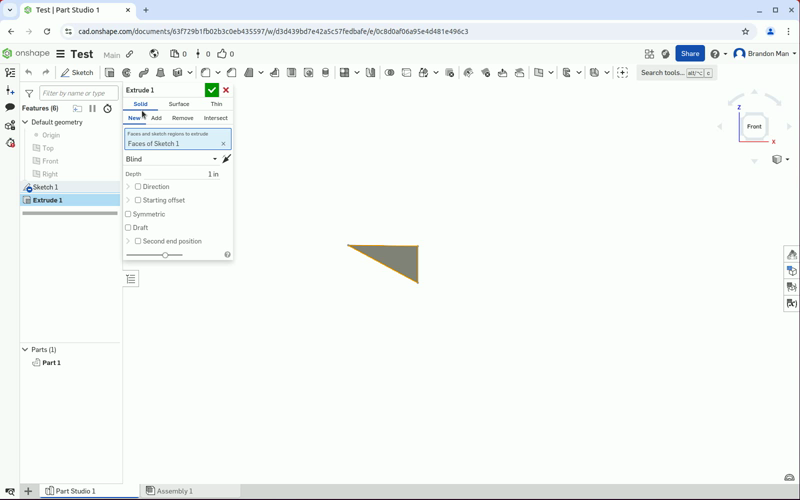
mouse_move(137, 120)
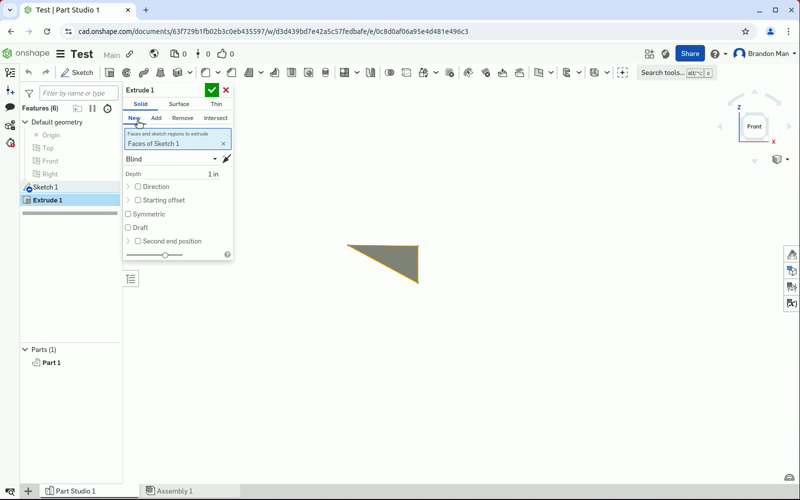
click(137, 120)
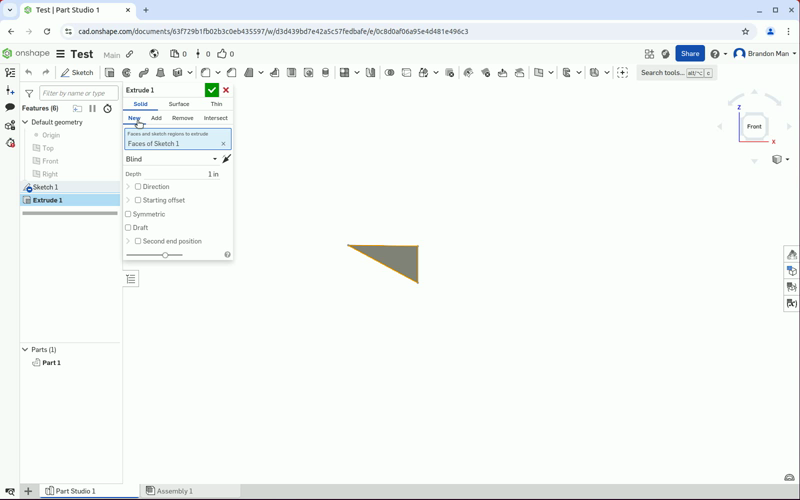
key(tab, 4)
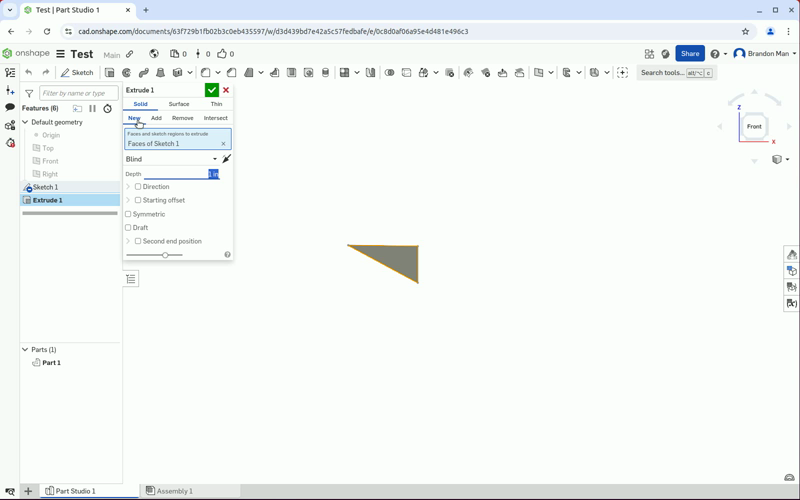
text(1.444)
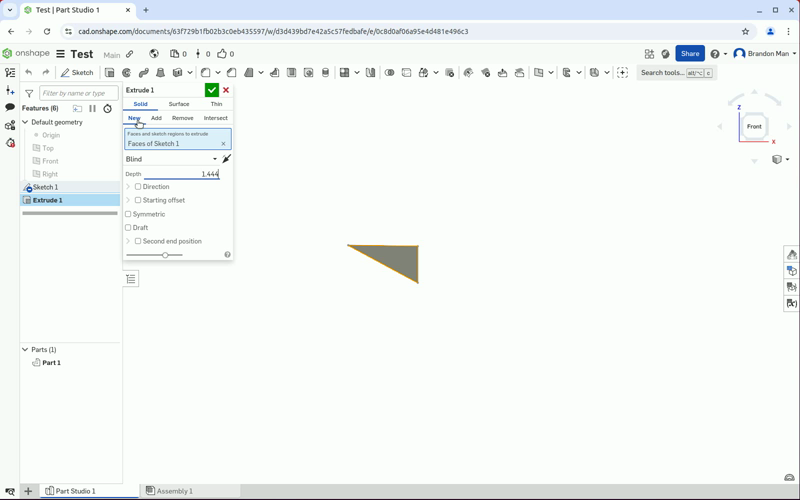
key(enter)
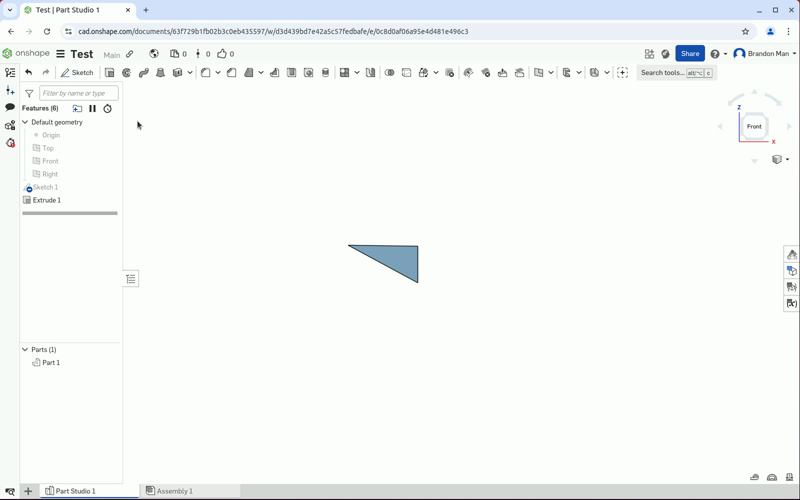
key(shift+h)
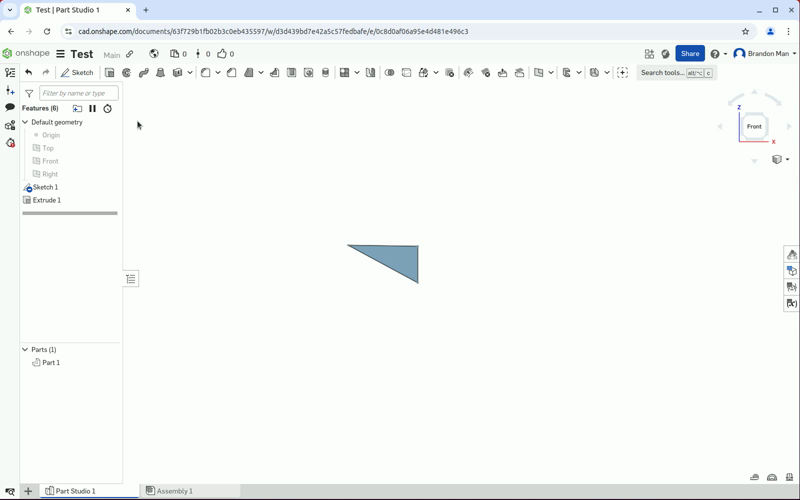
key(shift+h)
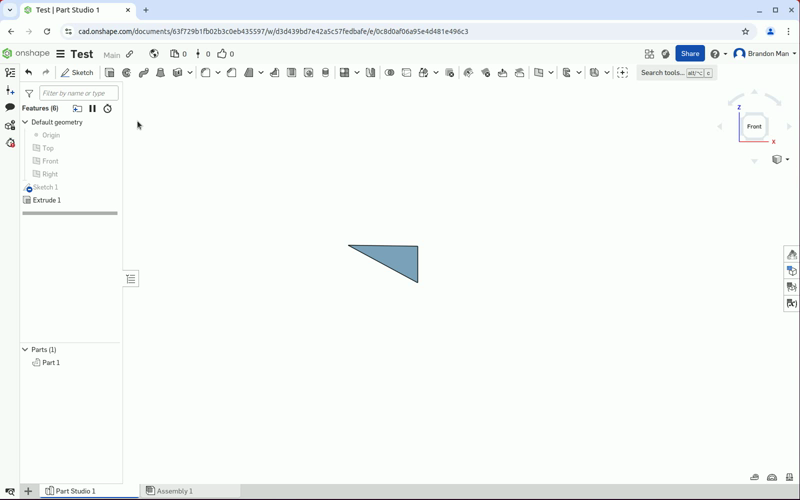
mouse_move(73, 189)
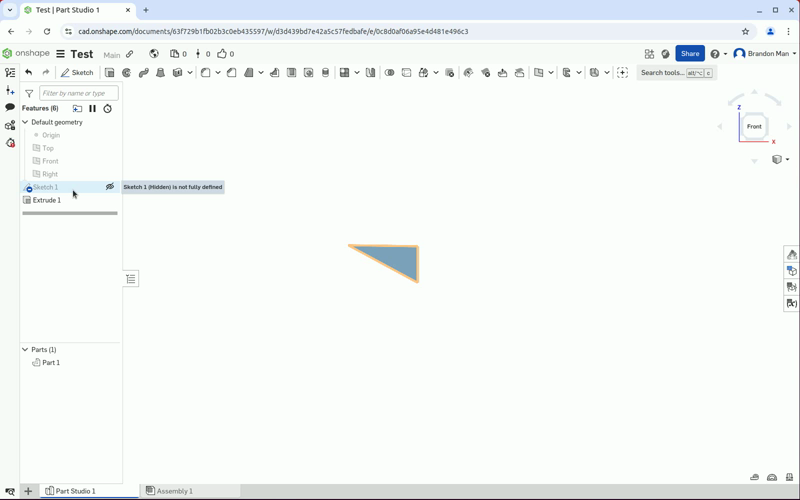
click(73, 189)
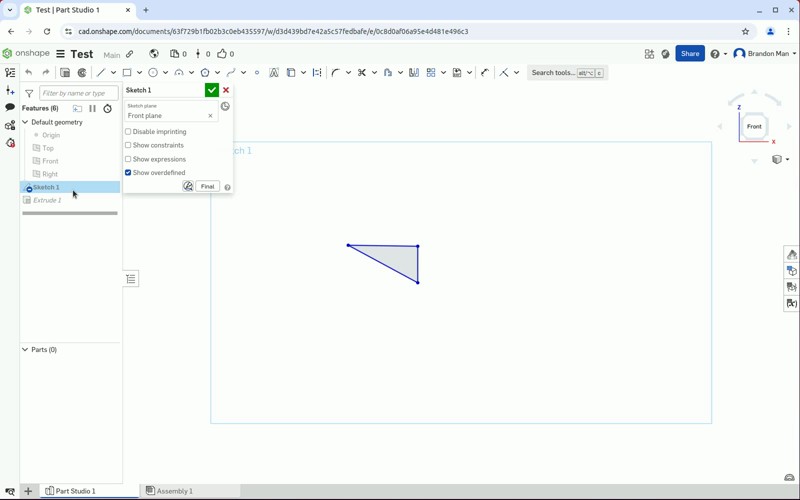
mouse_move(229, 92)
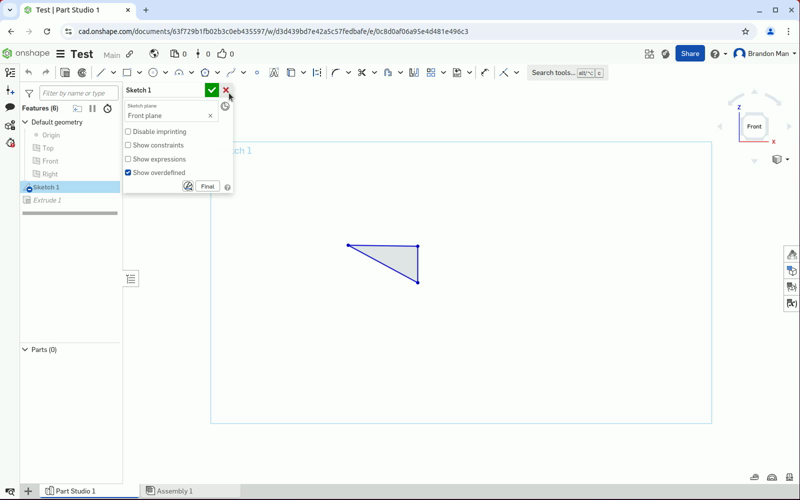
click(229, 92)
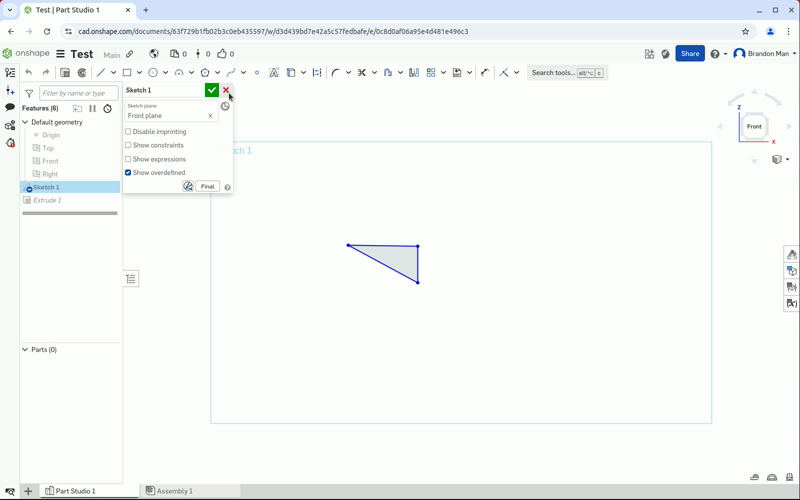
key(shift+s)
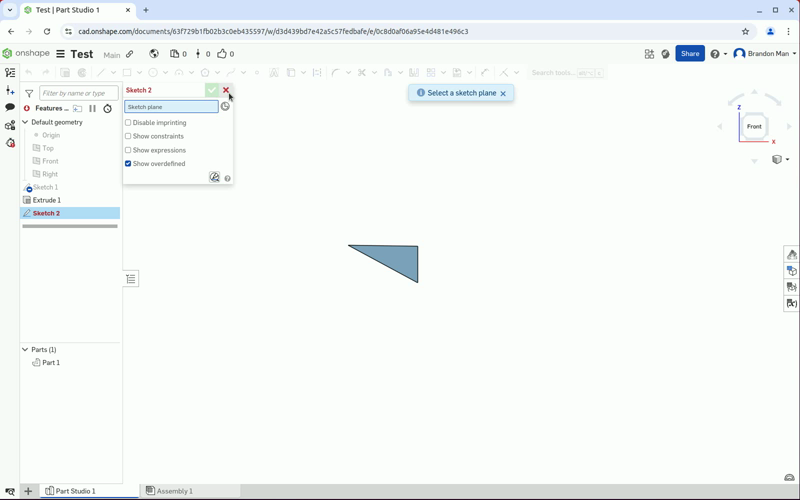
mouse_move(73, 163)
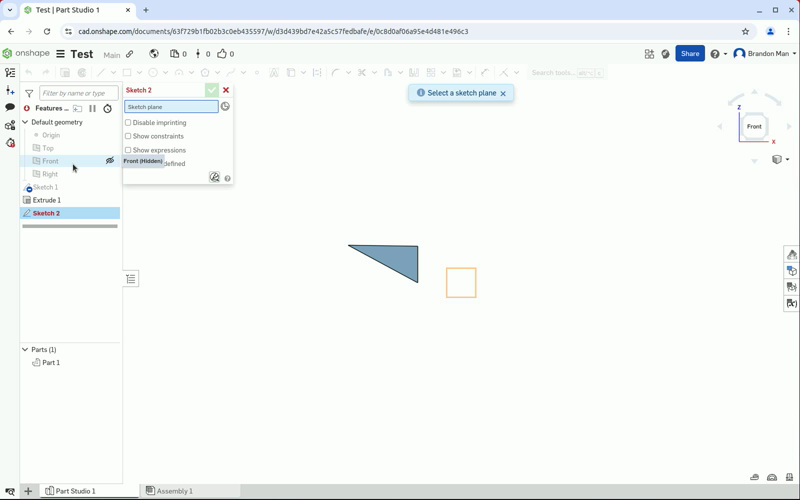
click(73, 163)
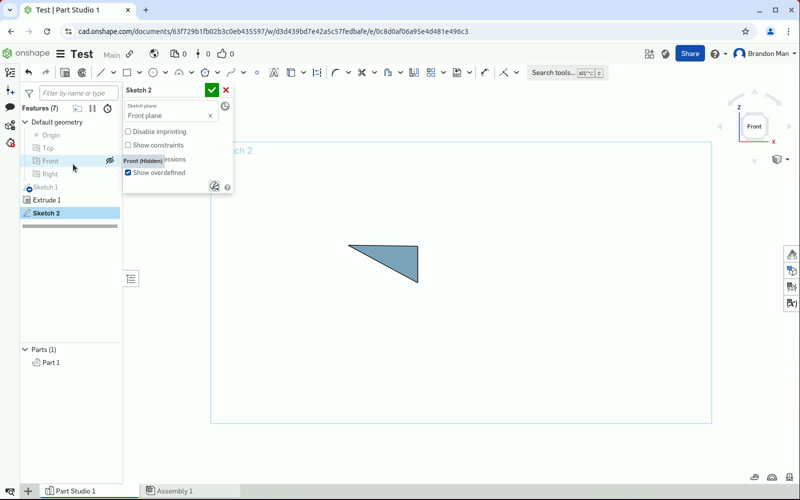
mouse_move(73, 352)
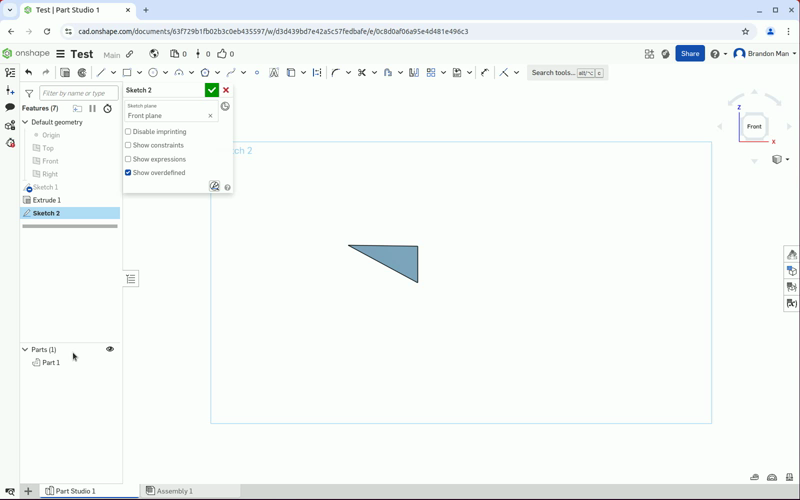
key(y)
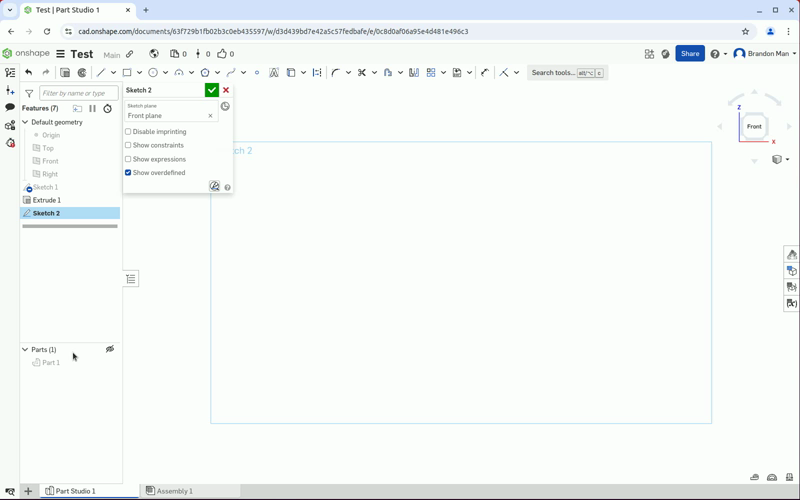
key(l)
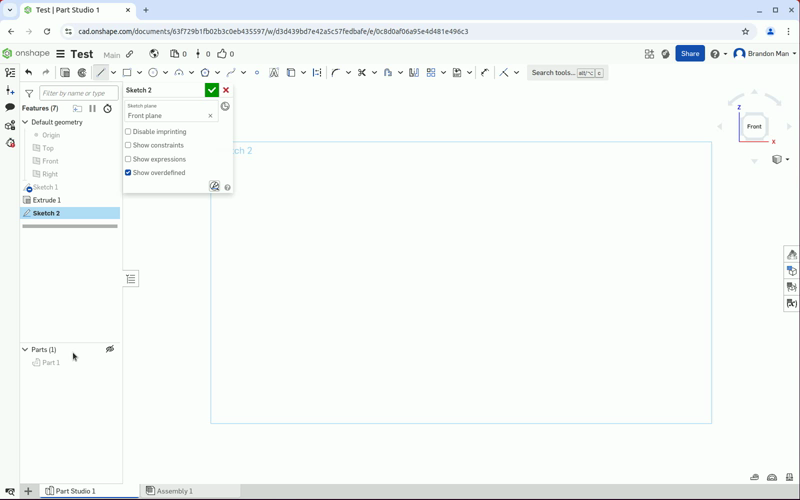
key_down(shift)
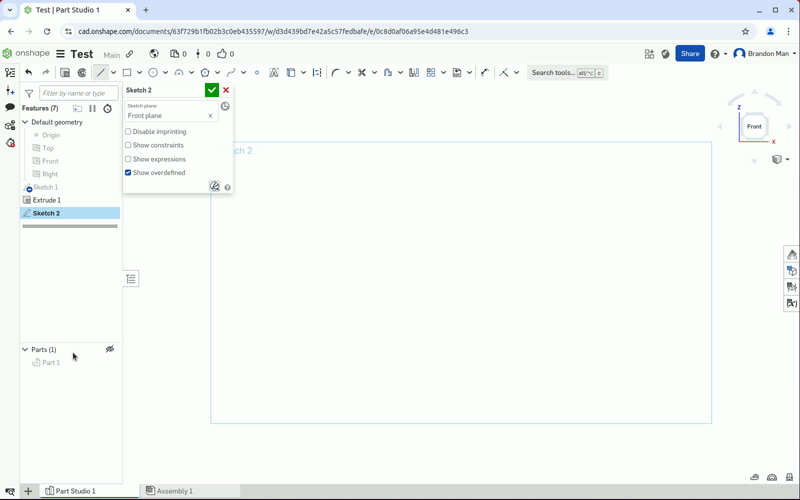
mouse_move(502, 282)
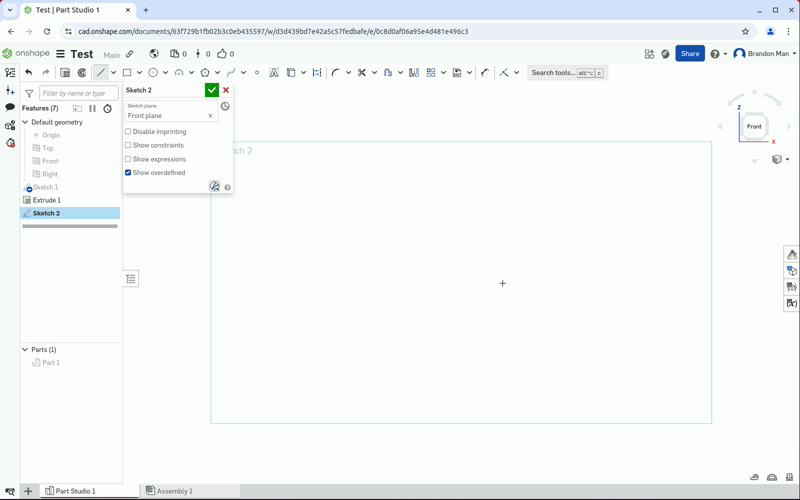
click(502, 282)
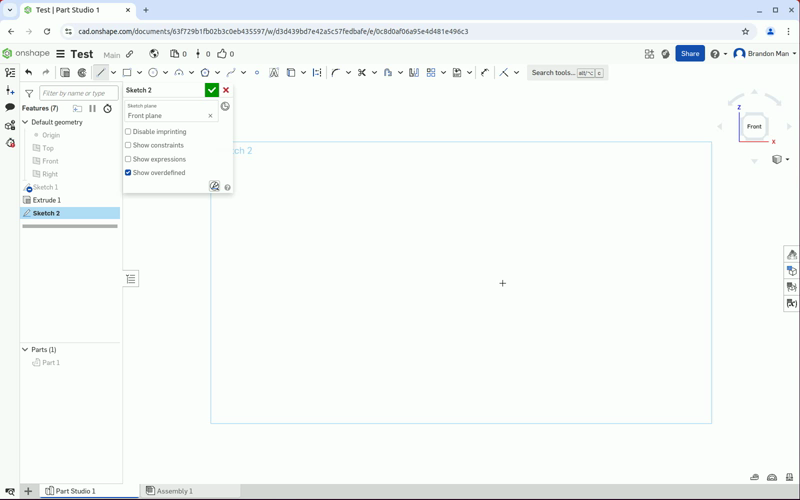
key_up(shift)
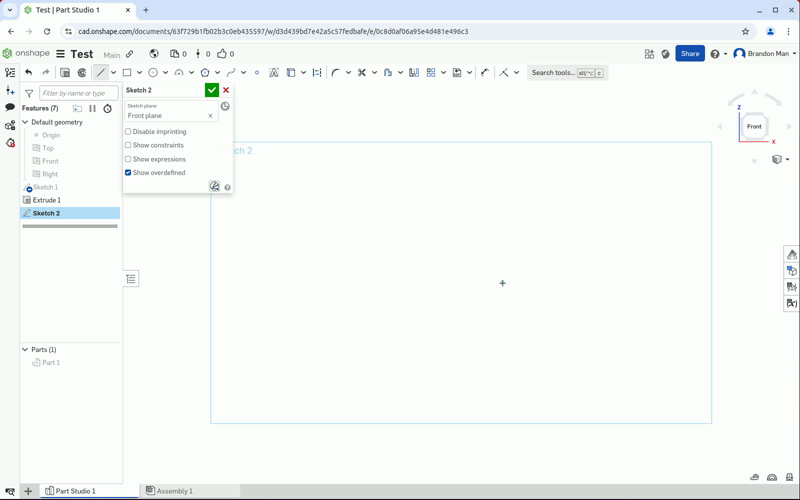
key_down(shift)
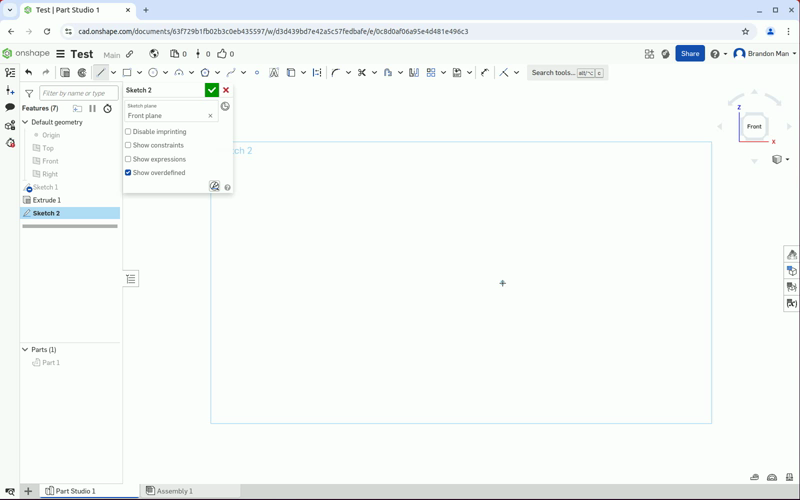
mouse_move(572, 244)
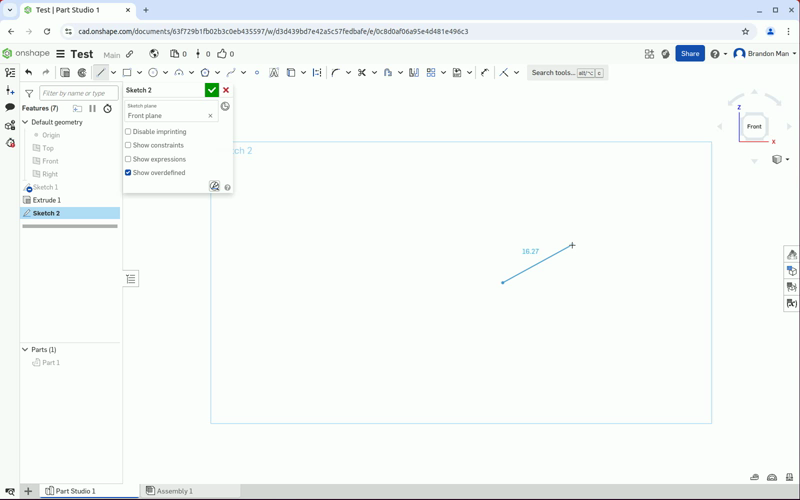
click(572, 244)
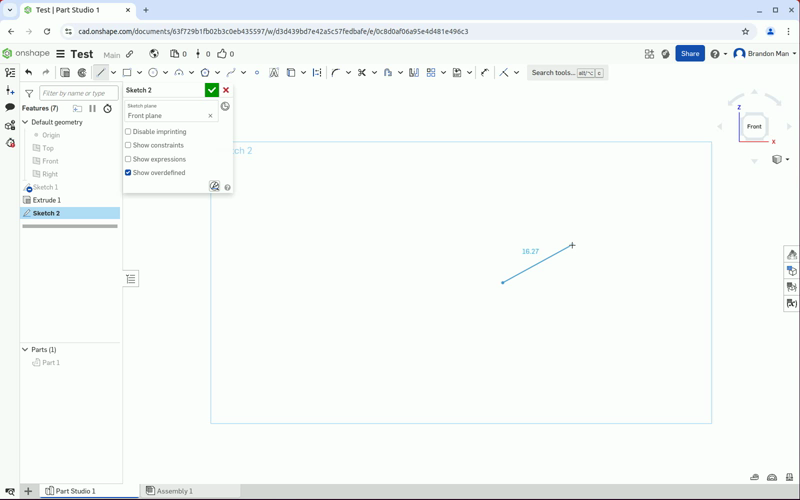
key_up(shift)
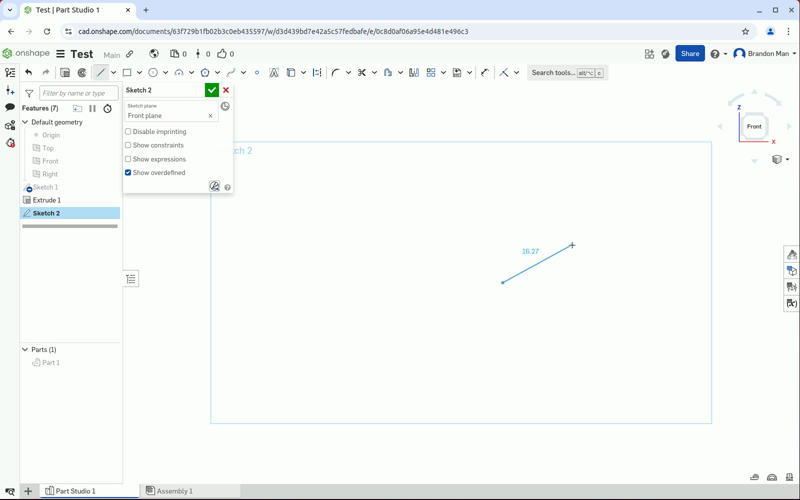
key_down(shift)
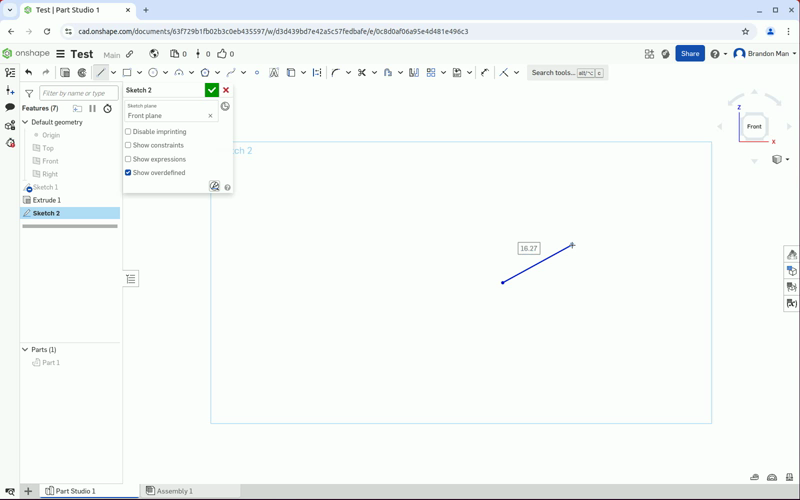
mouse_move(502, 244)
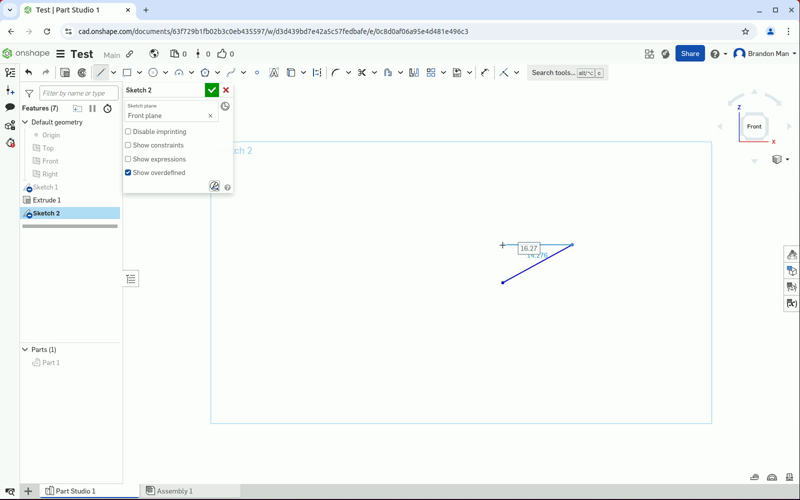
click(502, 244)
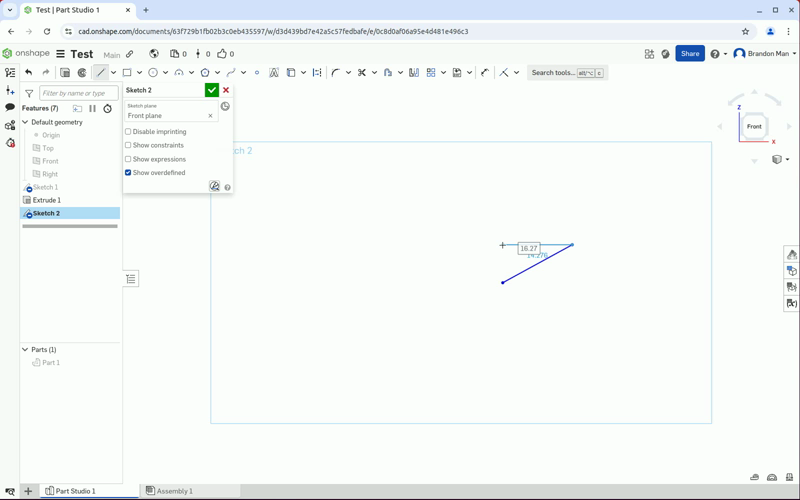
key_up(shift)
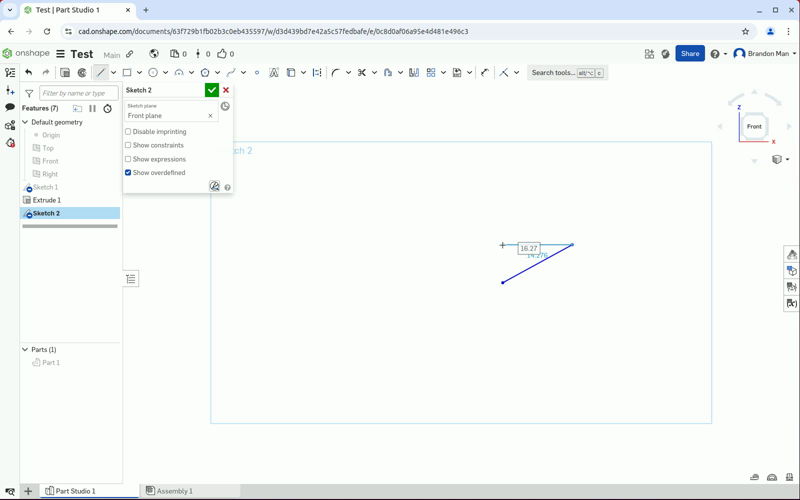
mouse_move(532, 244)
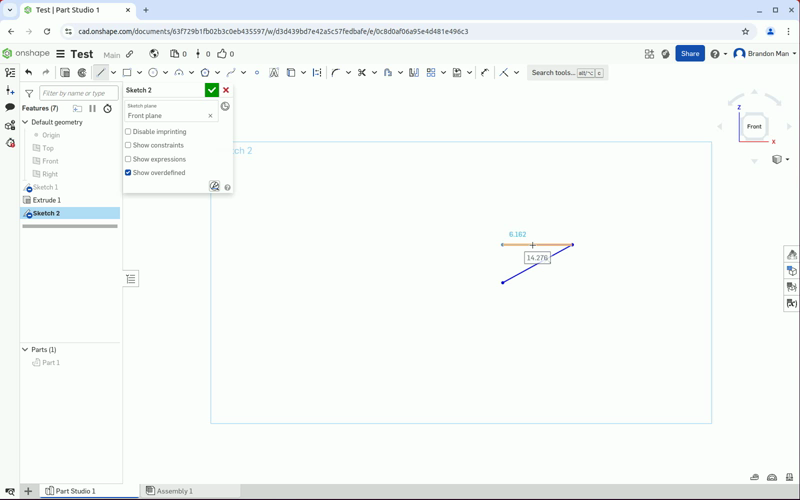
key_down(shift)
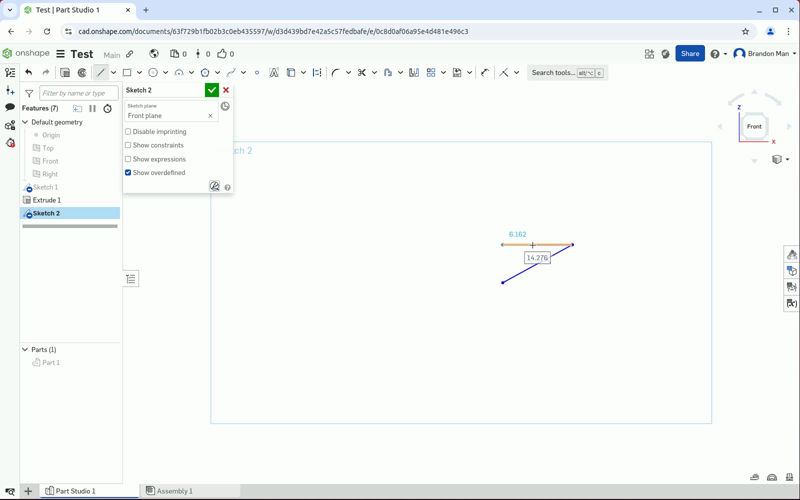
mouse_move(502, 282)
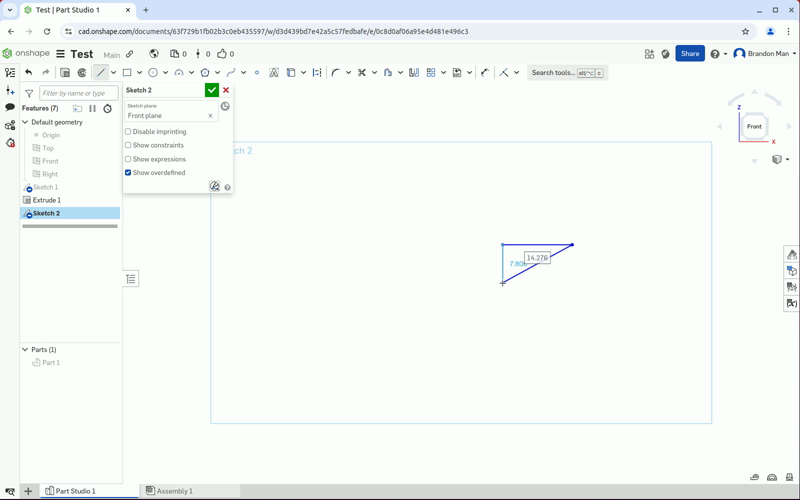
key_up(shift)
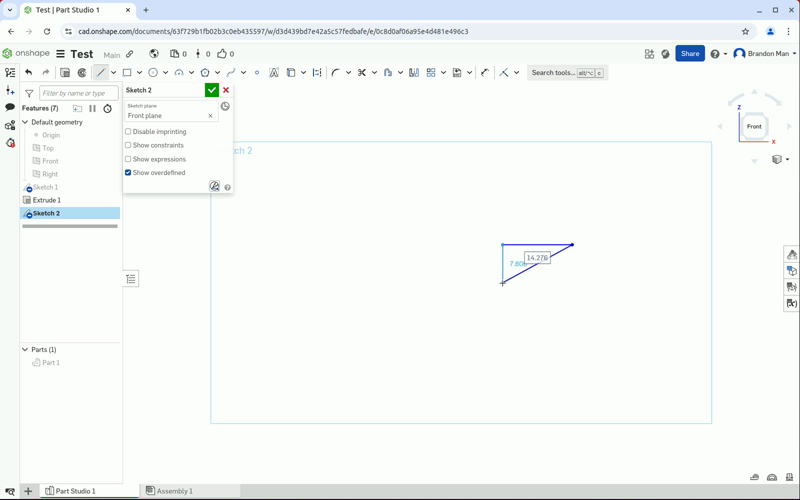
click(502, 282)
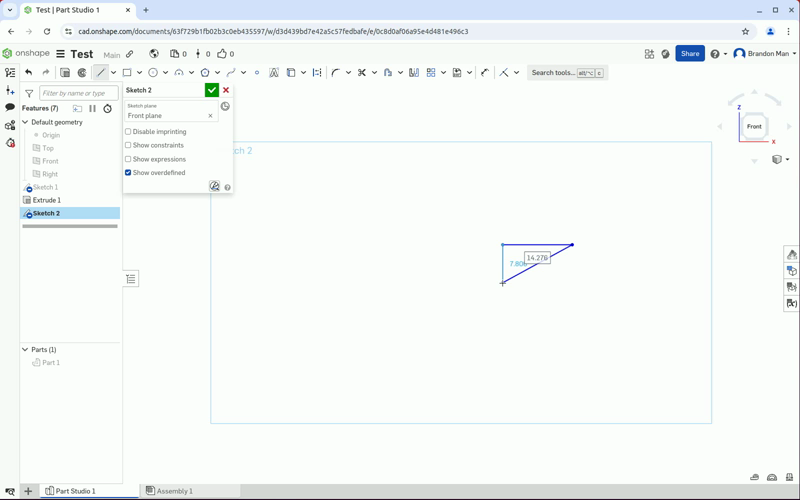
key(esc)
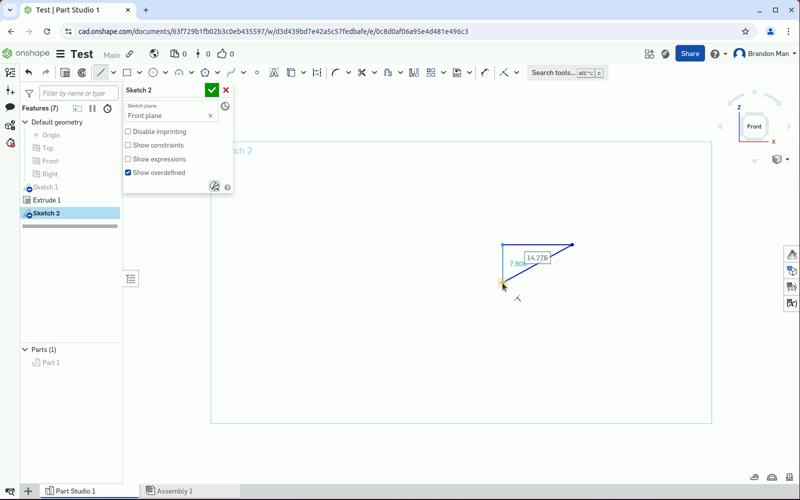
mouse_move(523, 249)
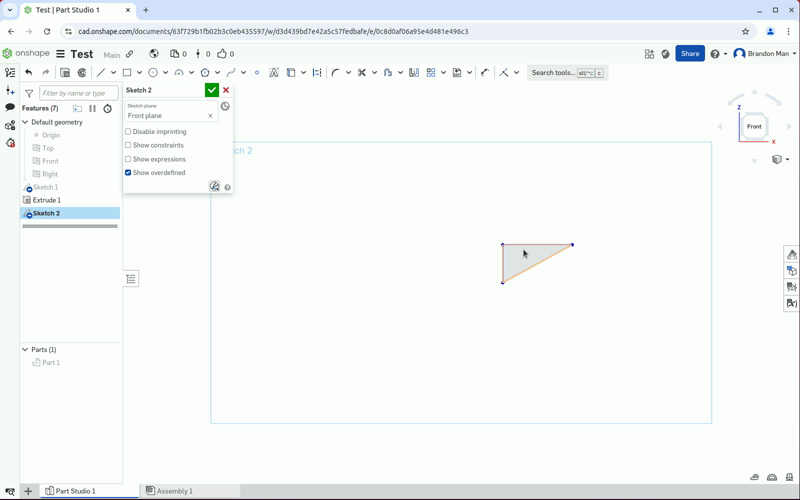
scroll(6)
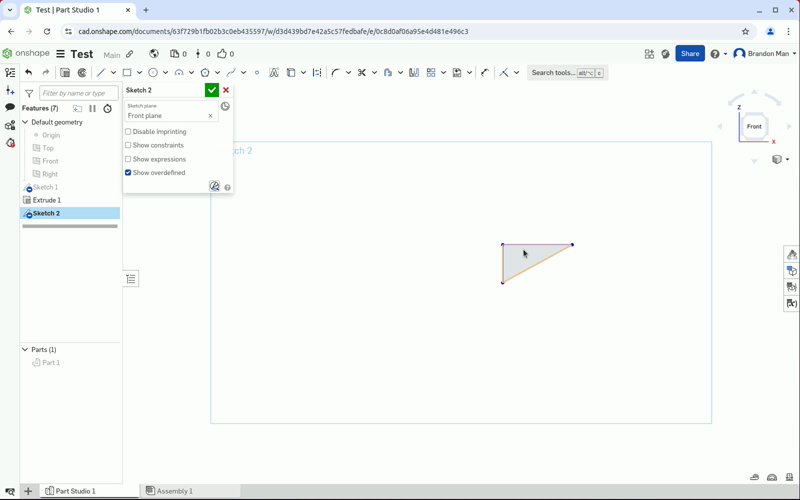
scroll(6)
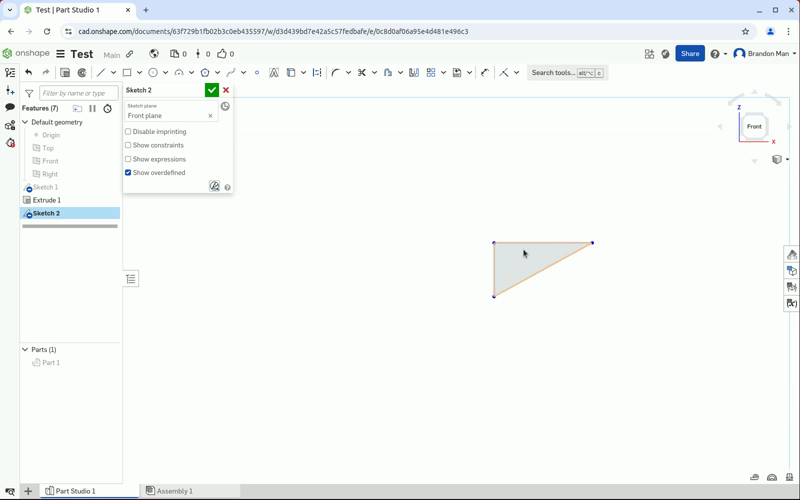
scroll(6)
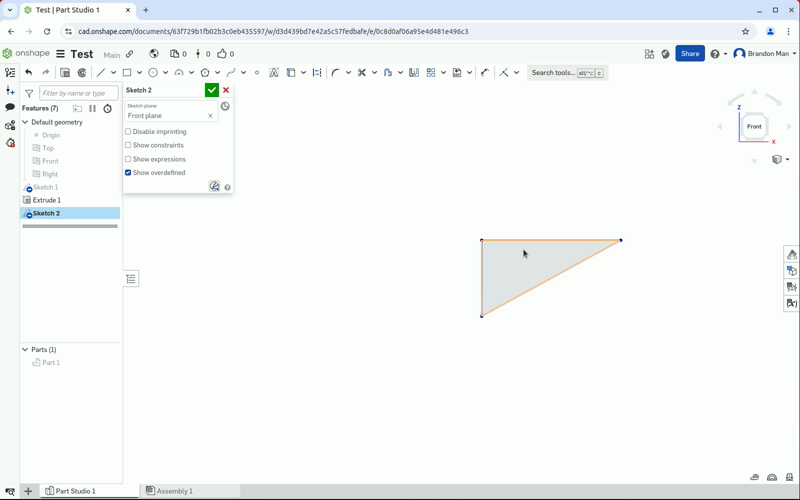
scroll(6)
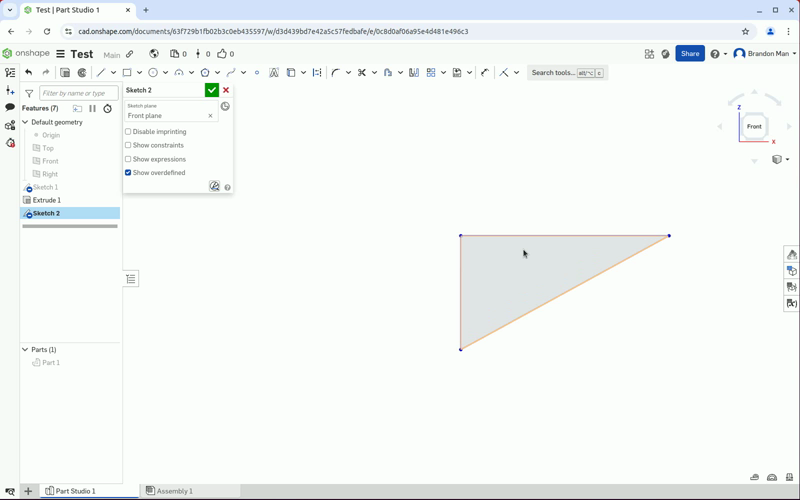
scroll(6)
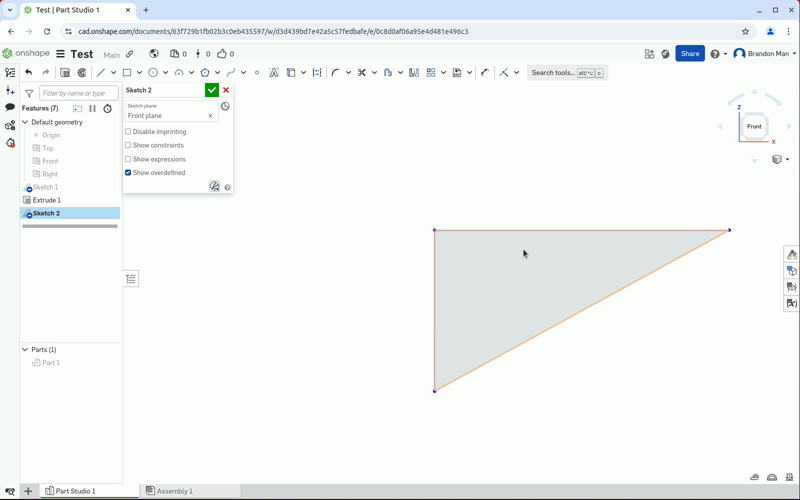
scroll(6)
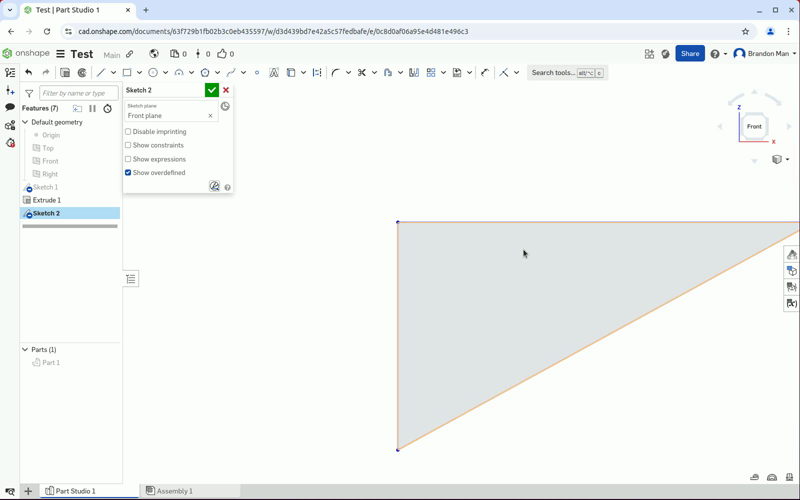
scroll(6)
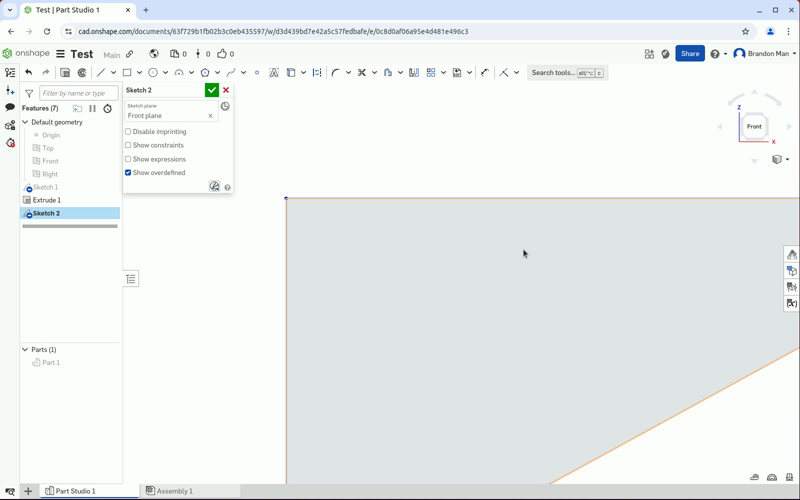
click(523, 249)
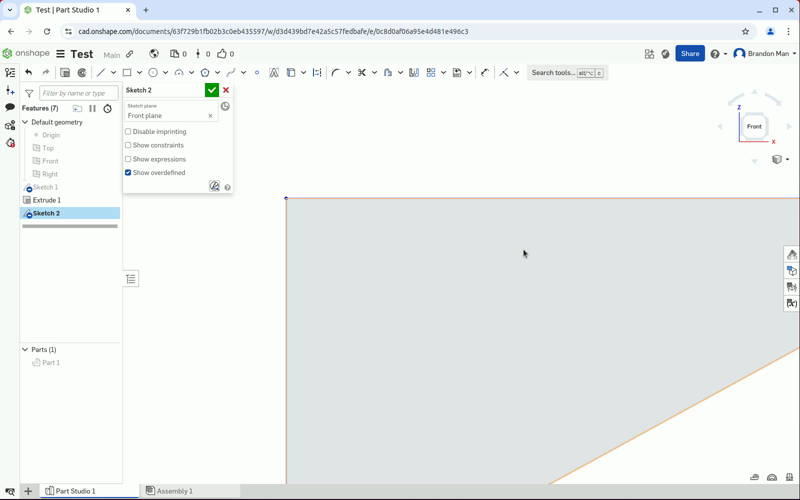
scroll(-6)
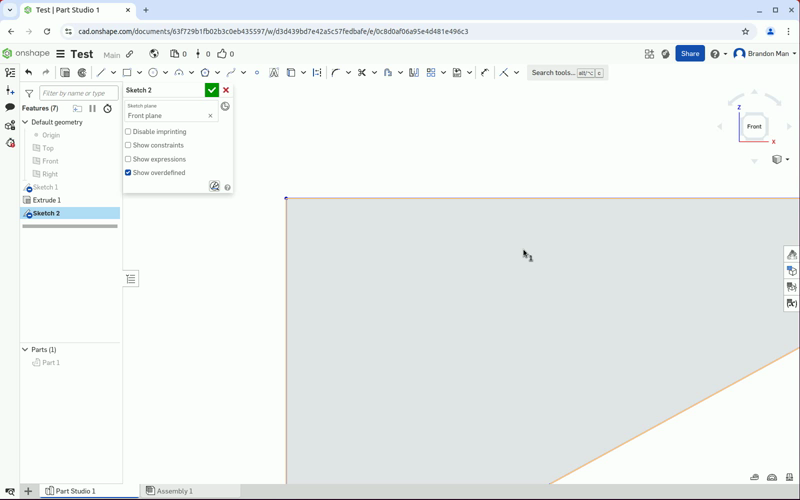
scroll(-6)
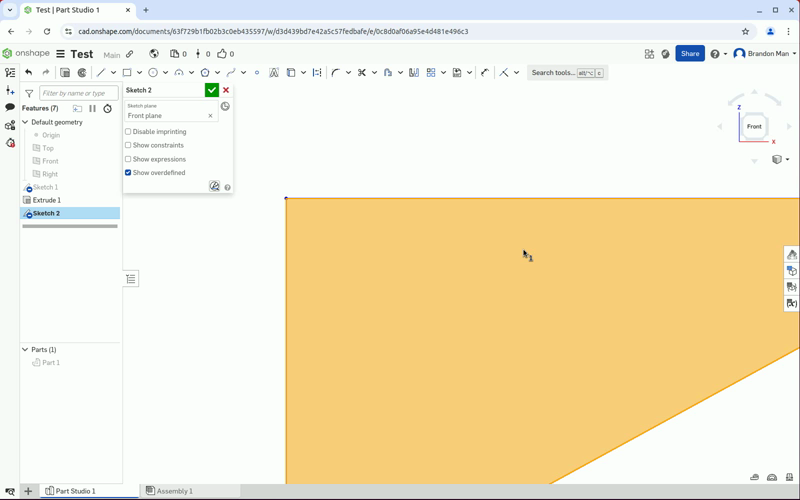
scroll(-6)
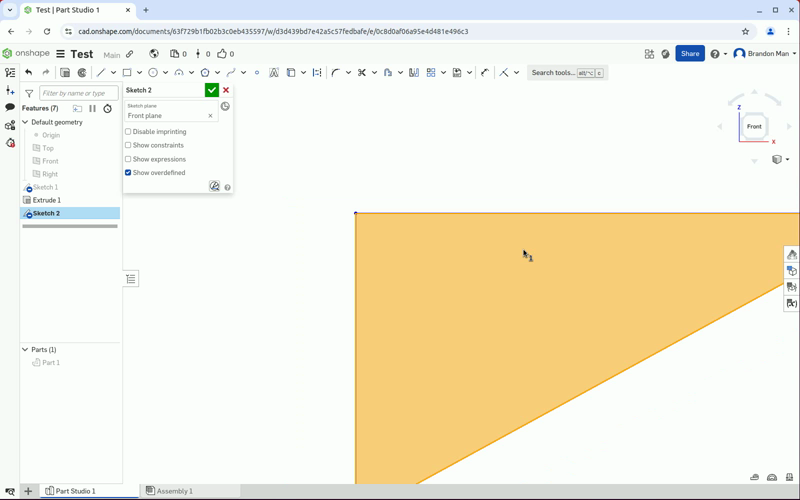
scroll(-6)
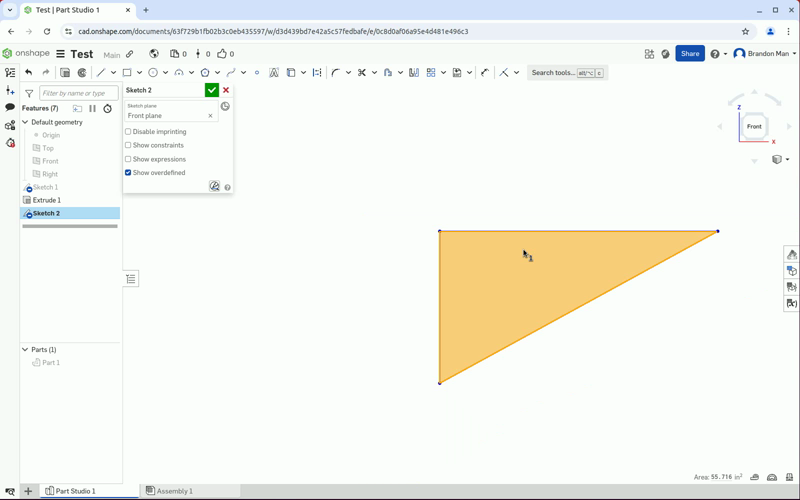
scroll(-6)
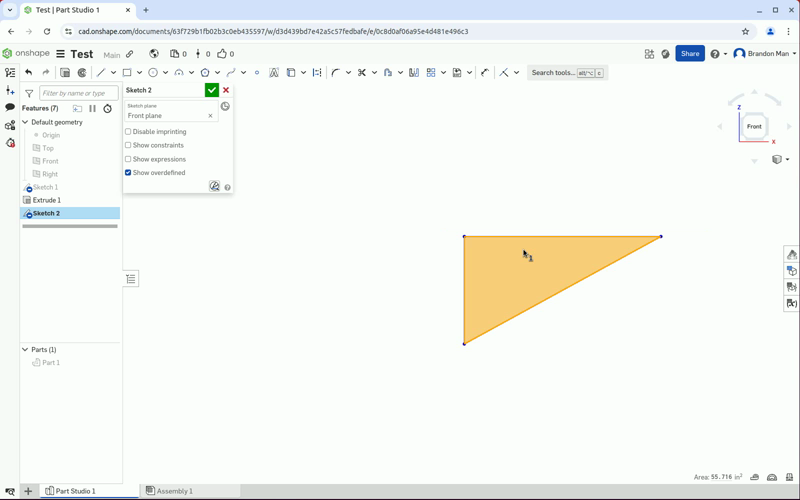
scroll(-6)
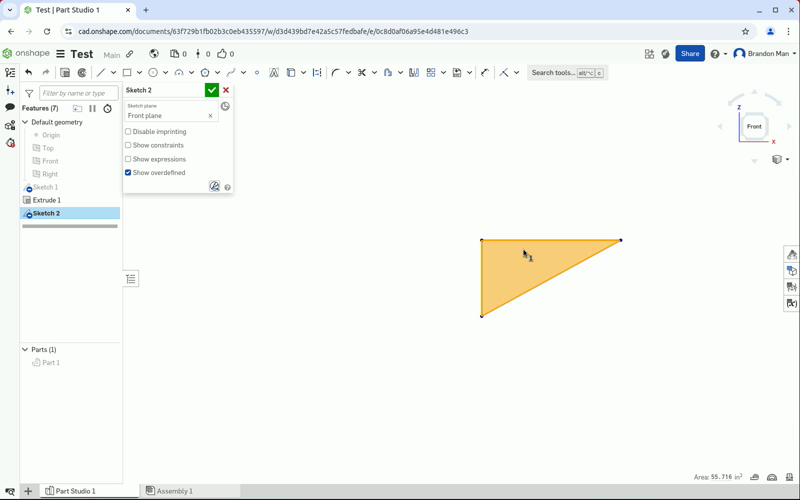
scroll(-6)
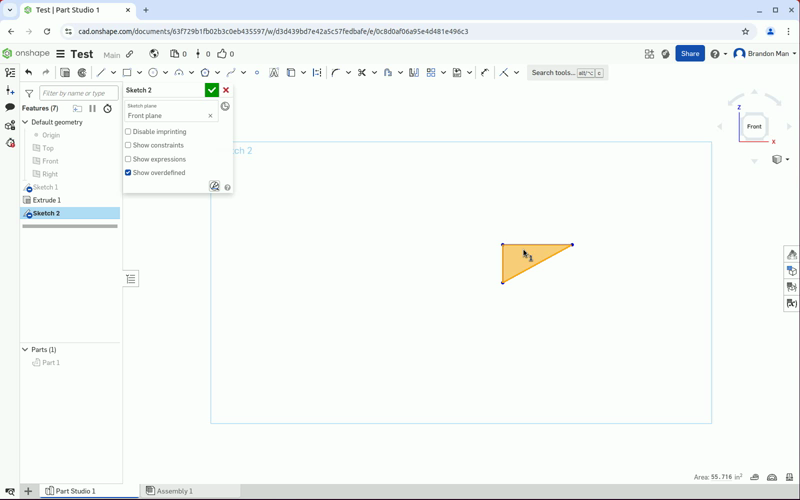
mouse_move(73, 352)
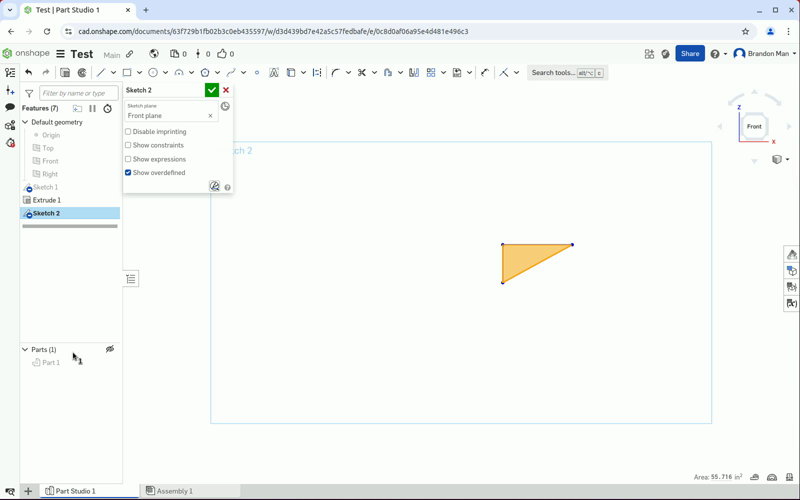
key(shift+y)
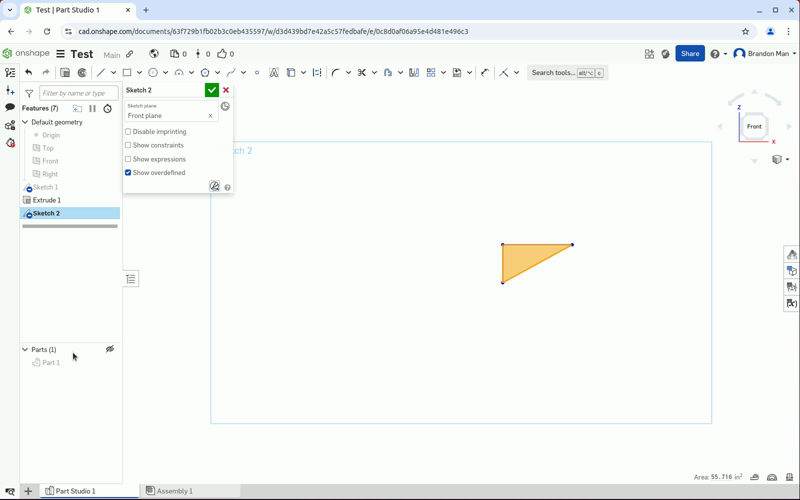
key(shift+e)
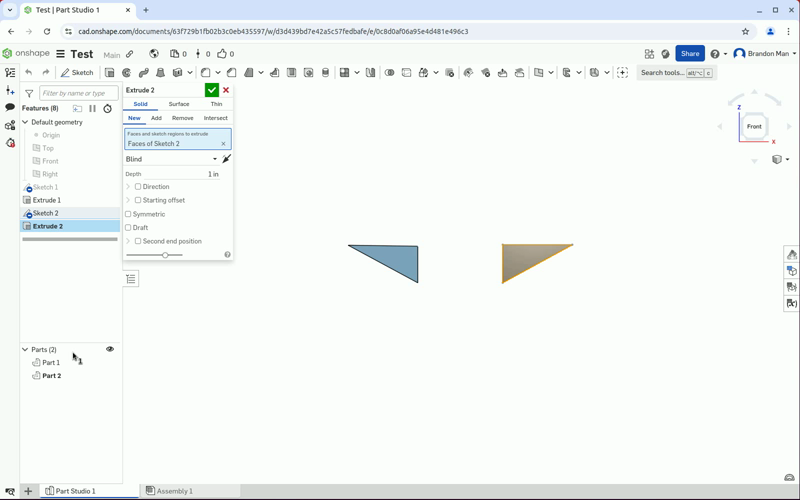
mouse_move(143, 106)
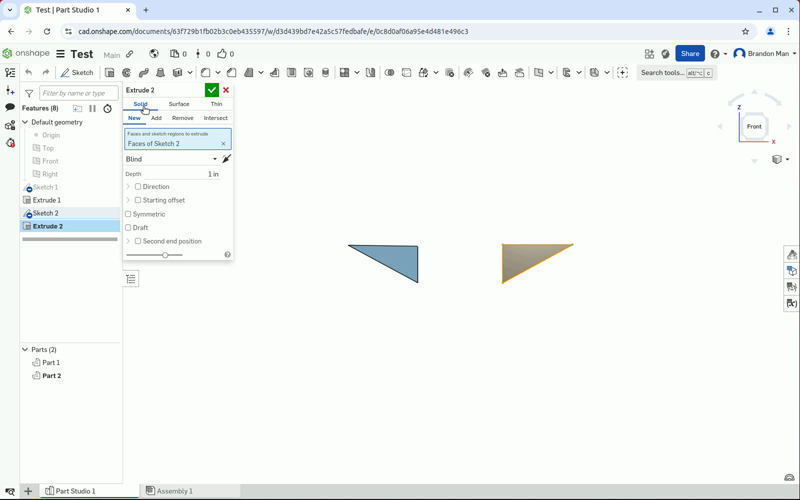
click(143, 106)
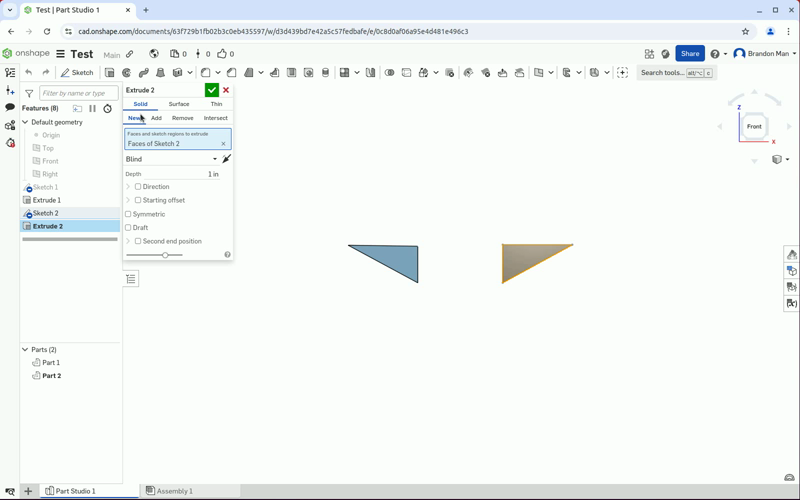
mouse_move(137, 120)
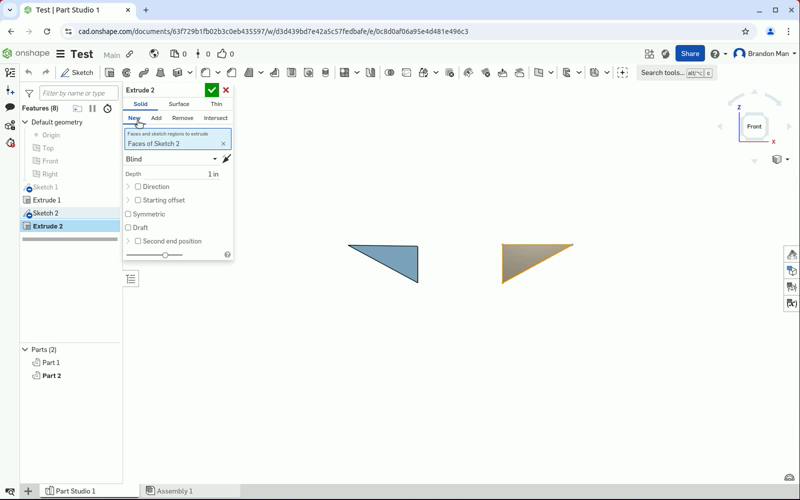
click(137, 120)
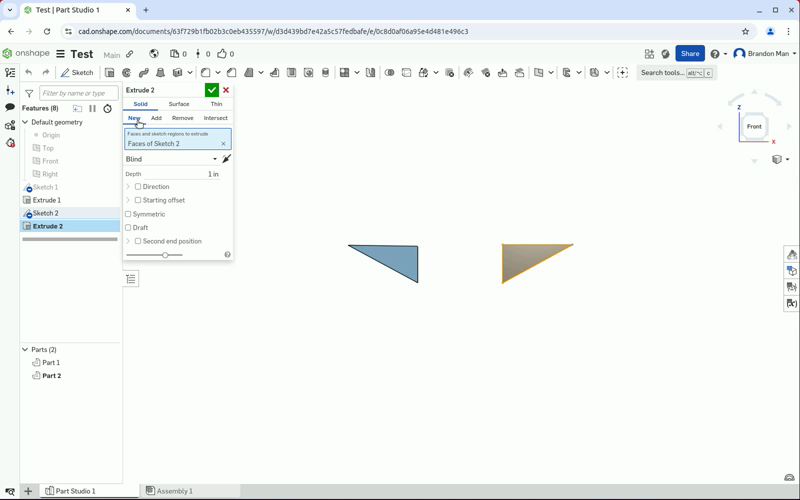
key(tab, 4)
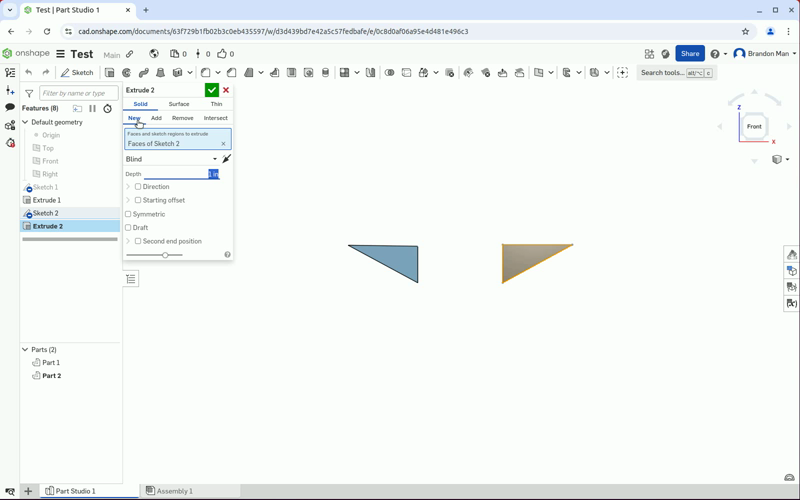
text(1.444)
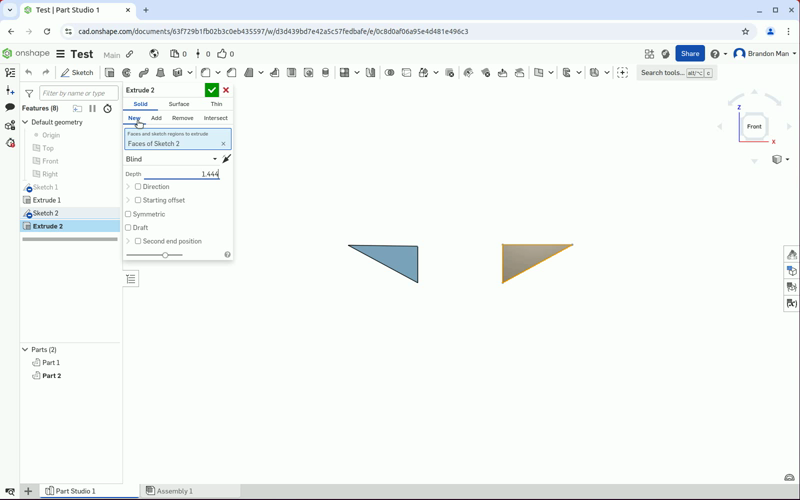
key(enter)
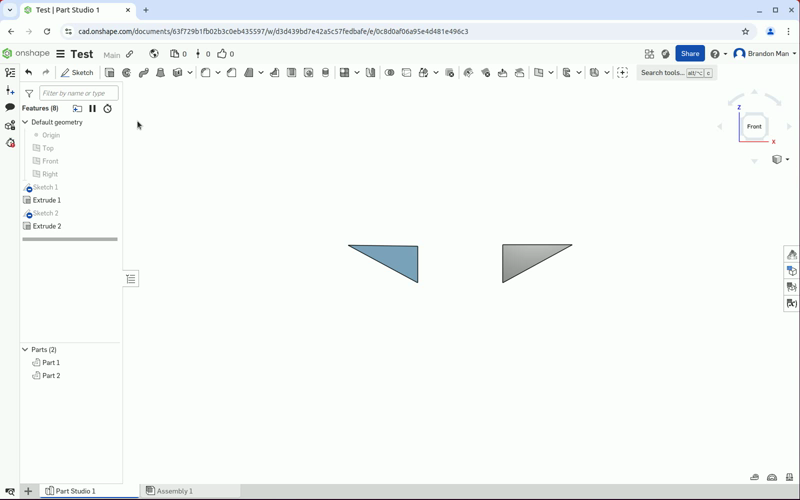
key(shift+h)
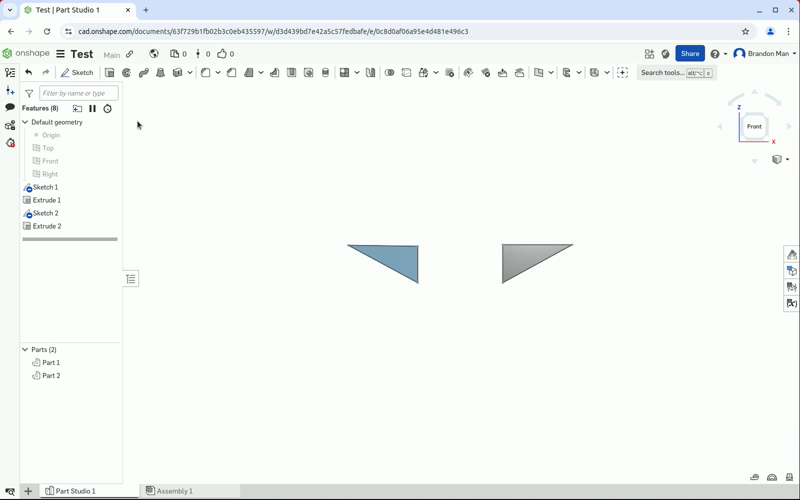
key(shift+h)
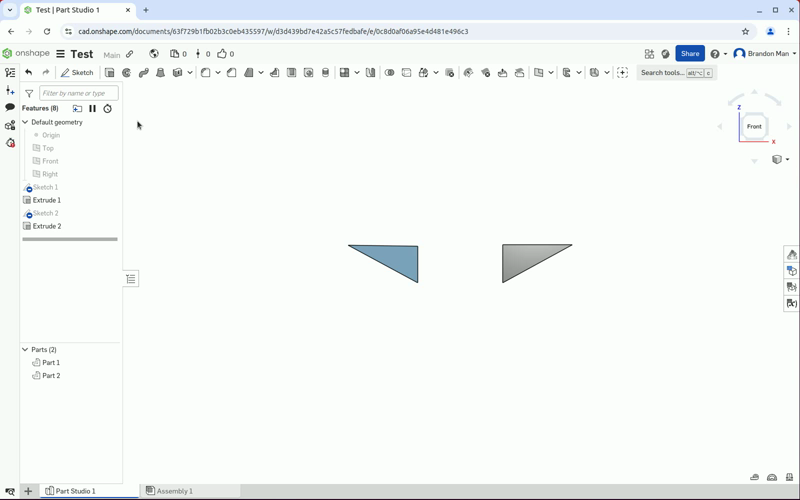
mouse_move(73, 189)
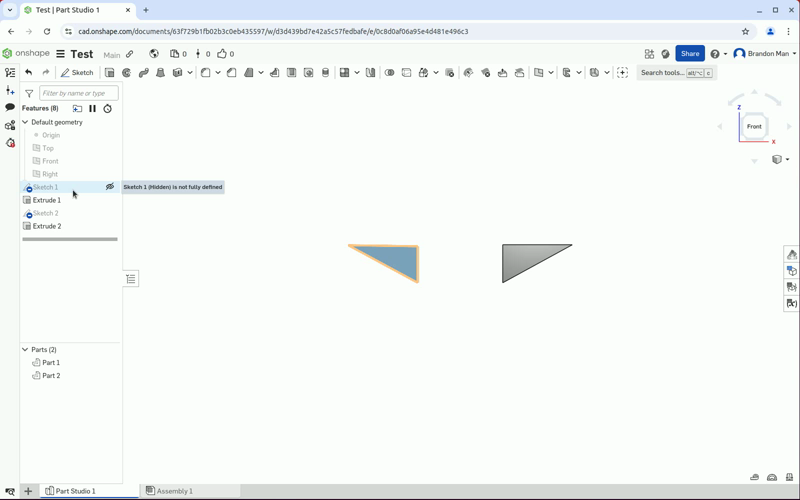
click(73, 189)
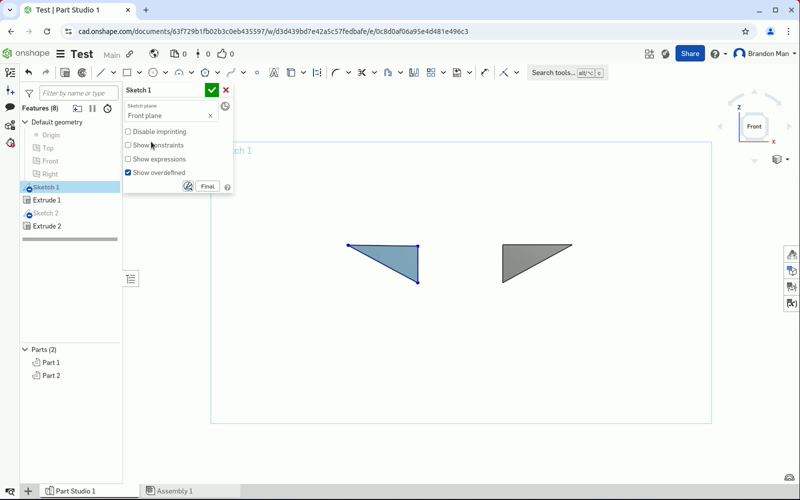
mouse_move(229, 92)
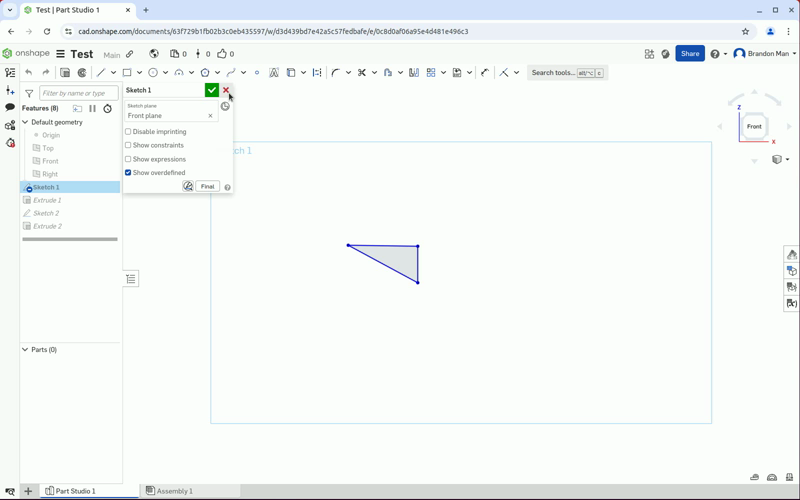
click(229, 92)
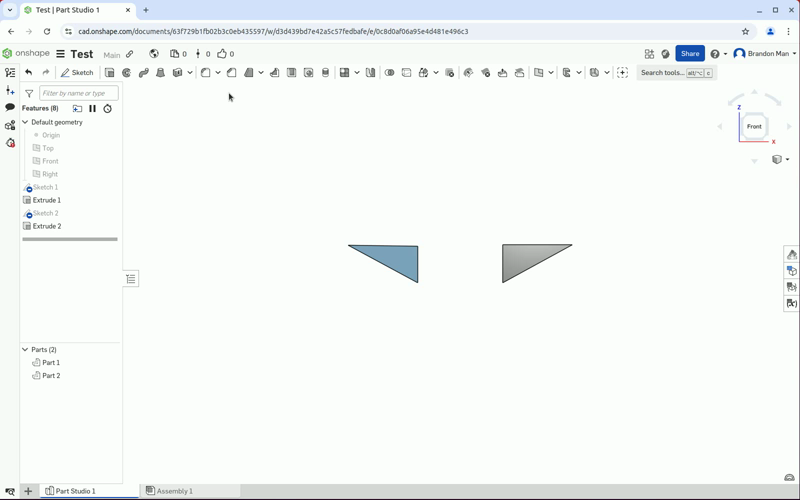
mouse_move(73, 352)
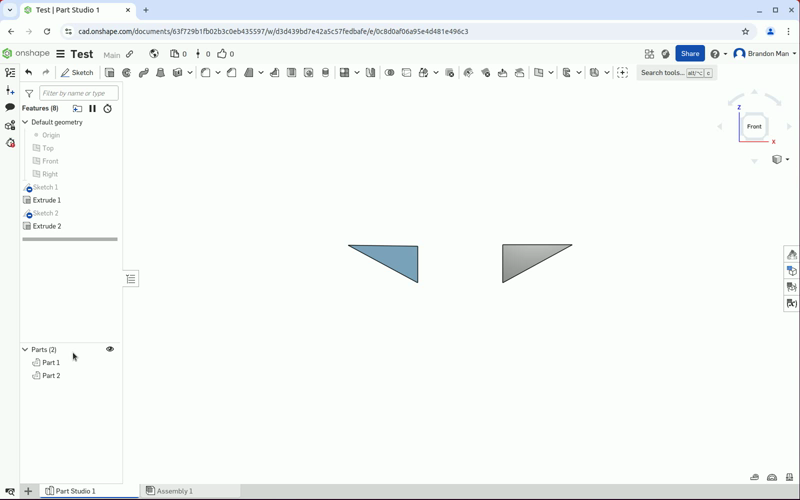
key(y)
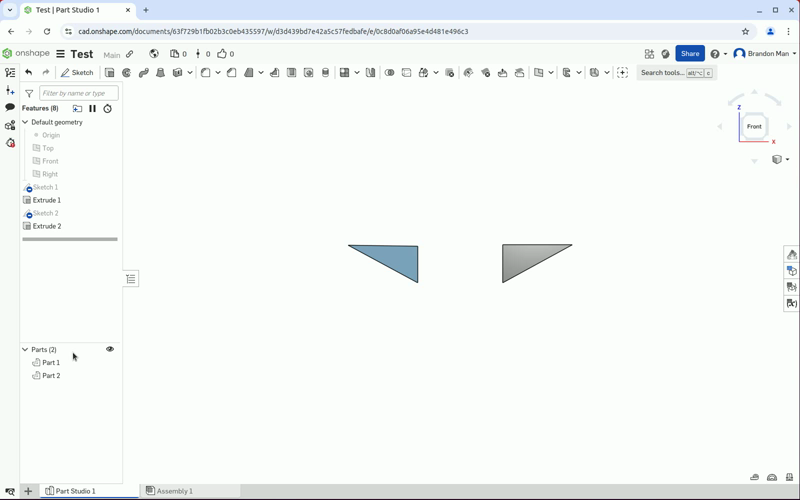
key(shift+p)
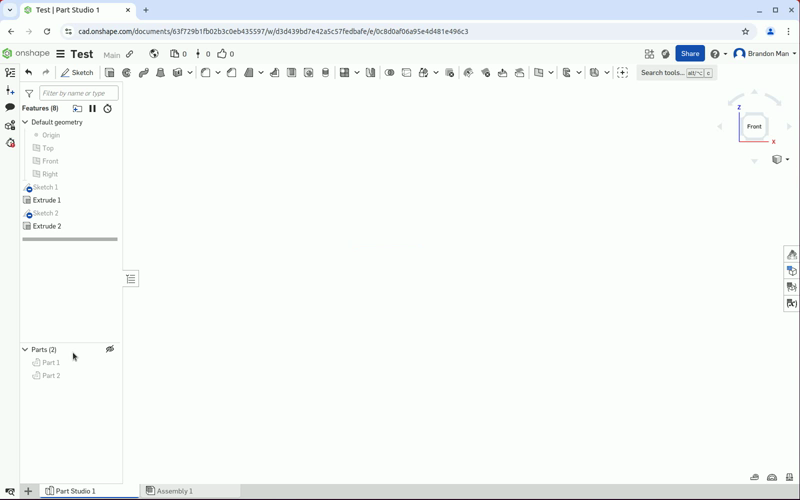
key(space)
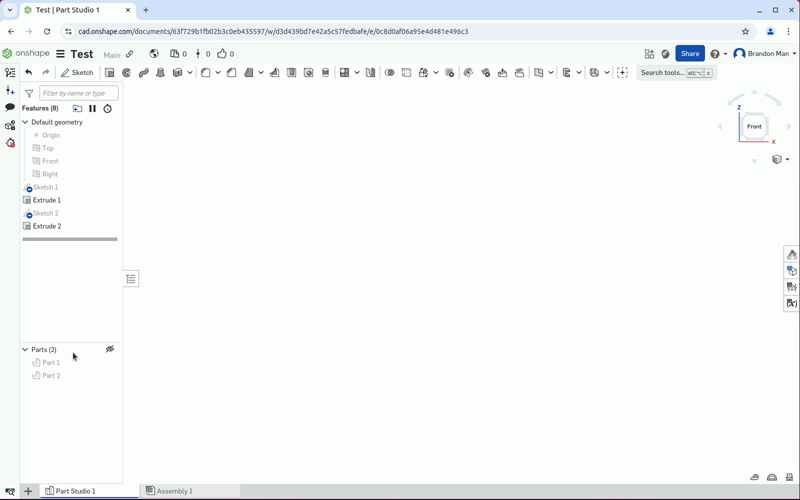
key_down(shift)
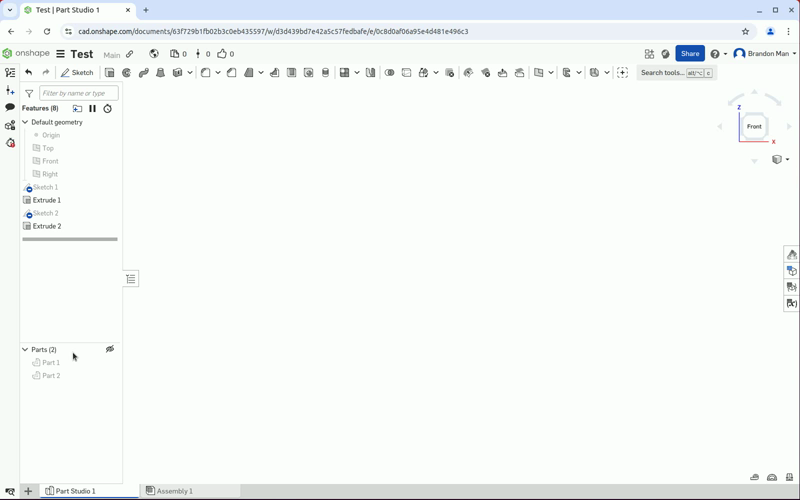
key(down)
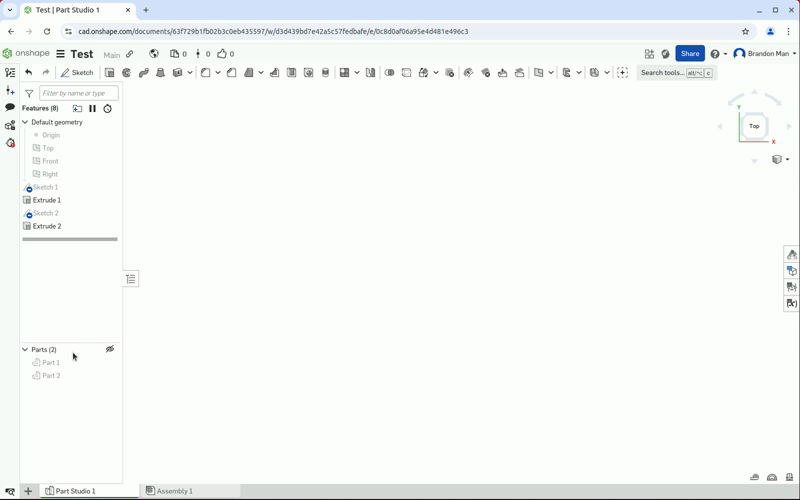
key_up(shift)
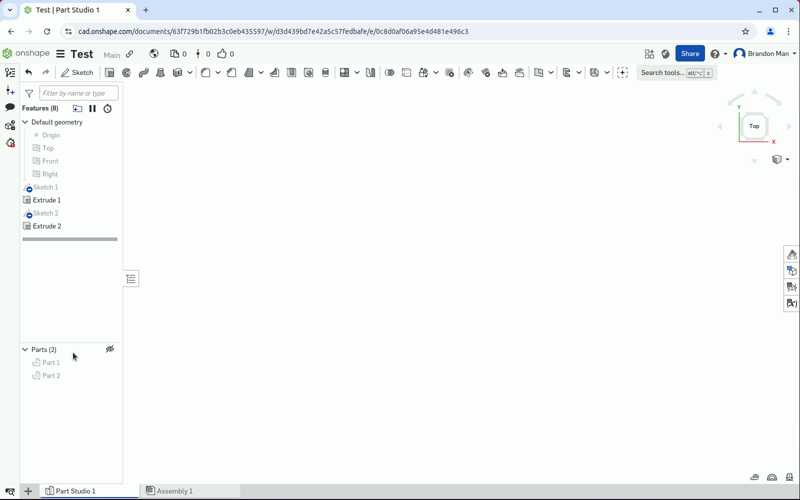
mouse_move(73, 352)
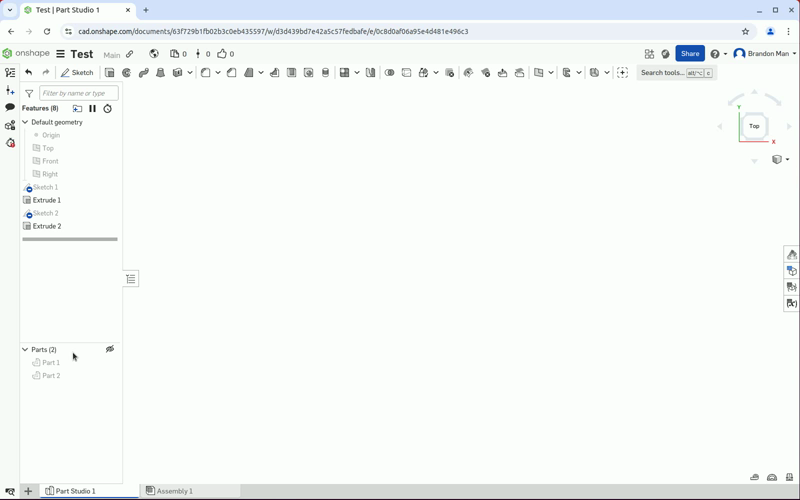
key(shift+y)
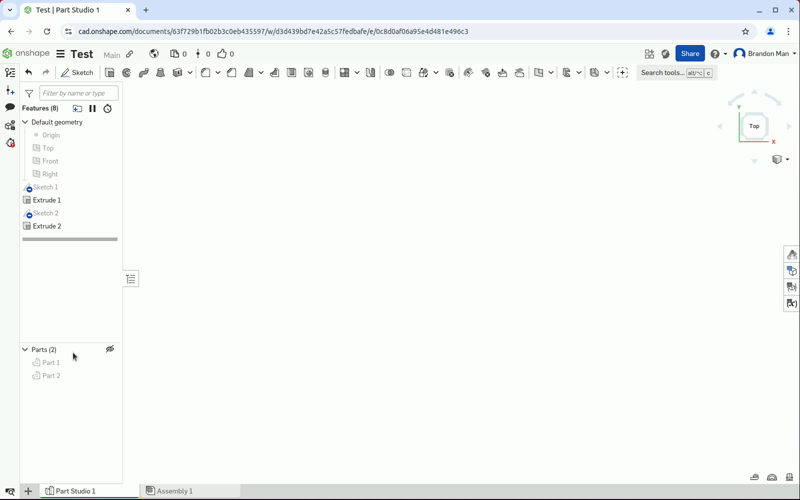
key(shift+s)
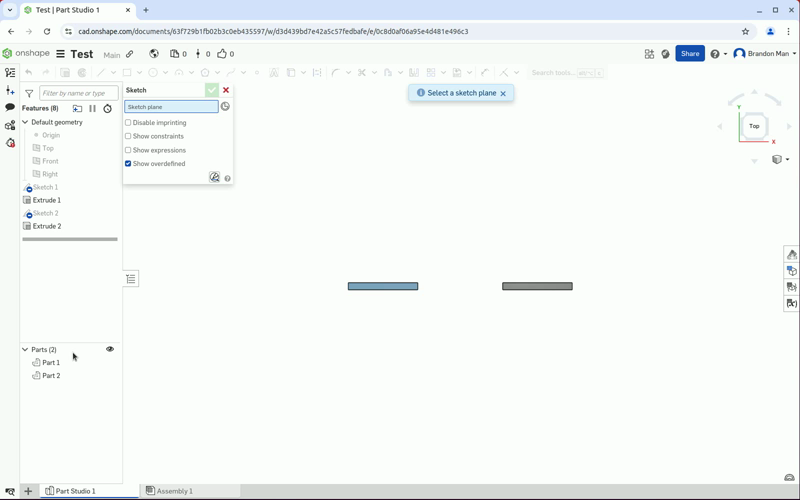
mouse_move(73, 150)
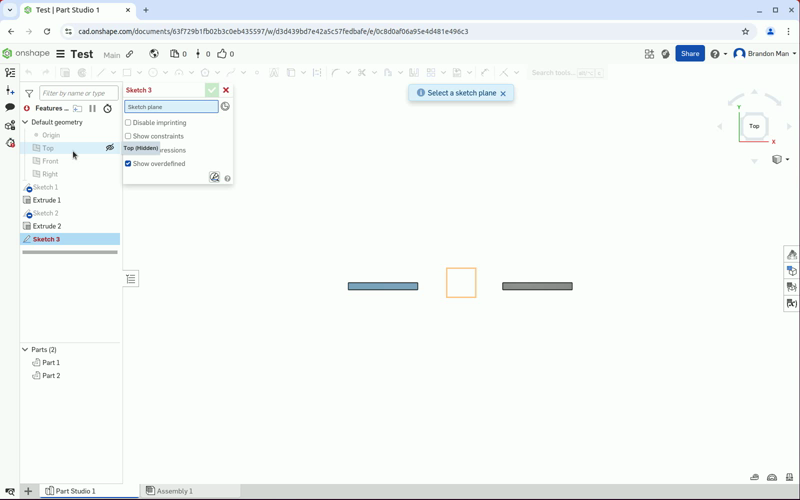
click(73, 150)
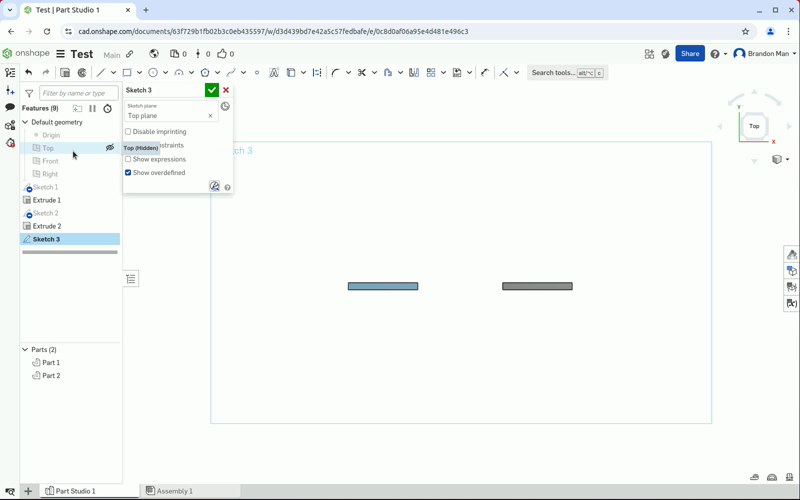
mouse_move(73, 352)
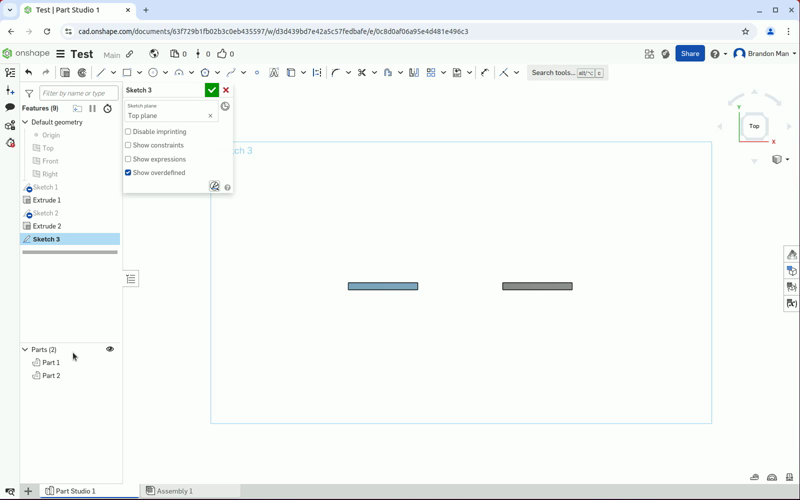
key(y)
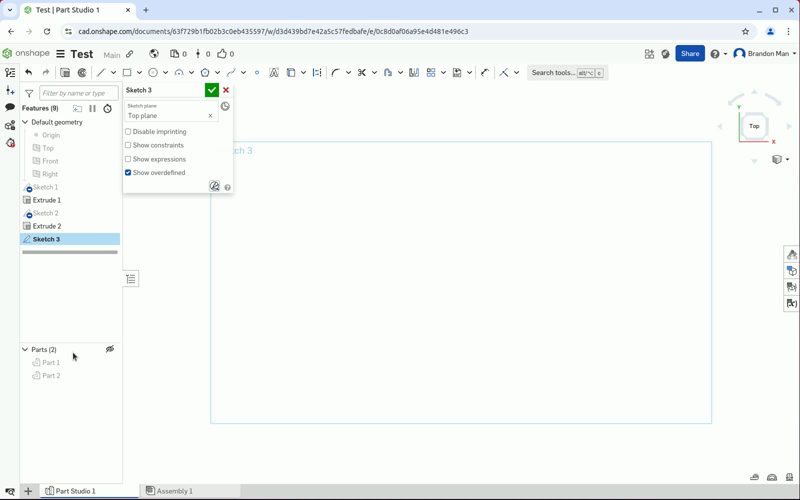
key(l)
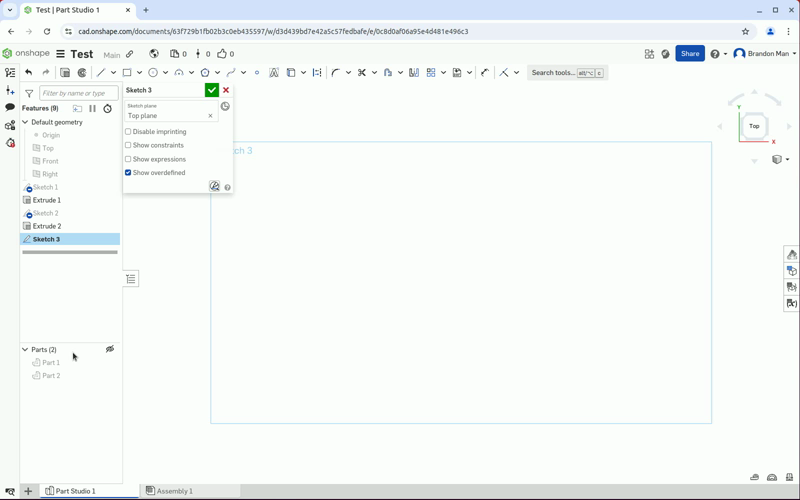
key_down(shift)
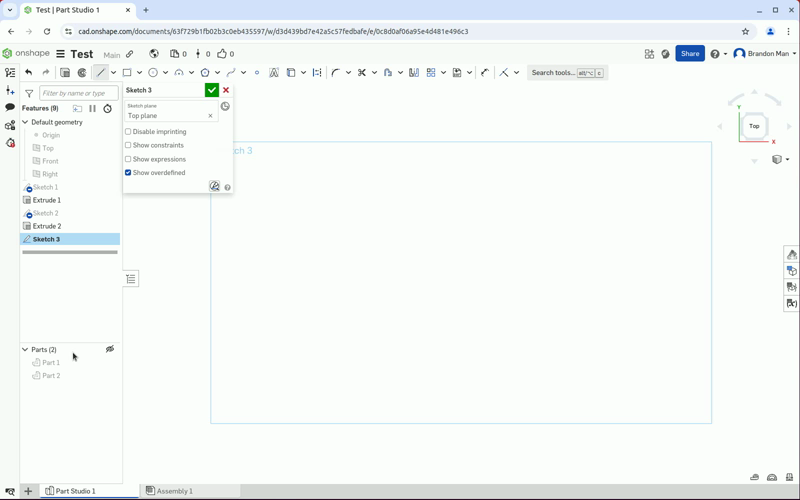
mouse_move(420, 290)
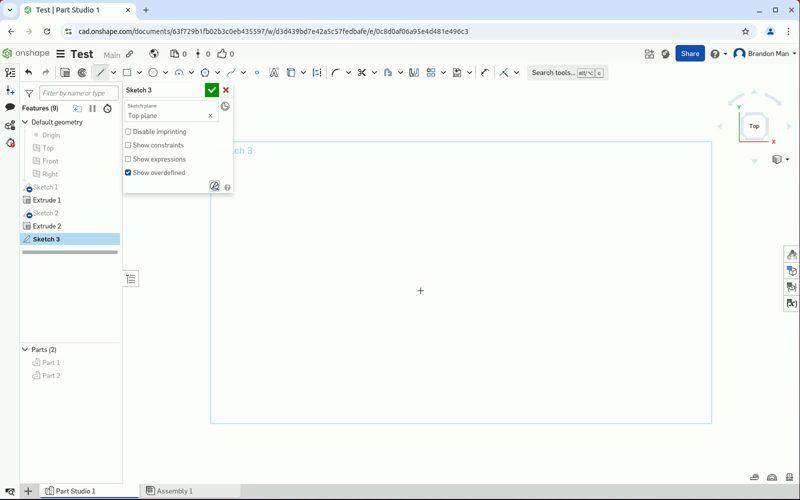
click(420, 290)
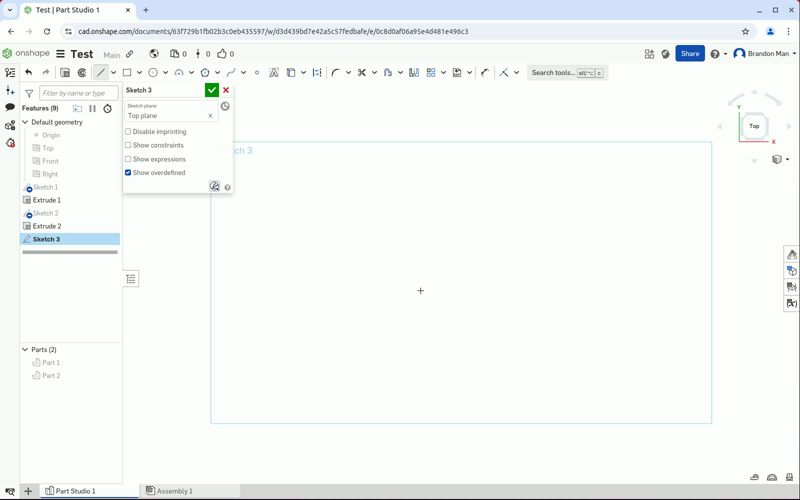
key_up(shift)
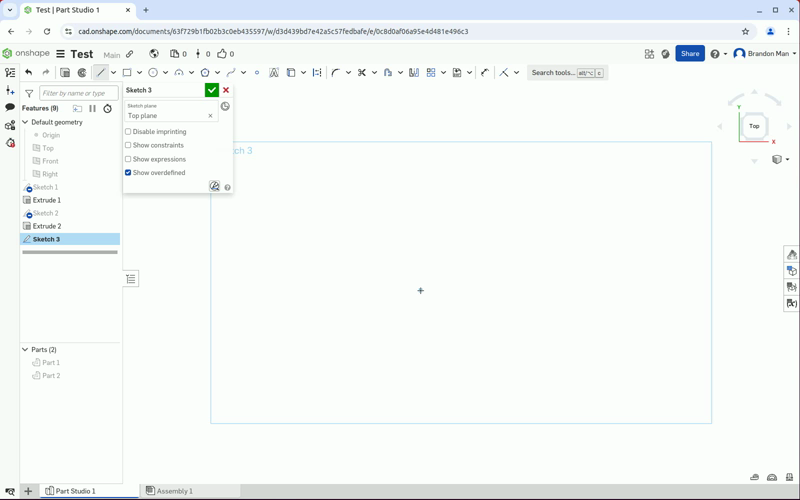
key_down(shift)
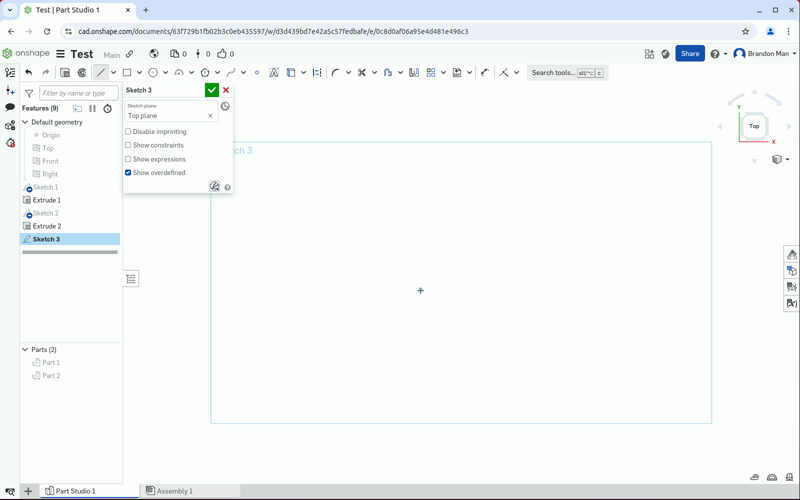
mouse_move(450, 290)
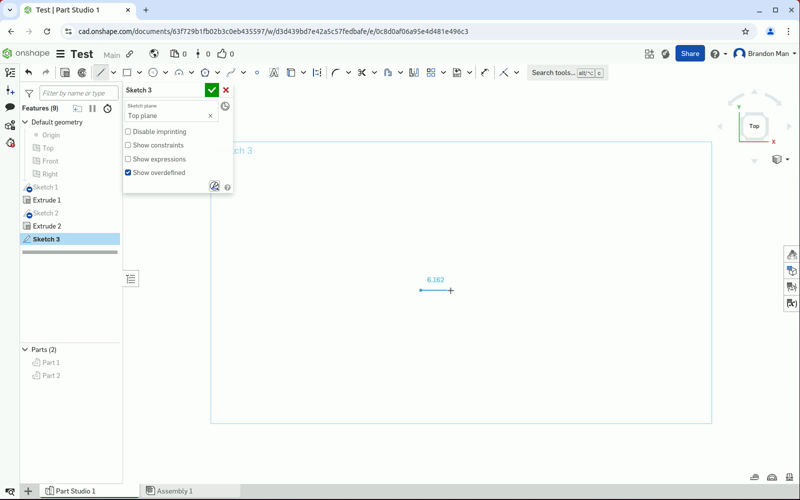
mouse_move(461, 314)
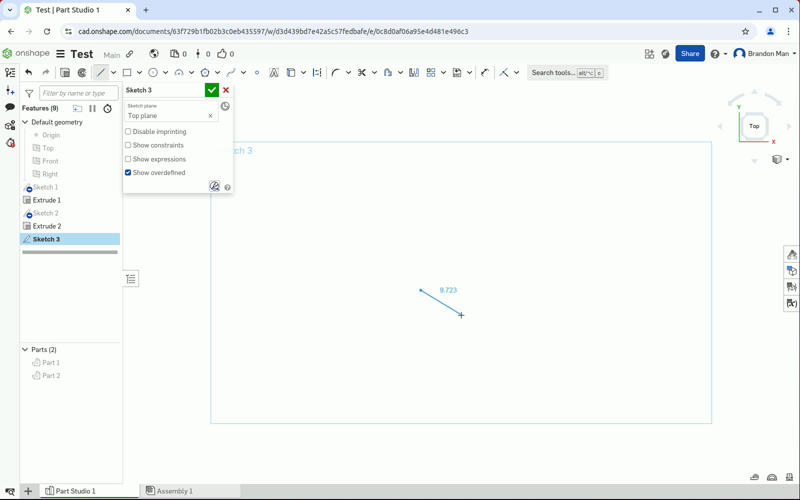
click(461, 314)
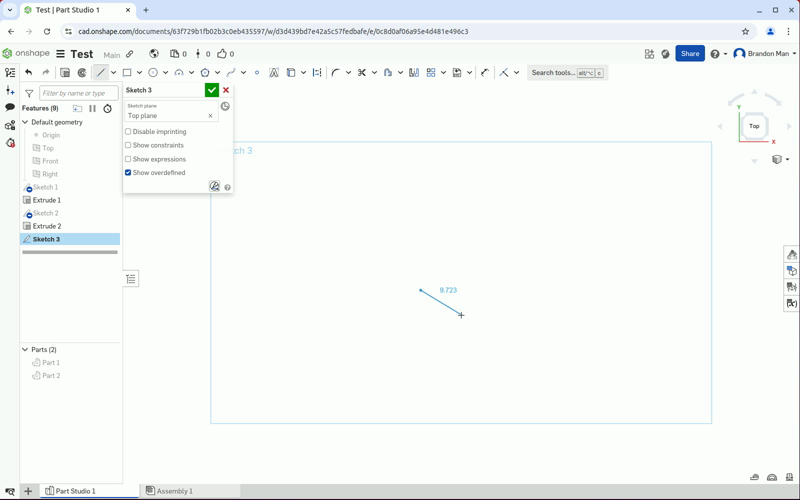
key_up(shift)
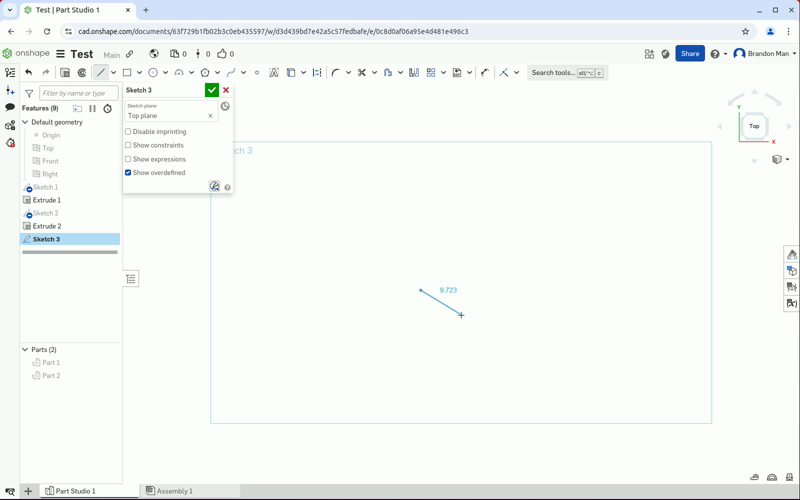
key_down(shift)
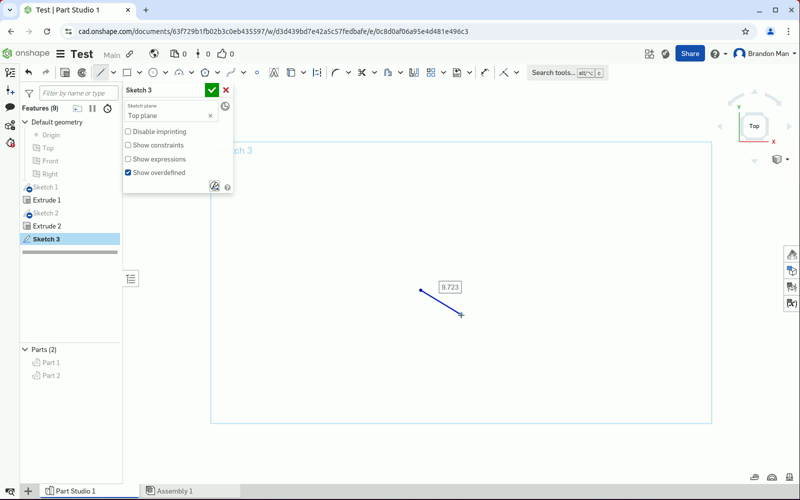
mouse_move(491, 314)
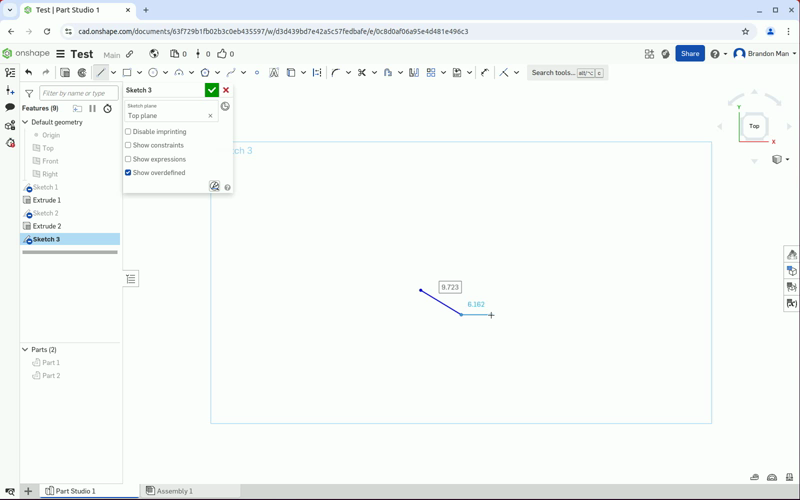
mouse_move(502, 290)
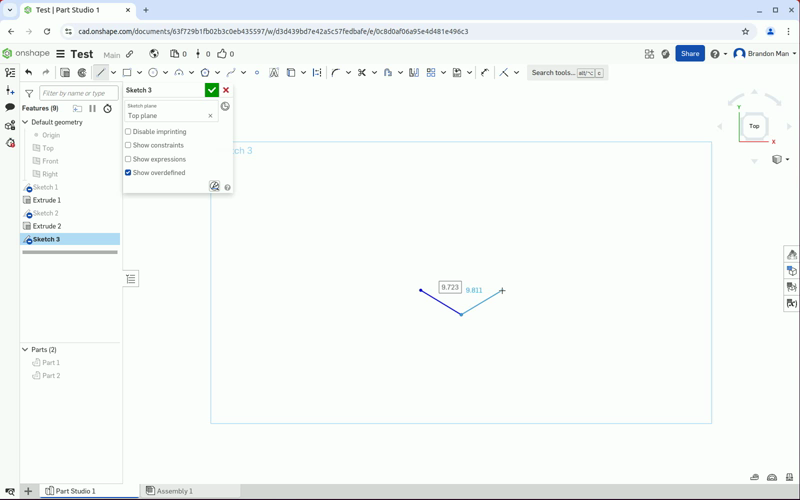
click(502, 290)
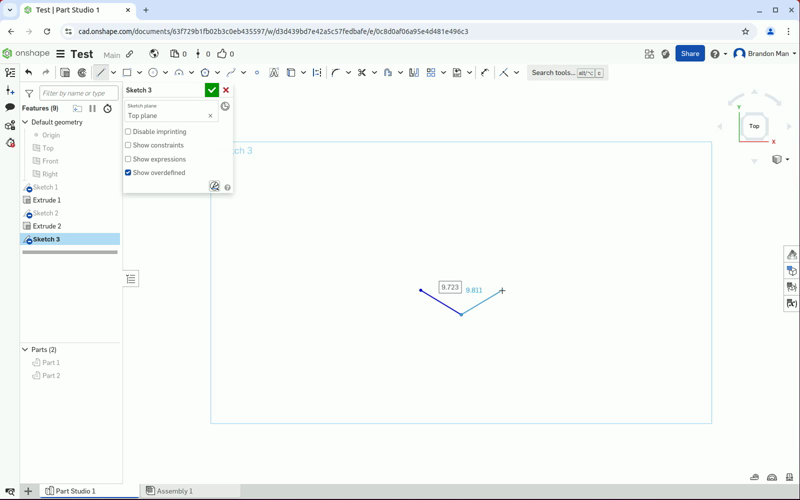
key_up(shift)
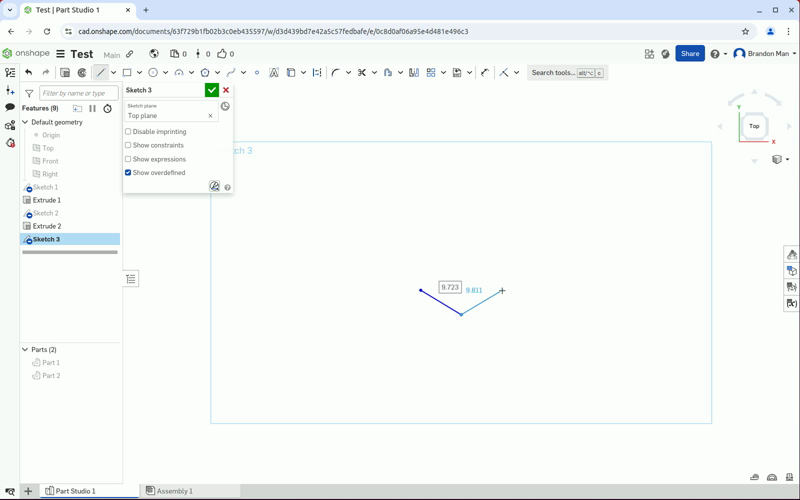
key_down(shift)
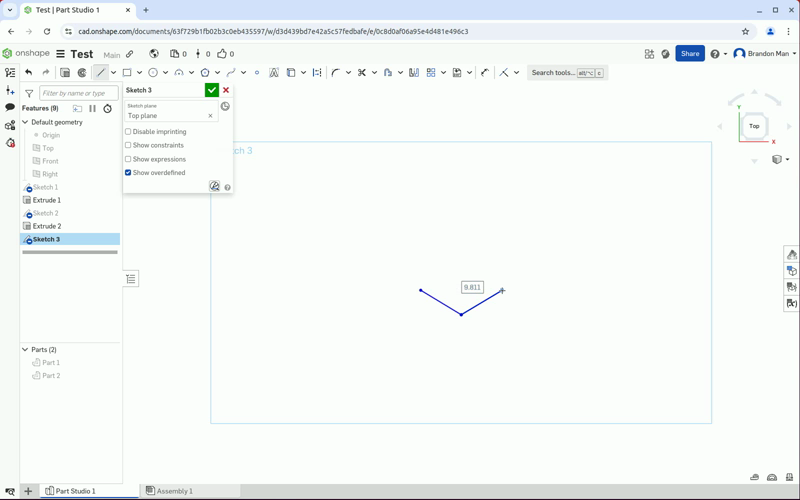
mouse_move(532, 290)
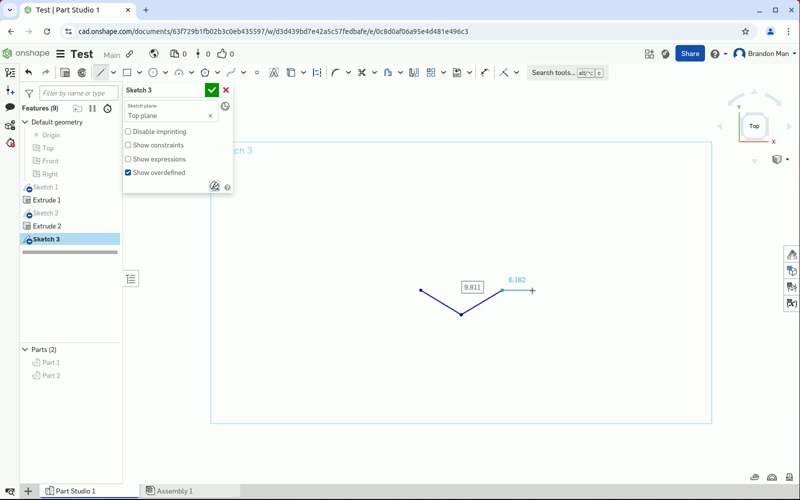
mouse_move(502, 283)
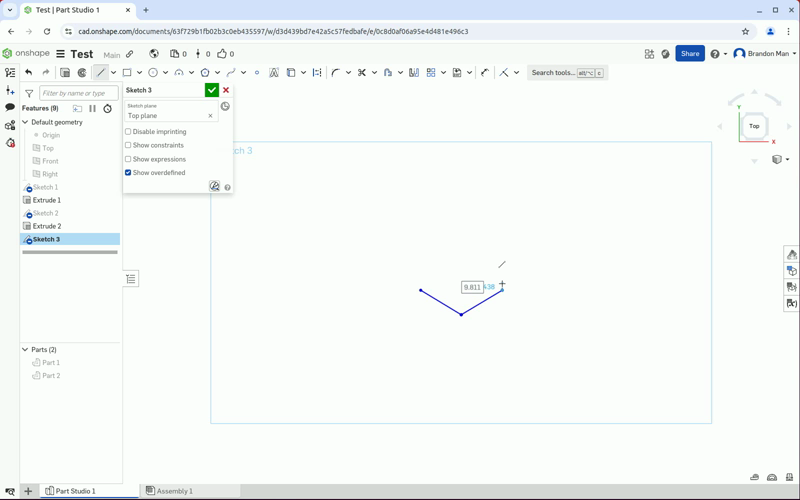
scroll(6)
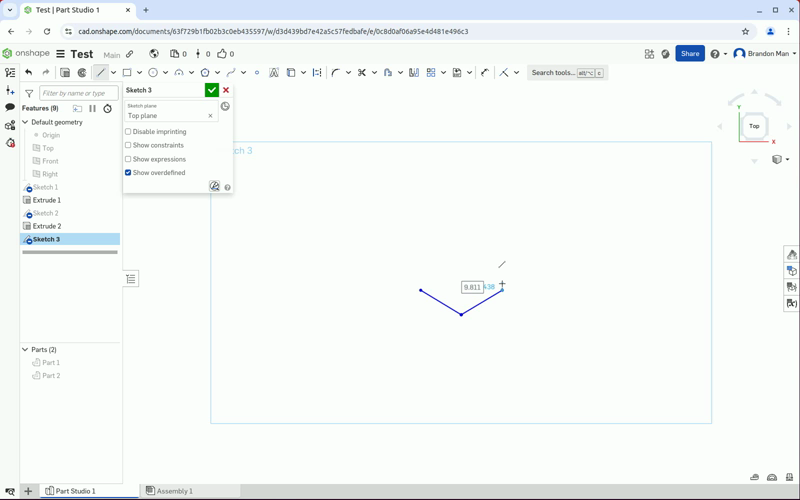
scroll(6)
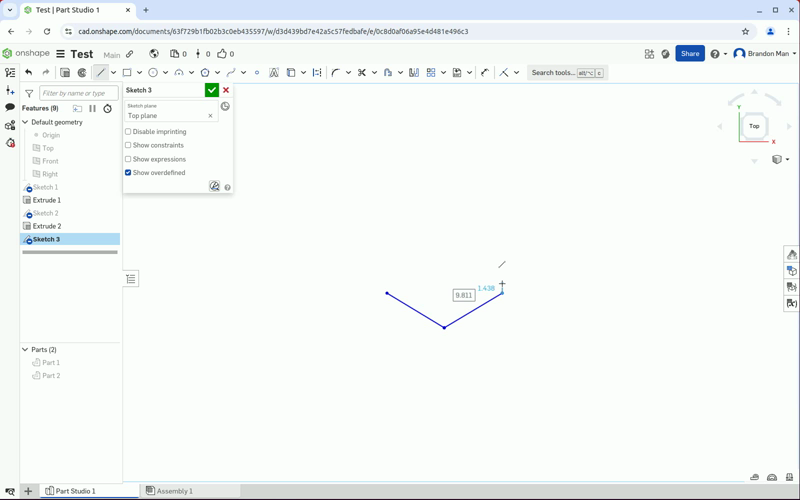
scroll(6)
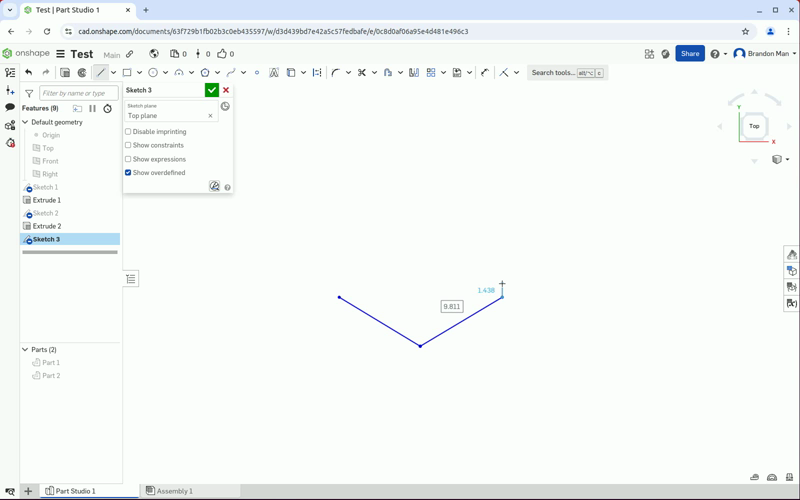
scroll(6)
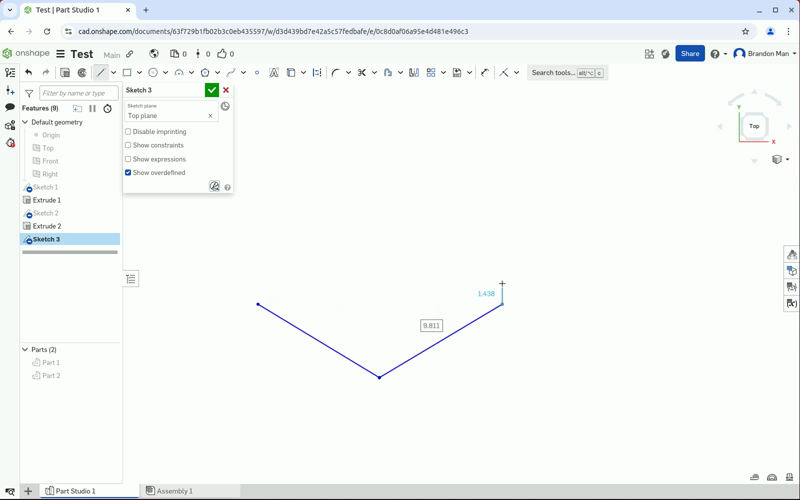
scroll(6)
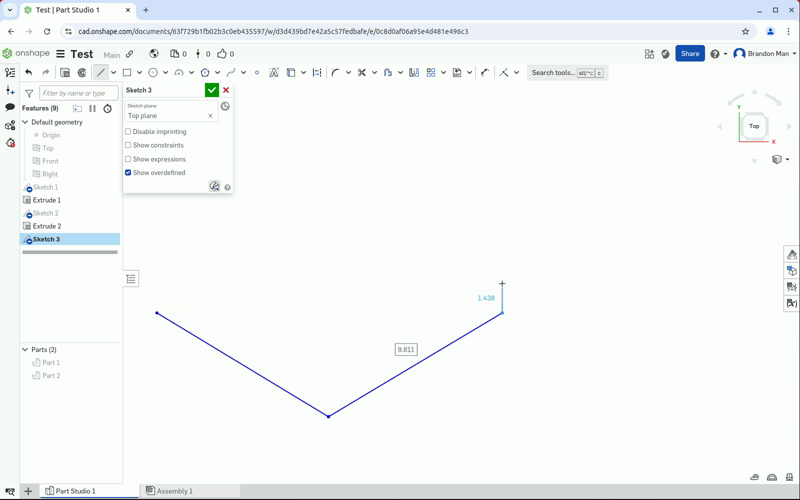
scroll(6)
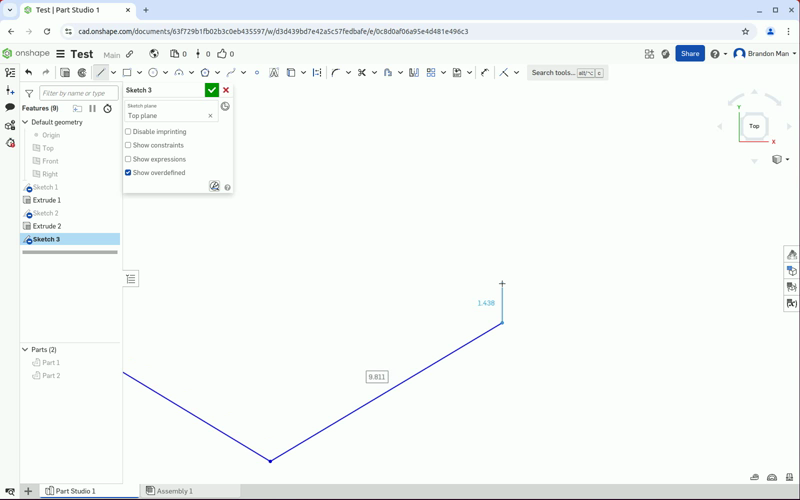
scroll(6)
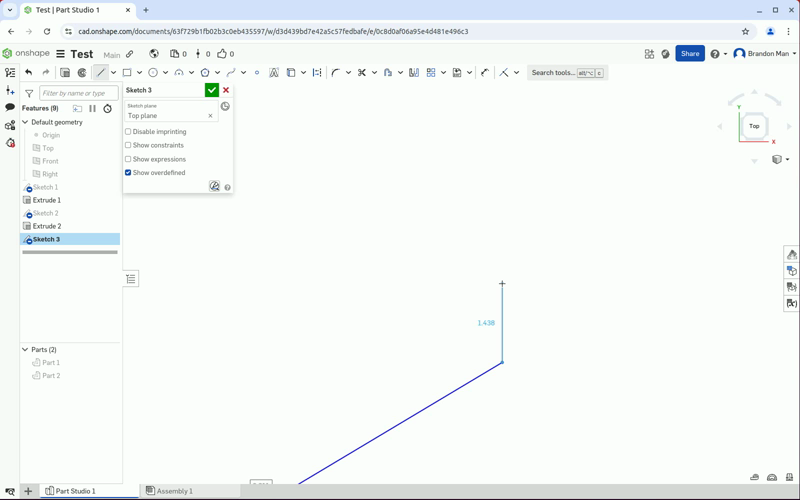
click(502, 283)
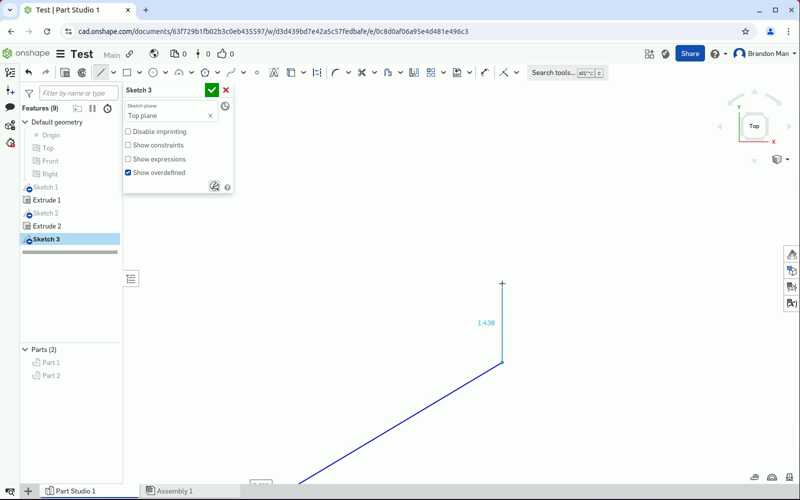
scroll(-6)
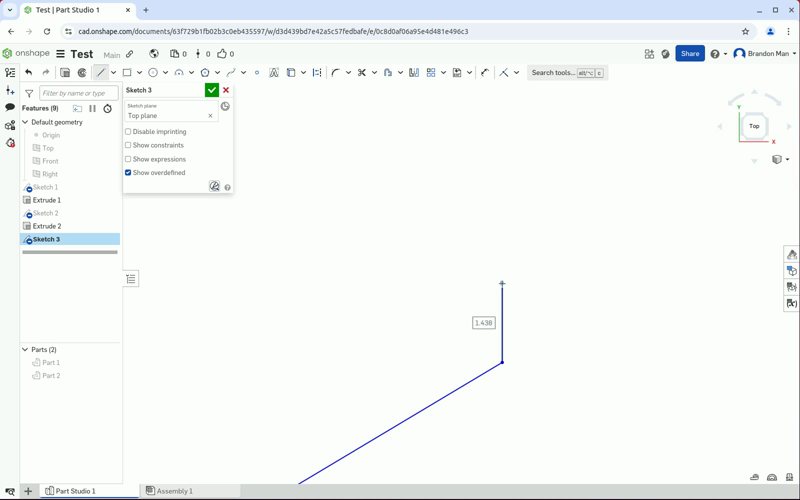
scroll(-6)
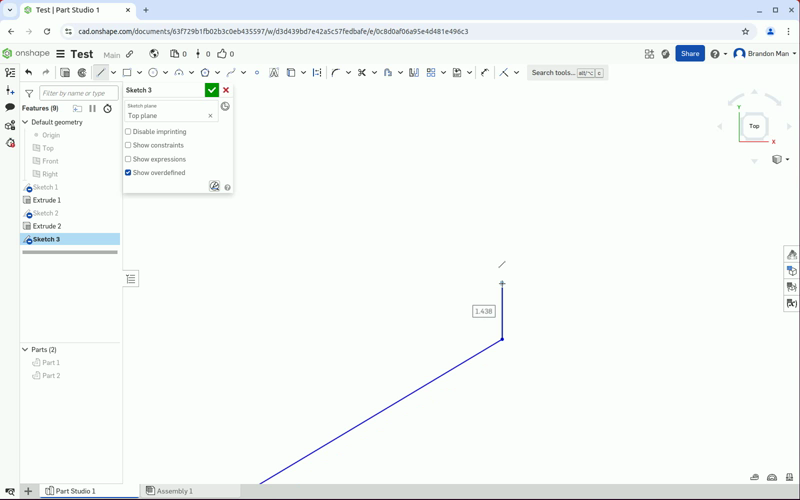
scroll(-6)
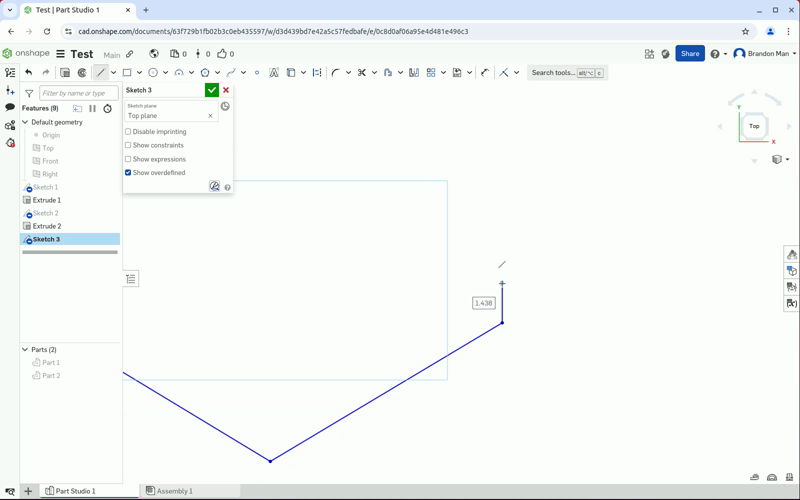
scroll(-6)
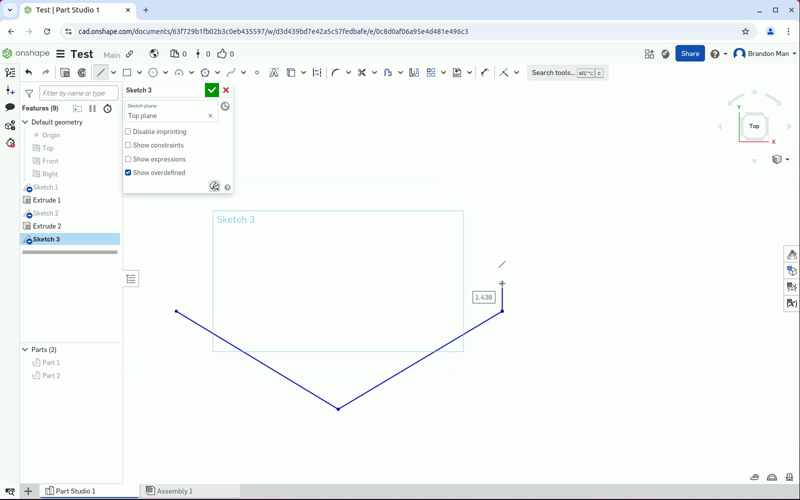
scroll(-6)
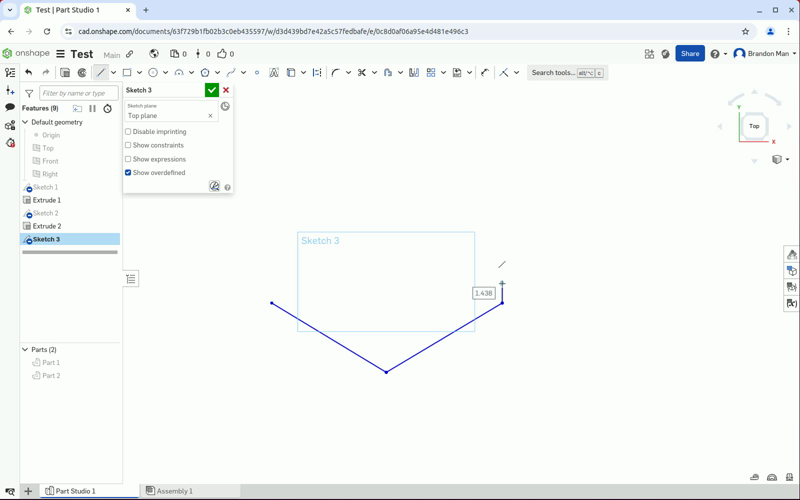
scroll(-6)
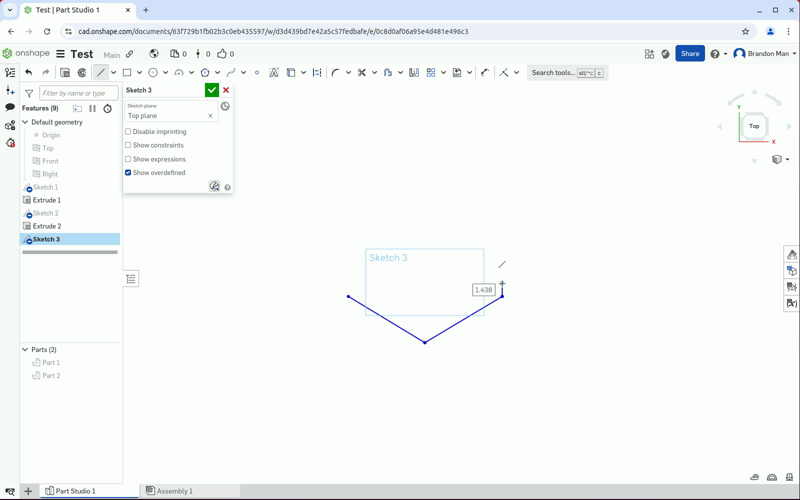
scroll(-6)
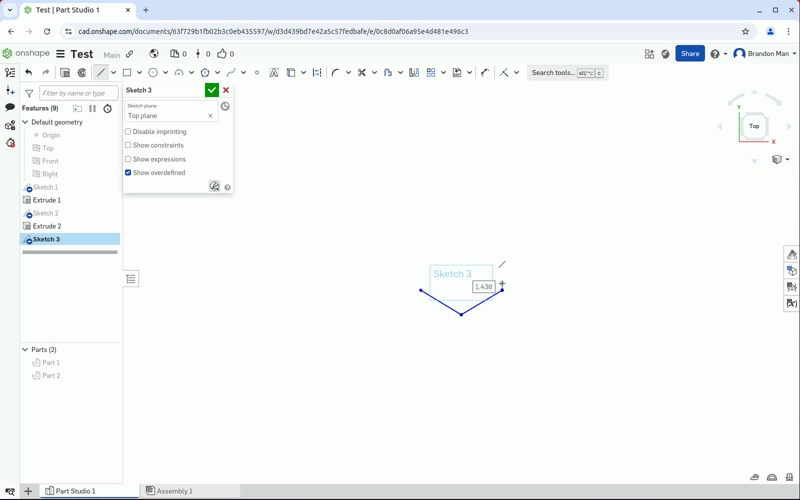
key_up(shift)
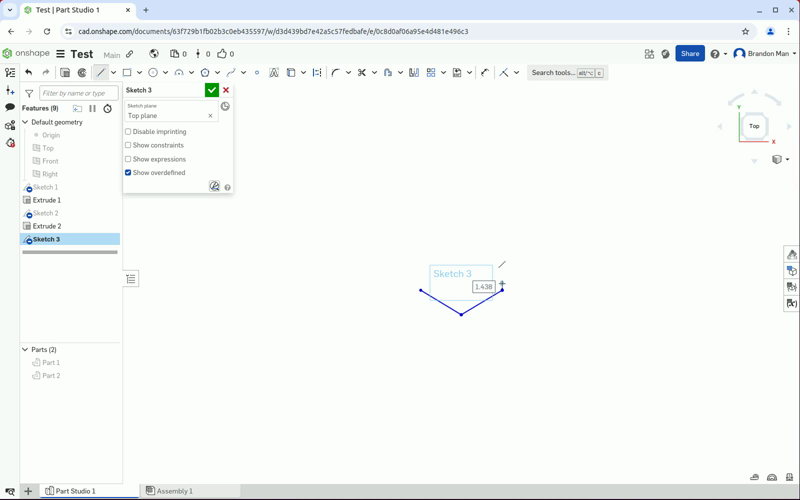
key_down(shift)
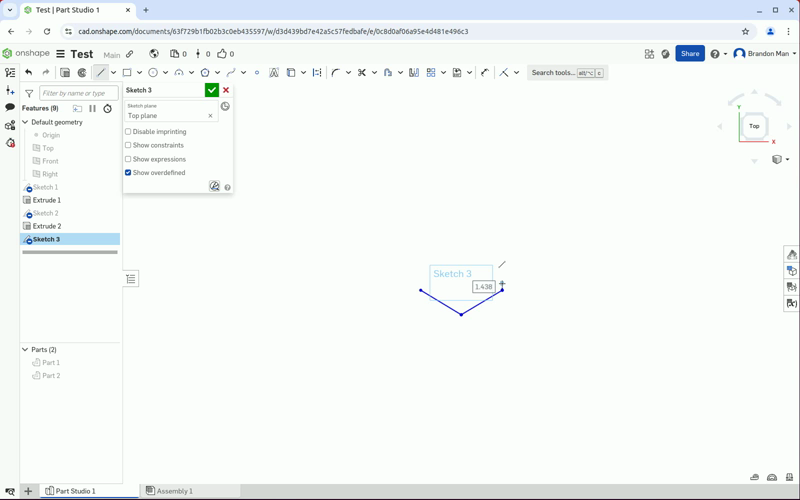
mouse_move(532, 283)
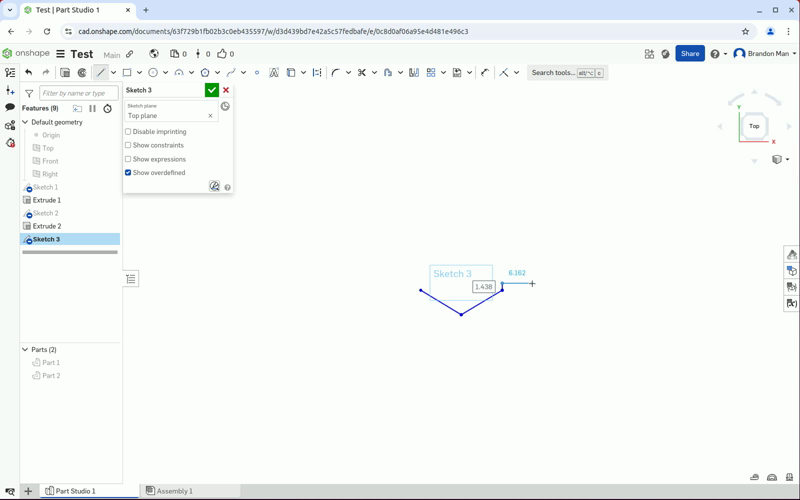
mouse_move(461, 258)
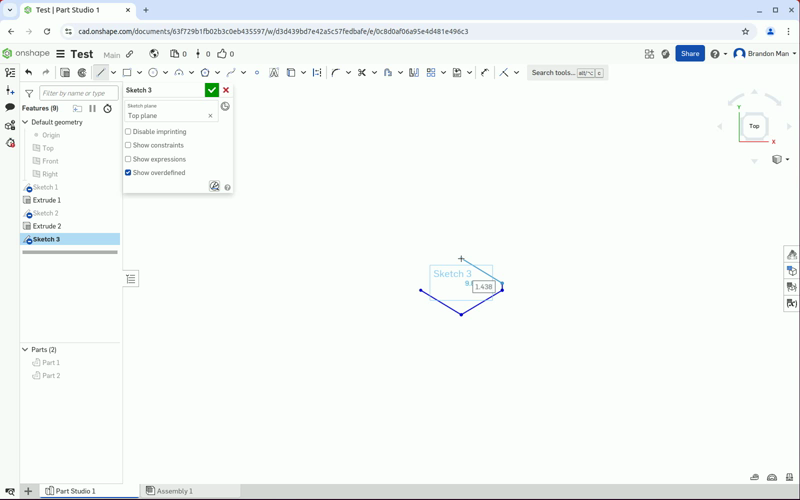
click(461, 258)
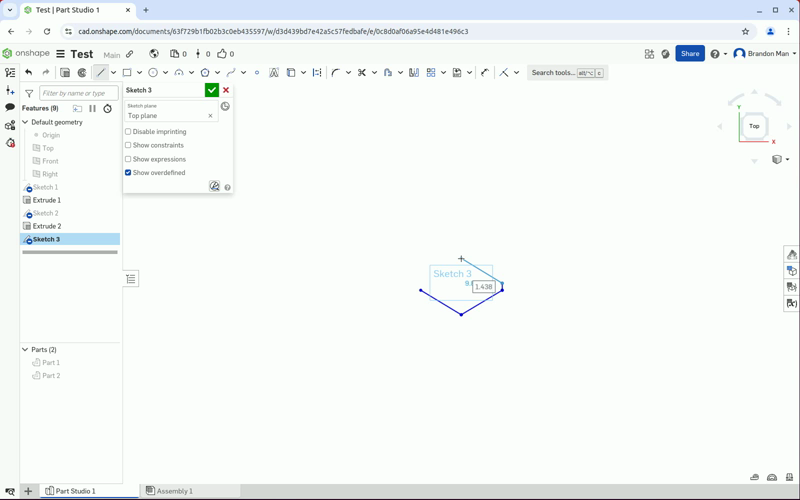
key_up(shift)
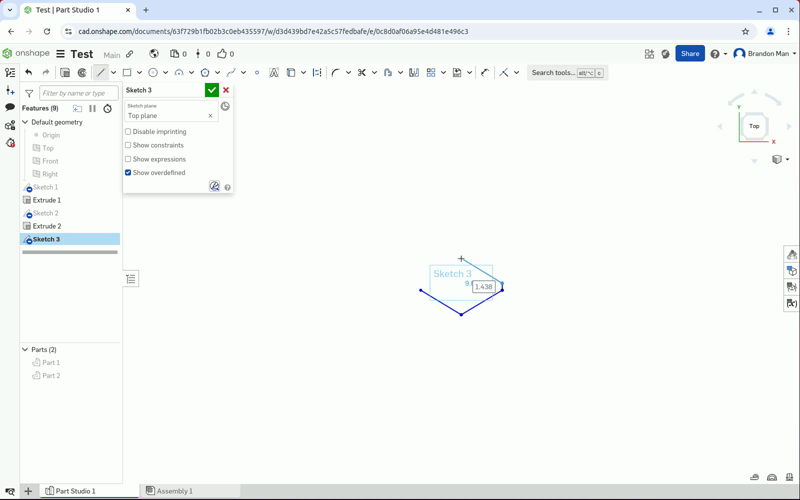
key_down(shift)
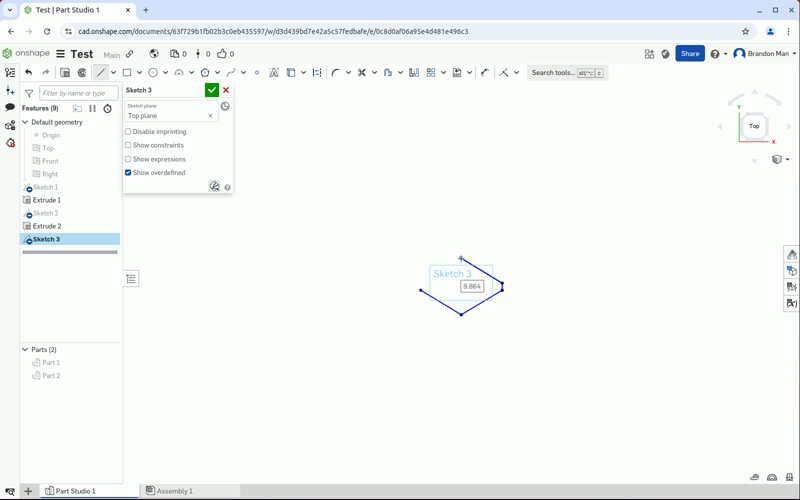
mouse_move(491, 258)
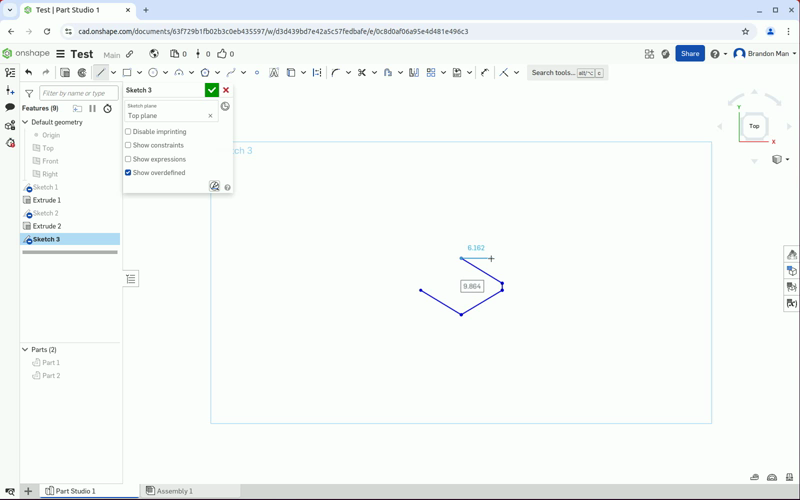
mouse_move(420, 283)
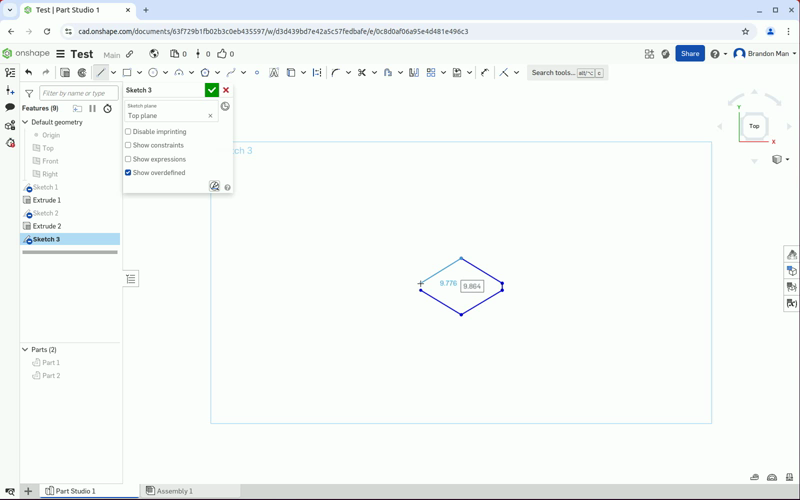
click(420, 283)
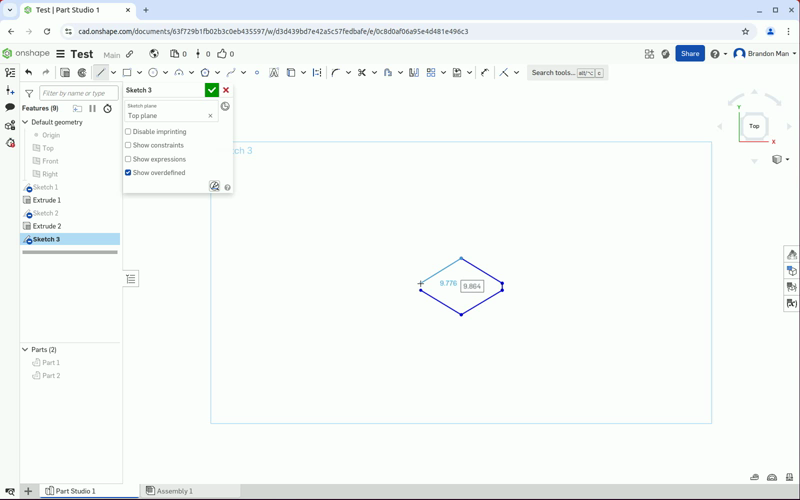
key_up(shift)
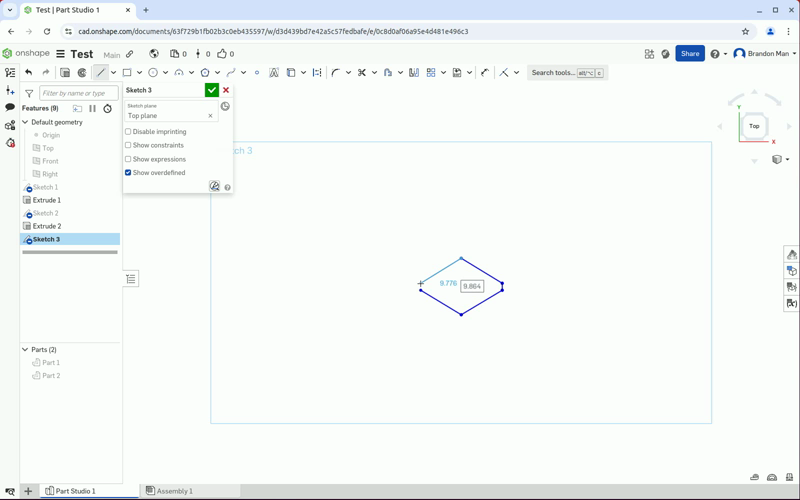
mouse_move(450, 283)
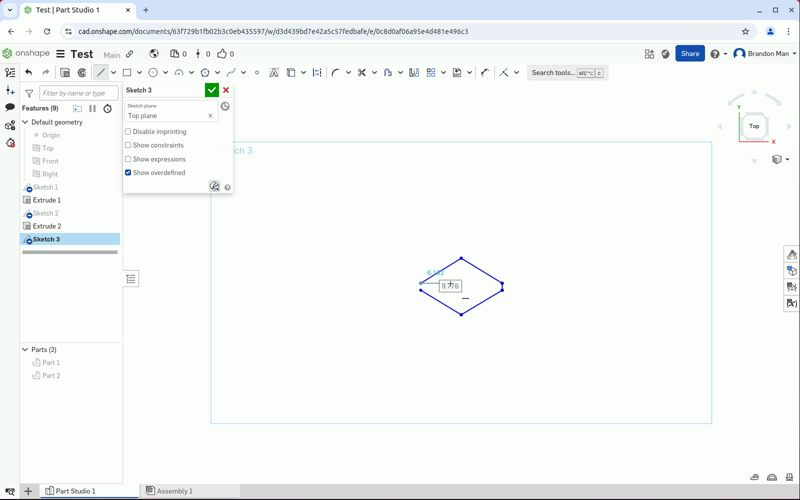
key_down(shift)
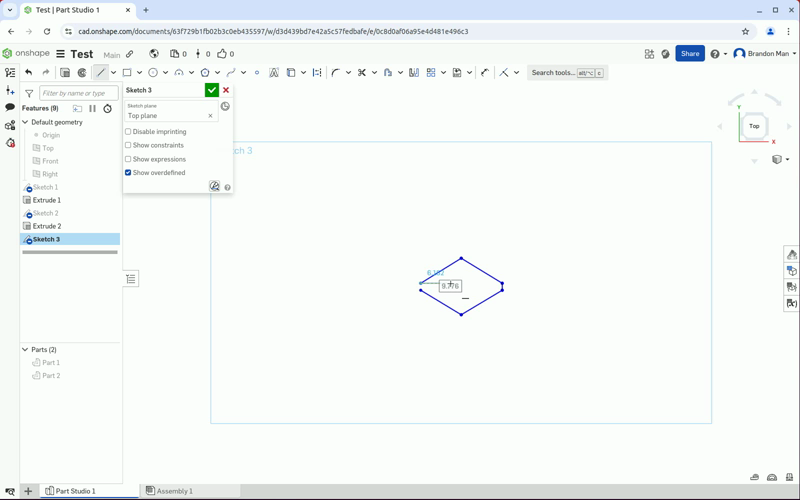
mouse_move(420, 290)
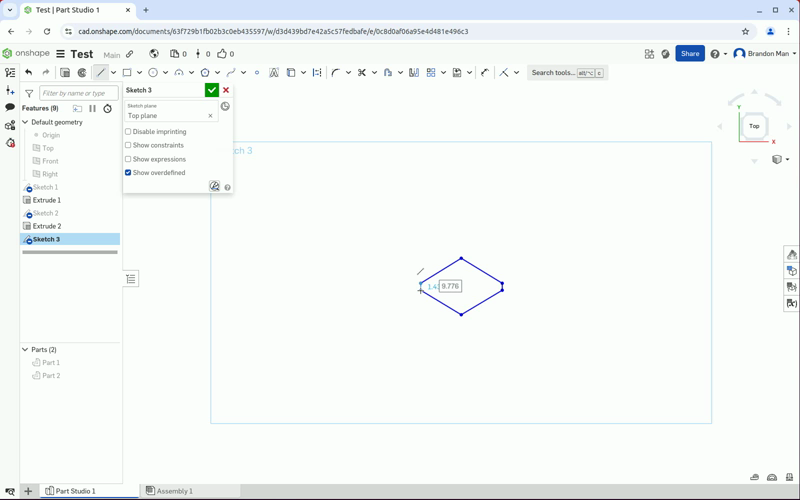
scroll(6)
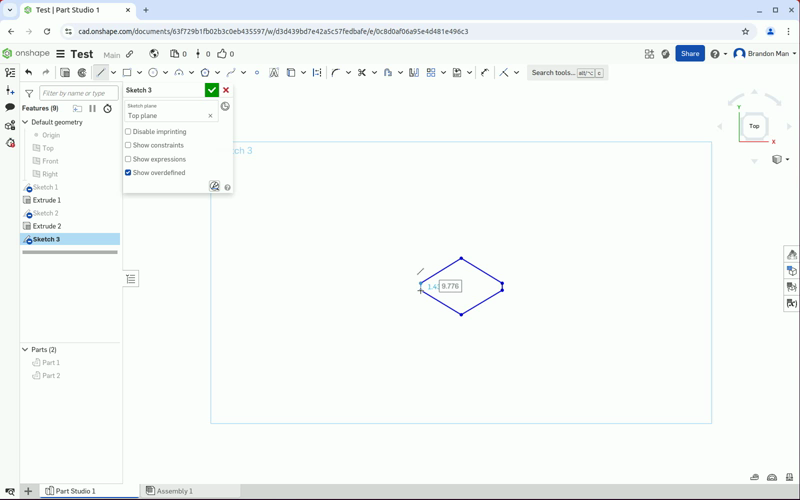
scroll(6)
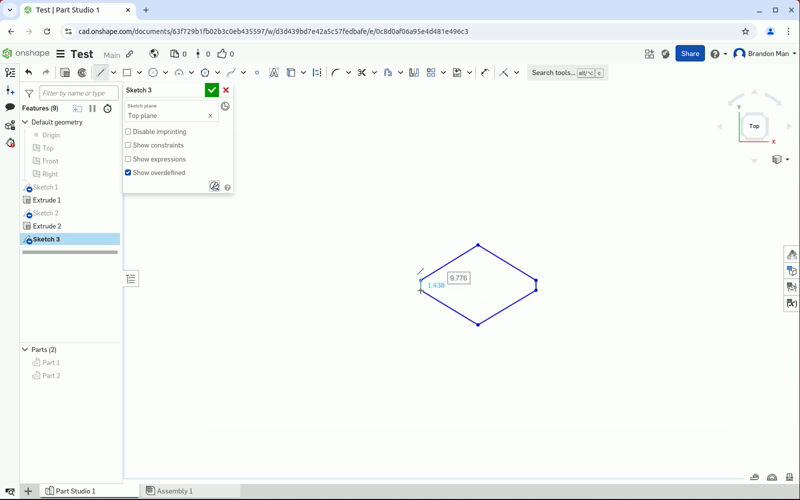
scroll(6)
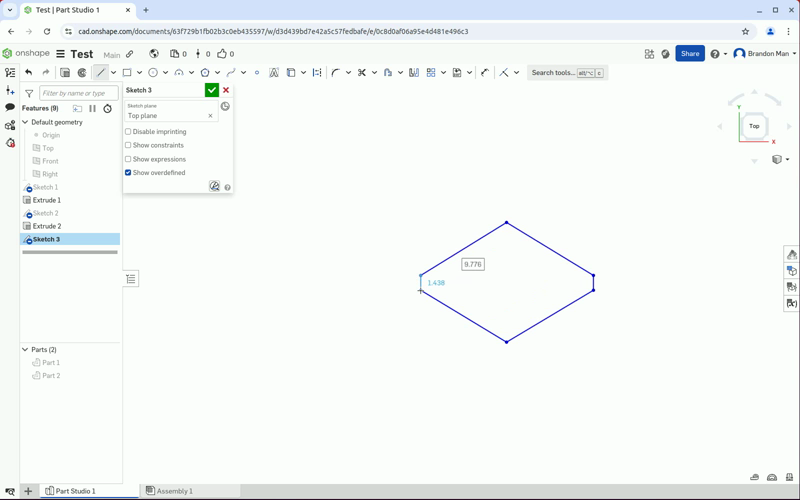
scroll(6)
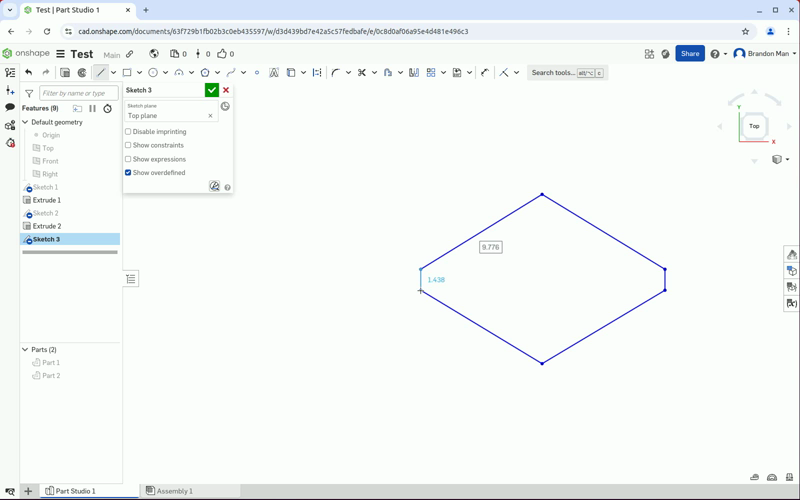
scroll(6)
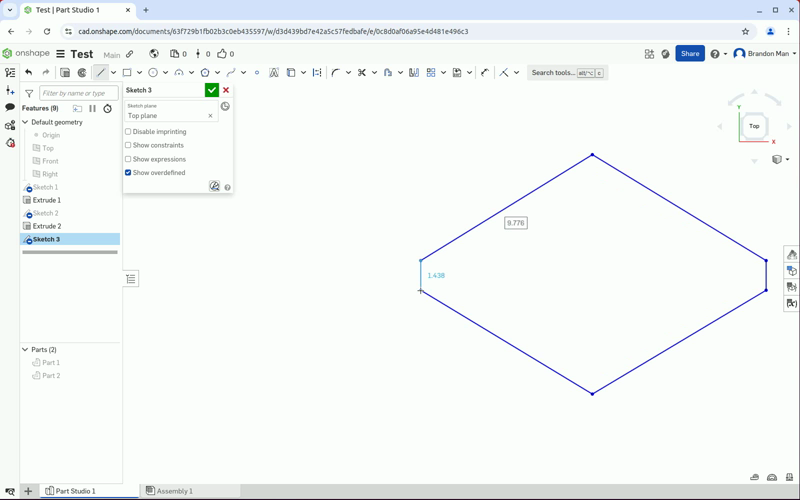
scroll(6)
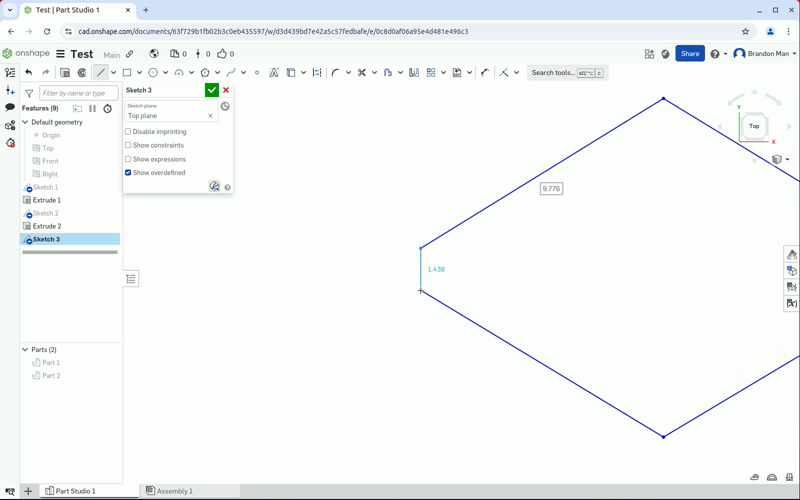
scroll(6)
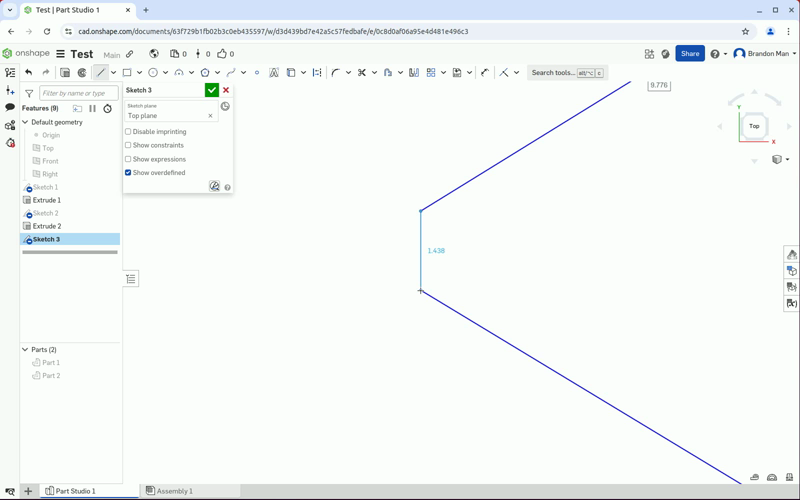
key_up(shift)
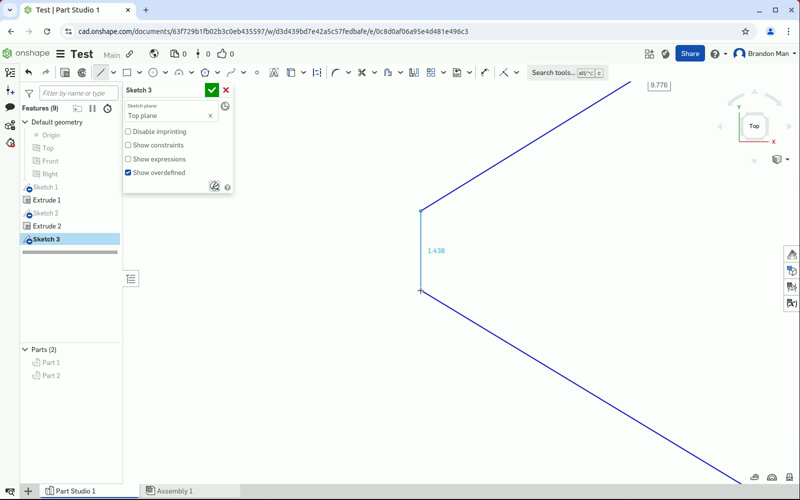
click(420, 290)
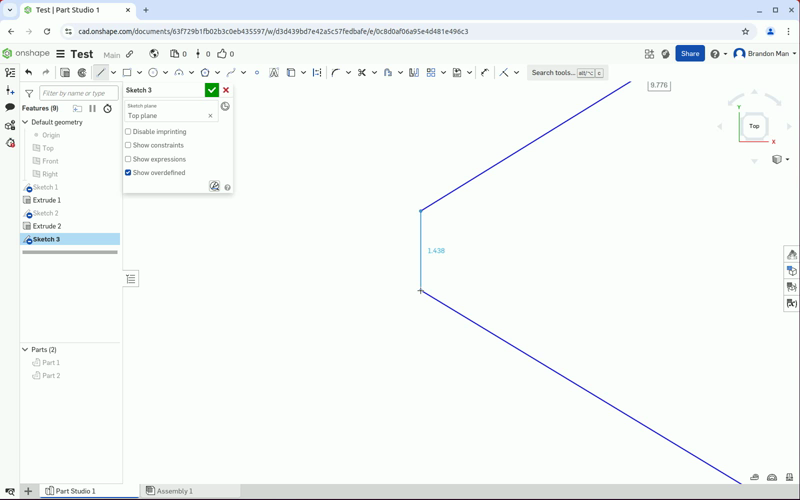
scroll(-6)
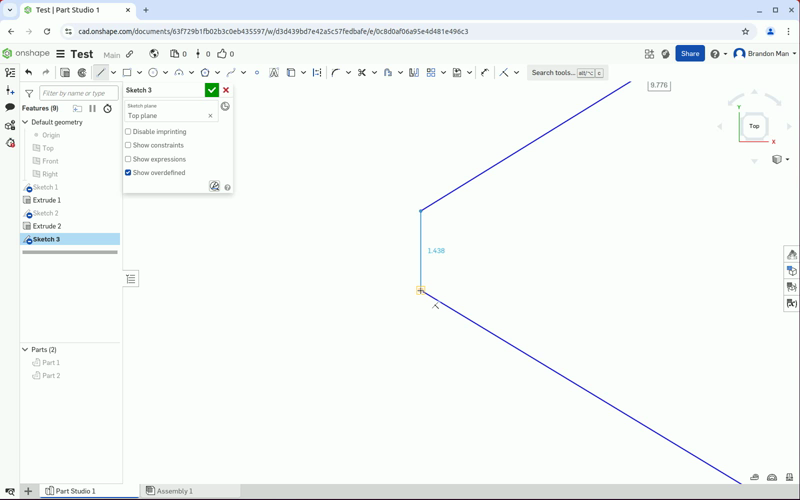
scroll(-6)
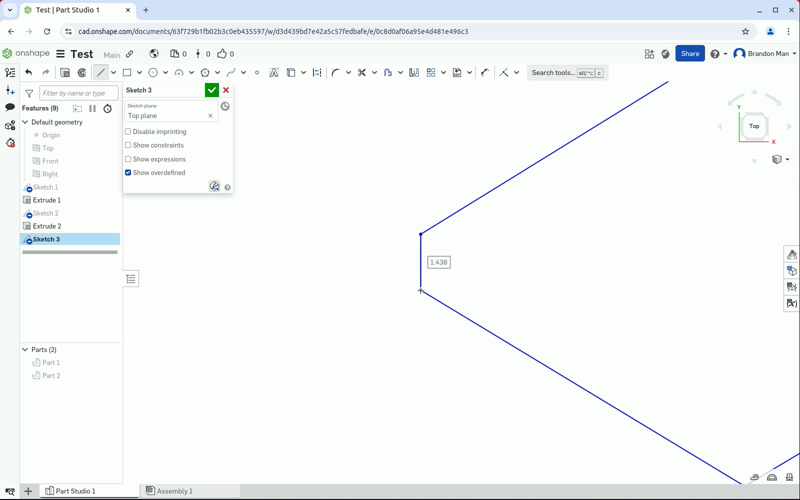
scroll(-6)
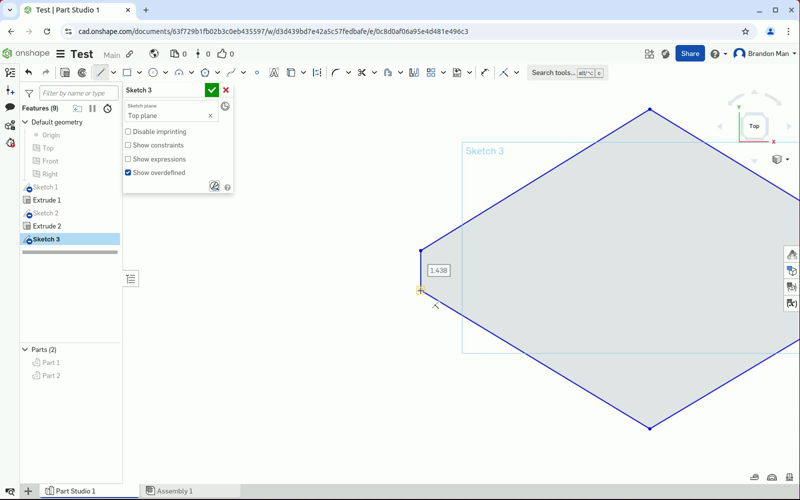
scroll(-6)
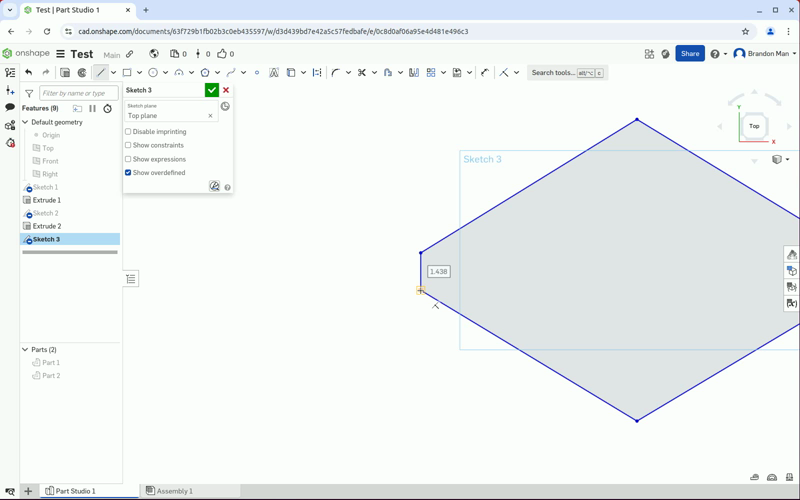
scroll(-6)
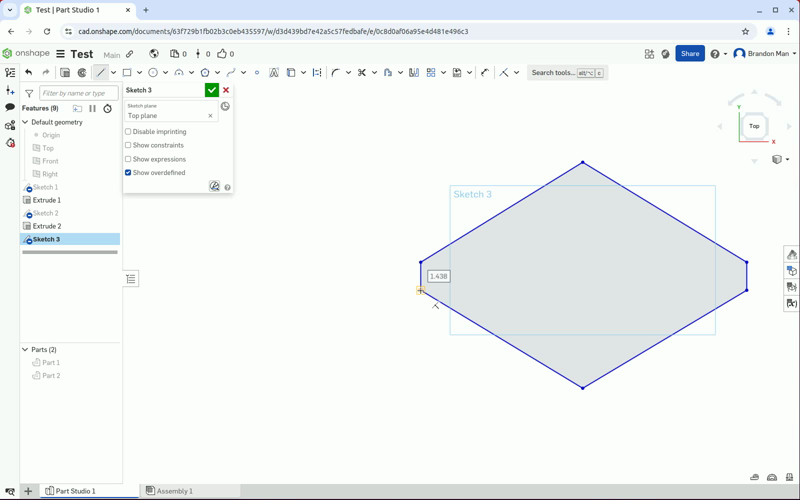
scroll(-6)
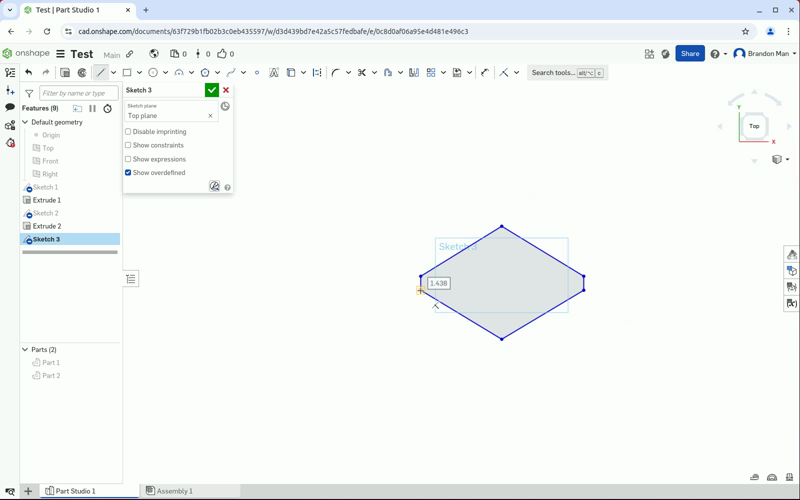
scroll(-6)
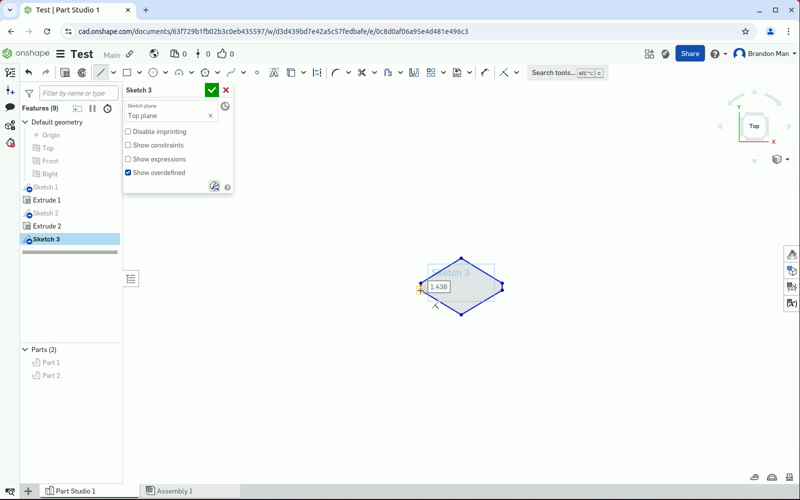
key(esc)
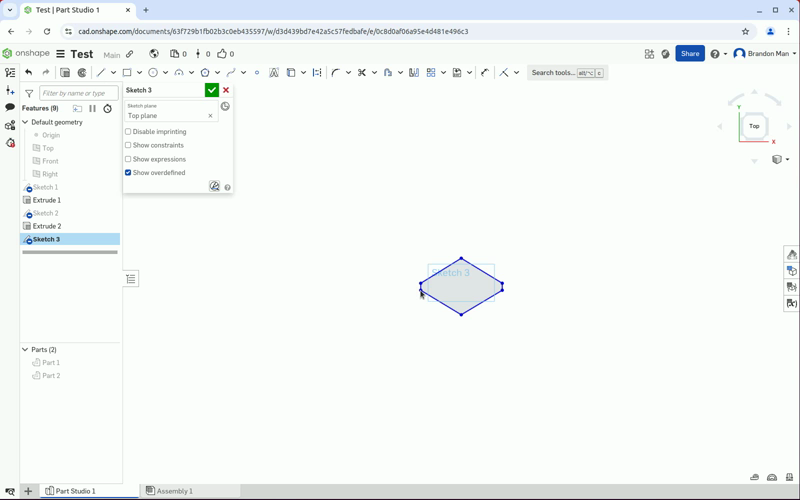
key(l)
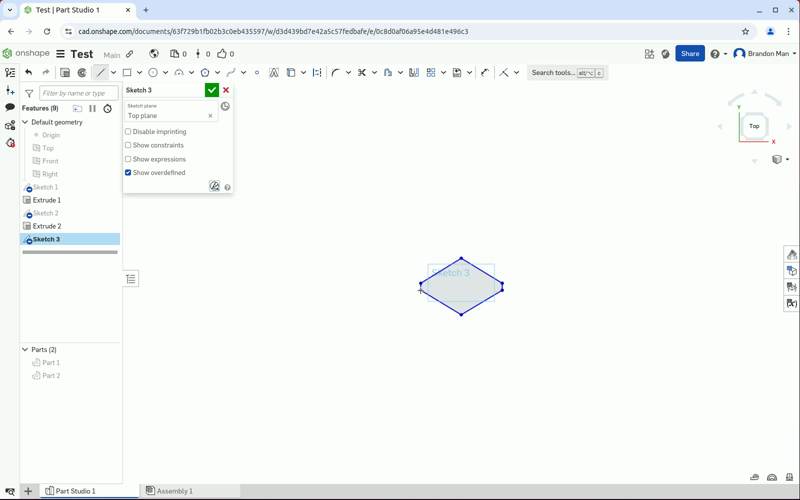
key_down(shift)
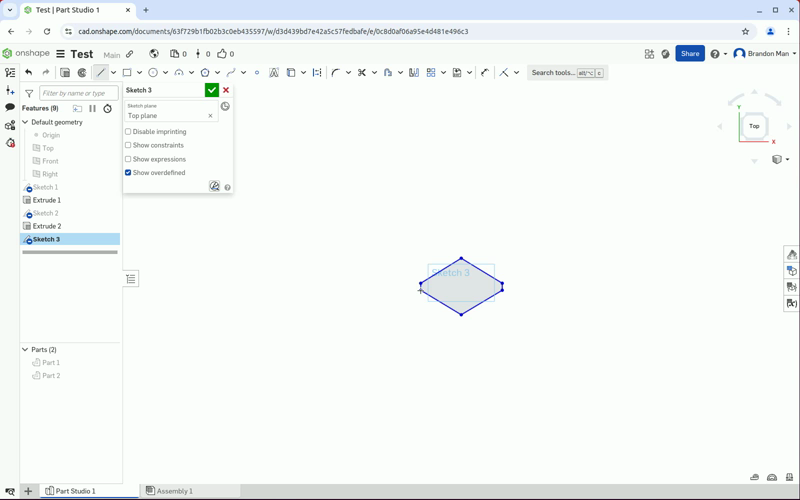
mouse_move(424, 288)
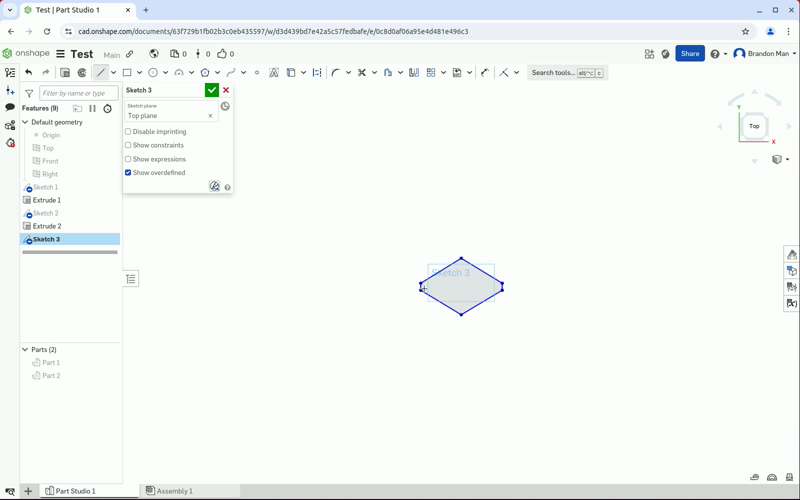
scroll(6)
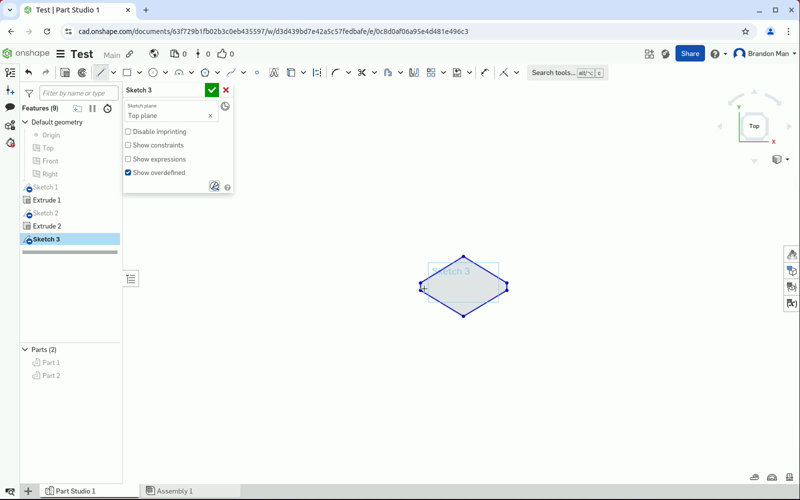
scroll(6)
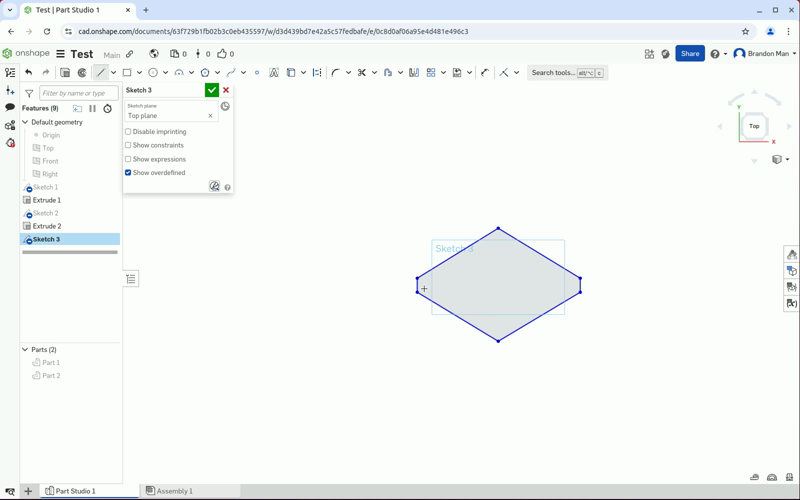
scroll(6)
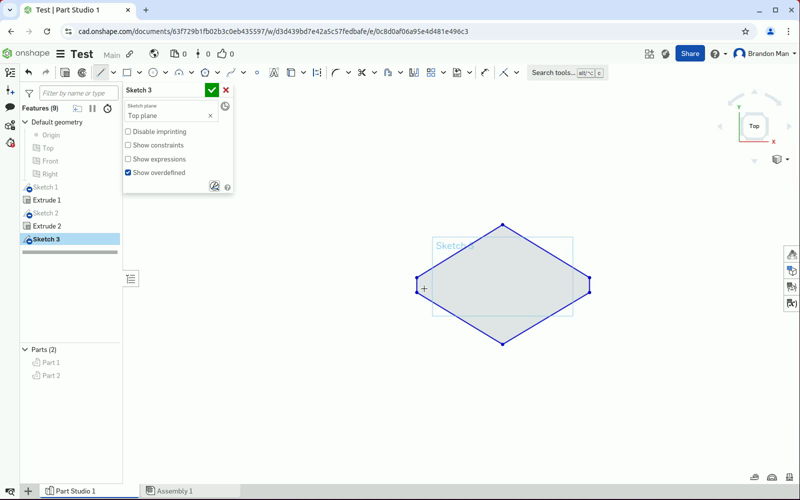
scroll(6)
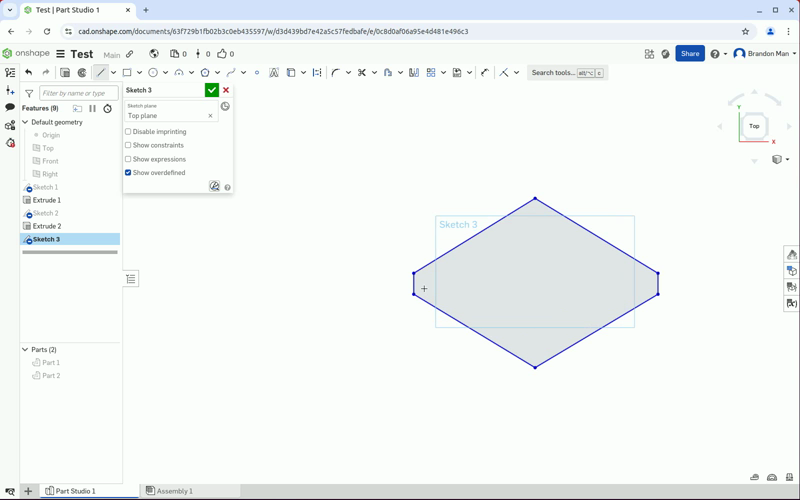
scroll(6)
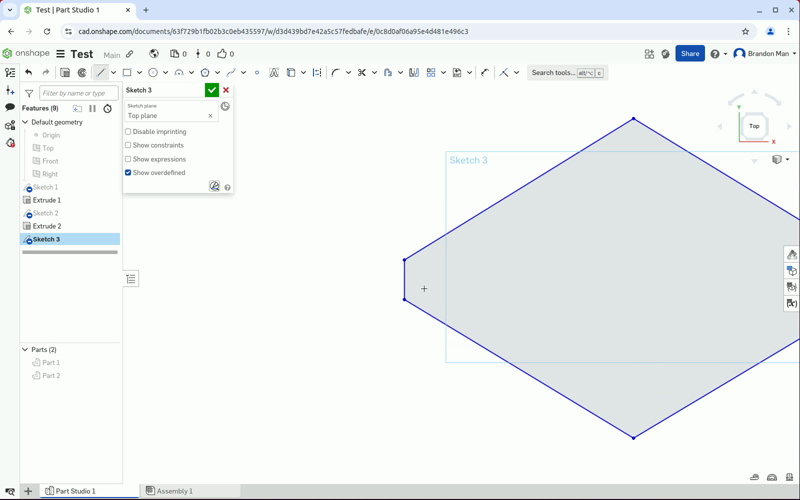
scroll(6)
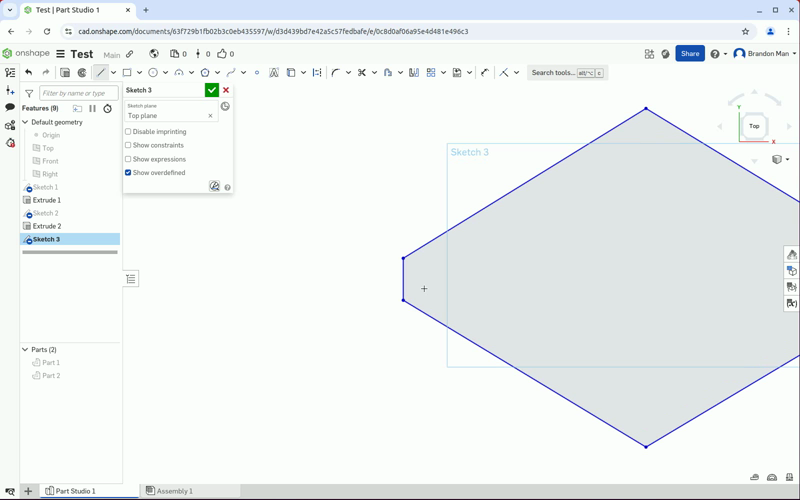
scroll(6)
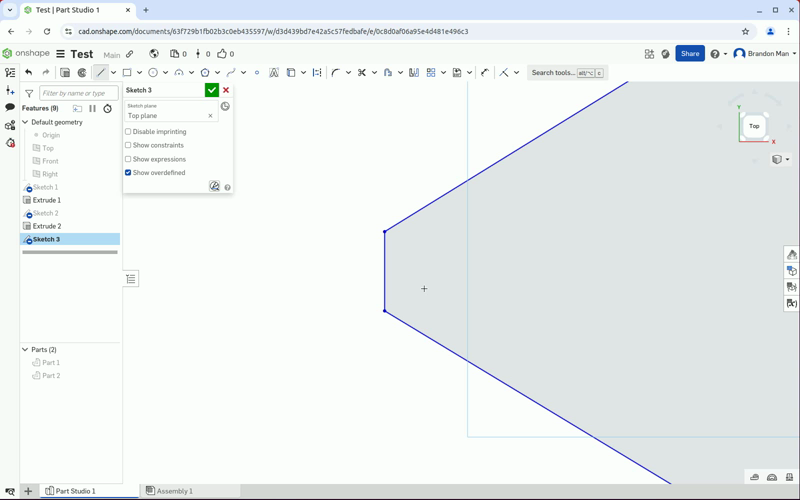
click(424, 288)
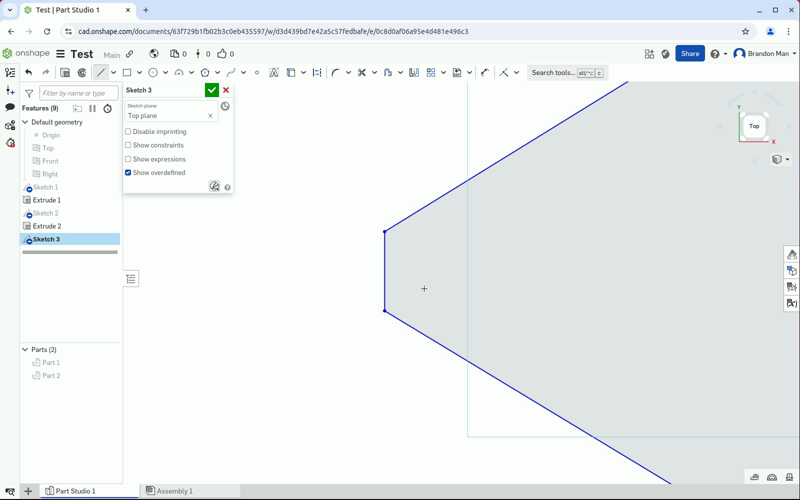
scroll(-6)
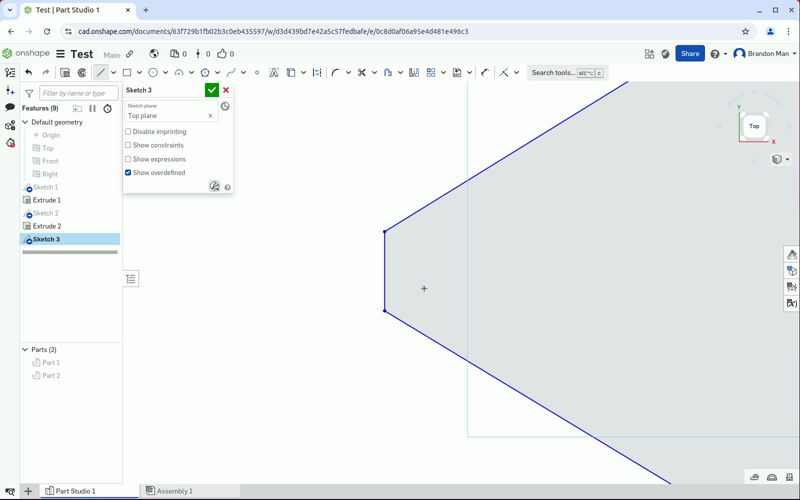
scroll(-6)
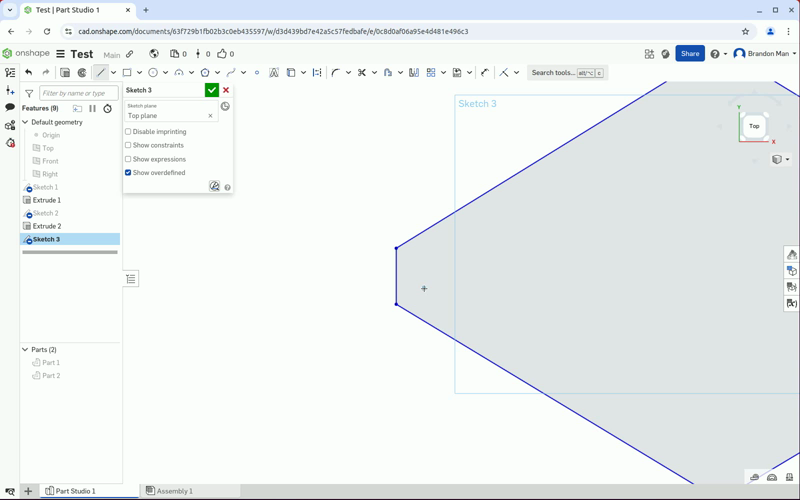
scroll(-6)
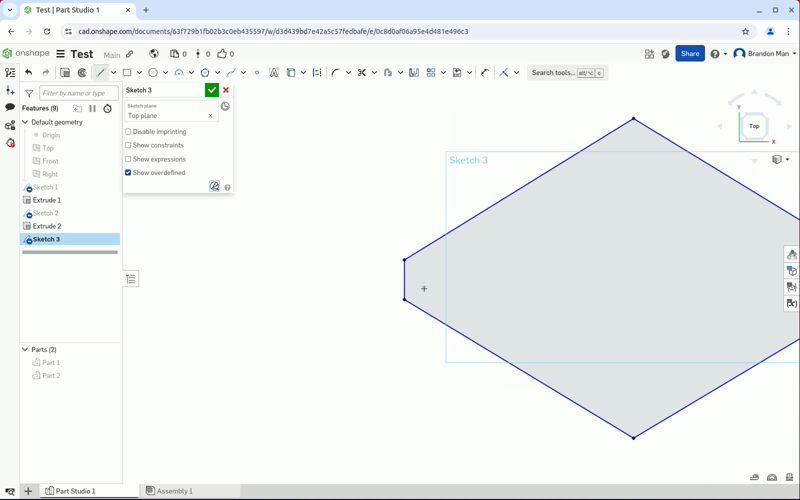
scroll(-6)
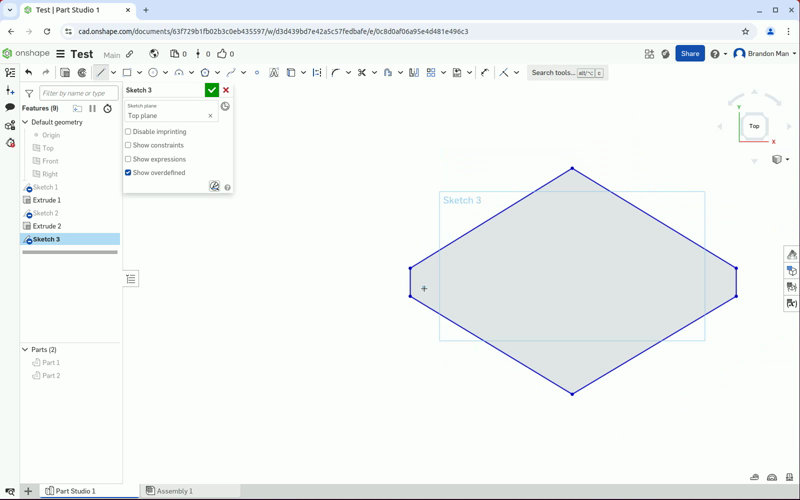
scroll(-6)
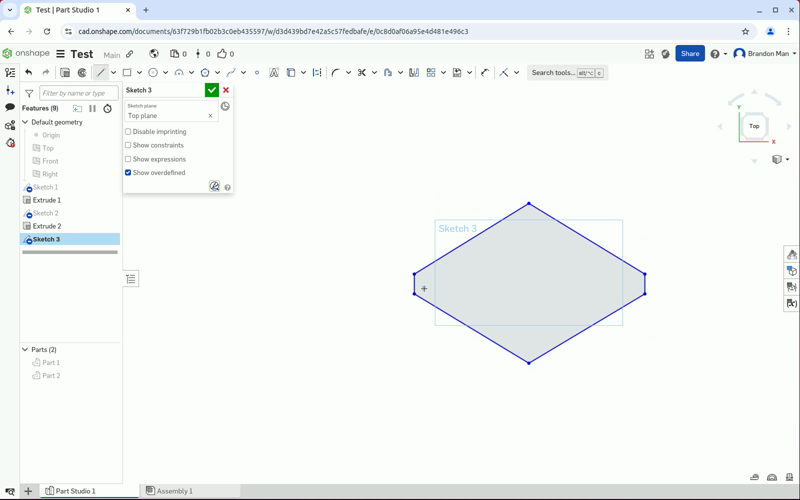
scroll(-6)
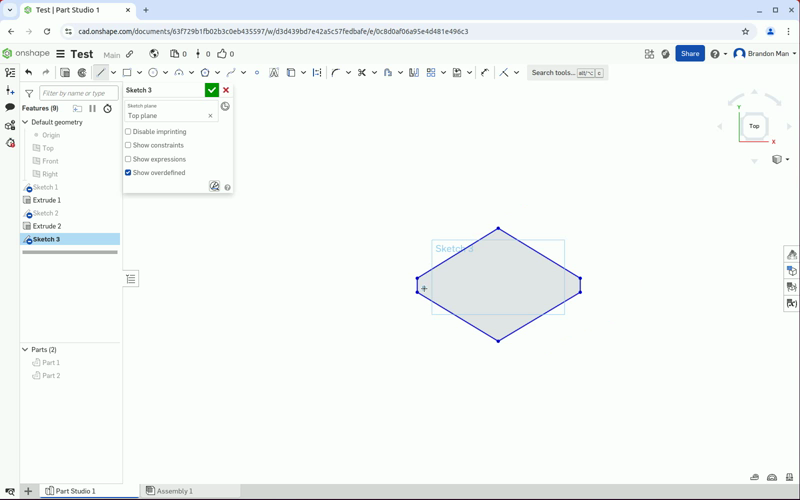
scroll(-6)
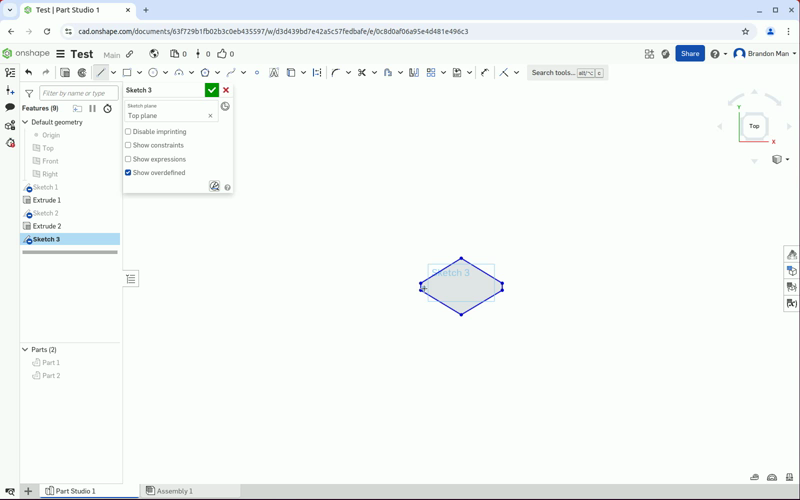
key_up(shift)
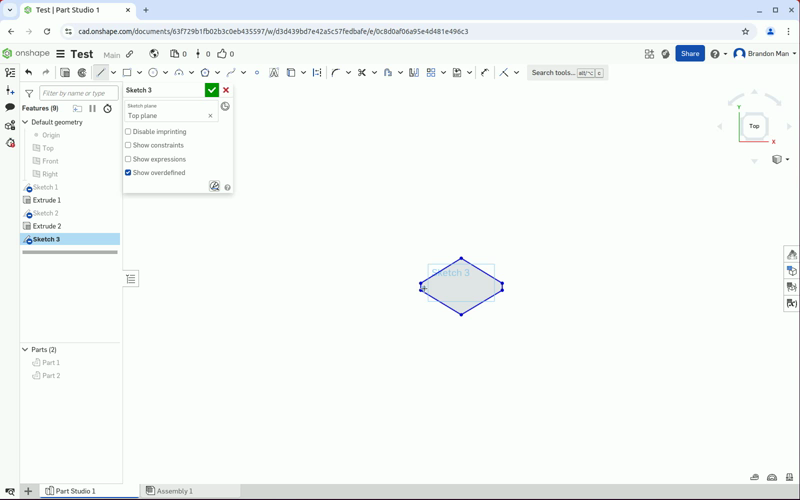
key_down(shift)
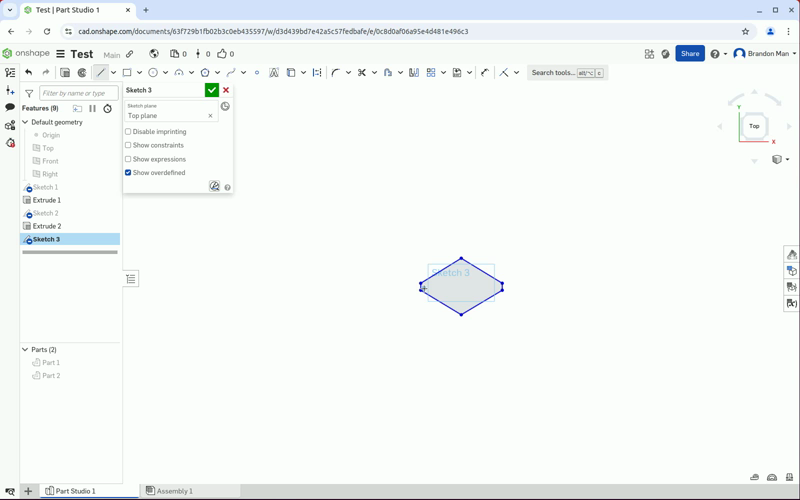
mouse_move(454, 288)
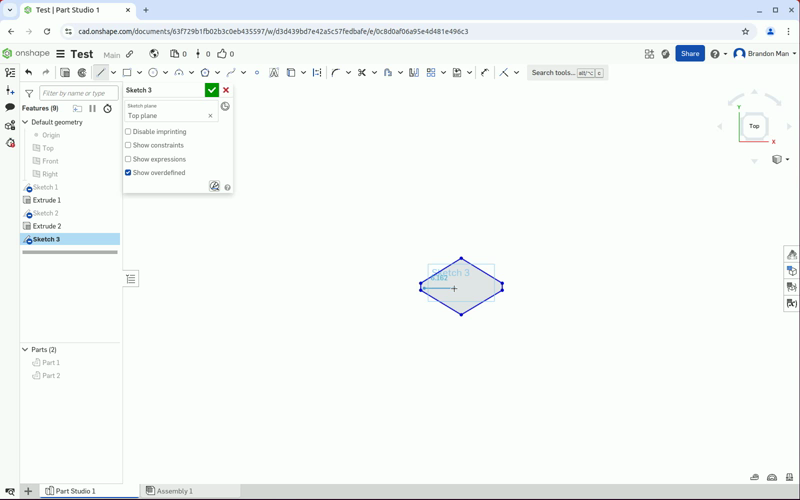
mouse_move(461, 310)
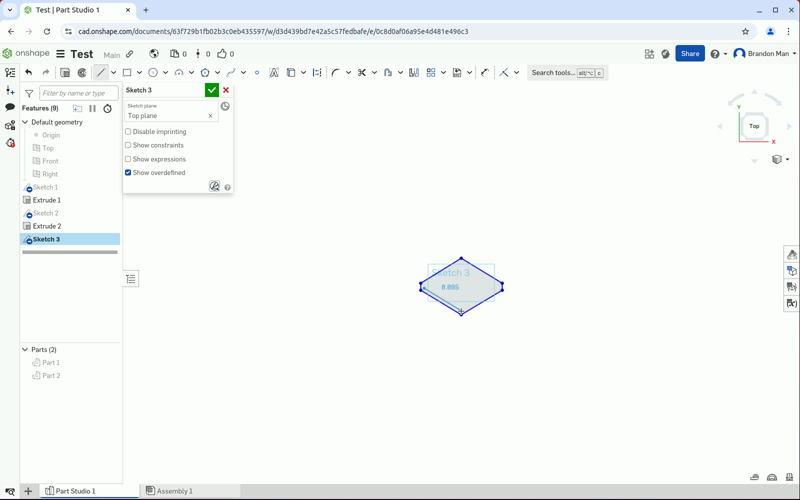
scroll(6)
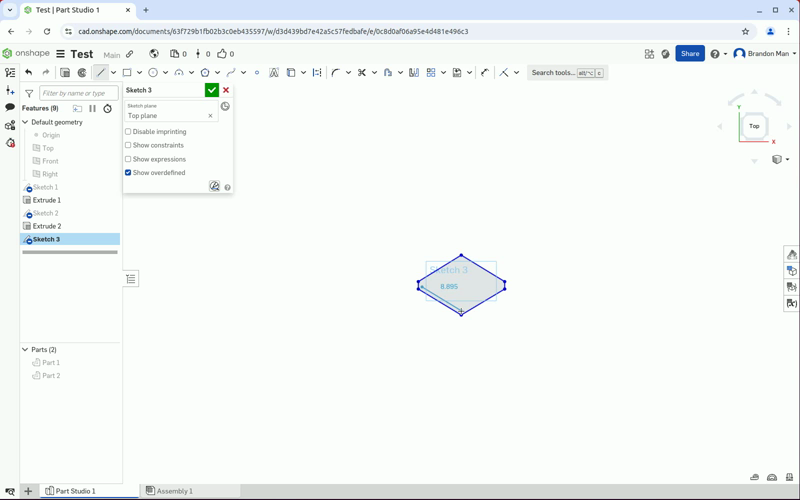
scroll(6)
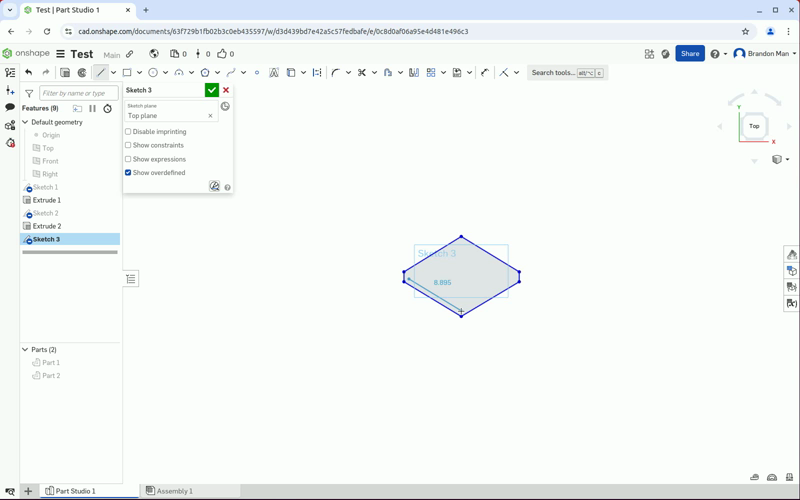
scroll(6)
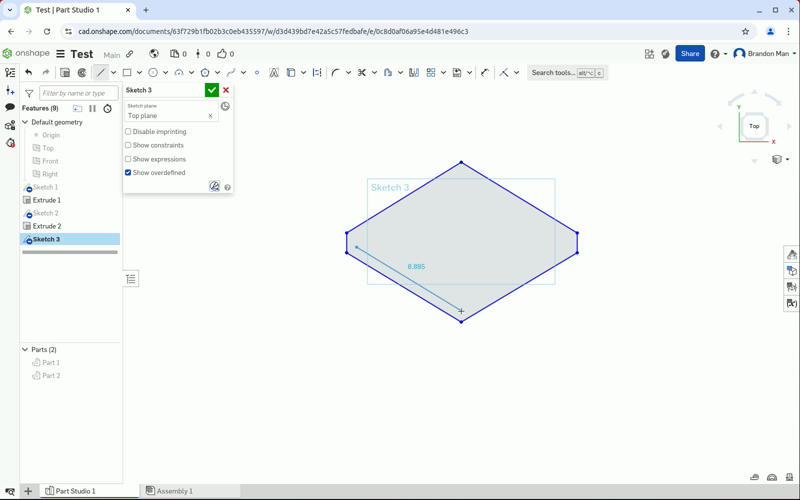
scroll(6)
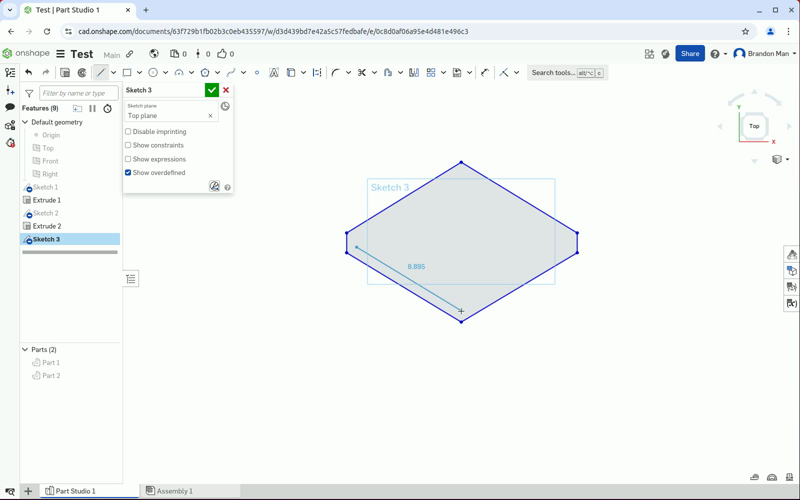
scroll(6)
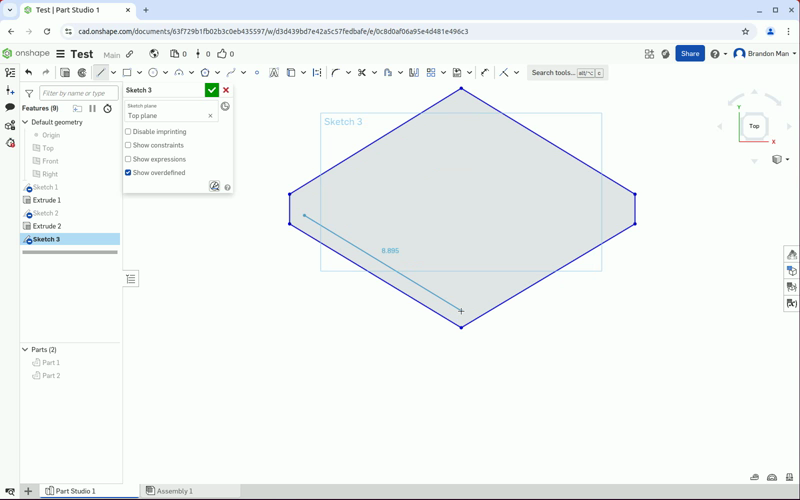
scroll(6)
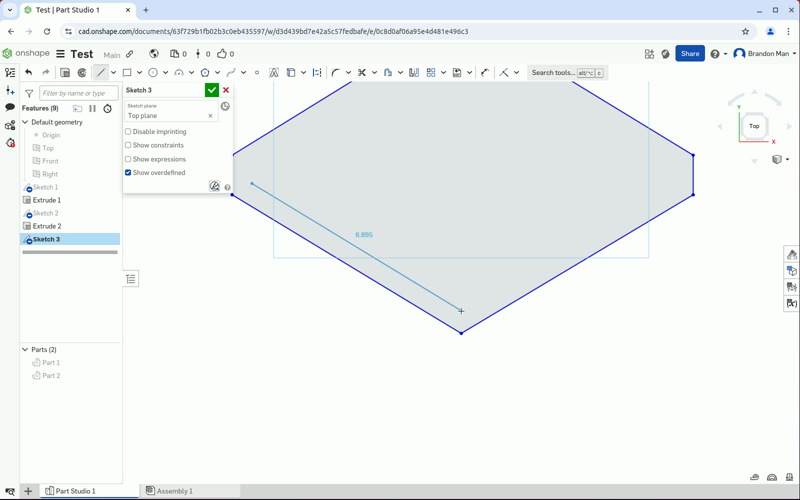
scroll(6)
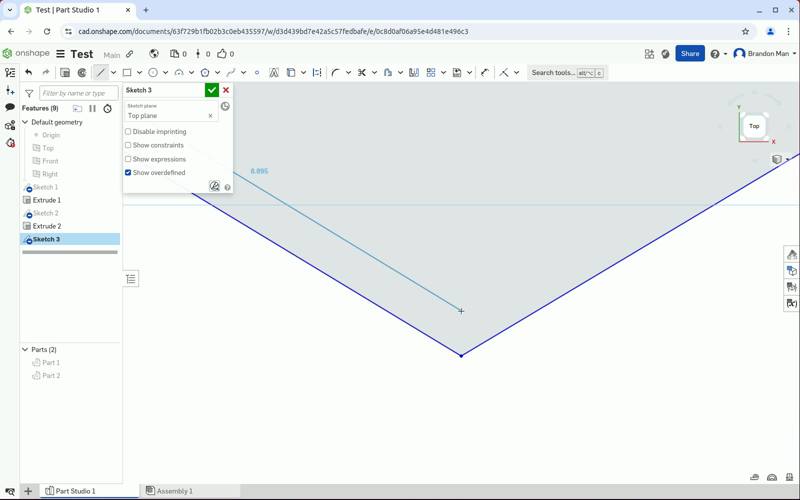
click(461, 310)
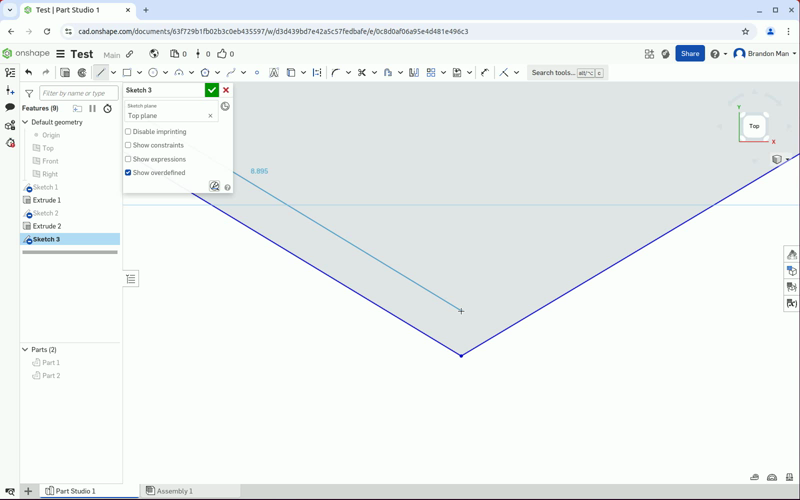
scroll(-6)
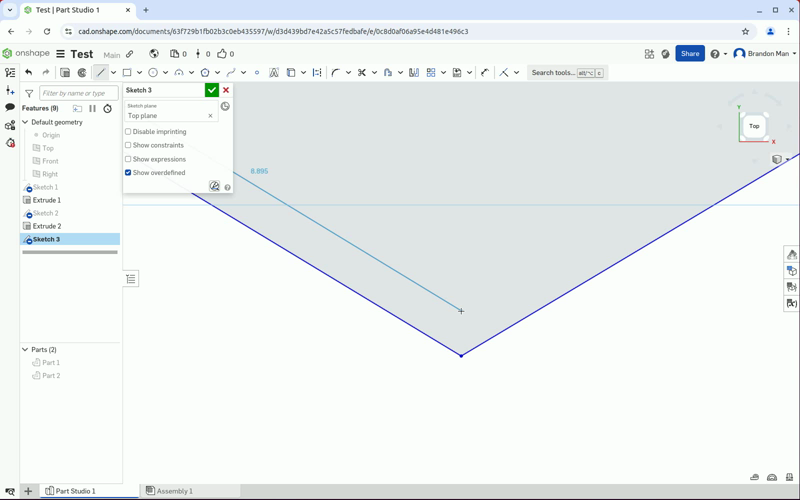
scroll(-6)
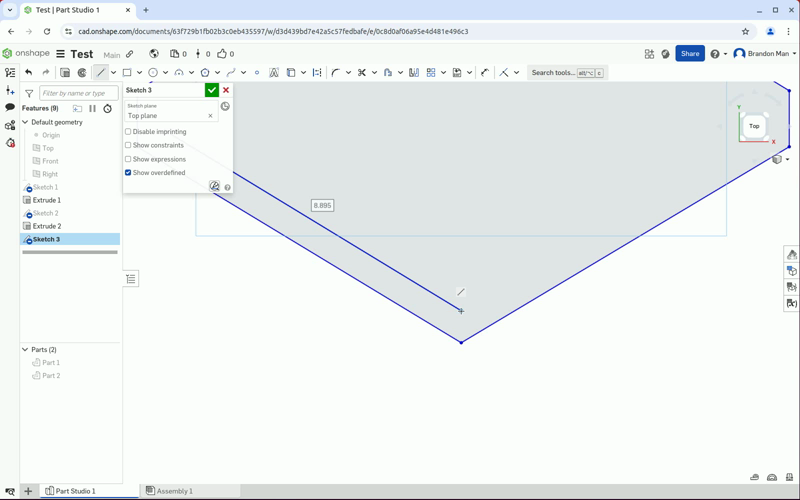
scroll(-6)
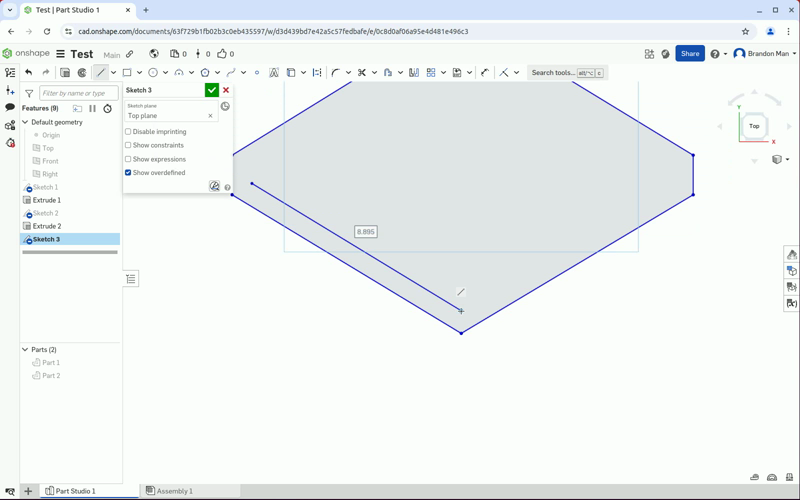
scroll(-6)
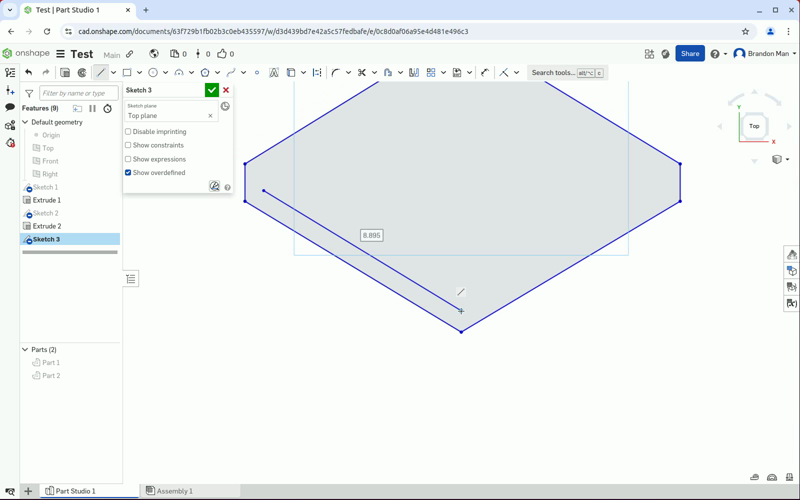
scroll(-6)
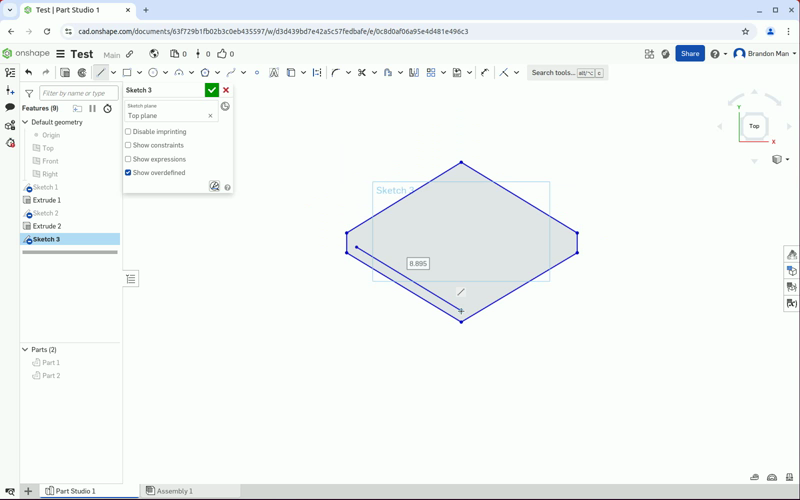
scroll(-6)
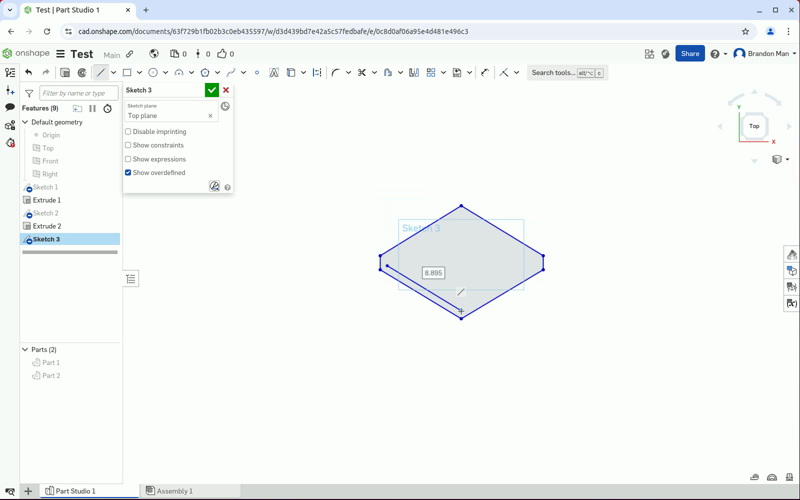
scroll(-6)
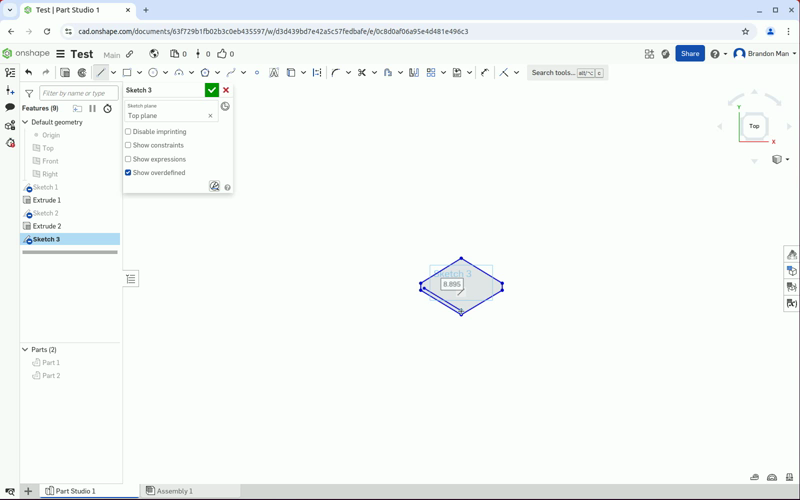
key_up(shift)
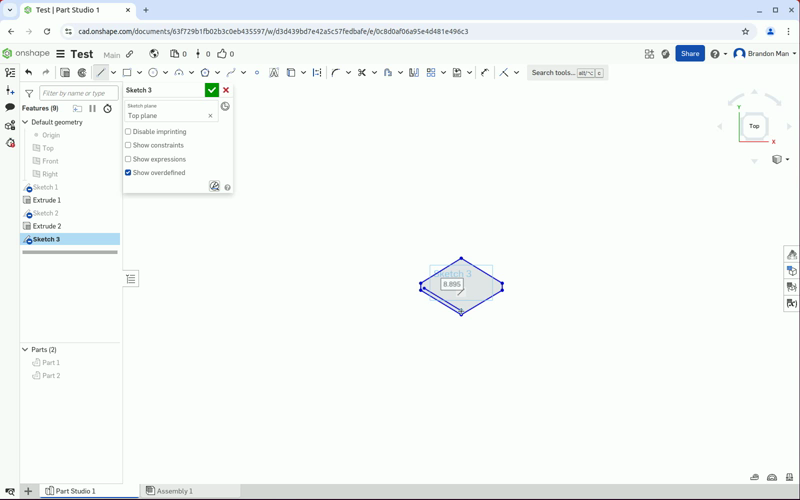
key_down(shift)
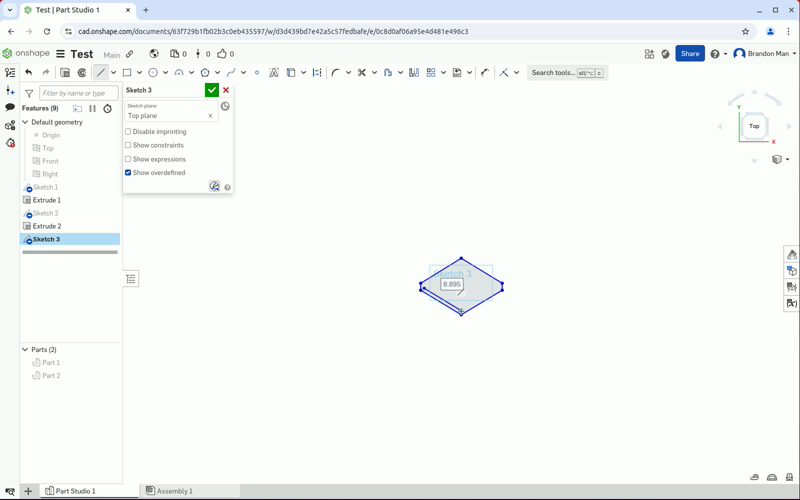
mouse_move(491, 310)
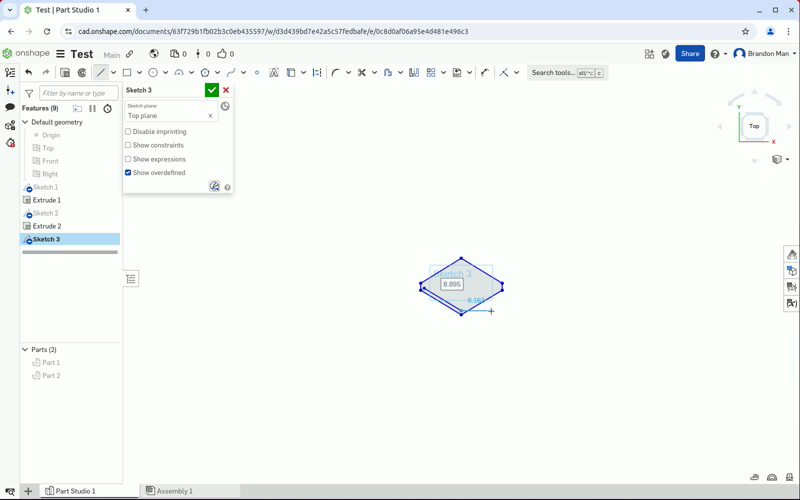
mouse_move(498, 288)
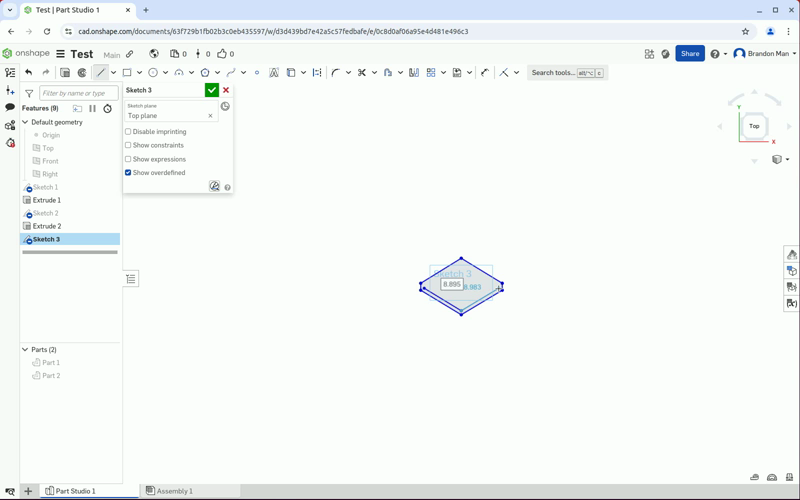
scroll(6)
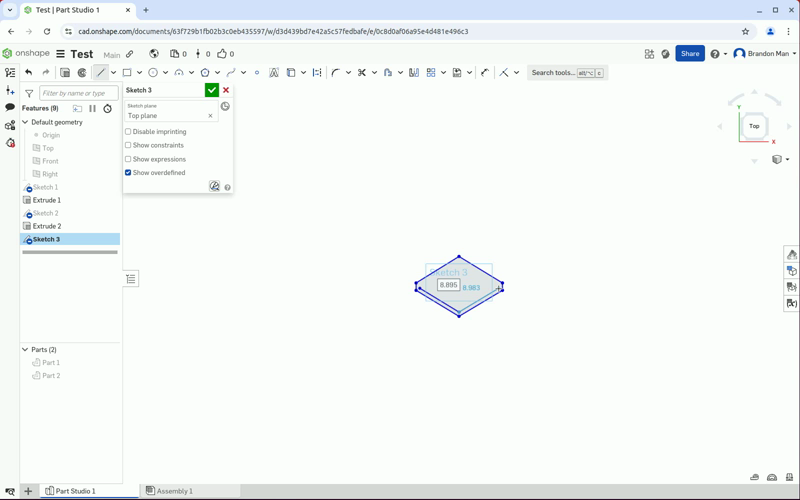
scroll(6)
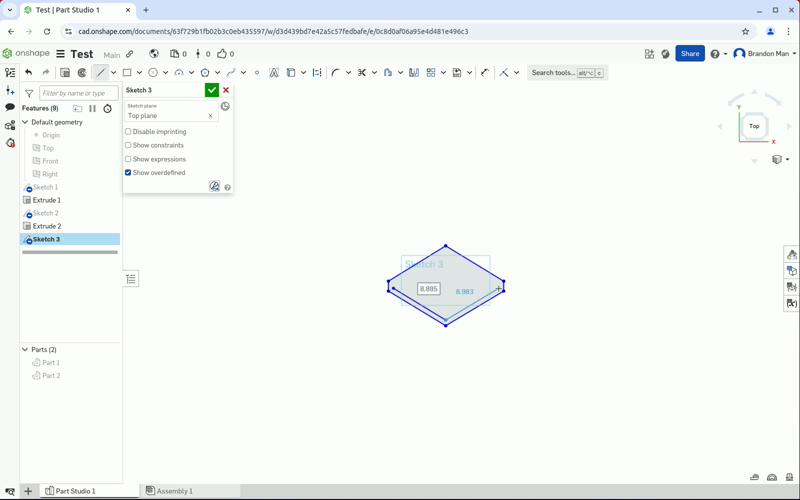
scroll(6)
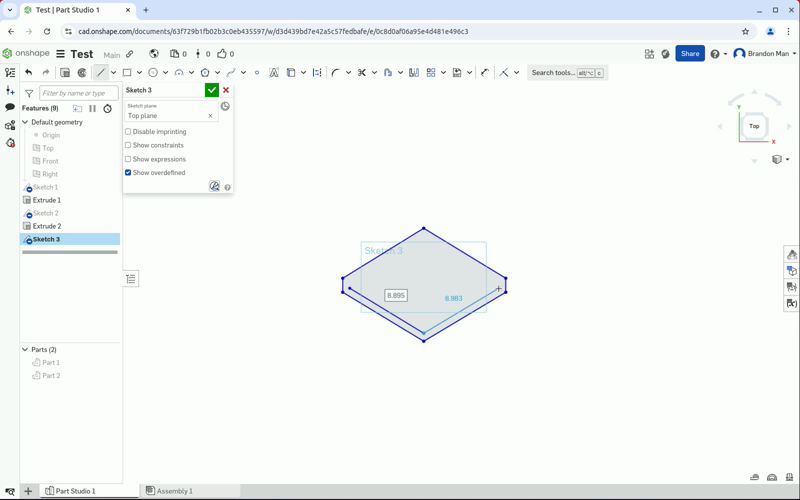
scroll(6)
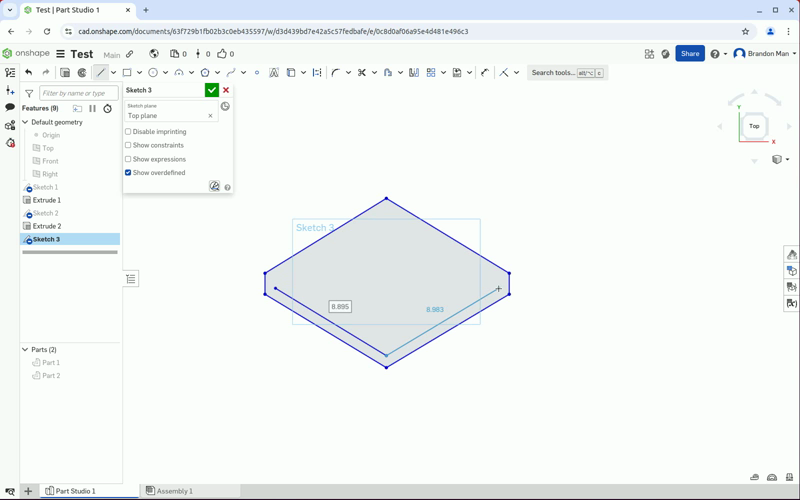
scroll(6)
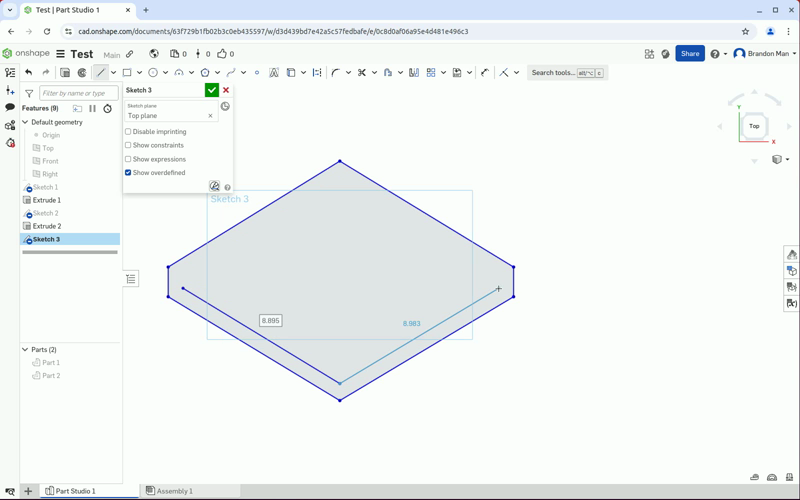
scroll(6)
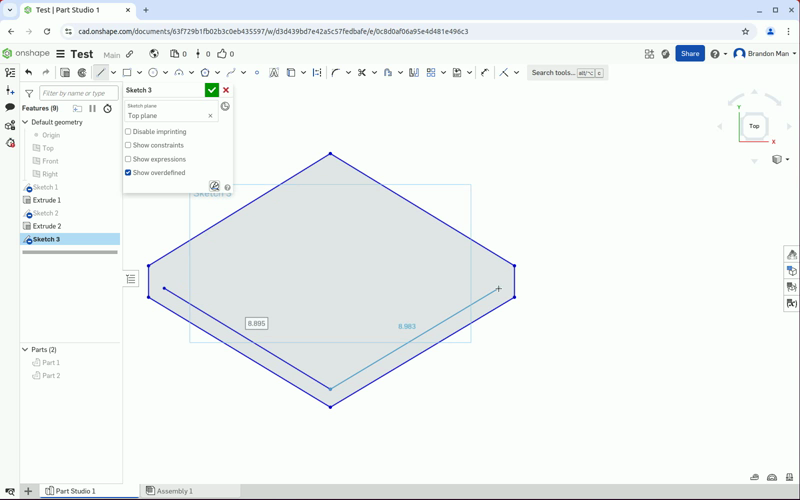
scroll(6)
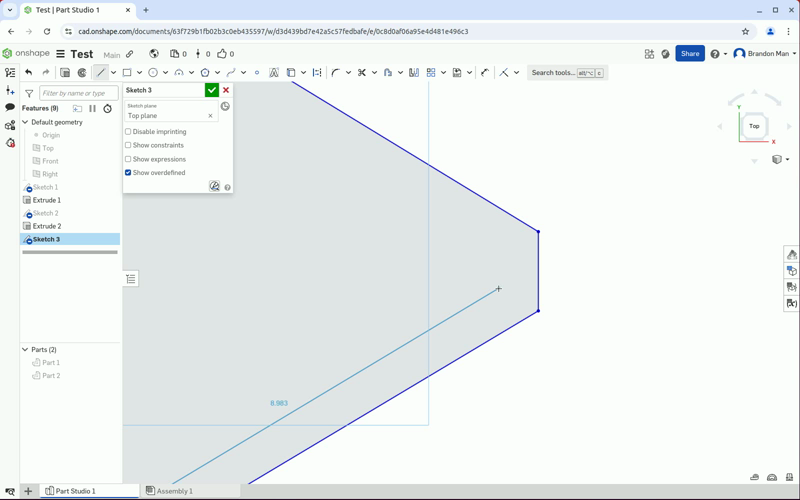
click(498, 288)
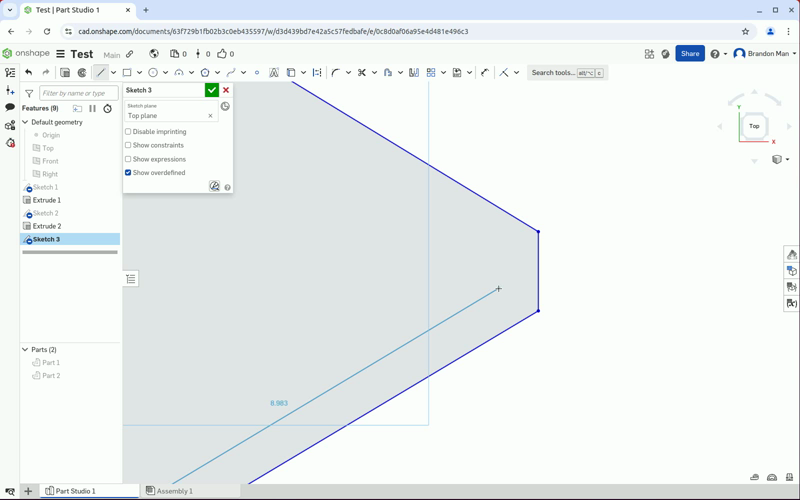
scroll(-6)
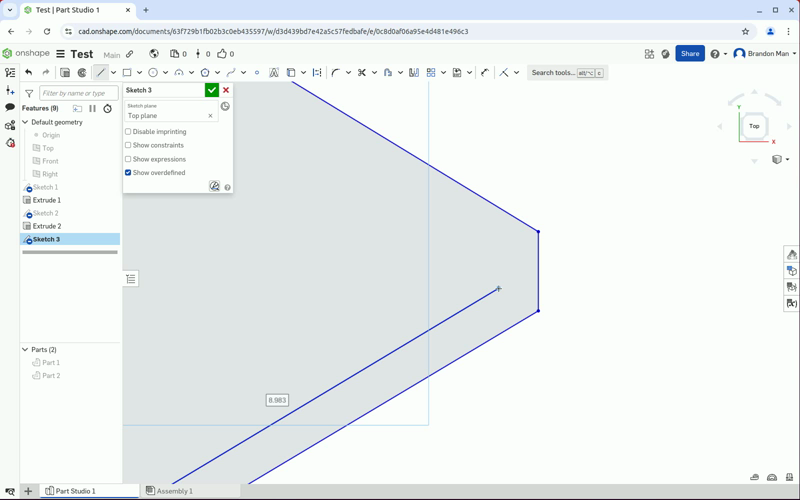
scroll(-6)
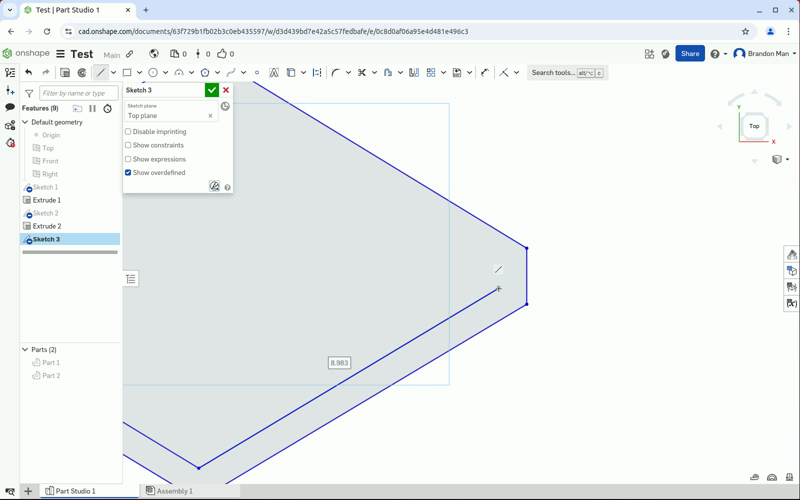
scroll(-6)
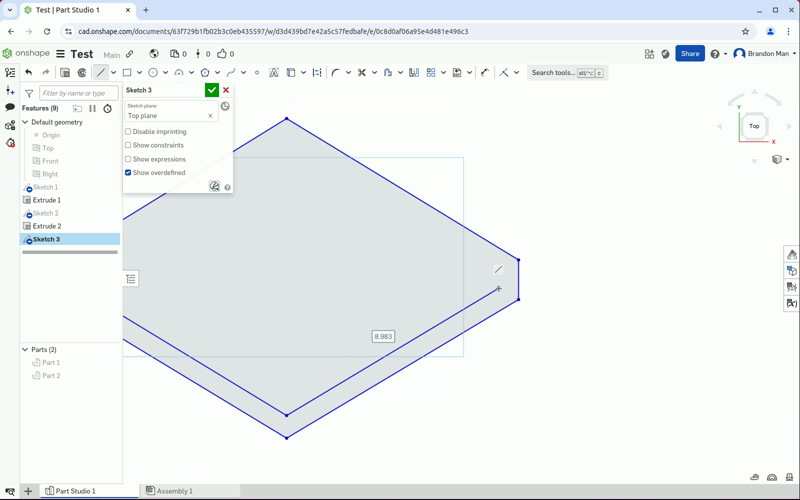
scroll(-6)
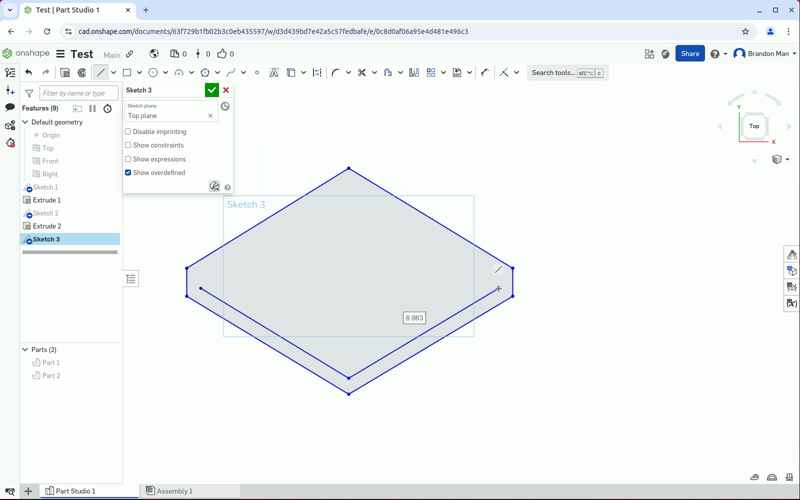
scroll(-6)
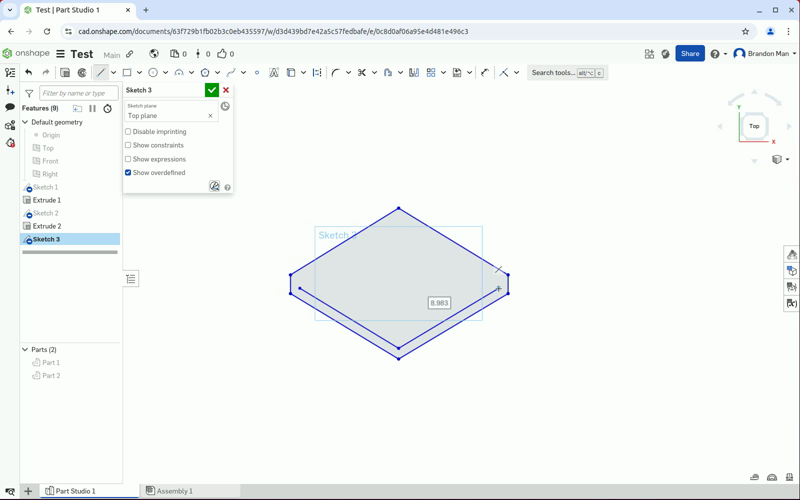
scroll(-6)
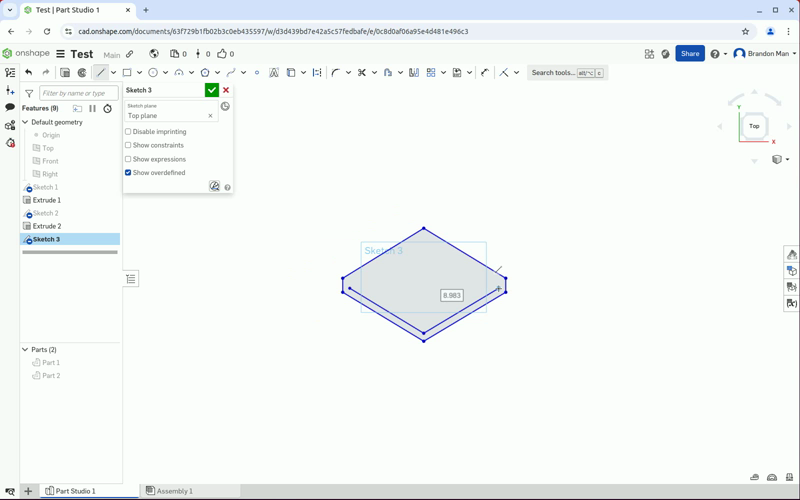
scroll(-6)
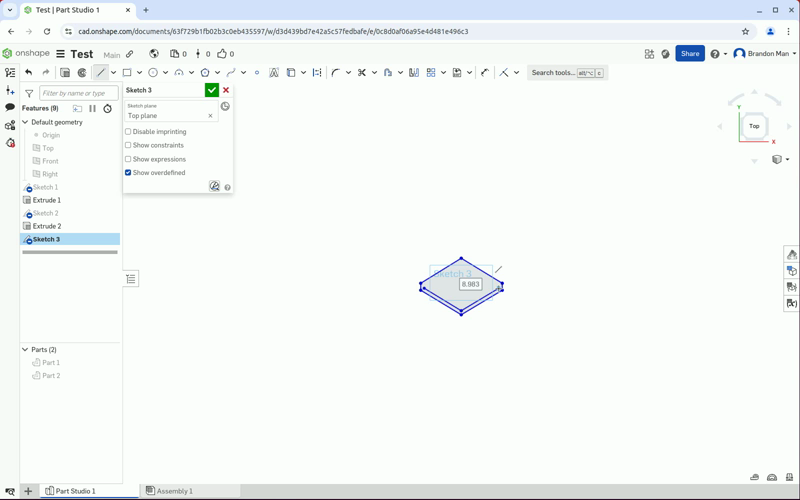
key_up(shift)
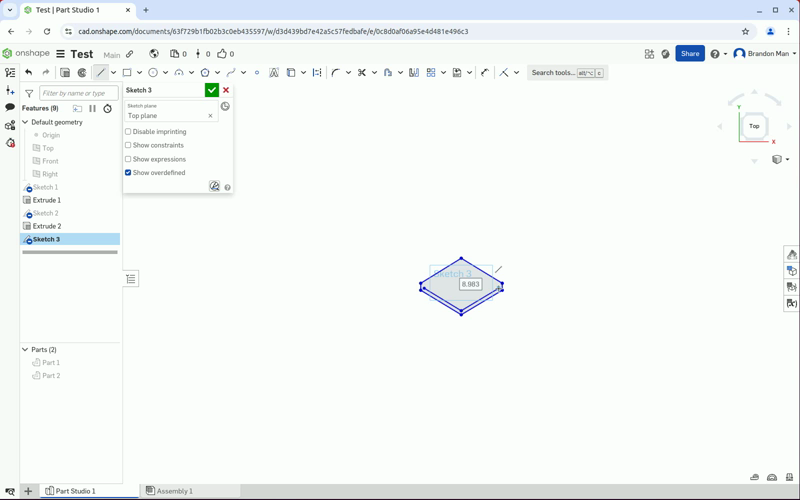
key_down(shift)
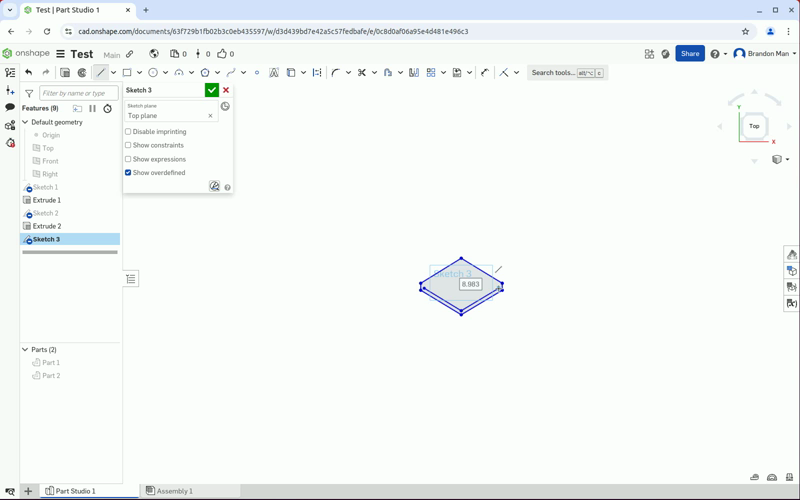
mouse_move(528, 288)
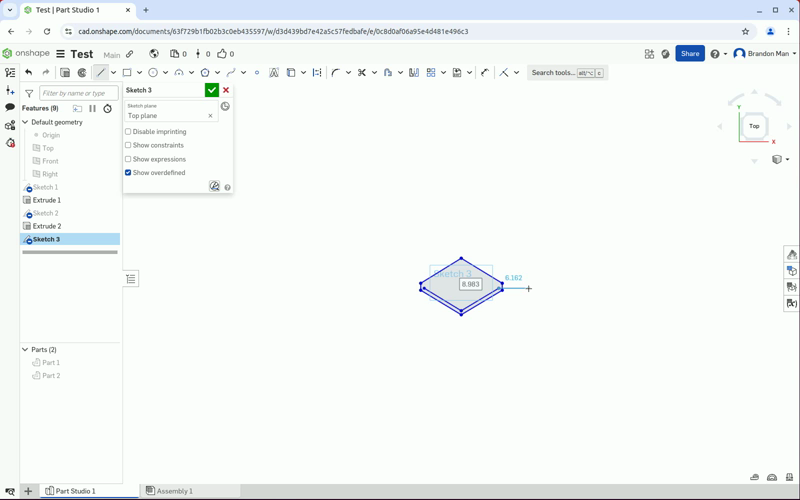
mouse_move(498, 284)
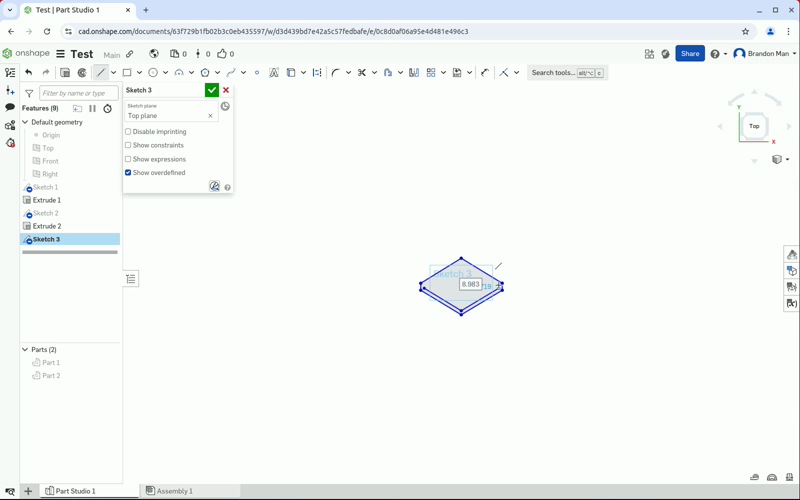
scroll(6)
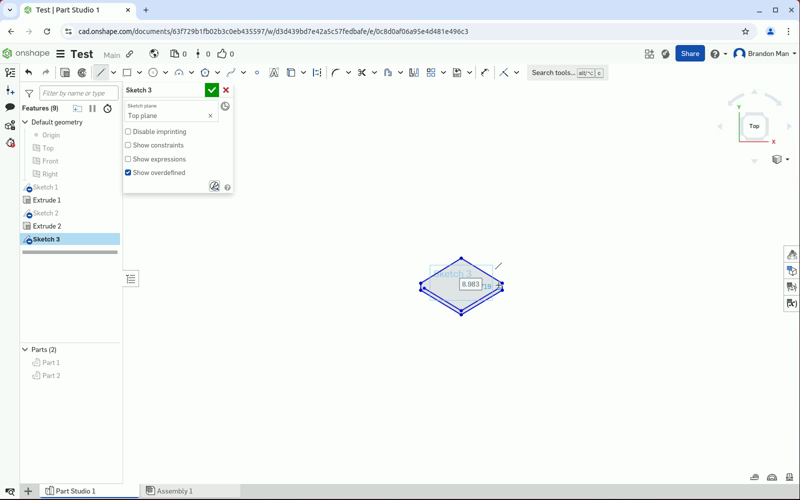
scroll(6)
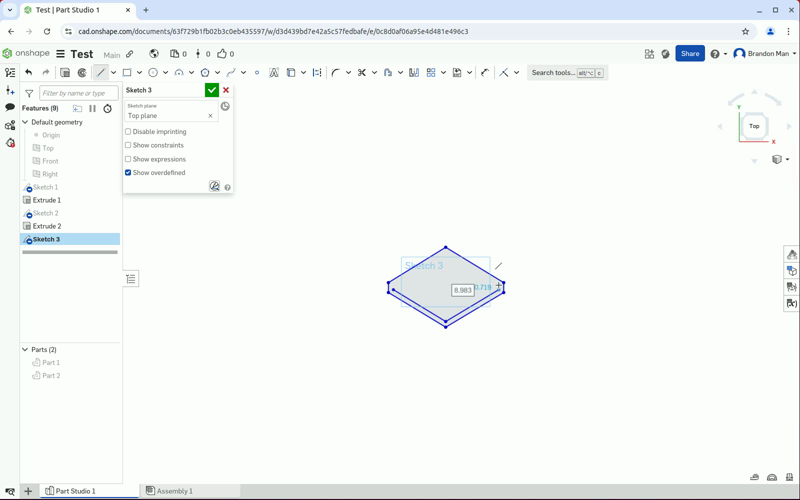
scroll(6)
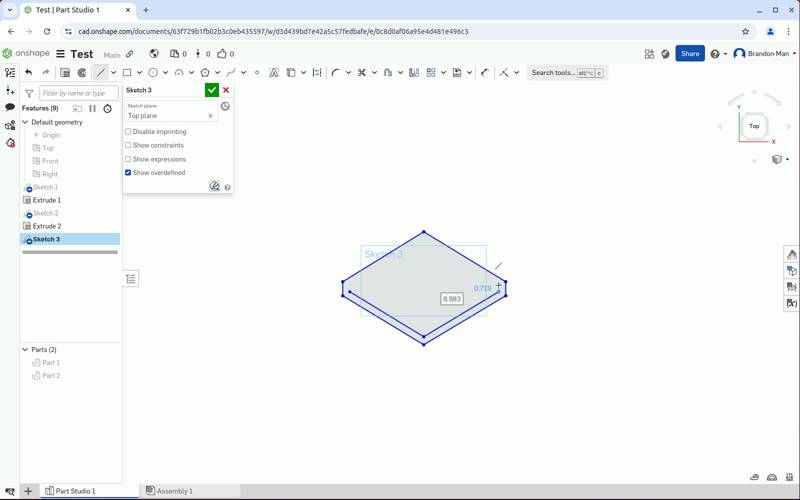
scroll(6)
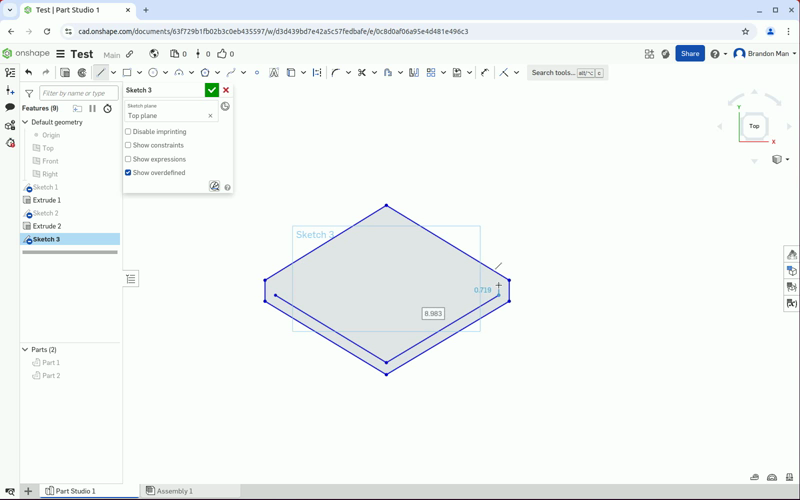
scroll(6)
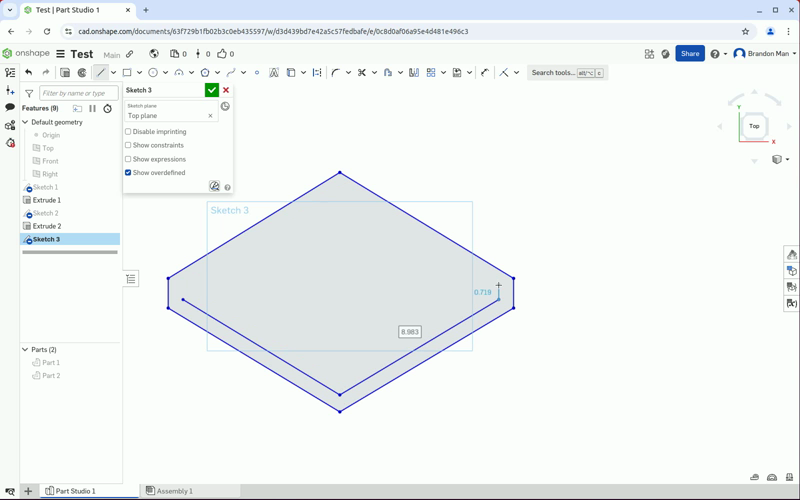
scroll(6)
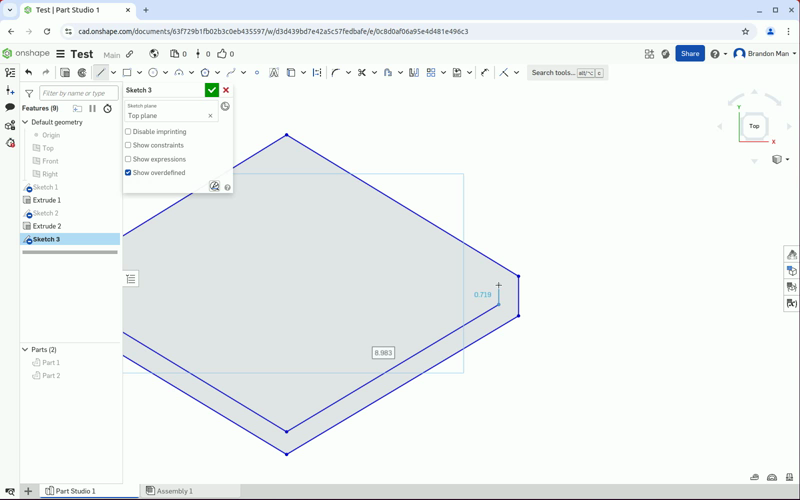
scroll(6)
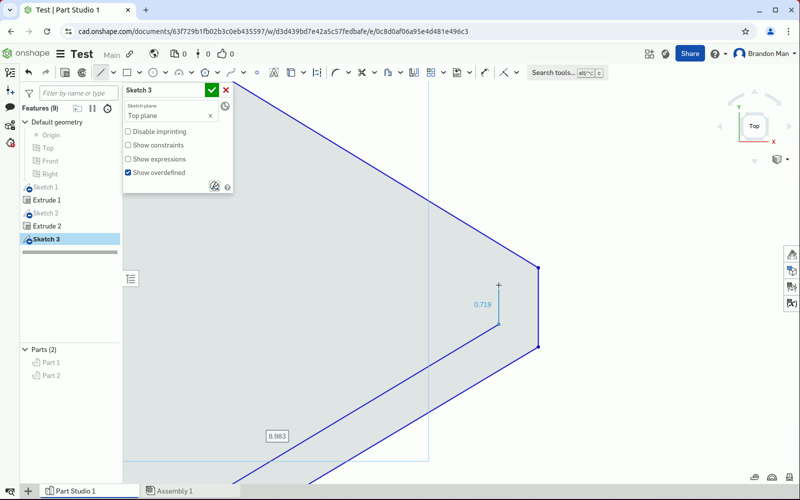
click(498, 284)
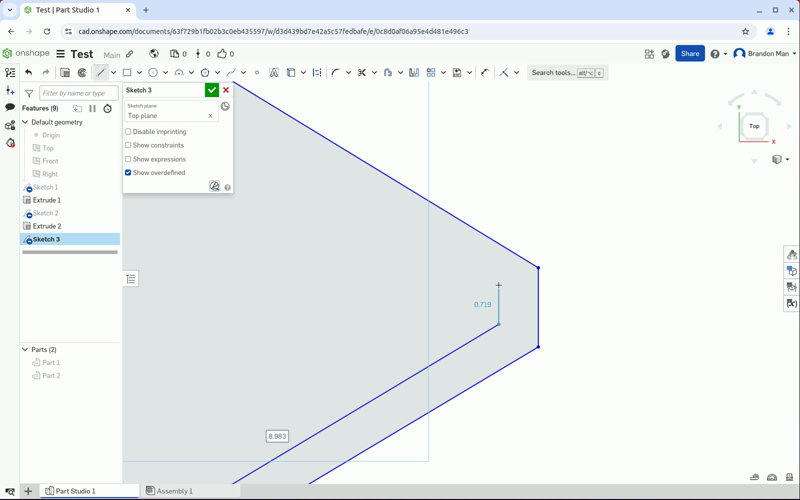
scroll(-6)
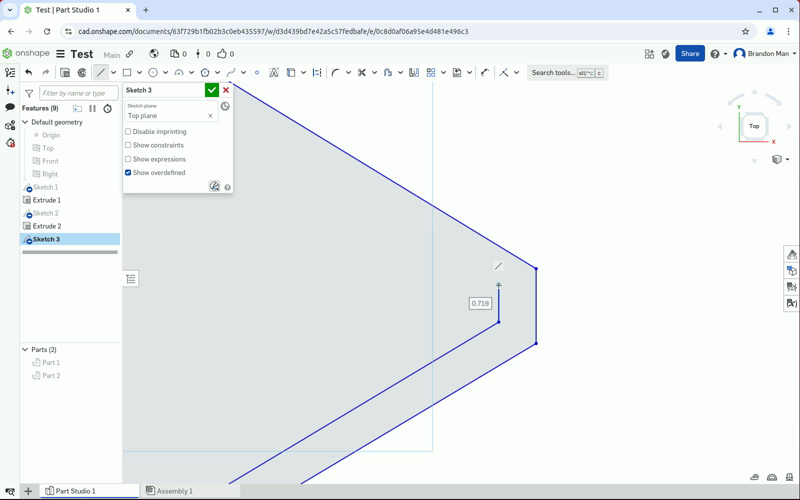
scroll(-6)
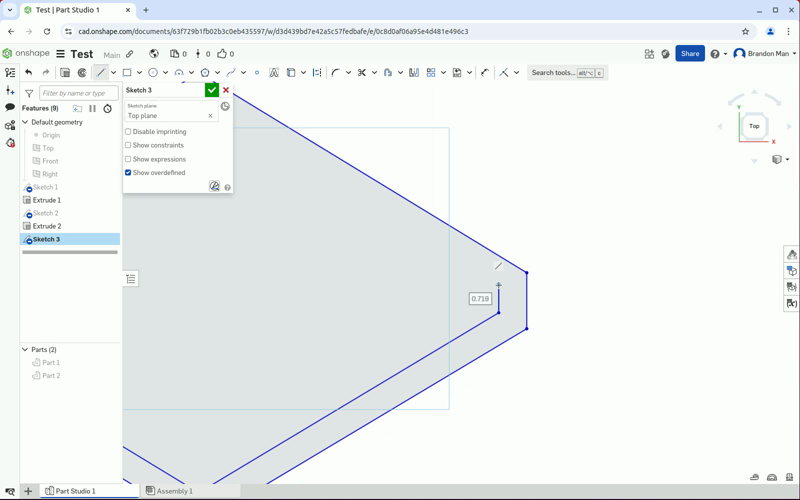
scroll(-6)
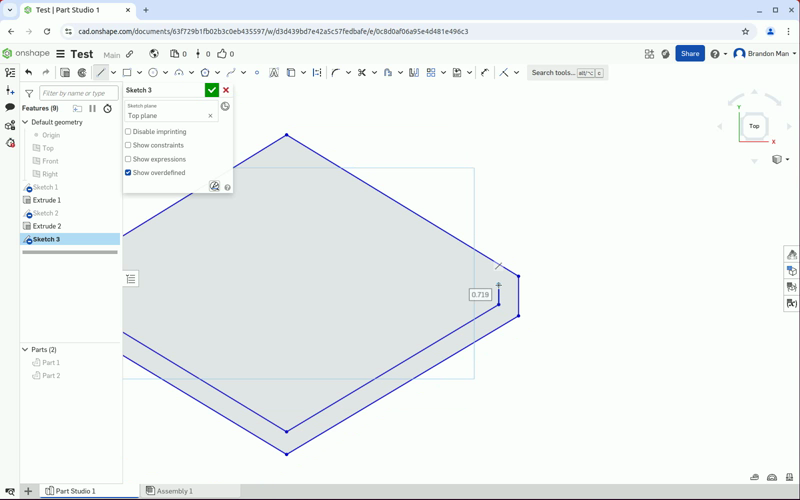
scroll(-6)
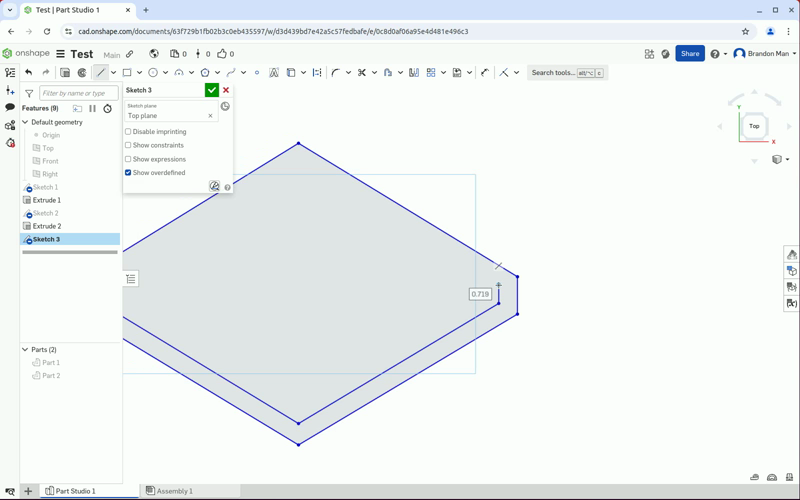
scroll(-6)
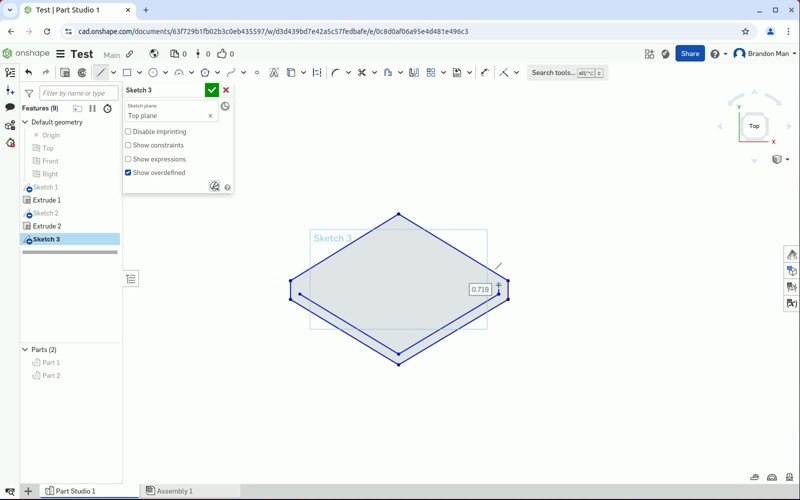
scroll(-6)
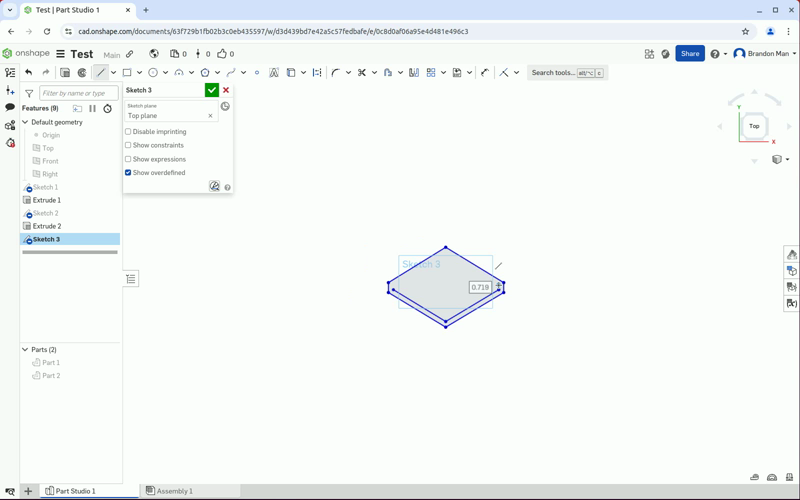
scroll(-6)
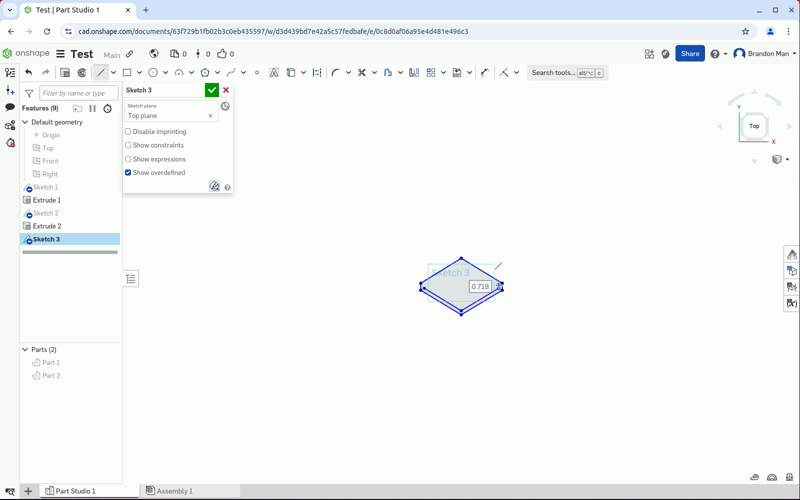
key_up(shift)
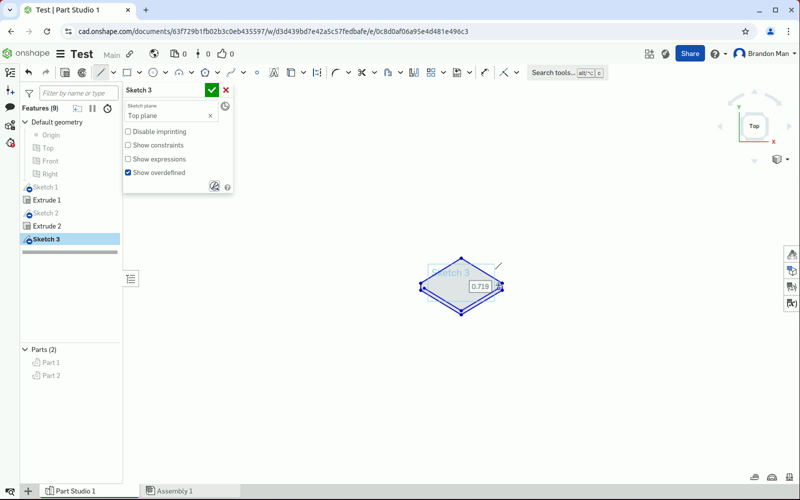
key_down(shift)
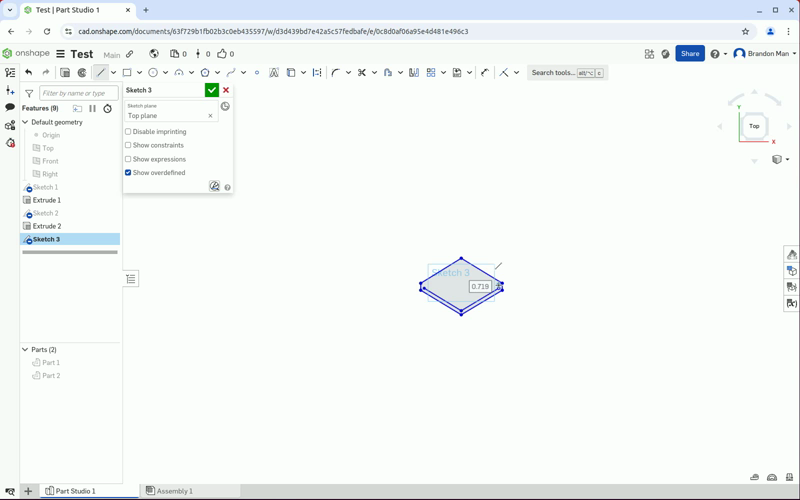
mouse_move(528, 284)
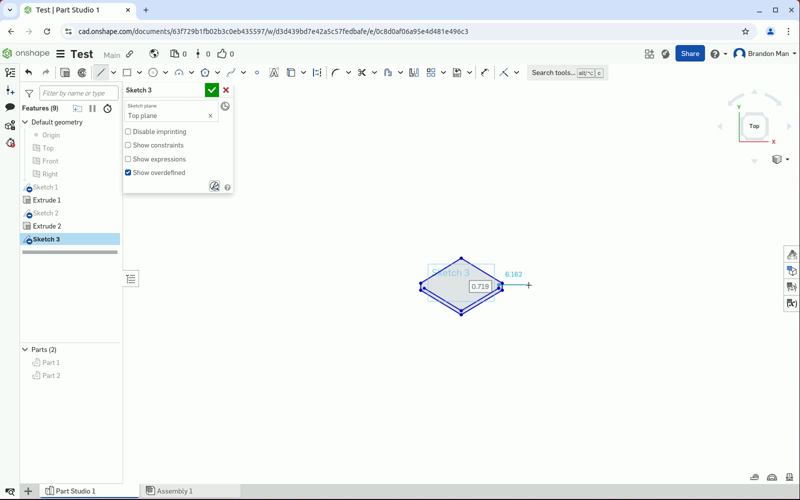
mouse_move(461, 261)
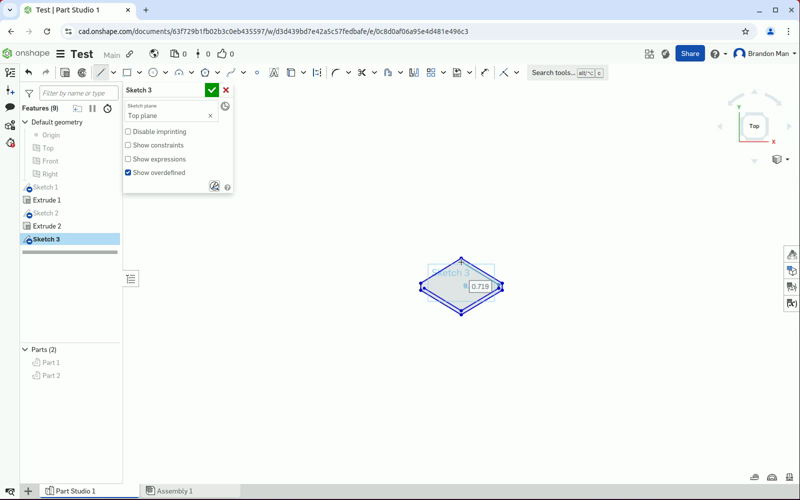
scroll(6)
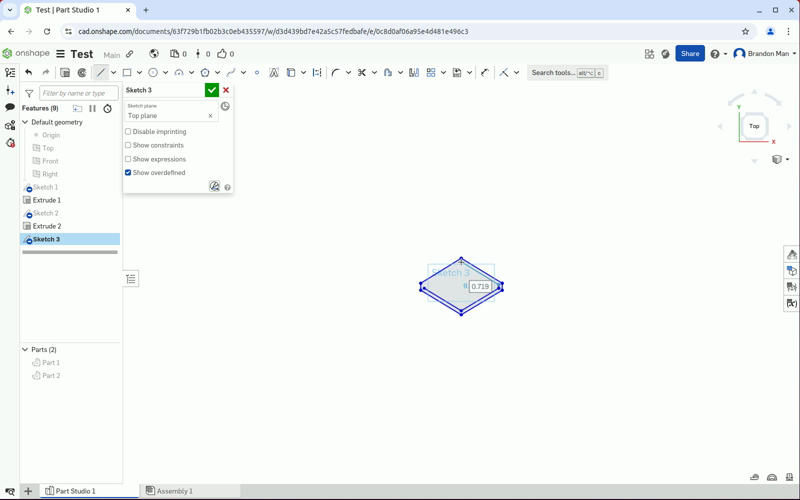
scroll(6)
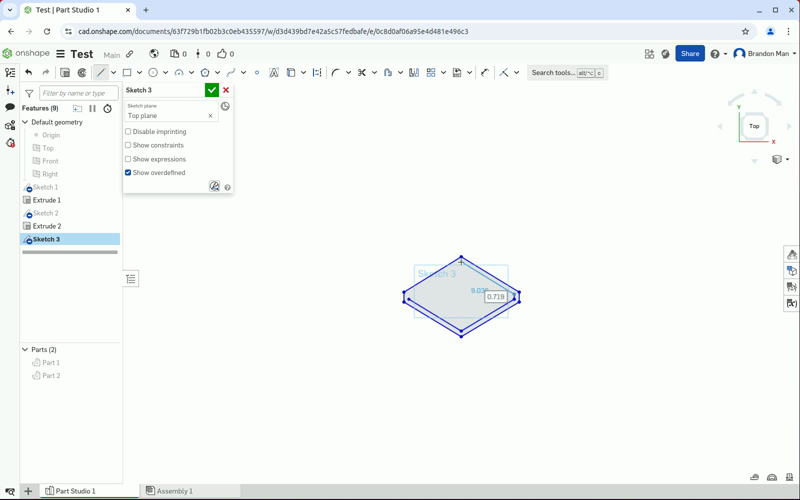
scroll(6)
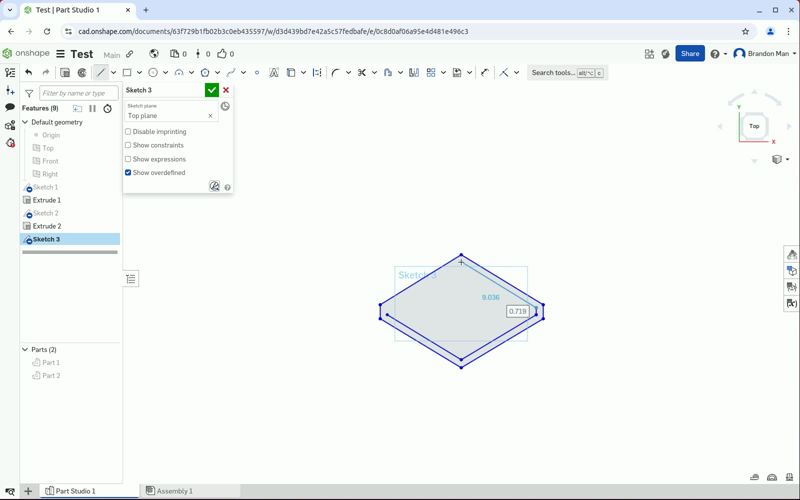
scroll(6)
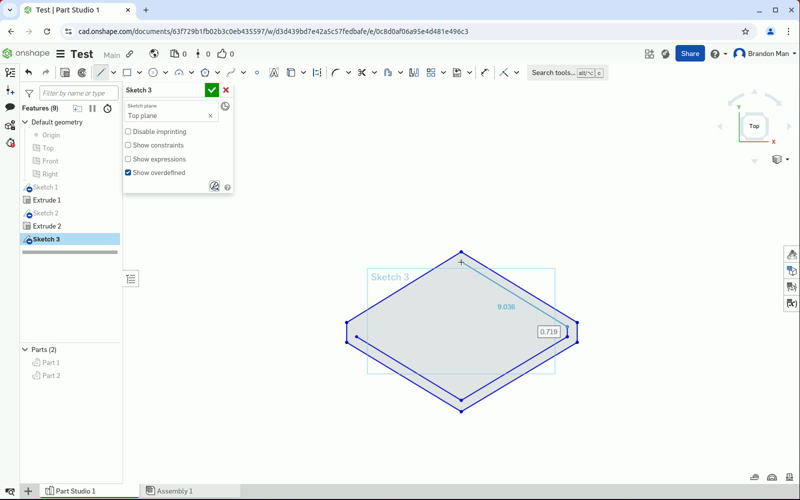
scroll(6)
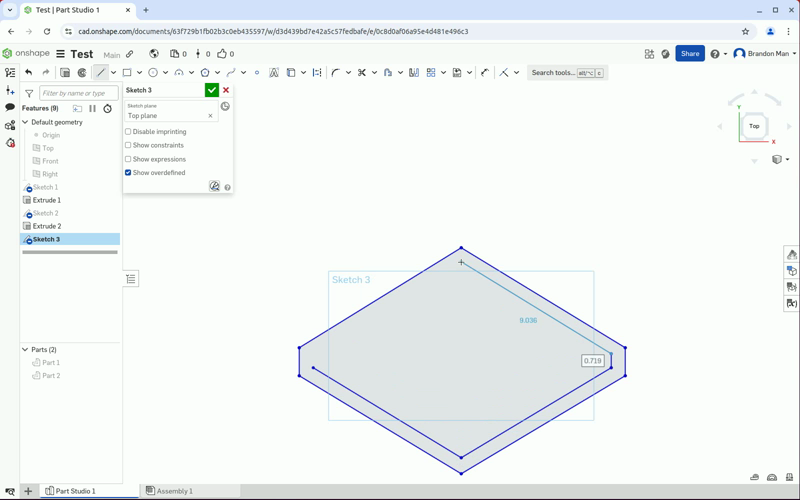
scroll(6)
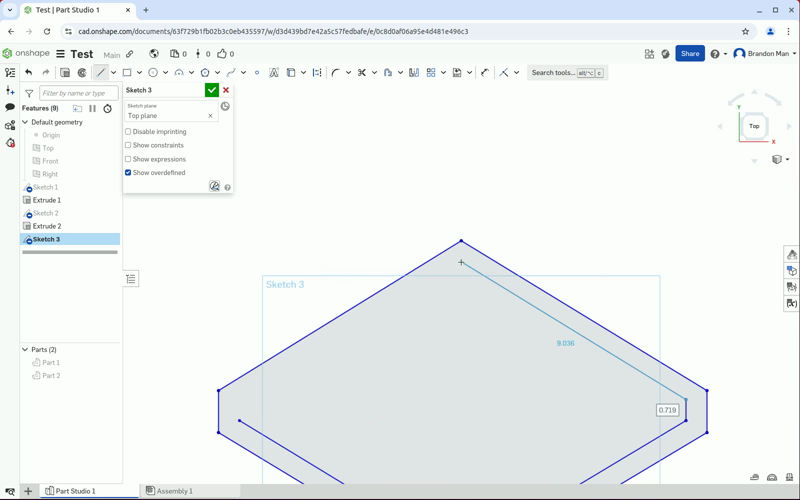
scroll(6)
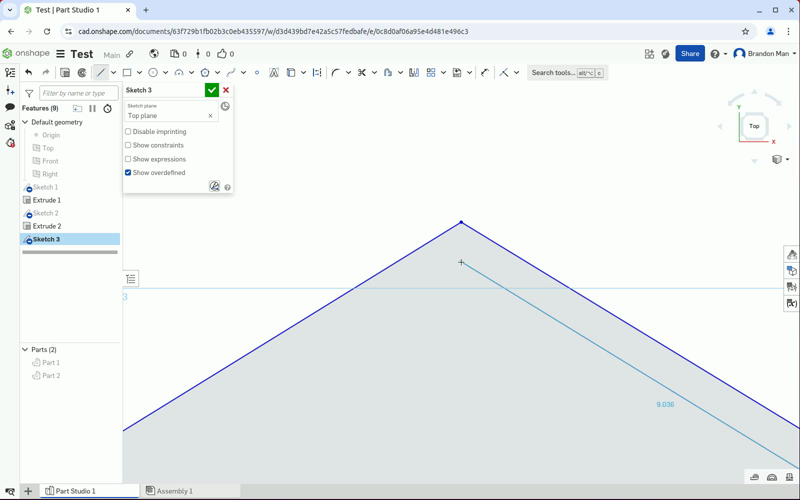
click(461, 261)
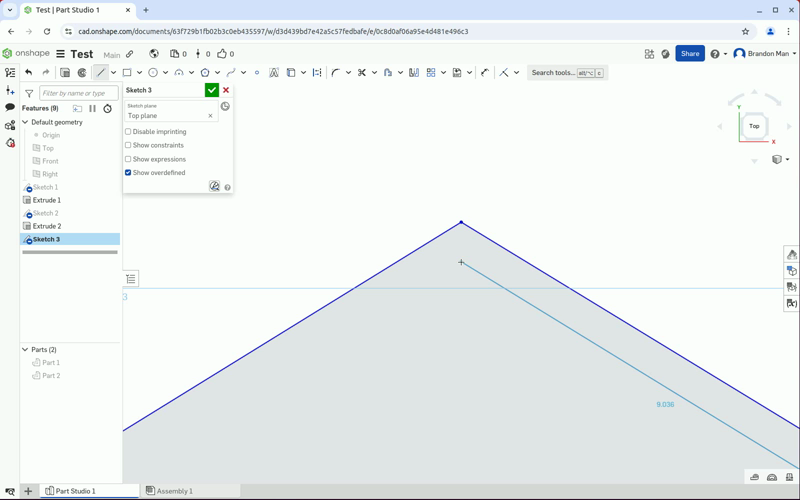
scroll(-6)
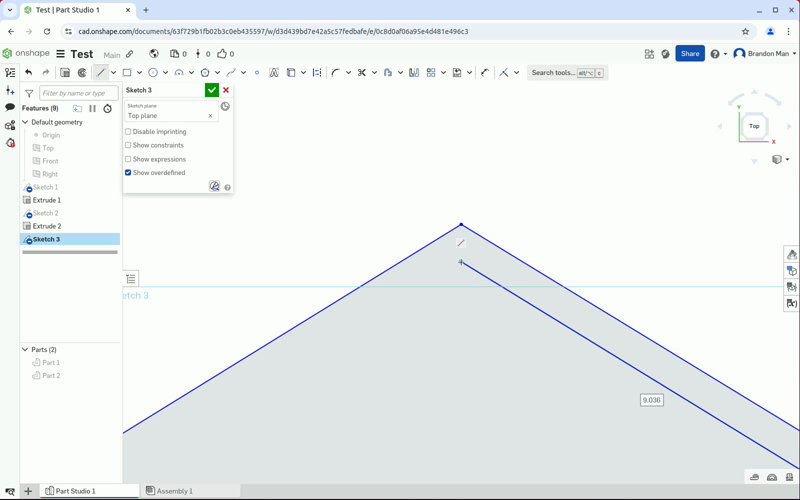
scroll(-6)
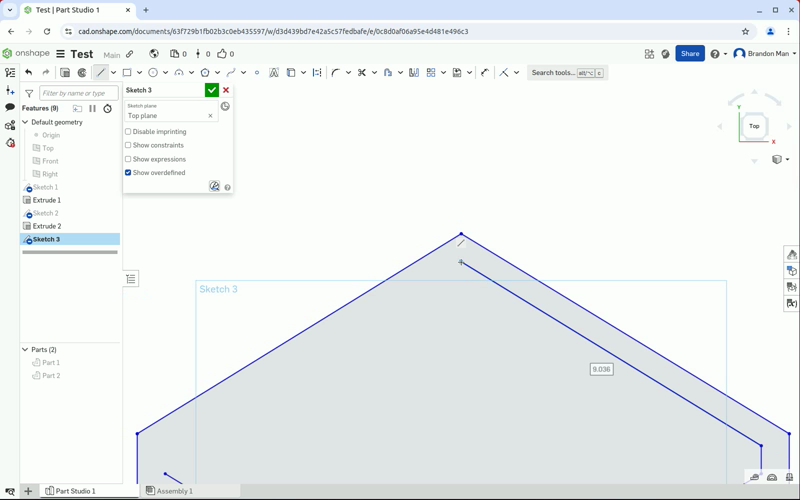
scroll(-6)
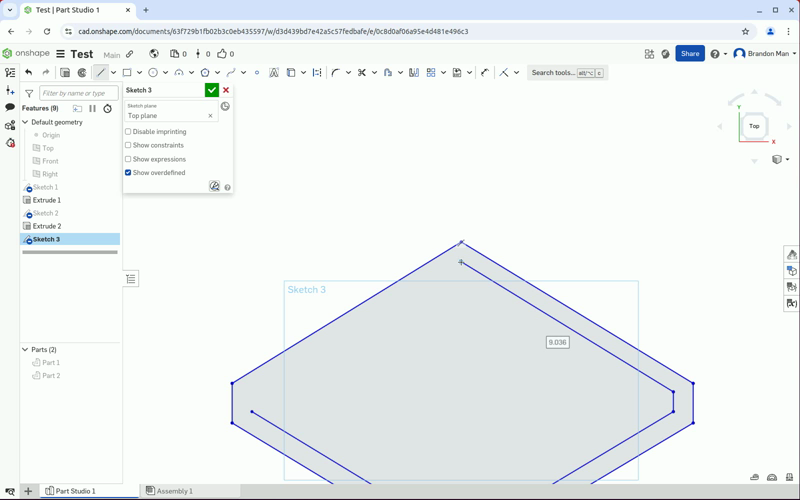
scroll(-6)
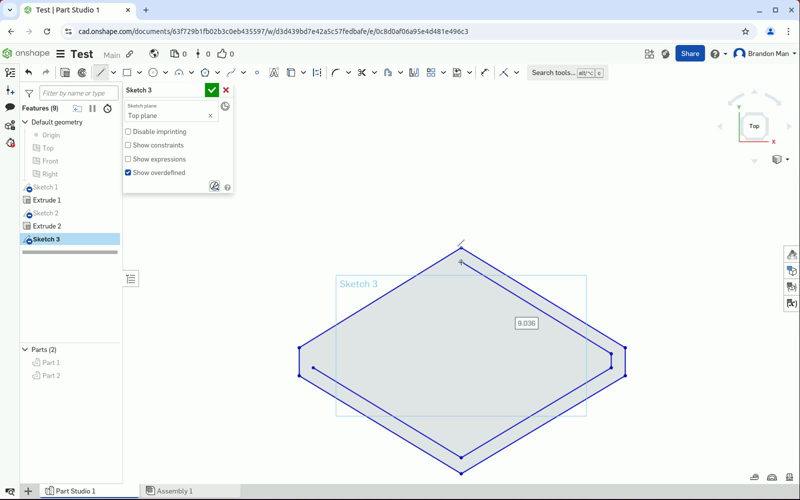
scroll(-6)
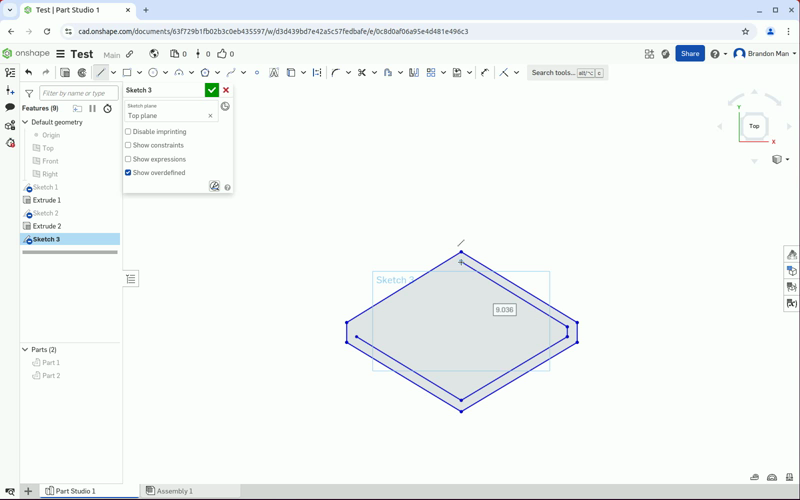
scroll(-6)
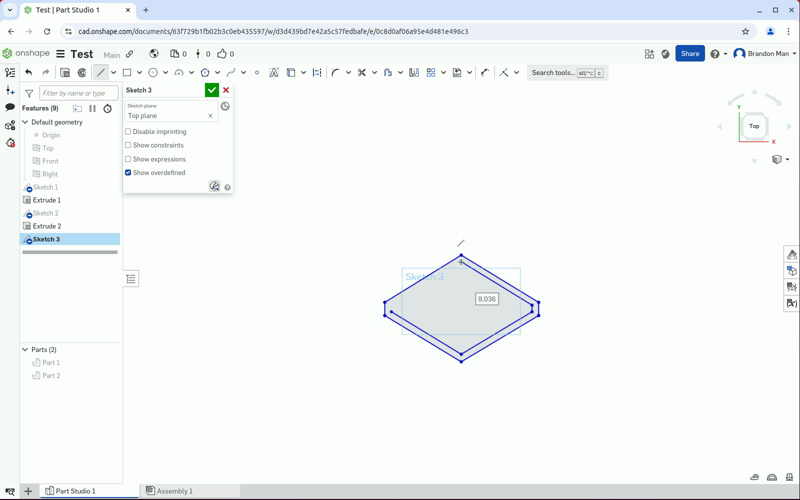
scroll(-6)
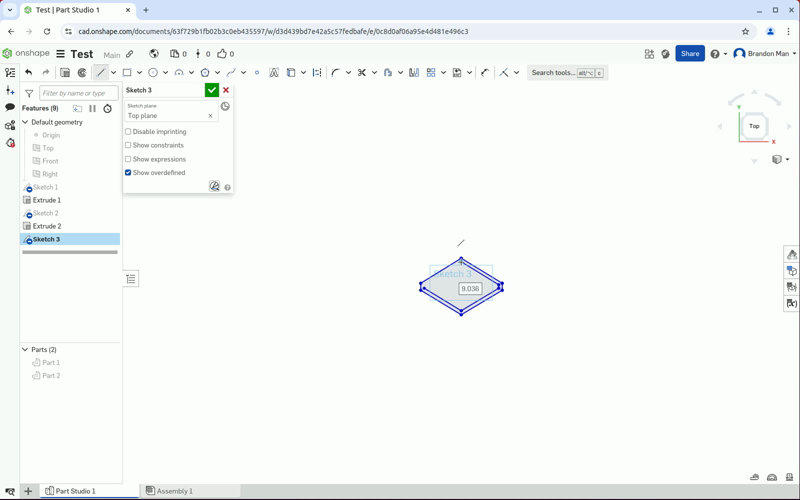
key_up(shift)
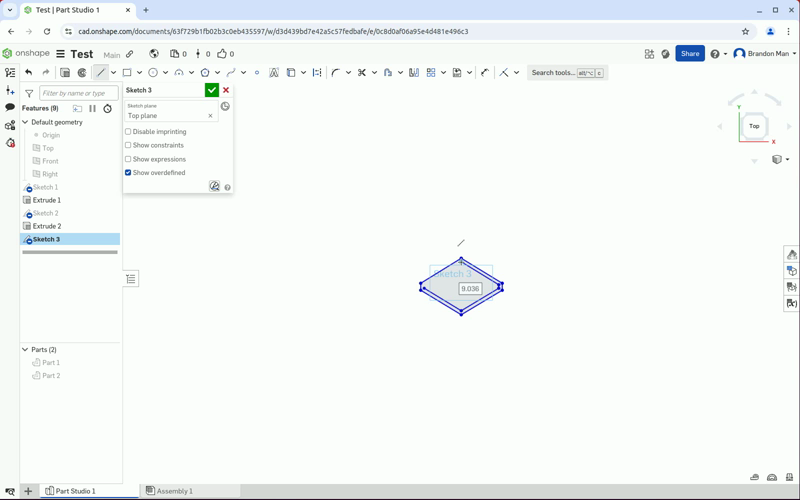
key_down(shift)
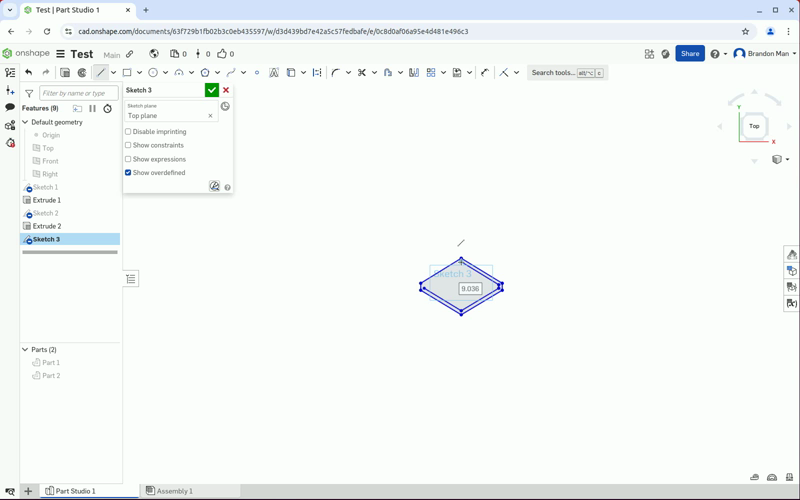
mouse_move(491, 261)
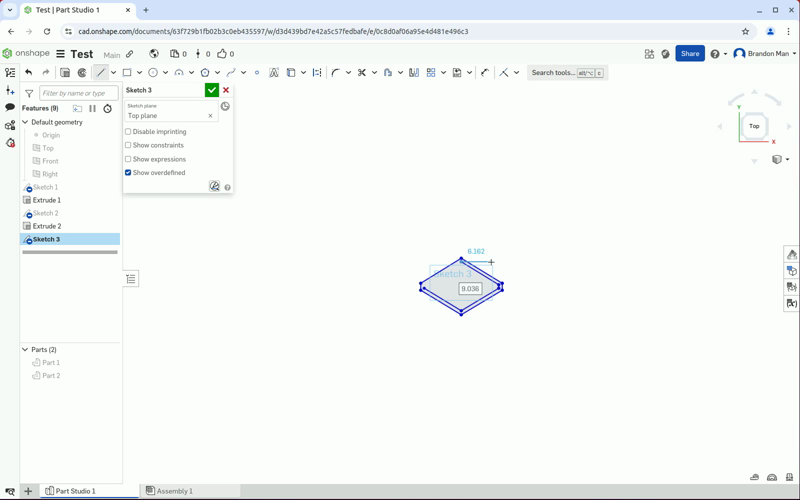
mouse_move(424, 284)
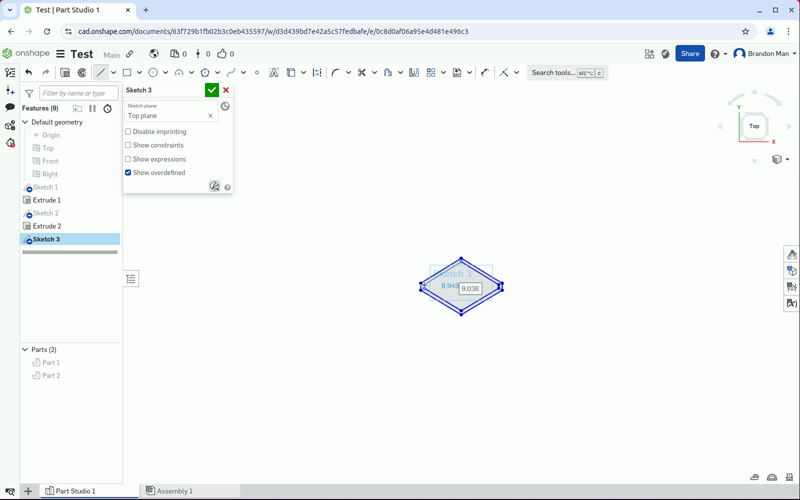
scroll(6)
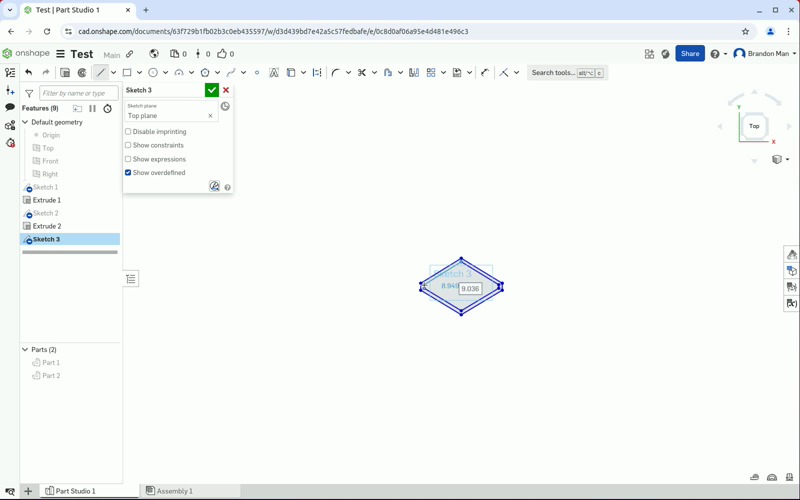
scroll(6)
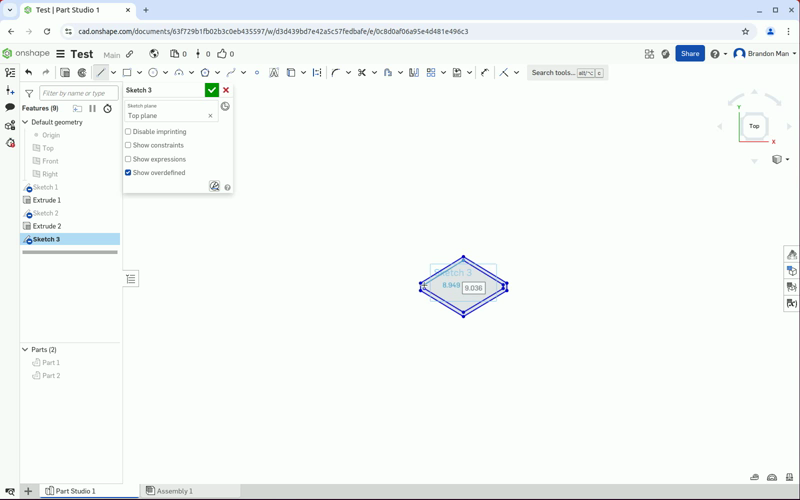
scroll(6)
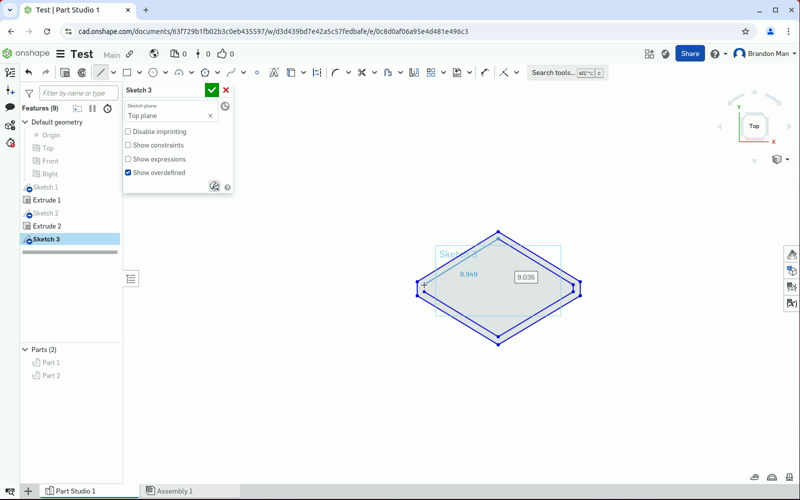
scroll(6)
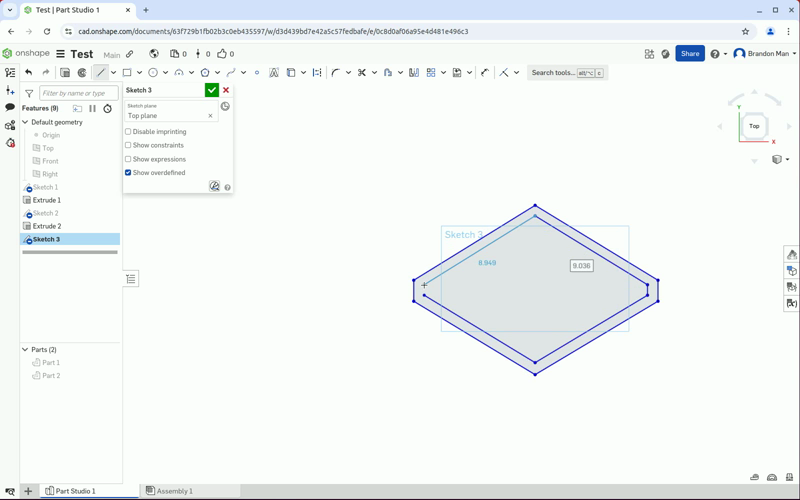
scroll(6)
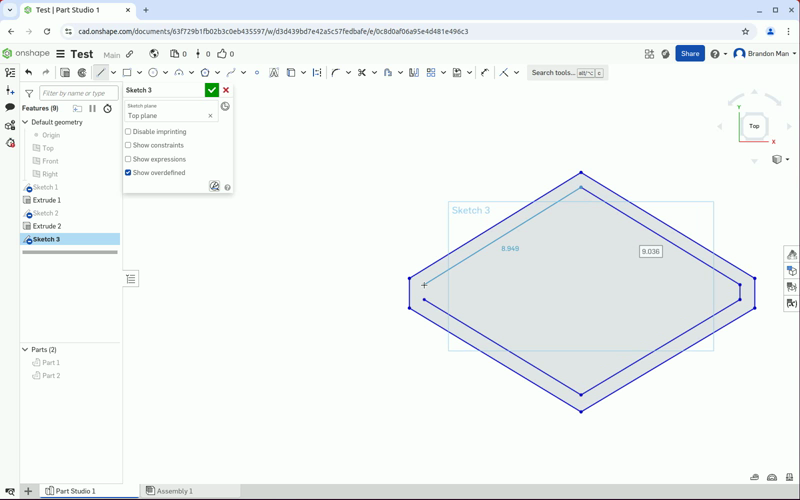
scroll(6)
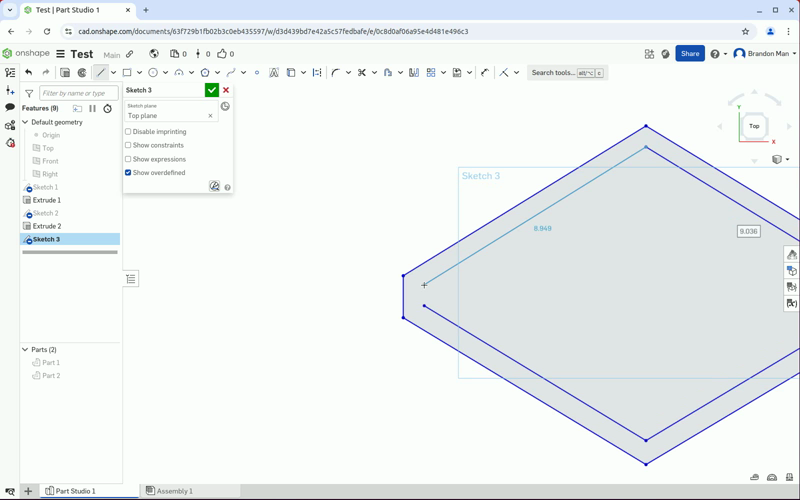
scroll(6)
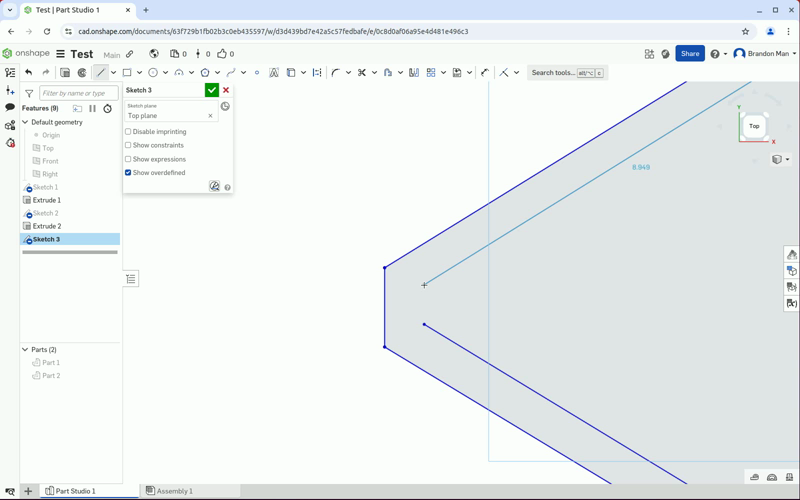
click(424, 284)
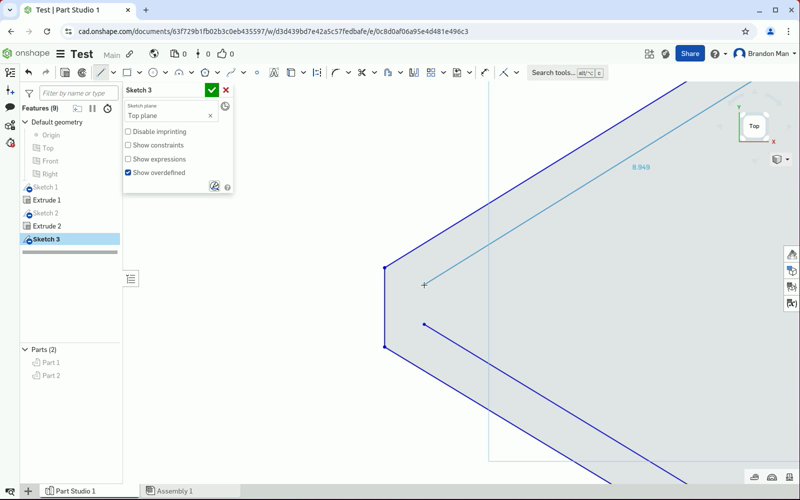
scroll(-6)
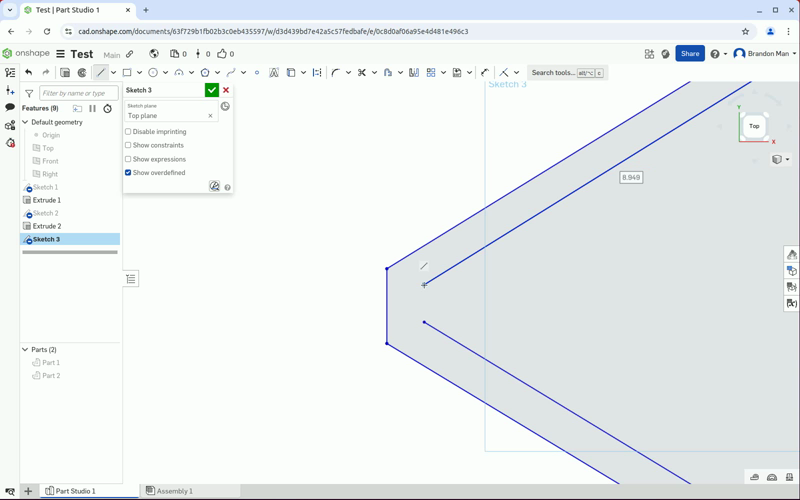
scroll(-6)
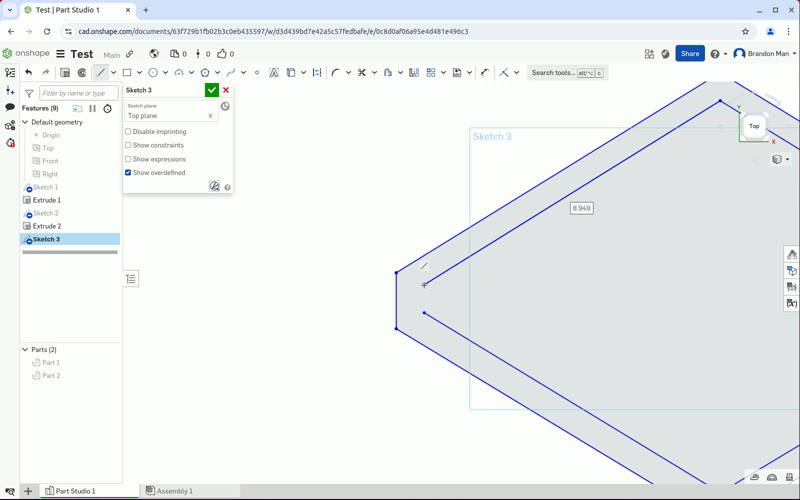
scroll(-6)
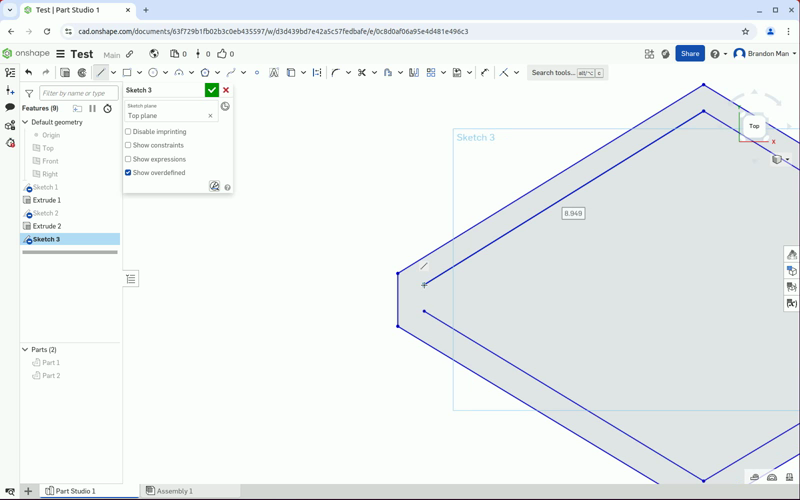
scroll(-6)
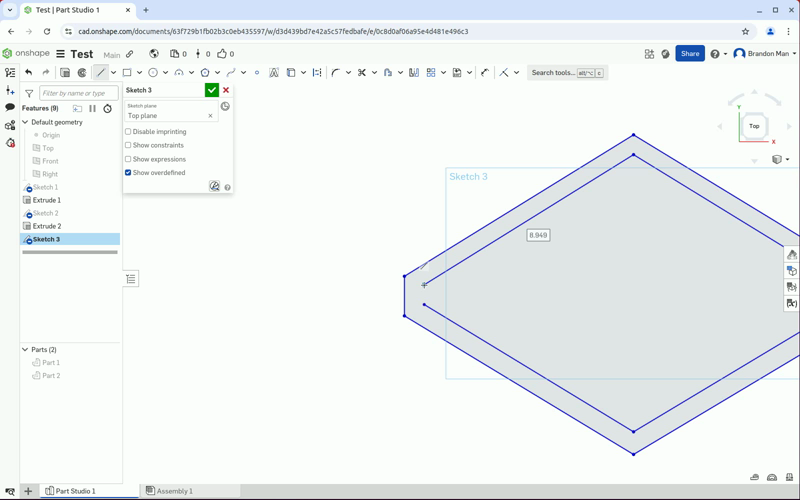
scroll(-6)
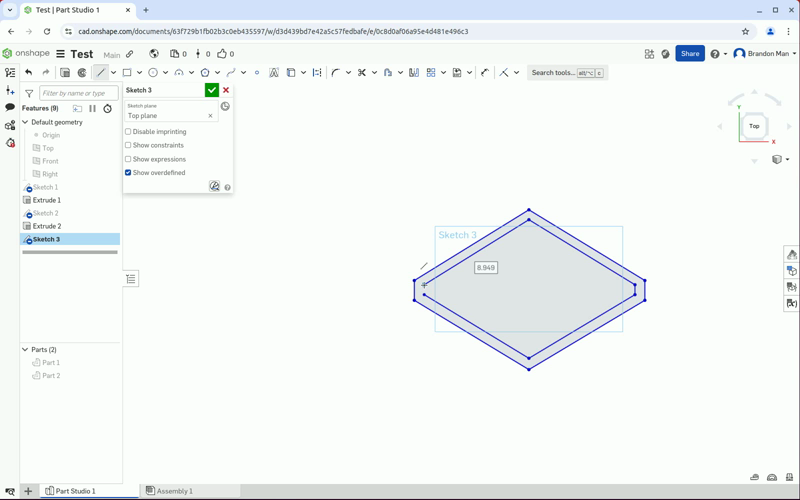
scroll(-6)
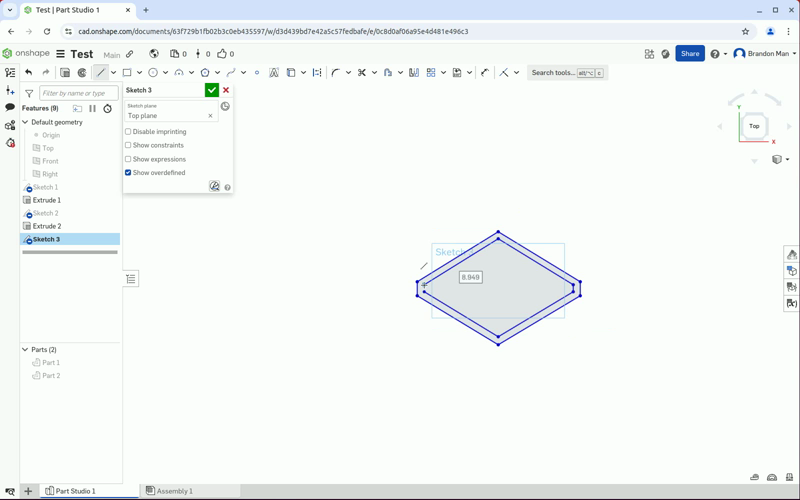
scroll(-6)
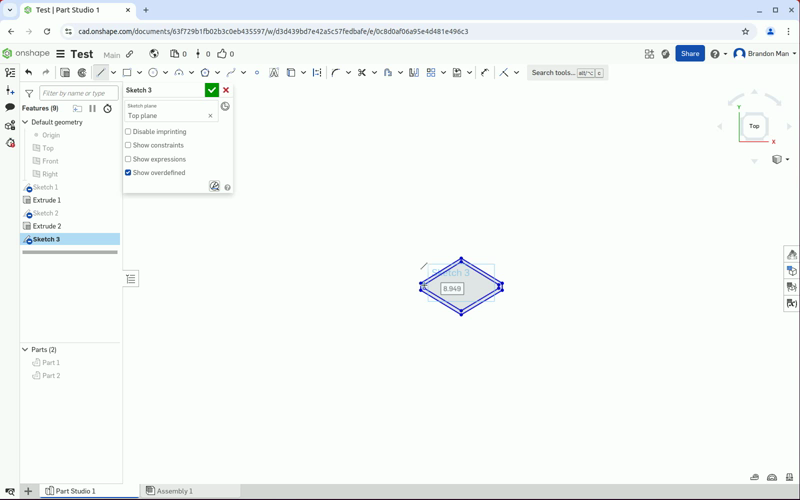
key_up(shift)
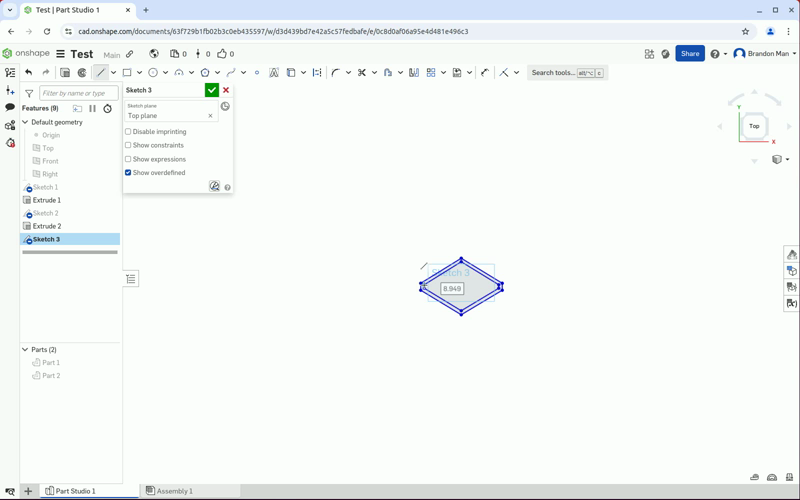
mouse_move(454, 284)
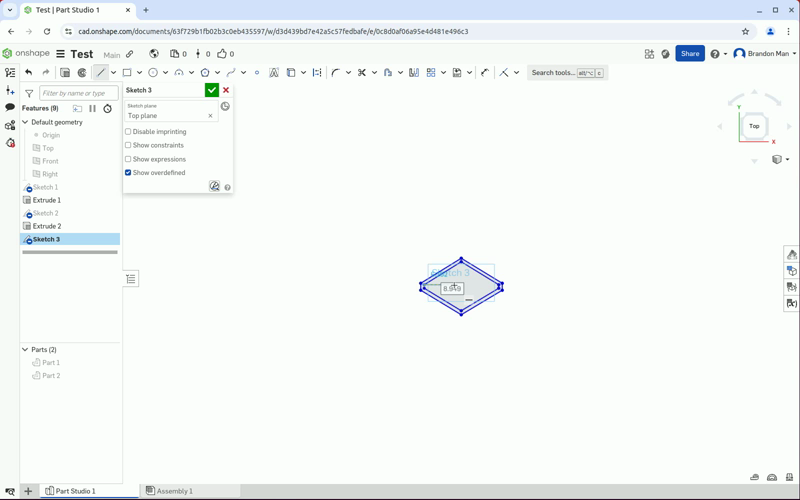
key_down(shift)
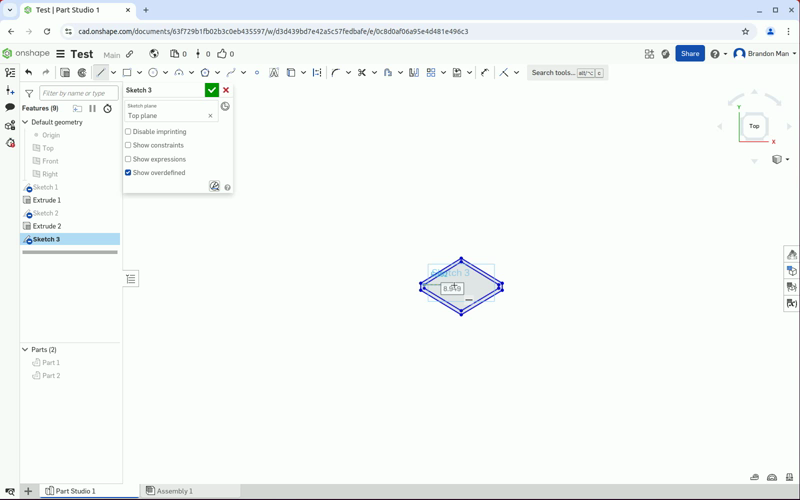
mouse_move(424, 288)
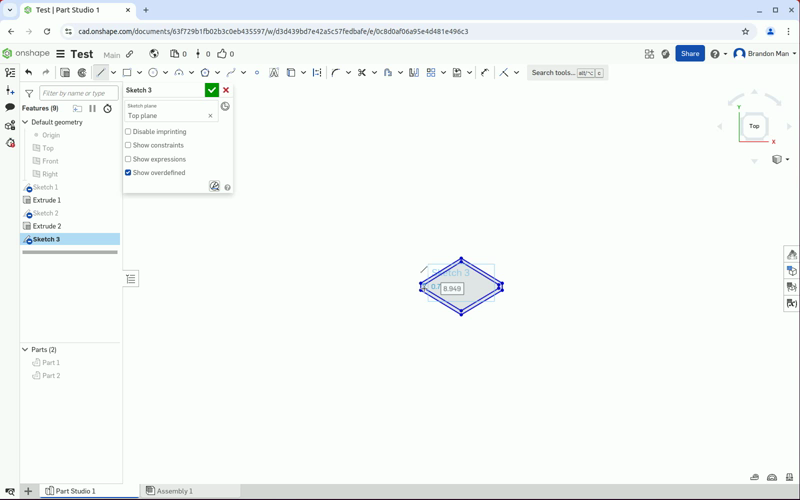
scroll(6)
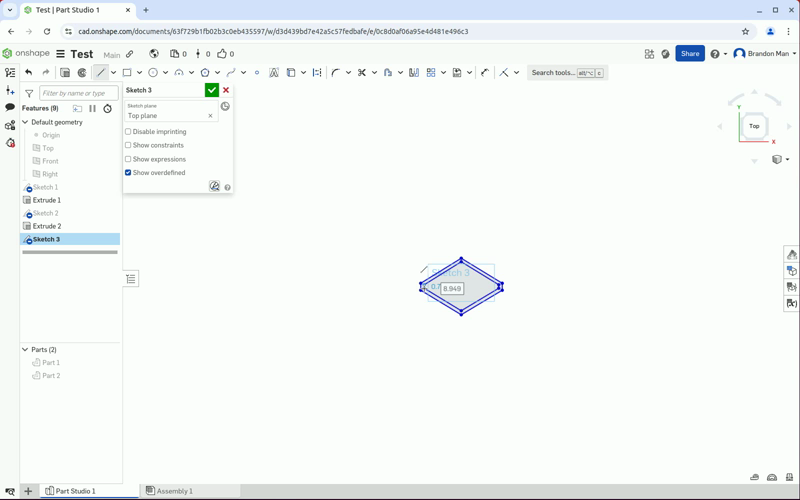
scroll(6)
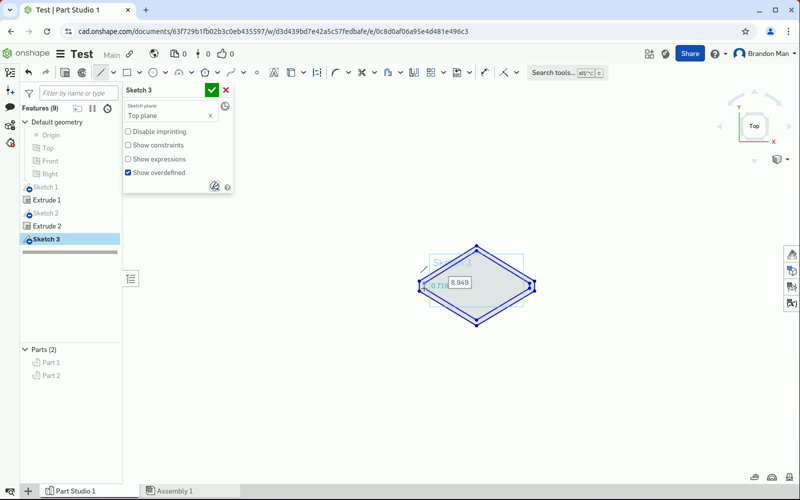
scroll(6)
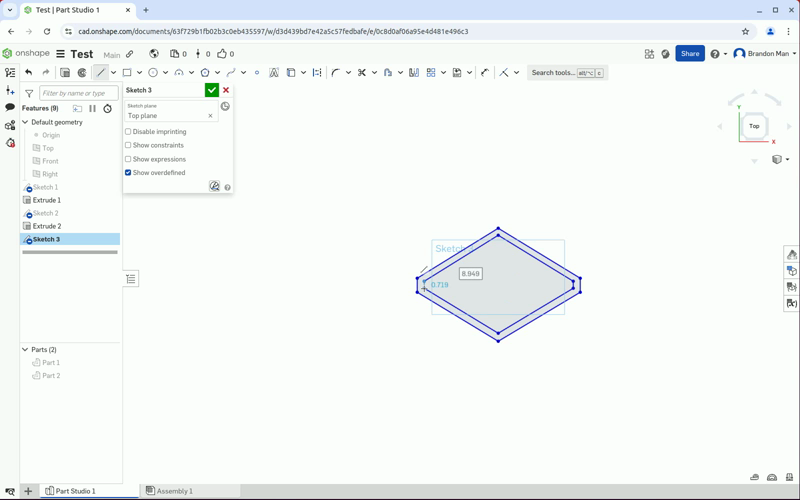
scroll(6)
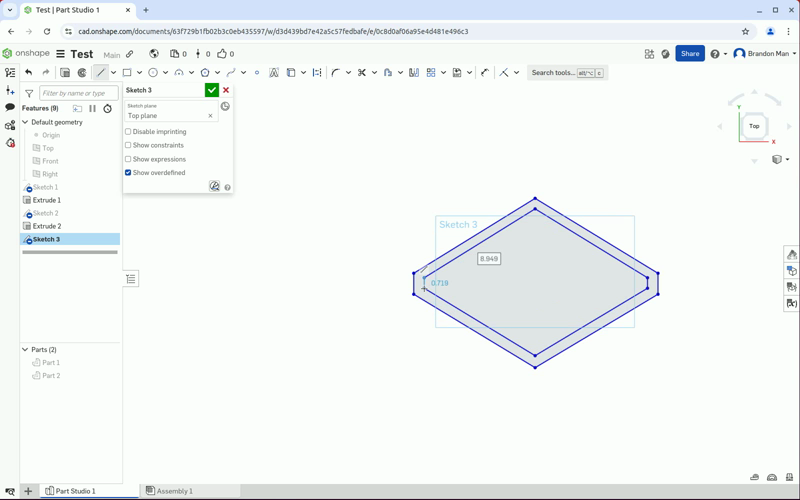
scroll(6)
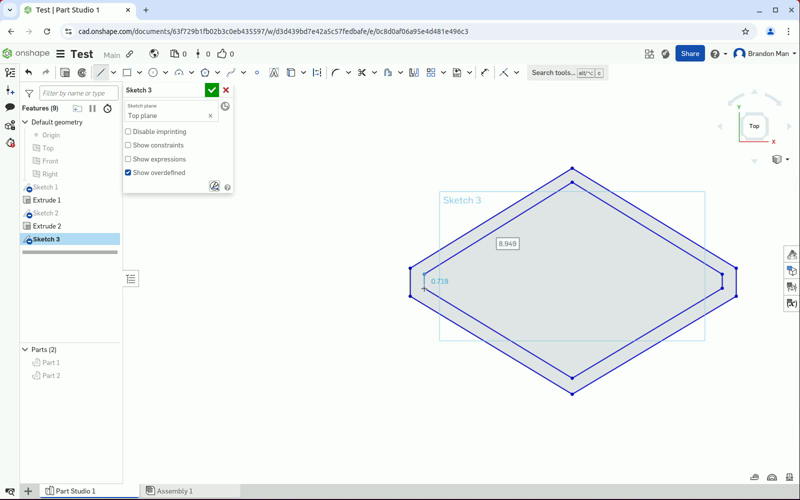
scroll(6)
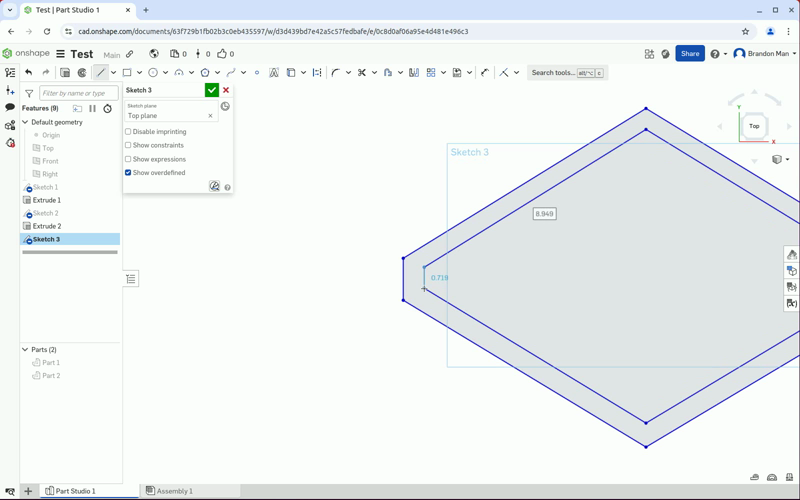
scroll(6)
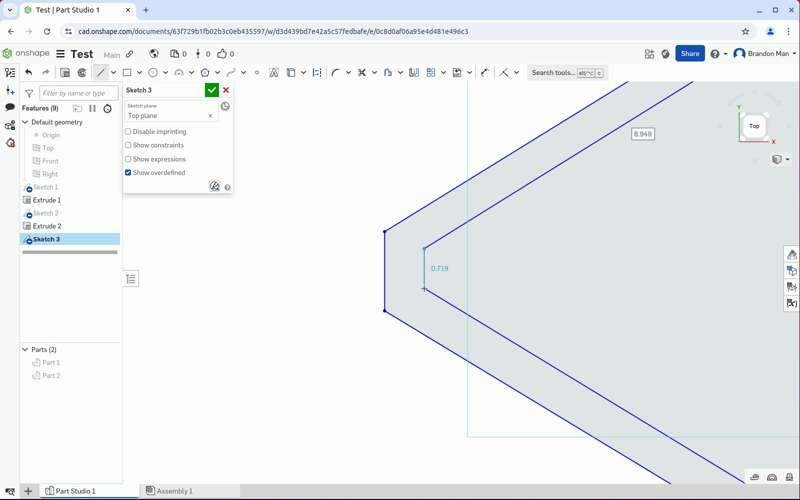
key_up(shift)
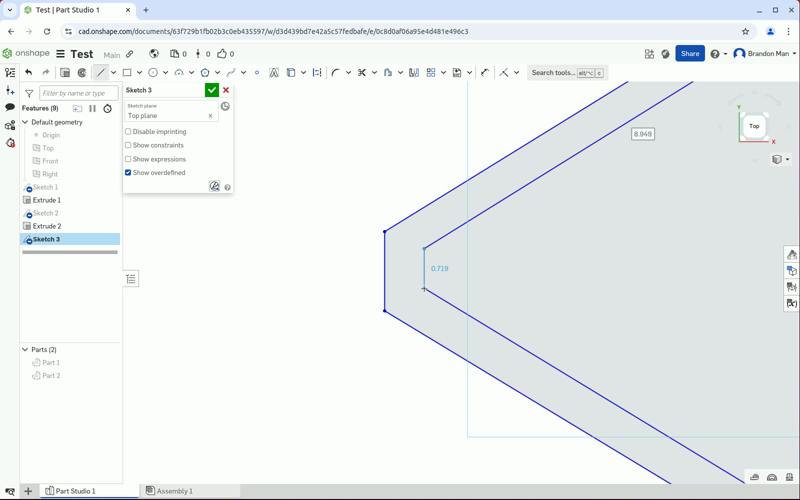
click(424, 288)
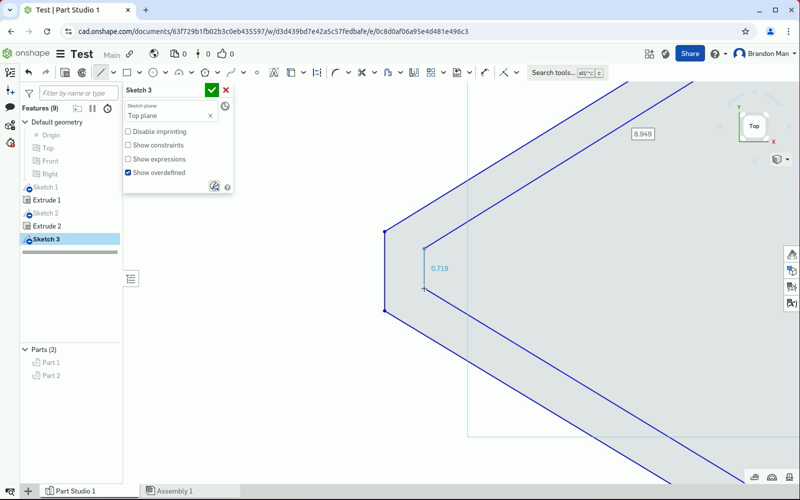
scroll(-6)
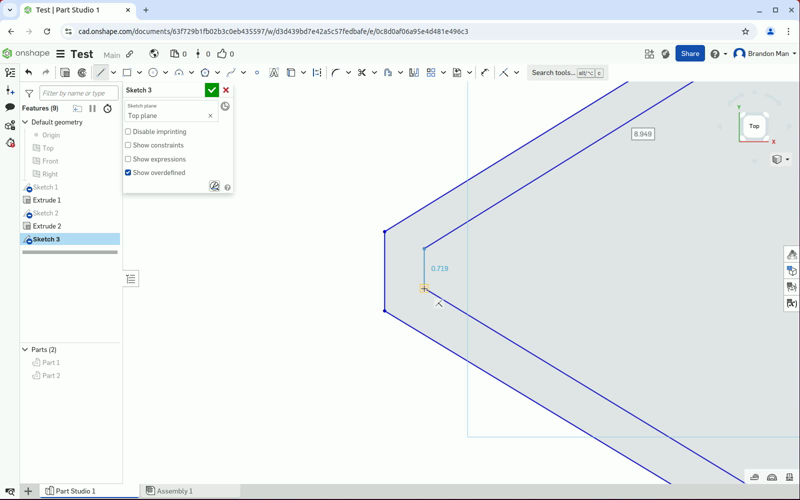
scroll(-6)
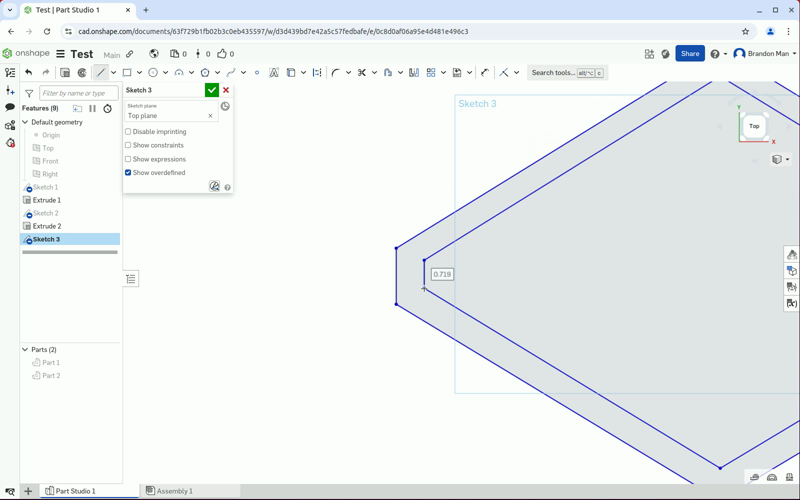
scroll(-6)
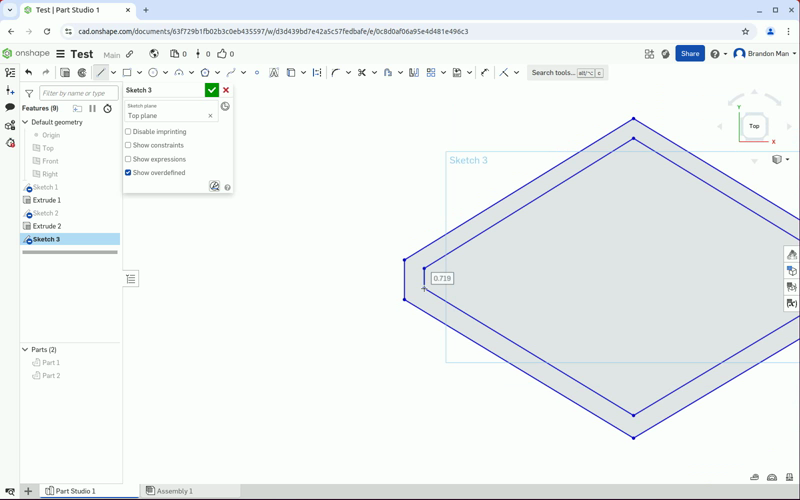
scroll(-6)
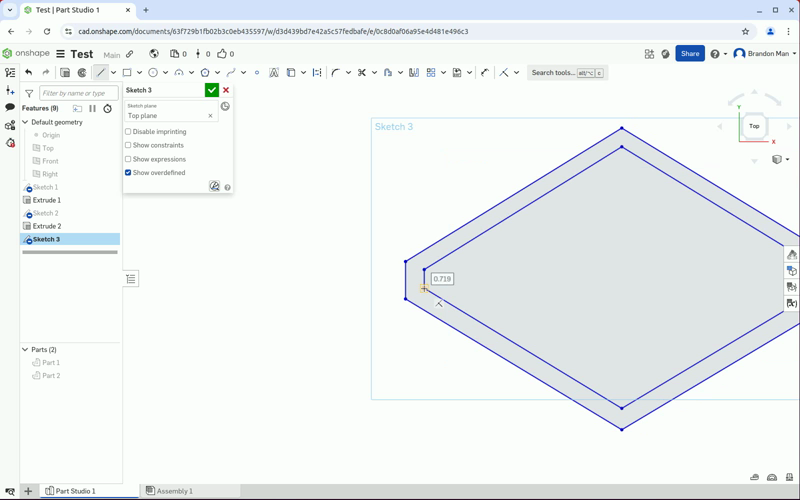
scroll(-6)
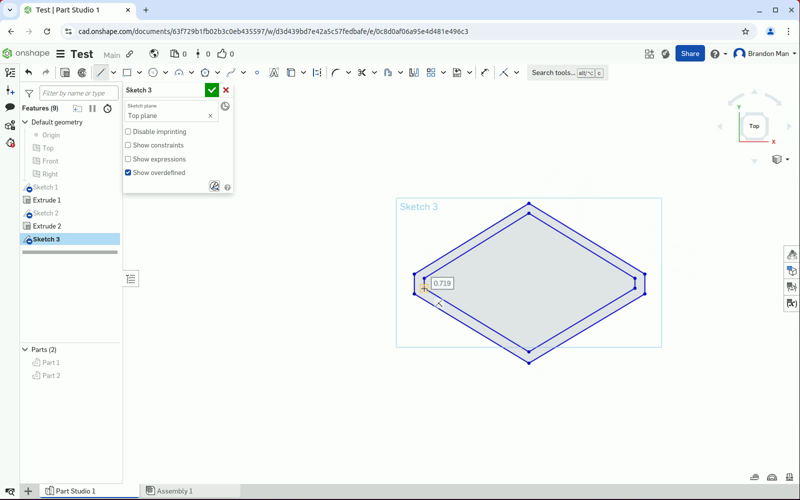
scroll(-6)
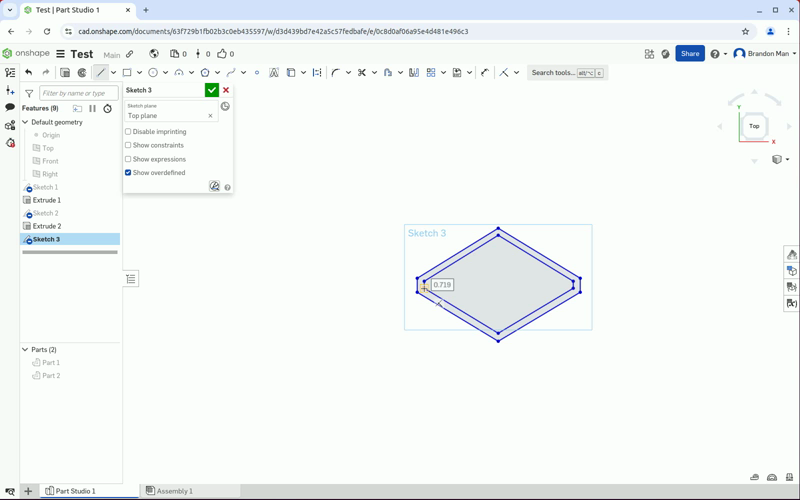
scroll(-6)
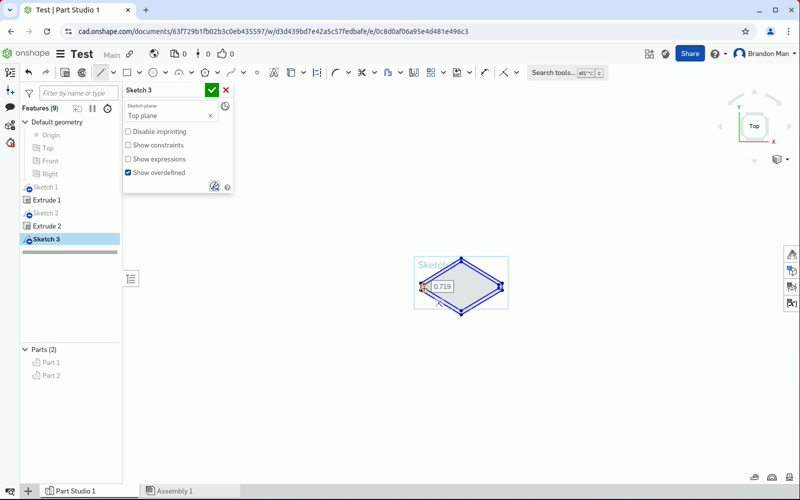
key(esc)
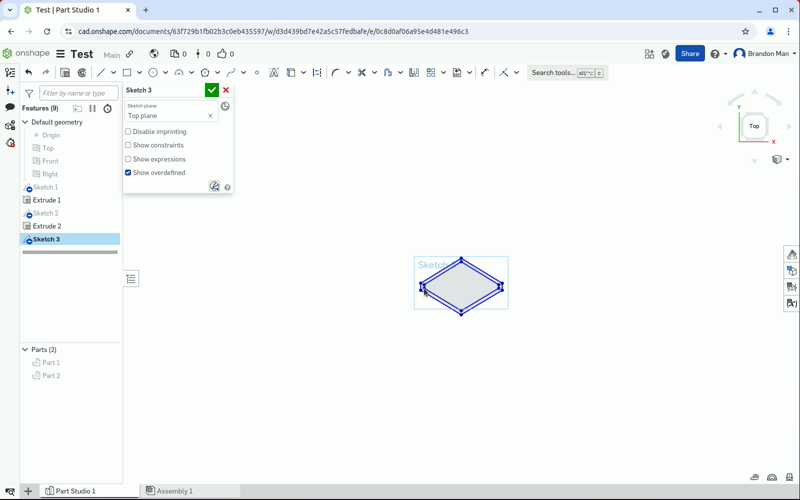
mouse_move(498, 289)
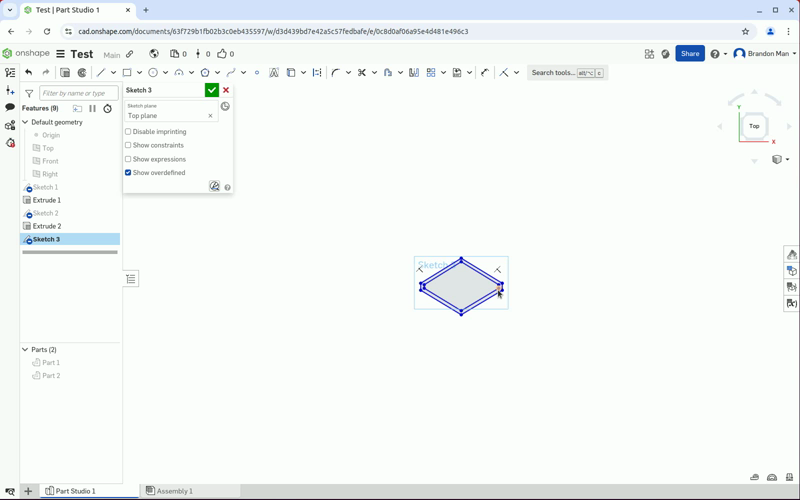
scroll(6)
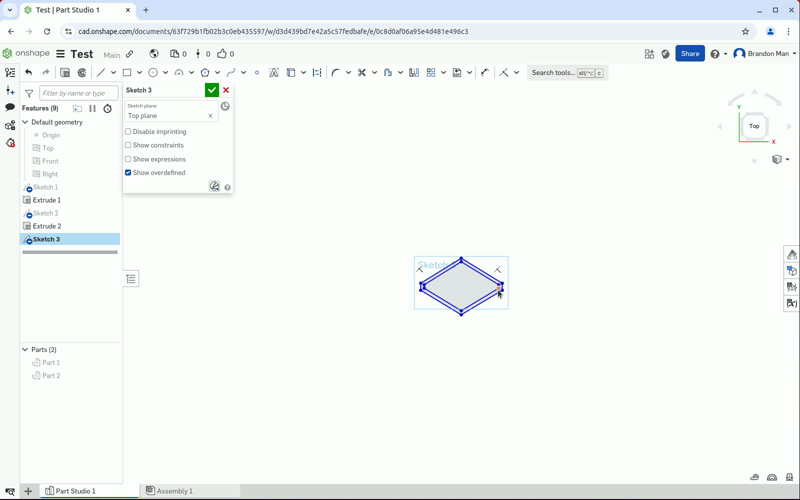
scroll(6)
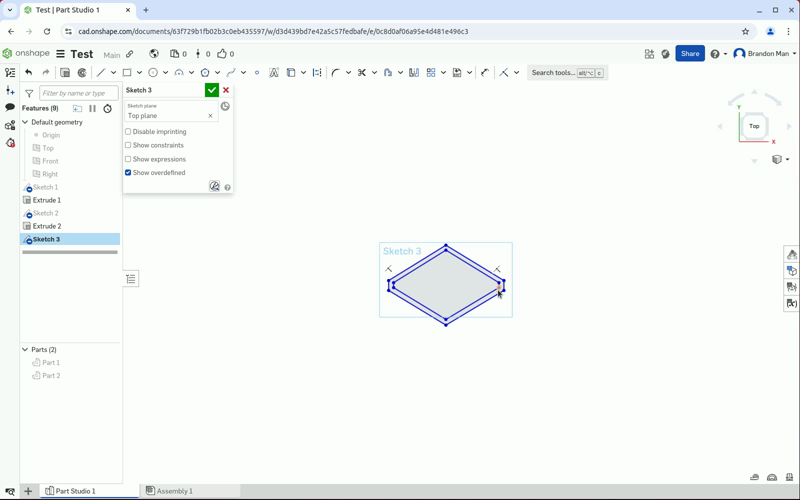
scroll(6)
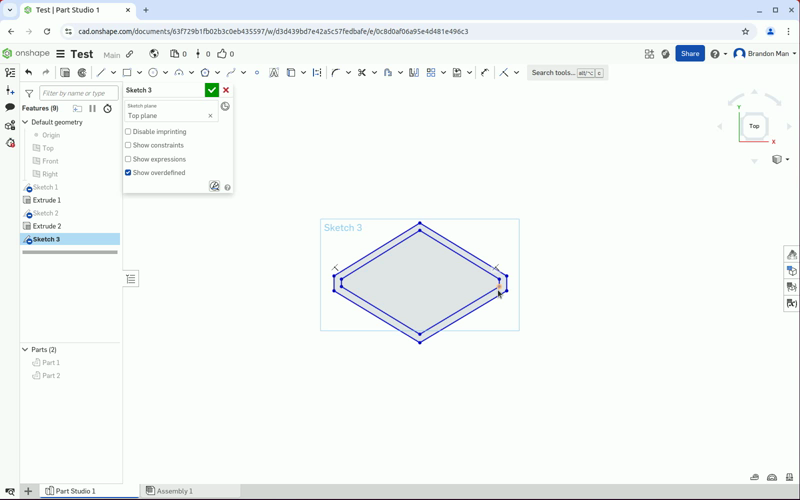
scroll(6)
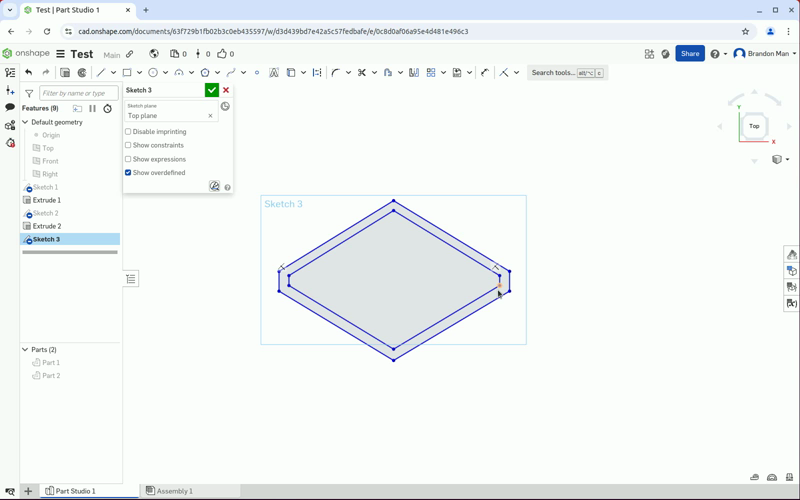
scroll(6)
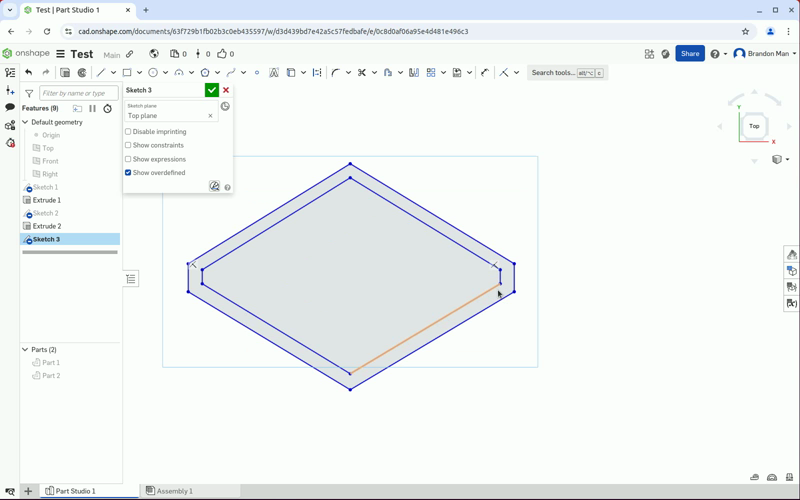
scroll(6)
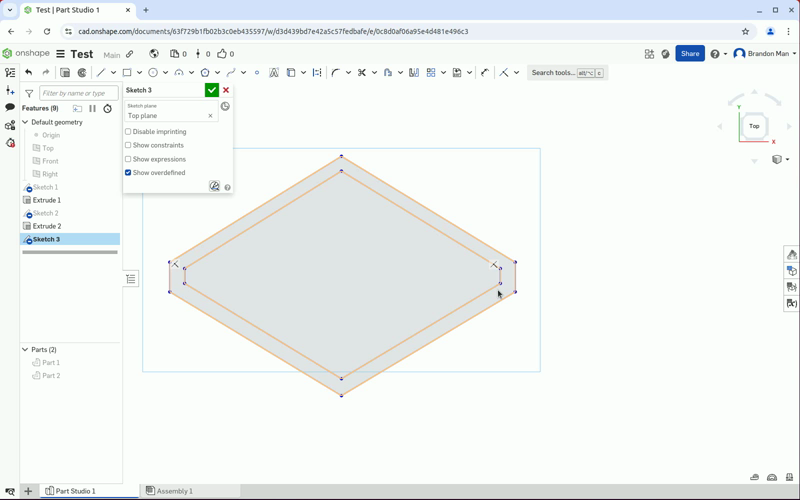
scroll(6)
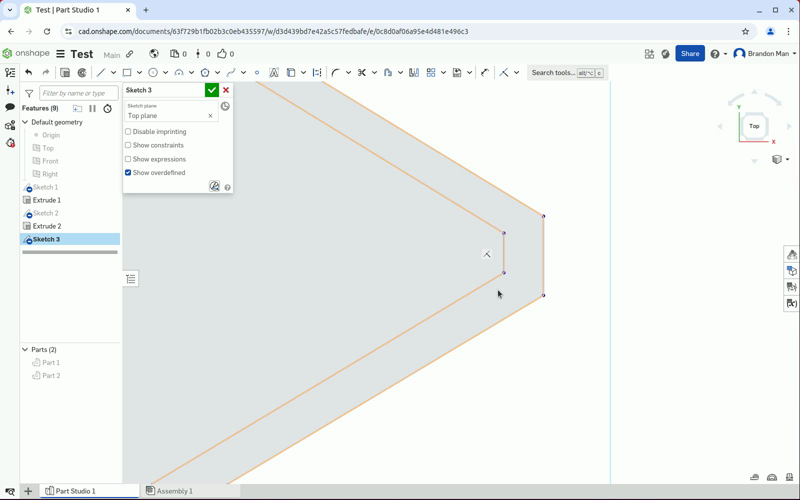
click(498, 289)
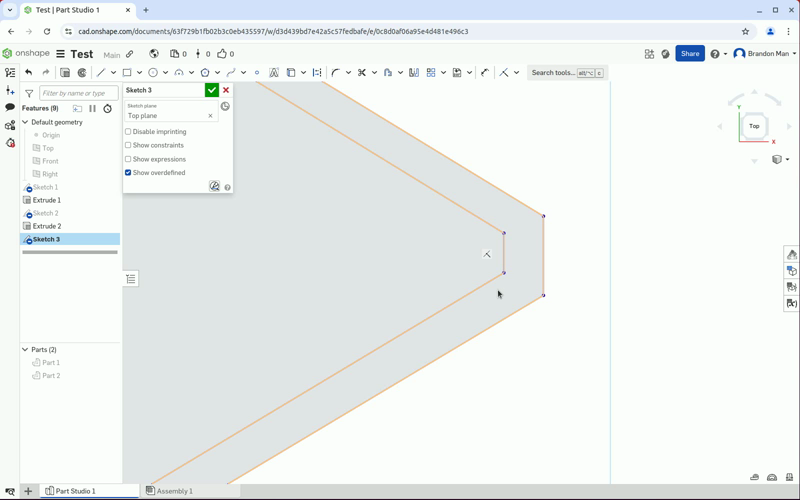
scroll(-6)
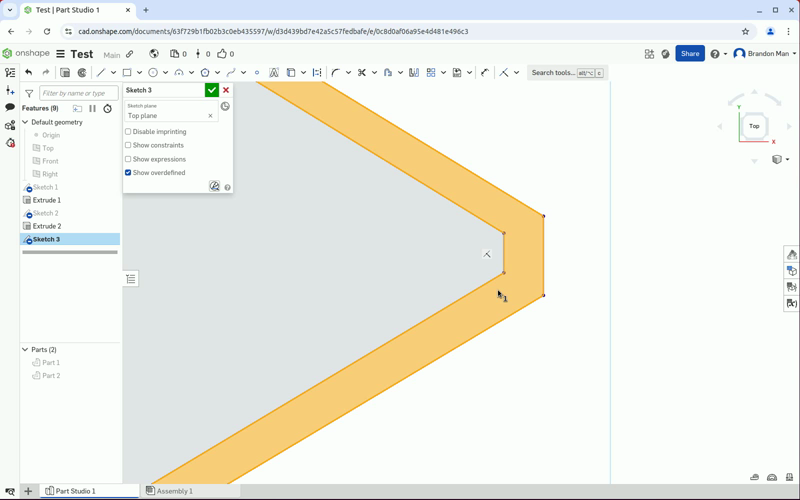
scroll(-6)
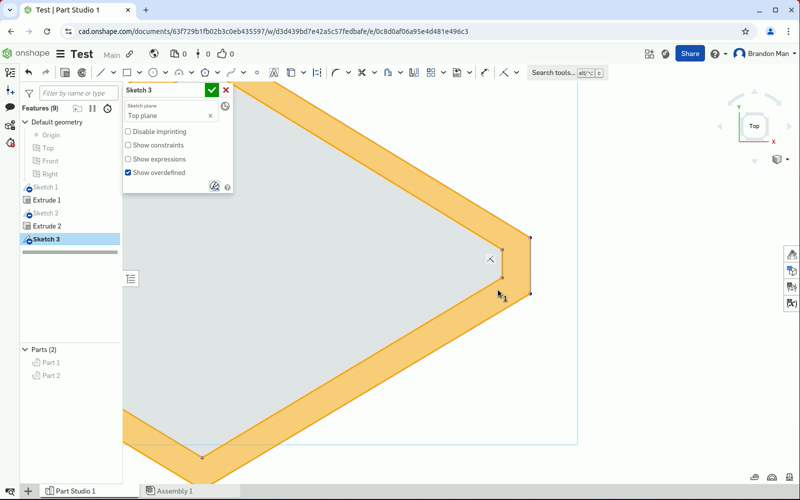
scroll(-6)
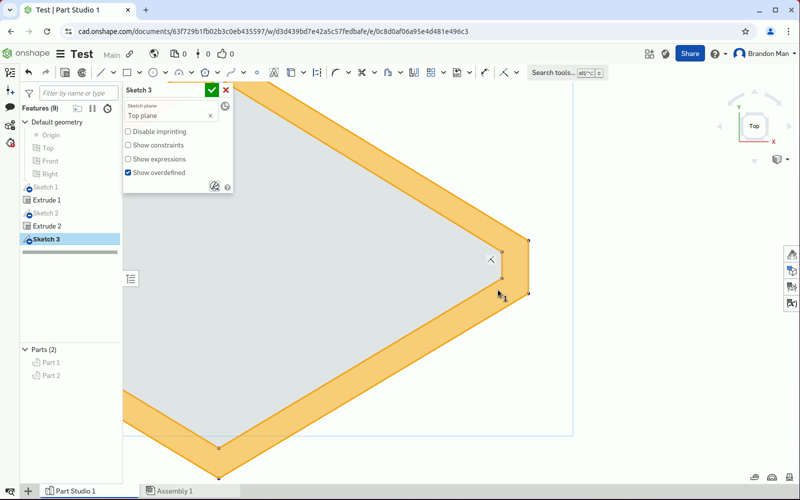
scroll(-6)
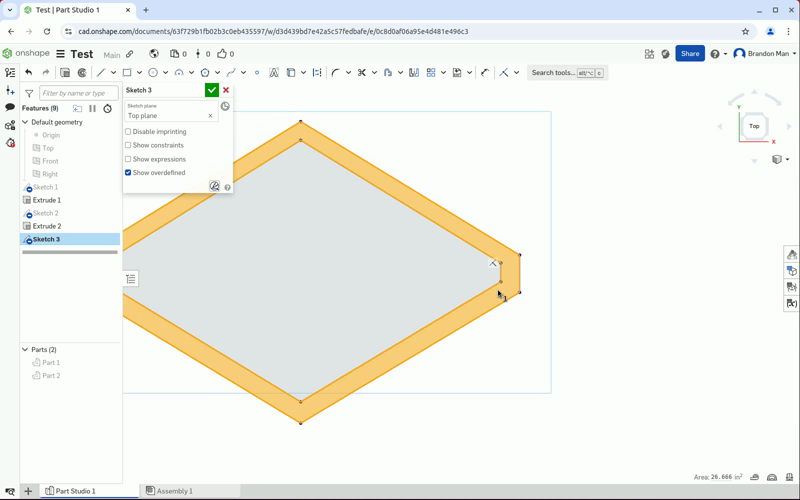
scroll(-6)
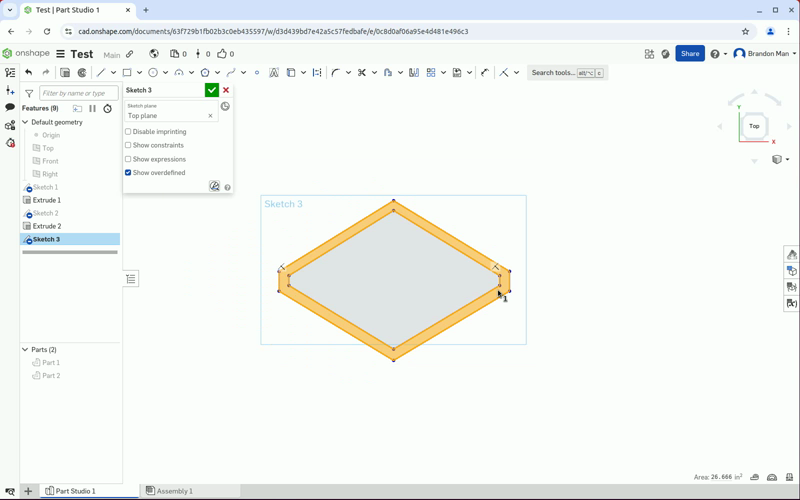
scroll(-6)
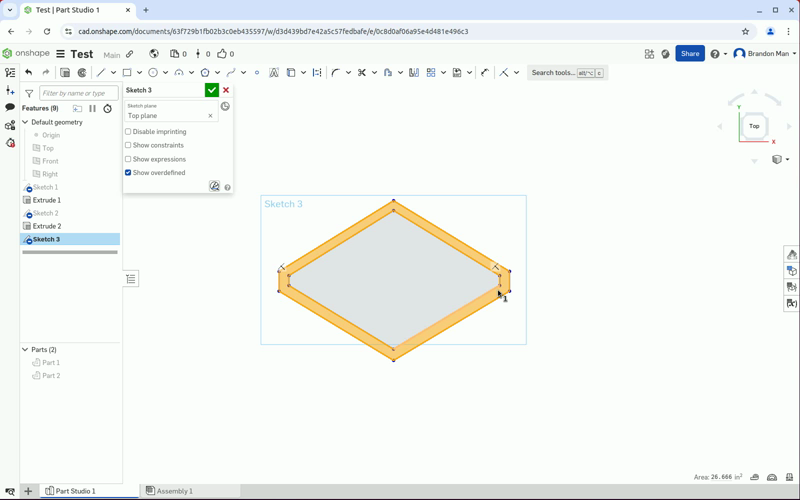
scroll(-6)
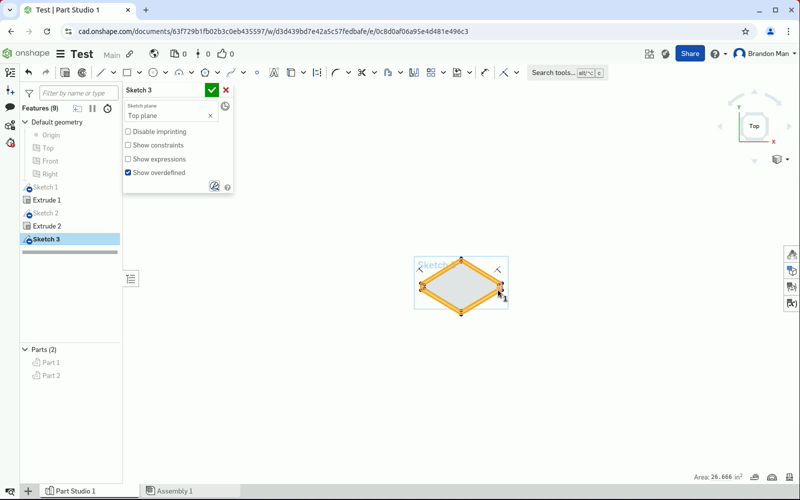
mouse_move(73, 352)
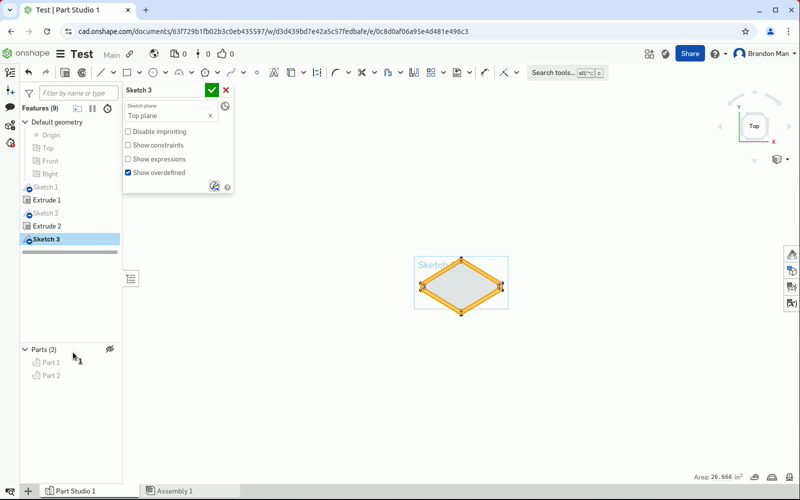
key(shift+y)
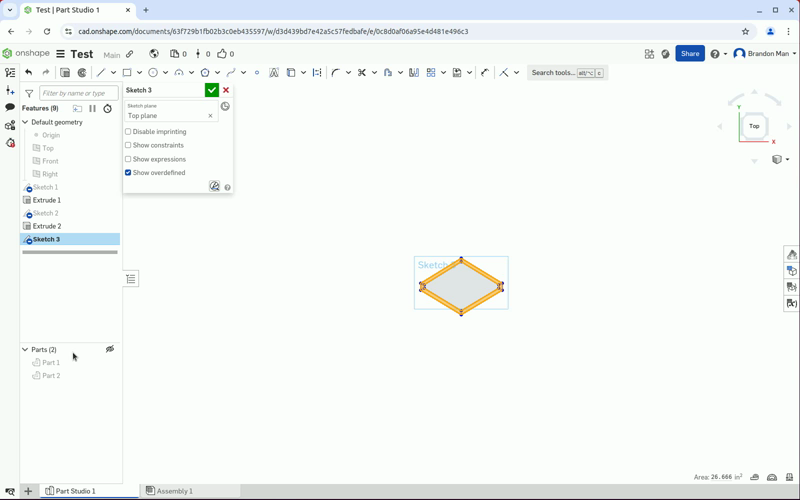
key(shift+e)
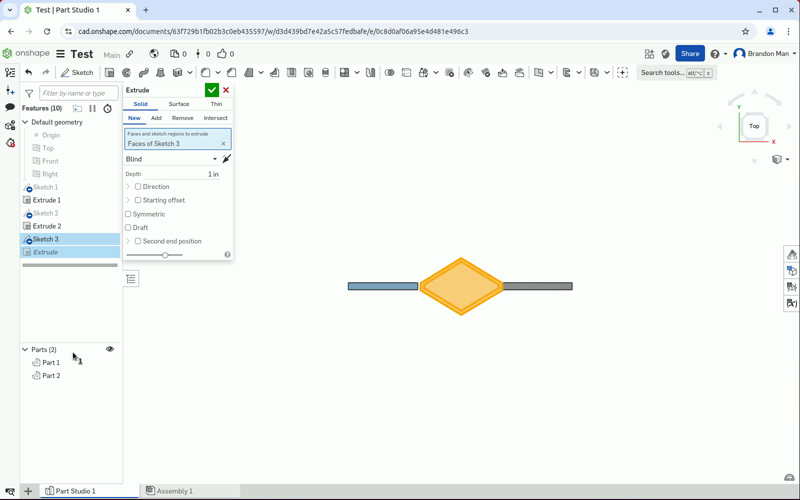
mouse_move(143, 106)
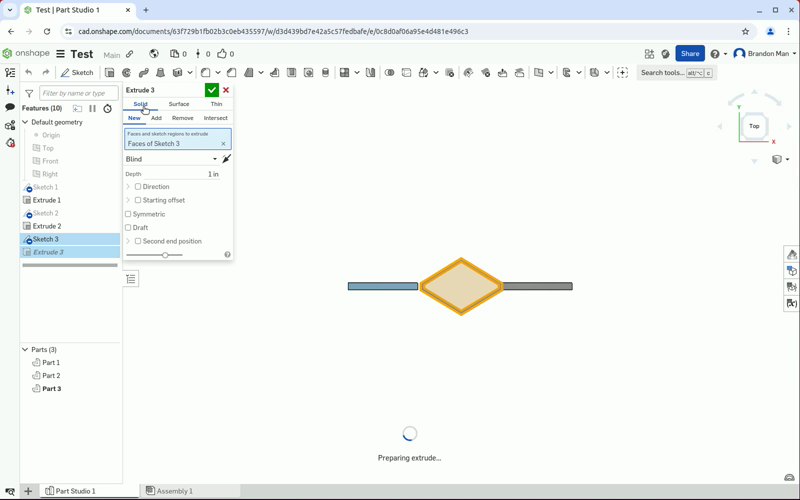
click(143, 106)
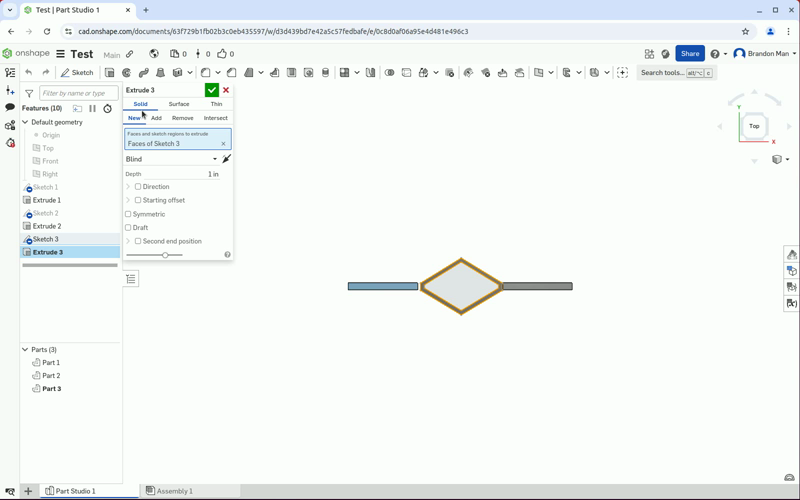
mouse_move(137, 120)
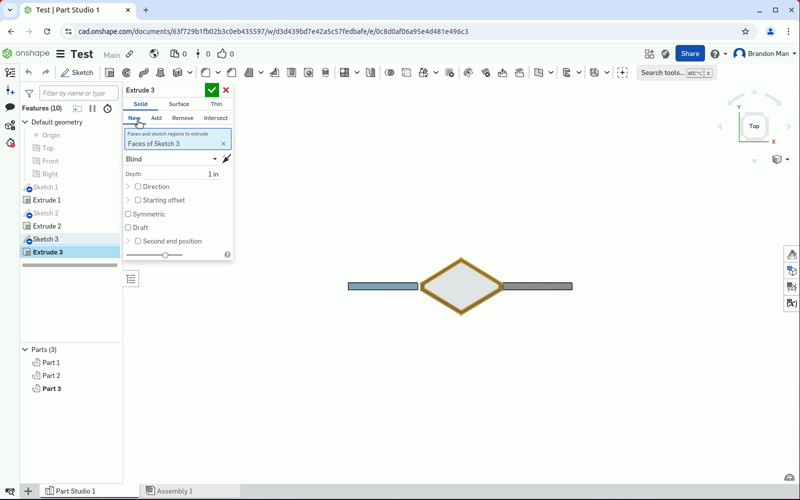
click(137, 120)
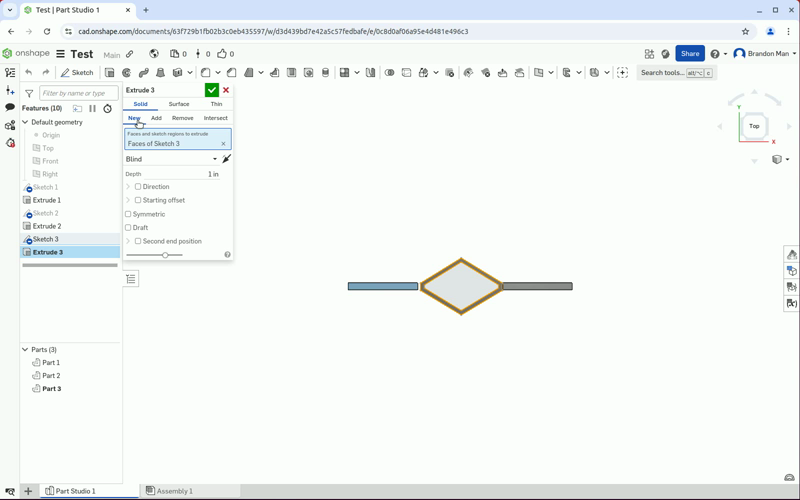
key(tab, 4)
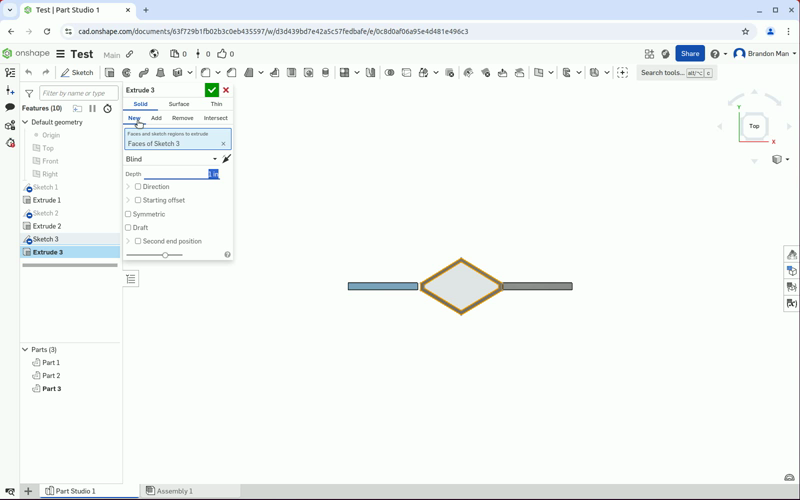
text(7.703)
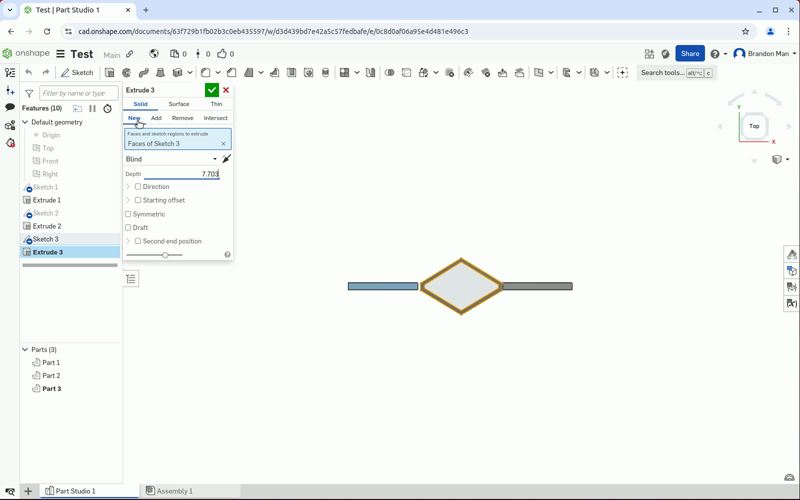
key(enter)
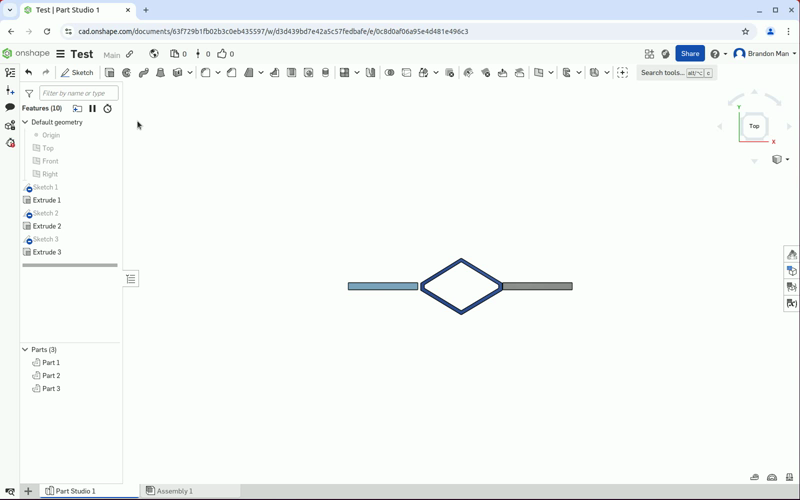
key(shift+h)
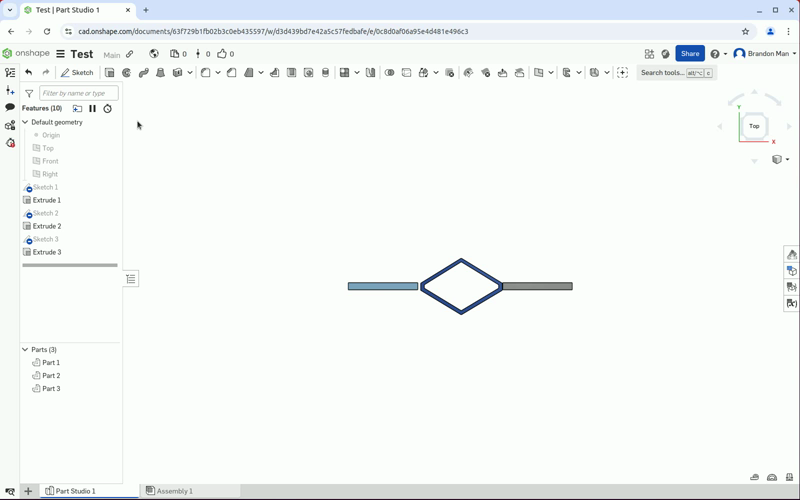
key(shift+h)
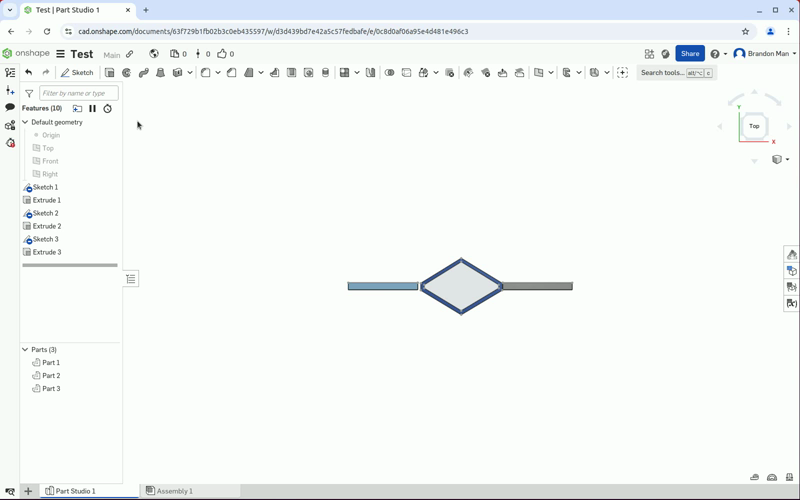
key(shift+7)
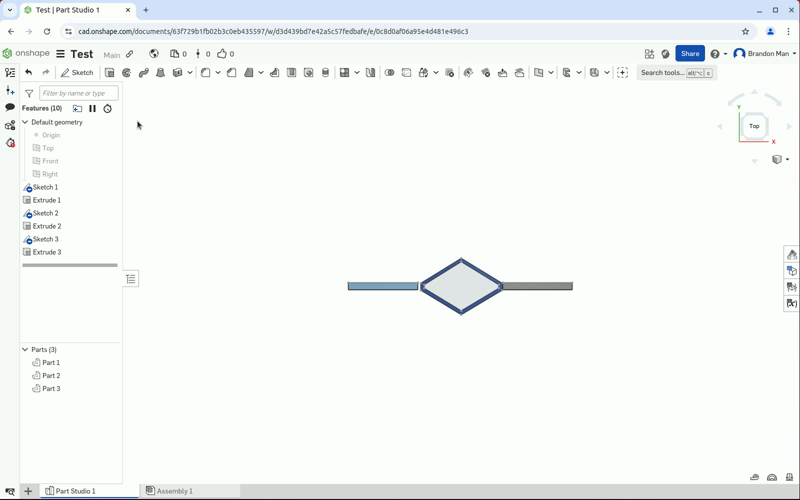
key(up, 3)
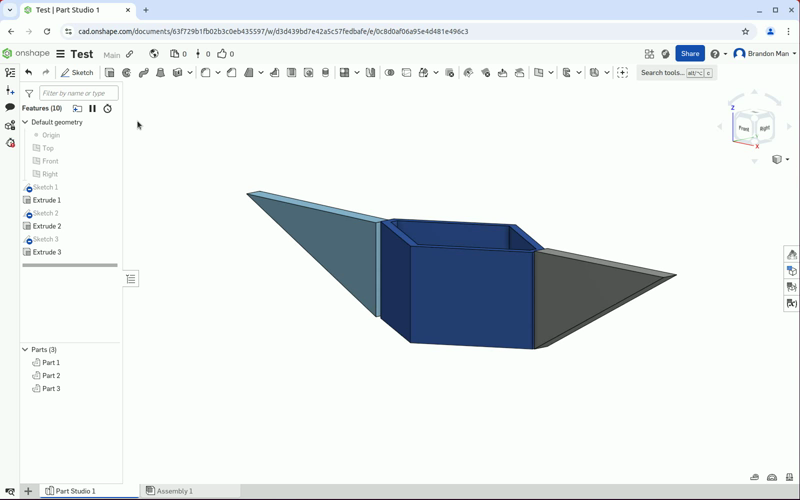
key(left, 3)
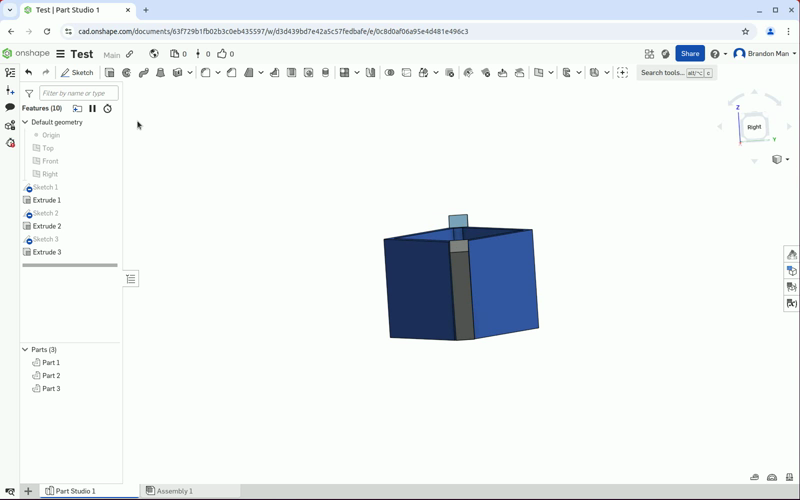
key(right, 3)
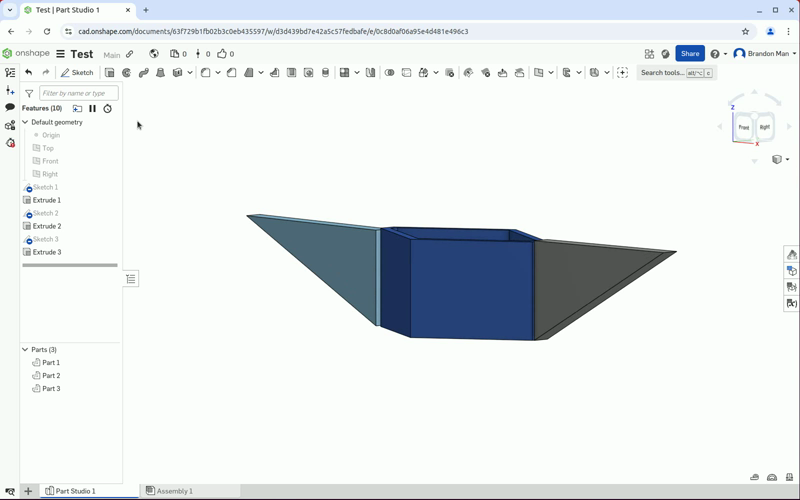
key(down, 3)
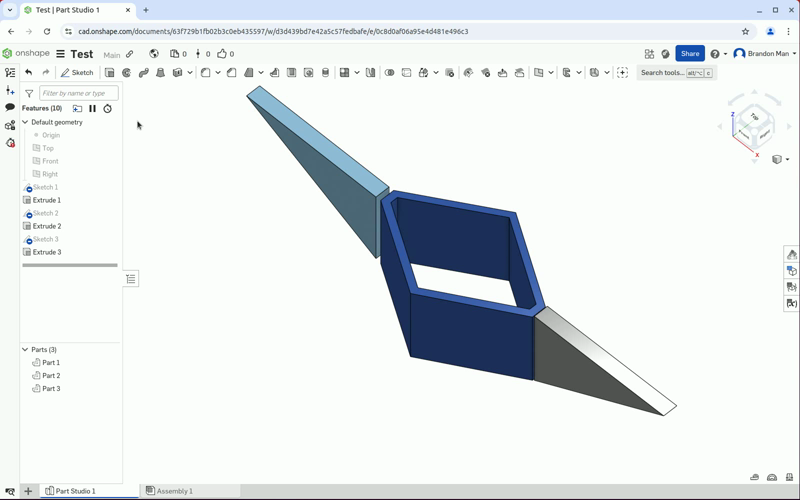
mouse_move(73, 189)
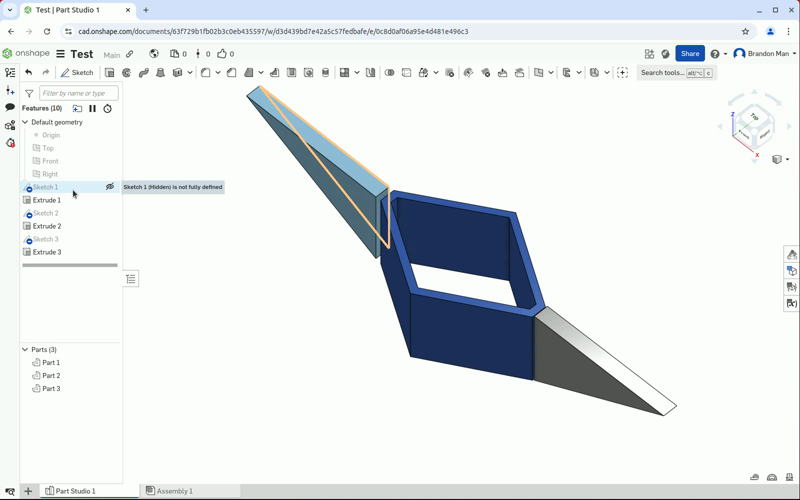
click(73, 189)